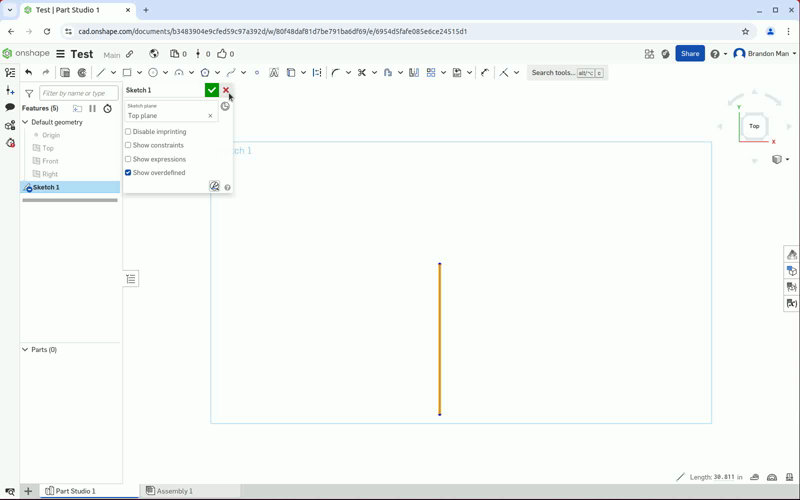
key(shift+h)
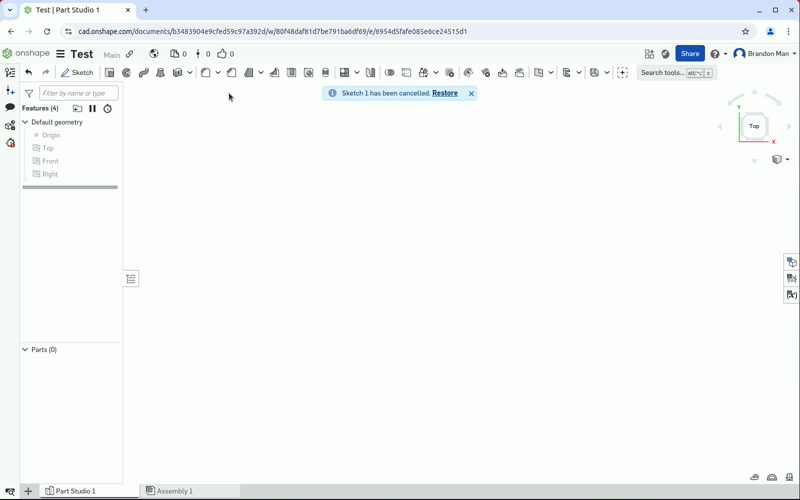
mouse_move(73, 352)
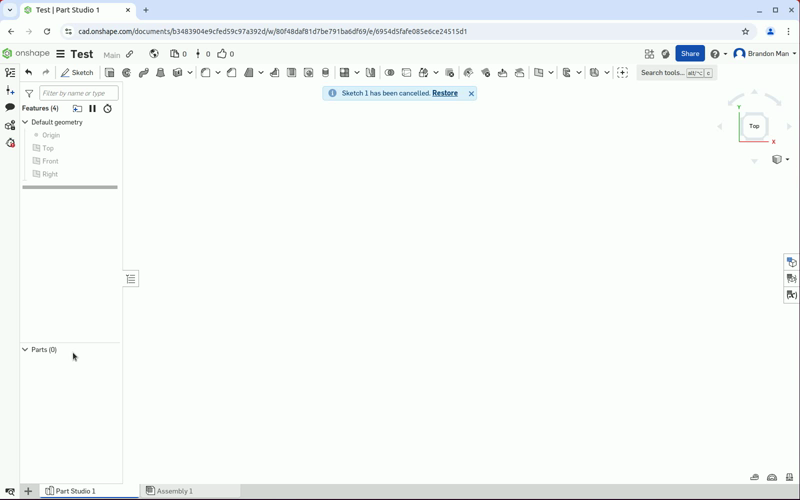
key(y)
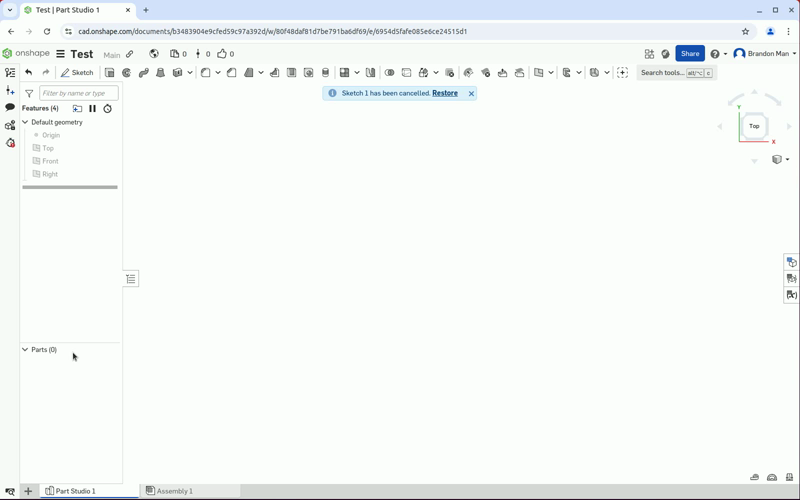
key(shift+p)
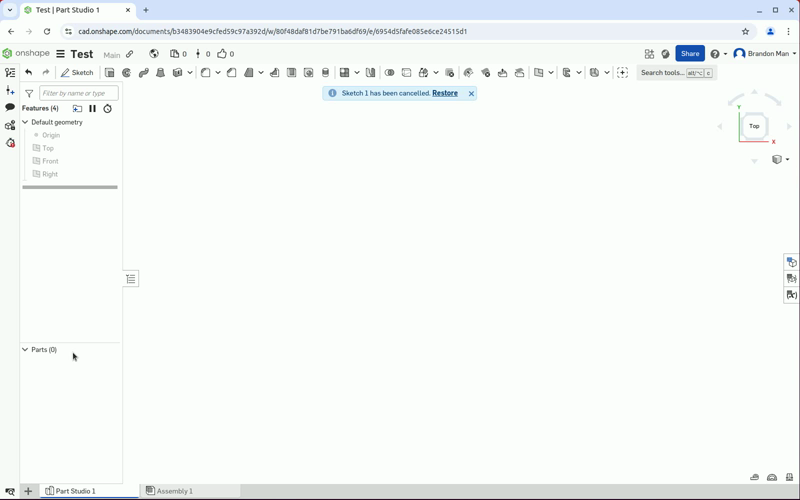
key(space)
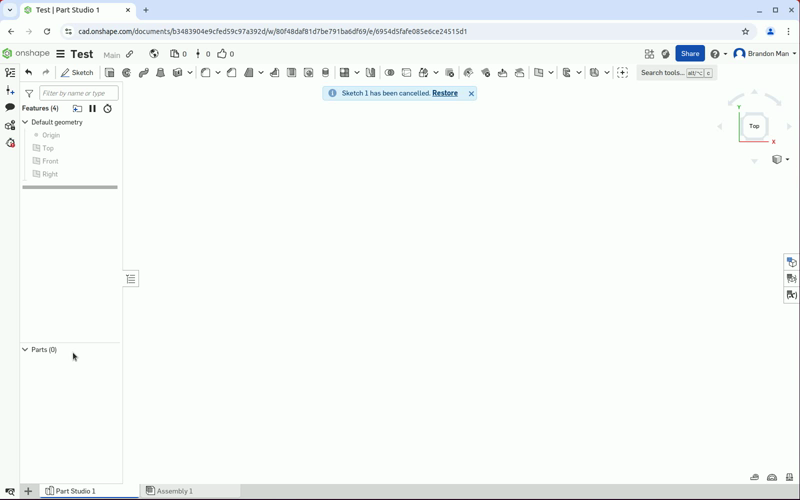
key_down(shift)
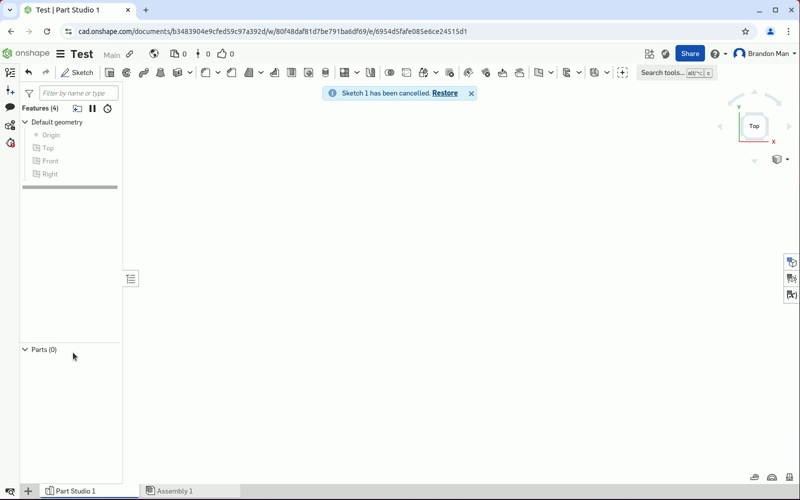
key(up)
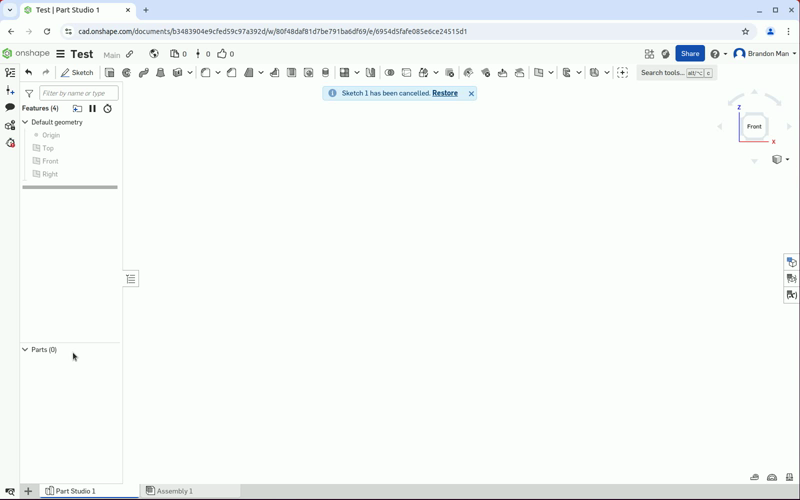
key_up(shift)
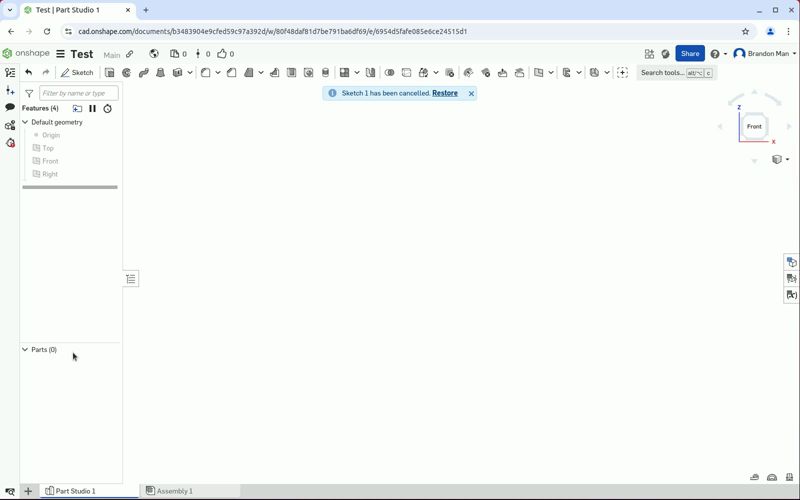
key(space)
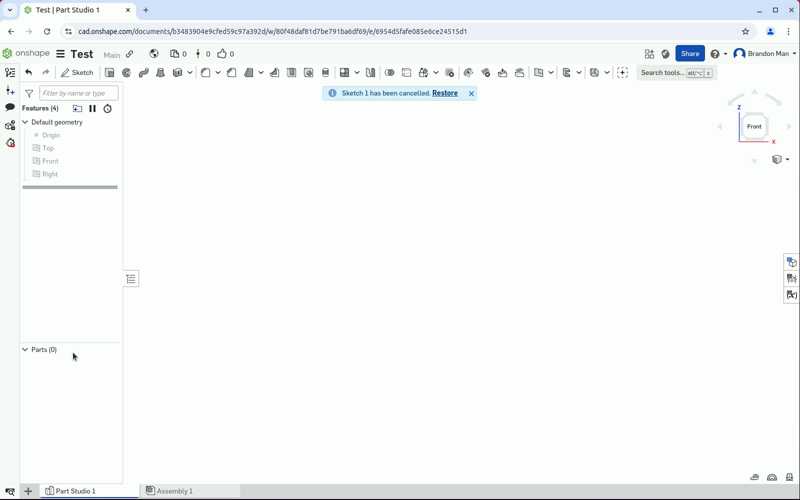
key_down(shift)
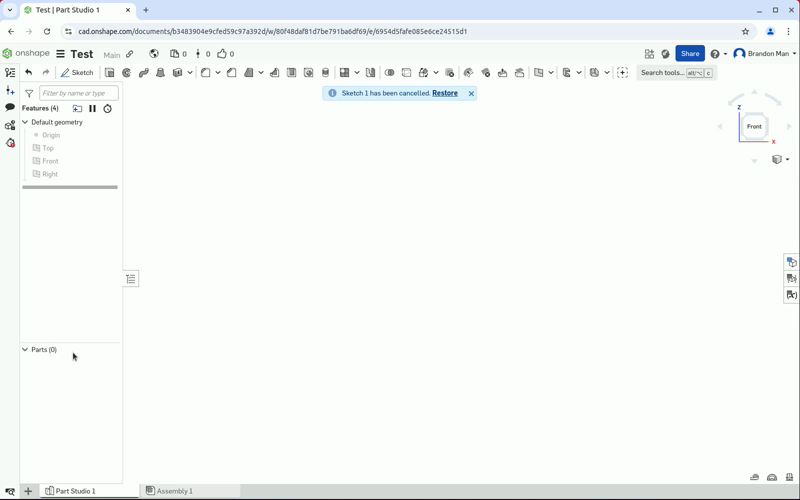
key(left)
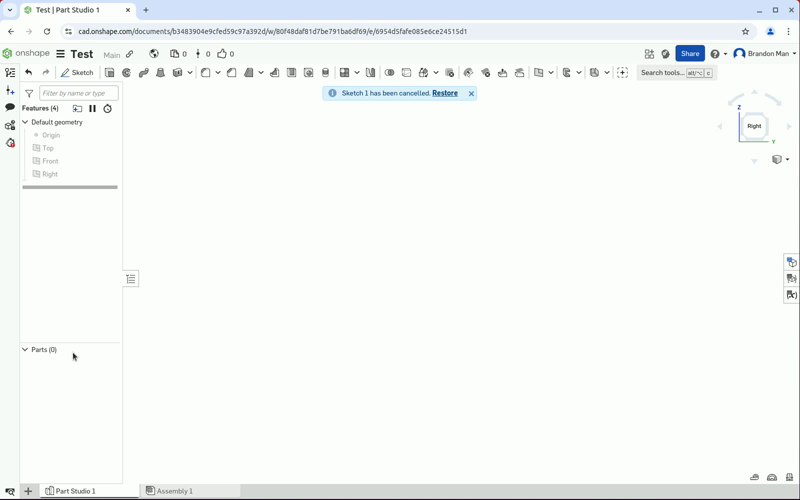
key_up(shift)
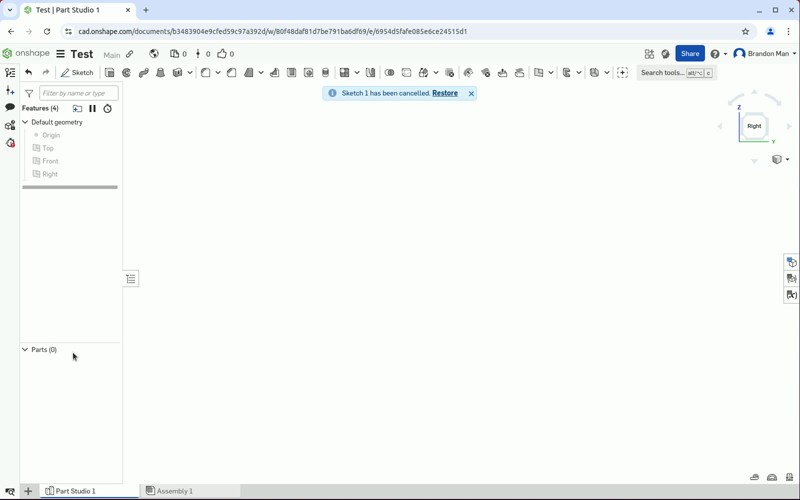
mouse_move(73, 352)
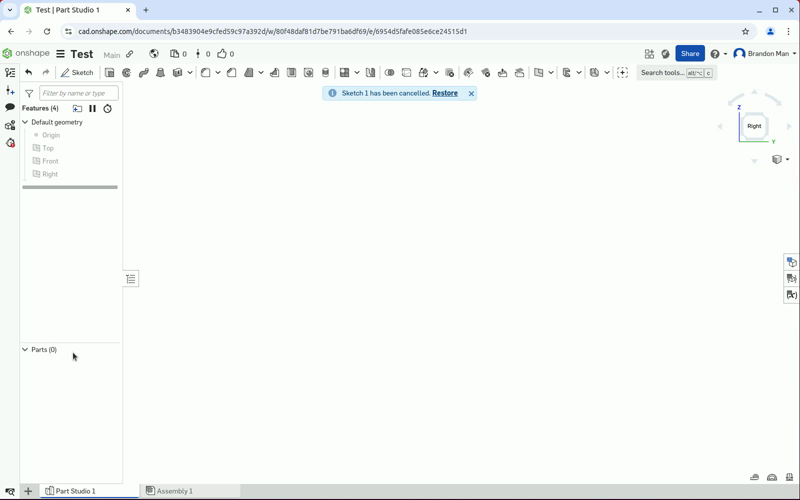
key(shift+y)
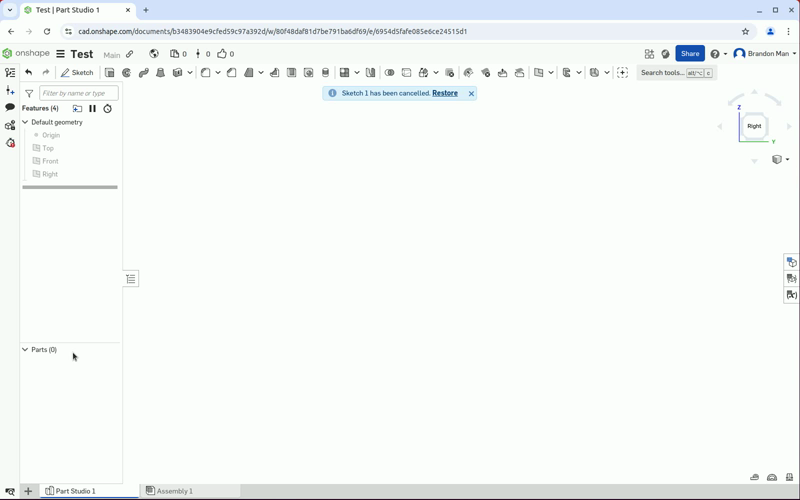
key(shift+s)
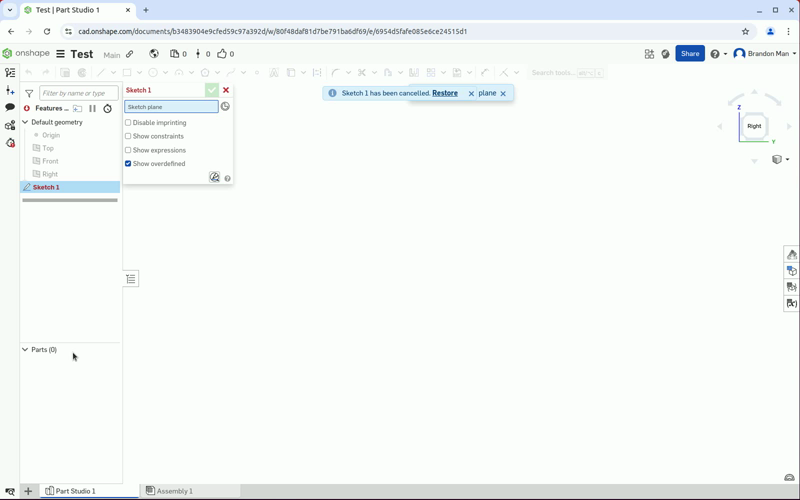
mouse_move(73, 176)
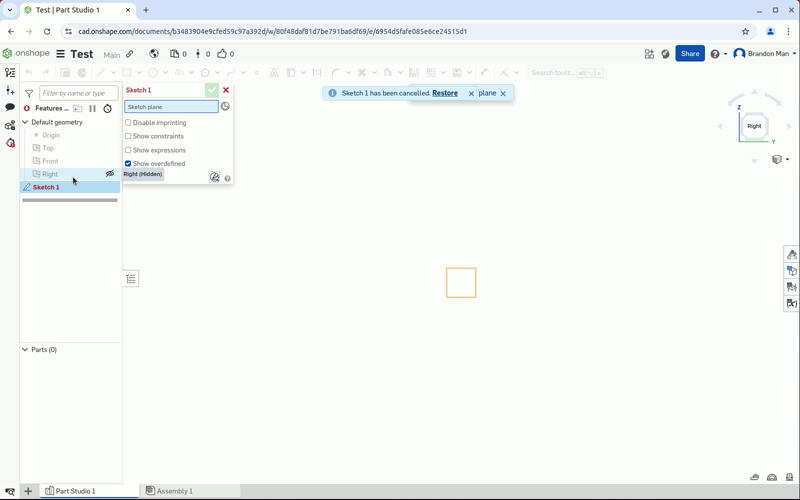
click(73, 176)
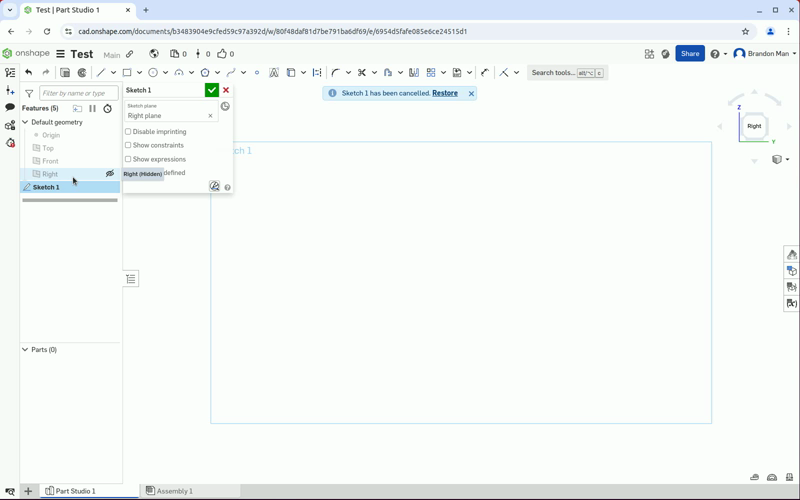
mouse_move(73, 352)
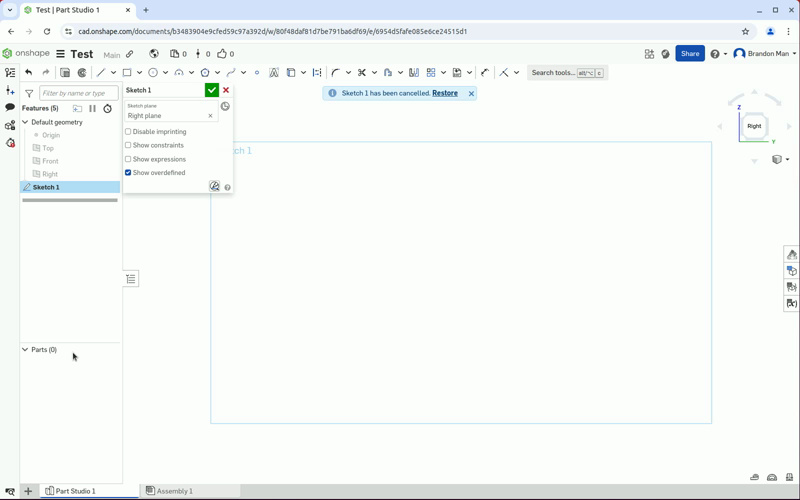
key(y)
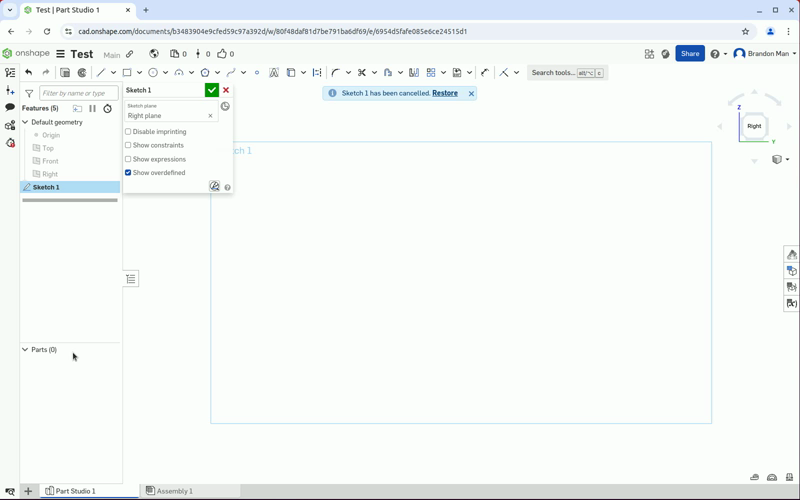
key(l)
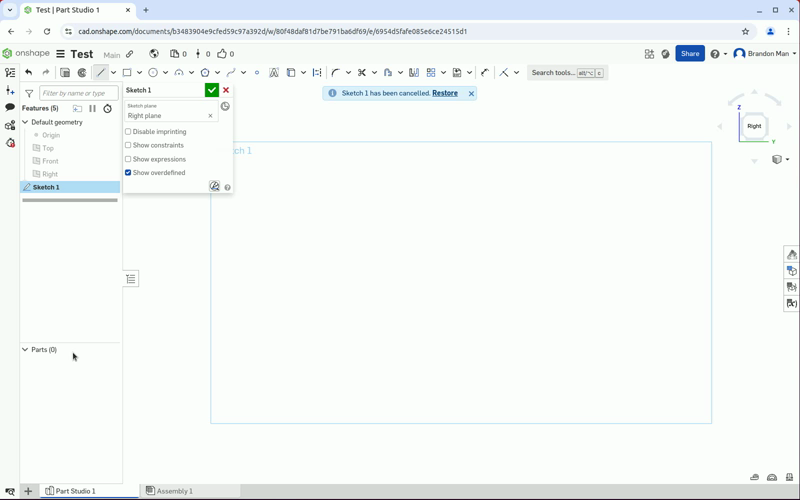
key_down(shift)
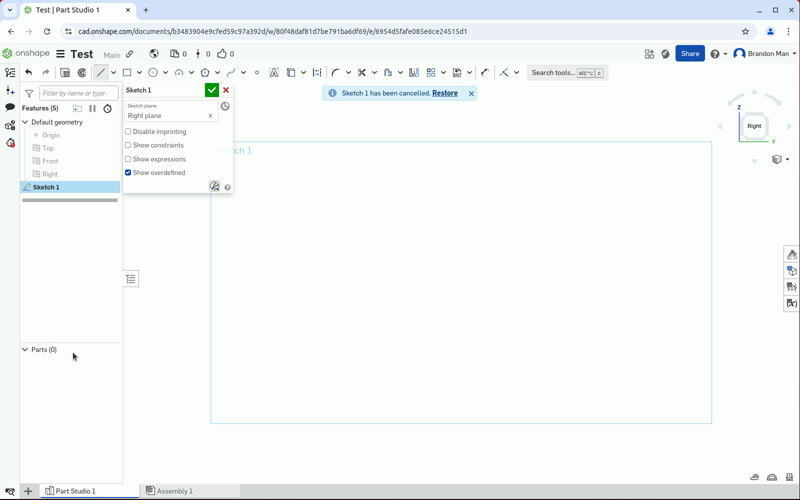
mouse_move(374, 394)
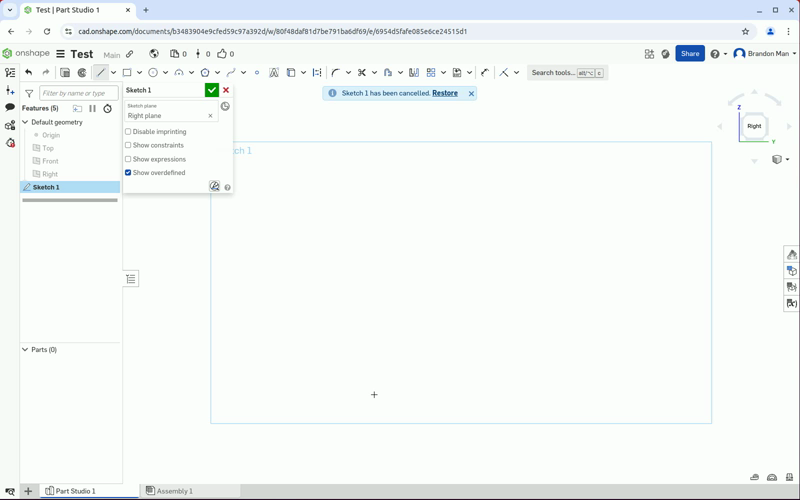
click(374, 394)
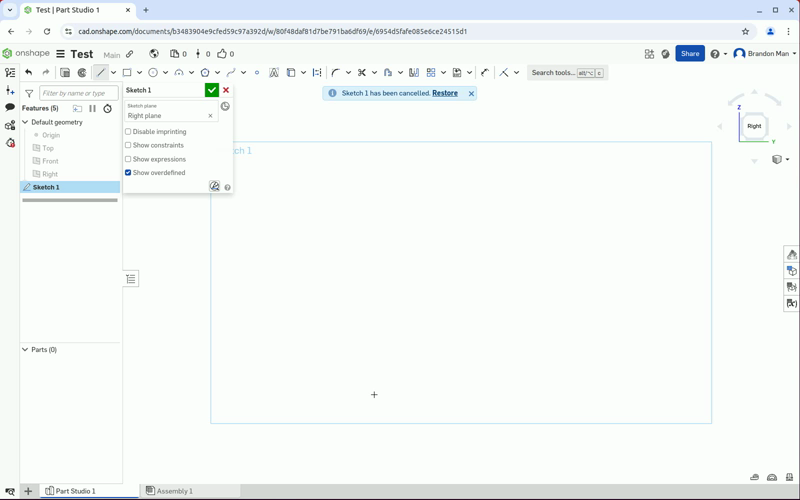
key_up(shift)
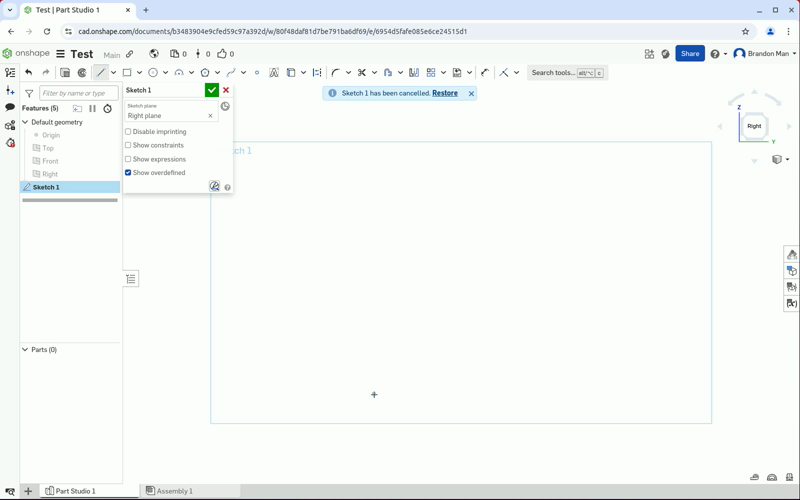
key_down(shift)
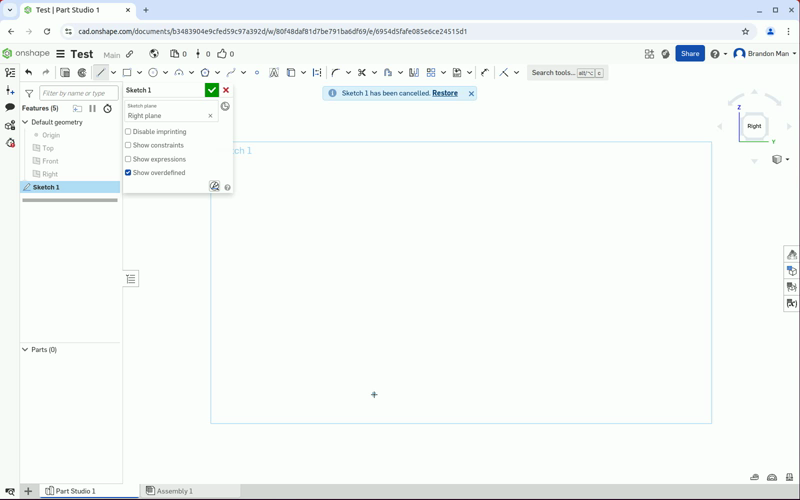
mouse_move(543, 394)
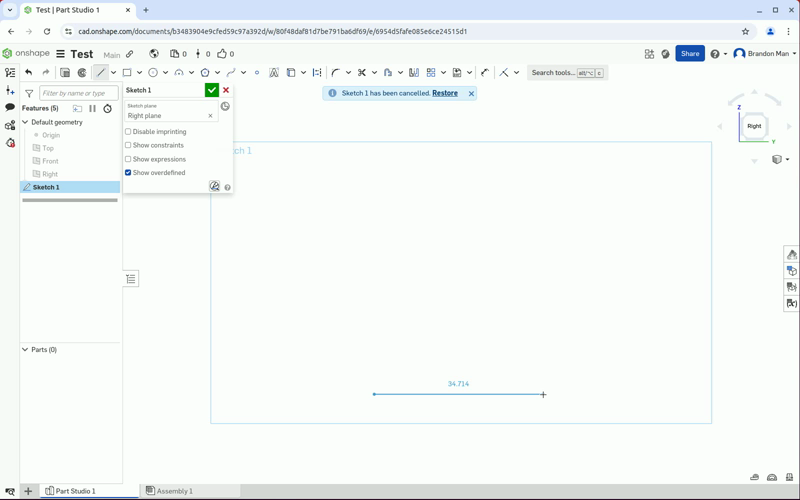
click(543, 394)
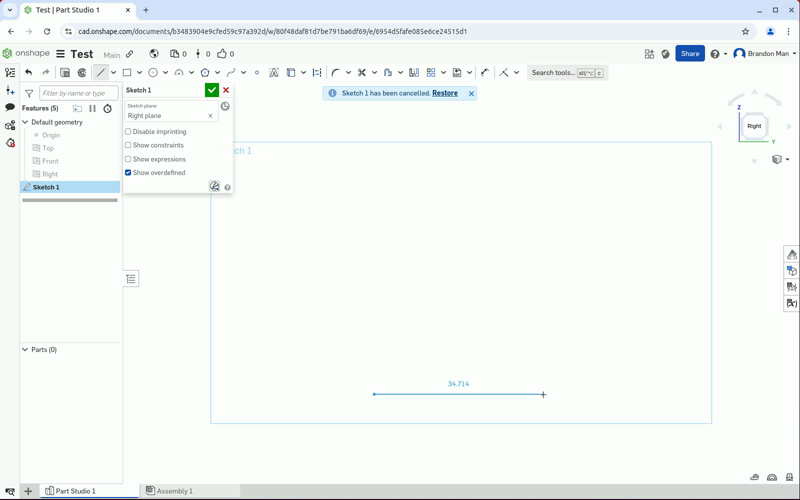
key_up(shift)
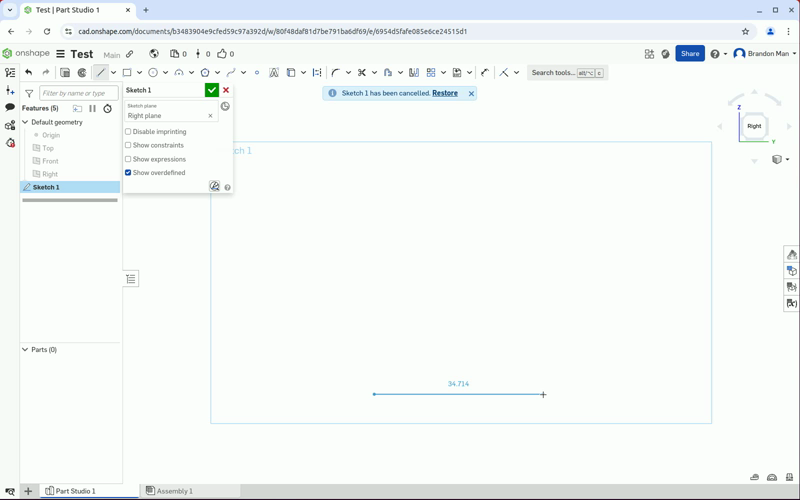
key_down(shift)
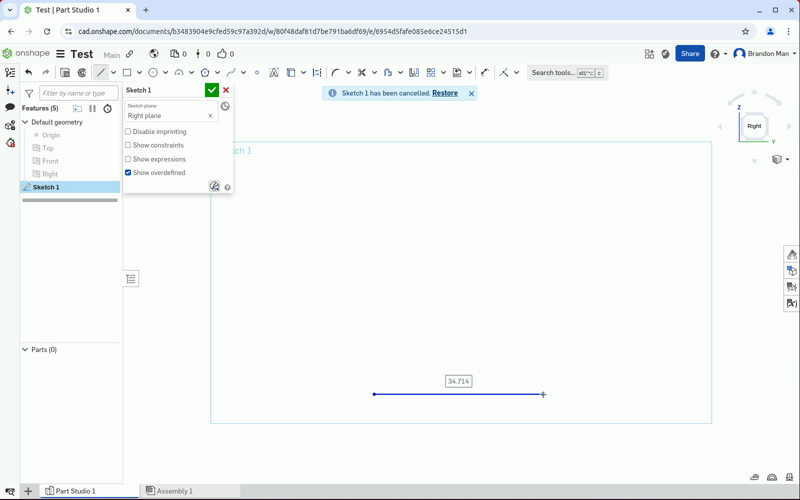
mouse_move(543, 205)
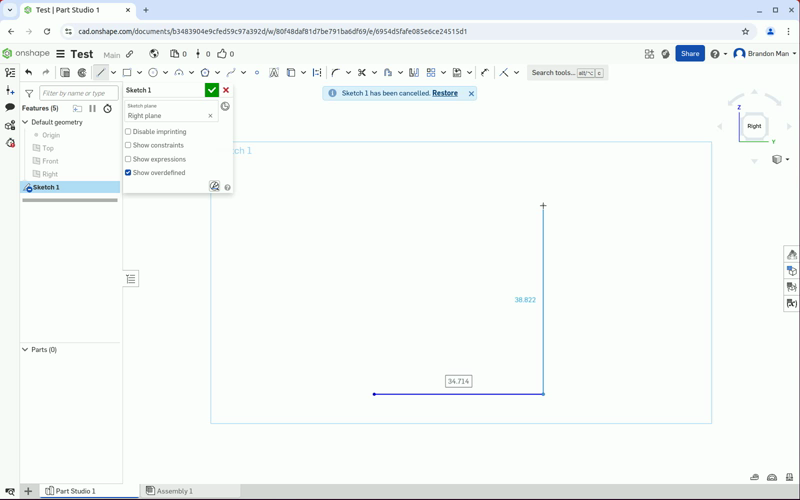
click(543, 205)
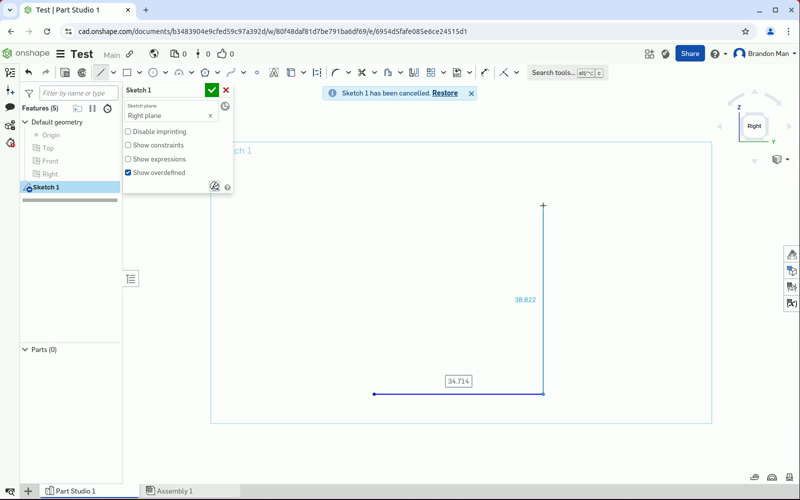
key_up(shift)
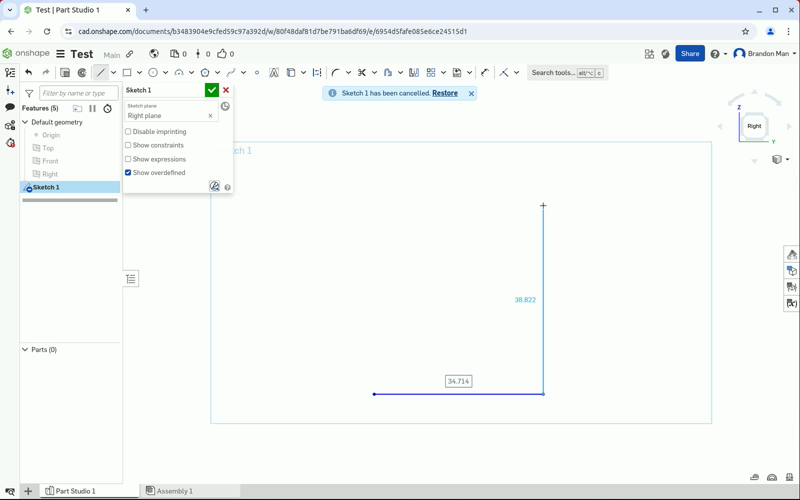
key_down(shift)
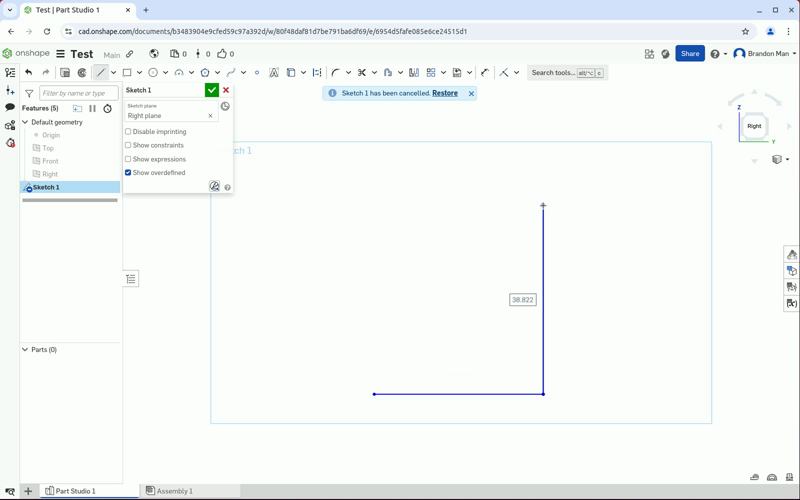
mouse_move(374, 205)
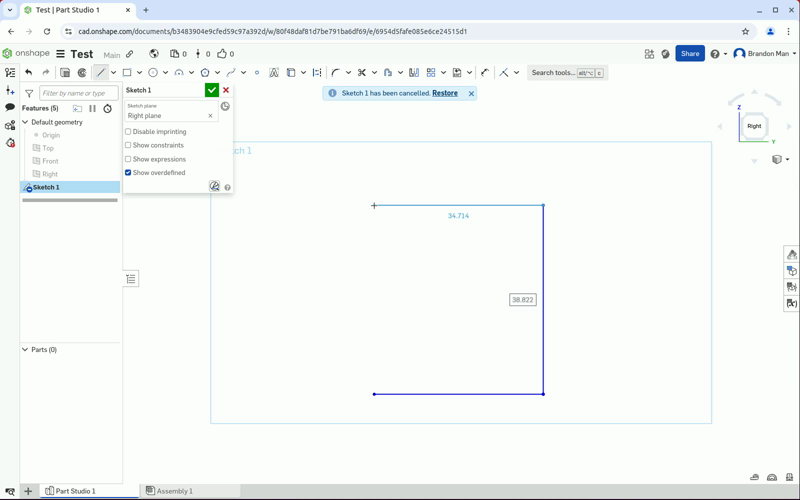
click(374, 205)
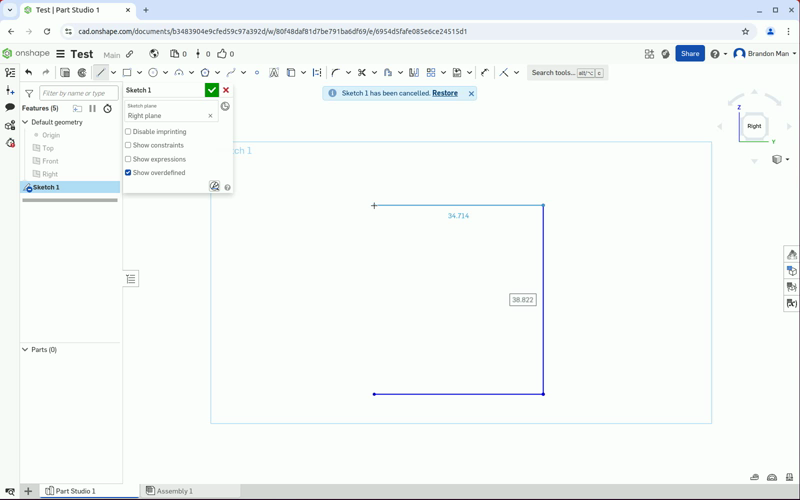
key_up(shift)
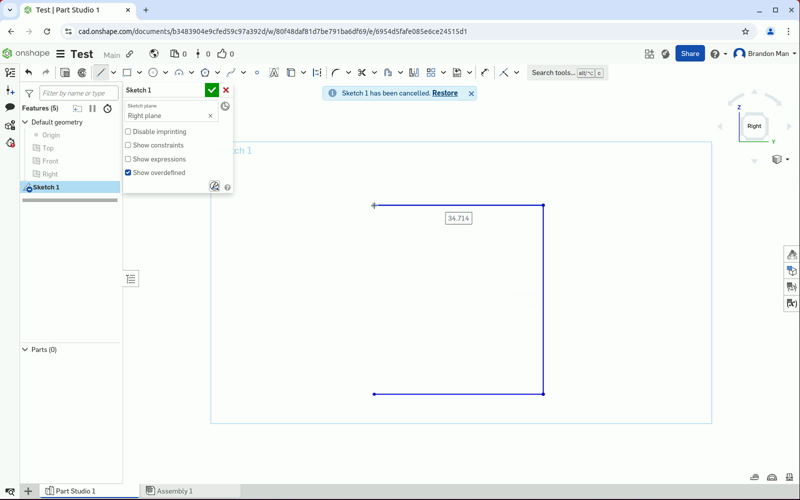
key_down(shift)
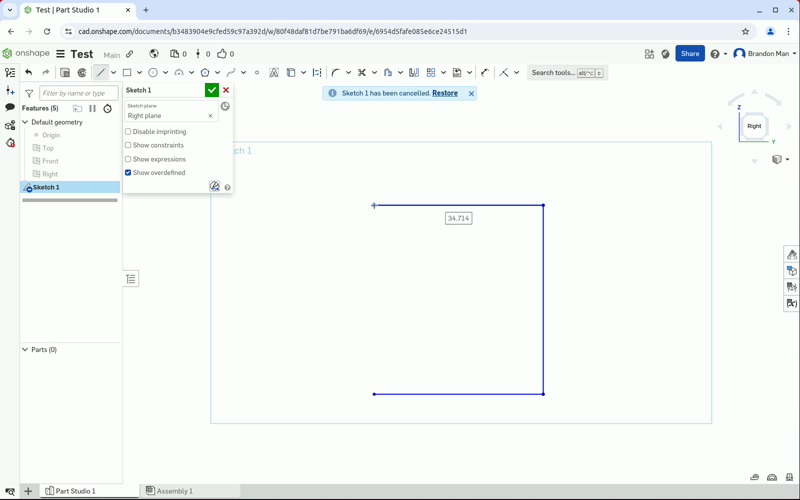
mouse_move(374, 394)
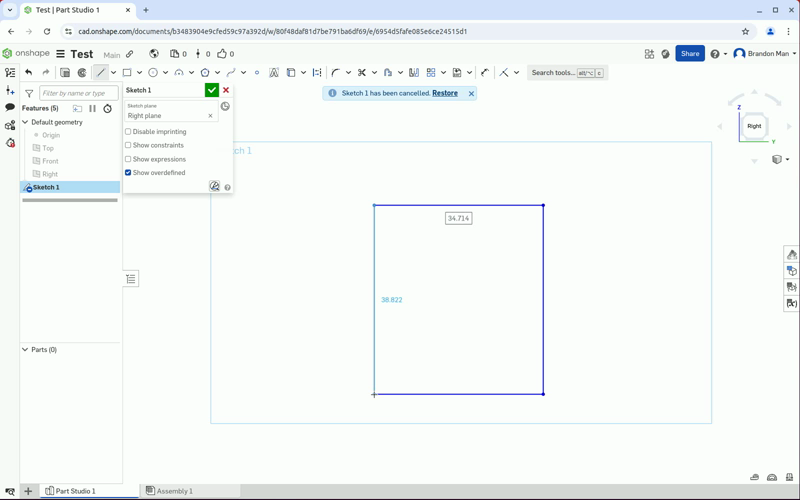
key_up(shift)
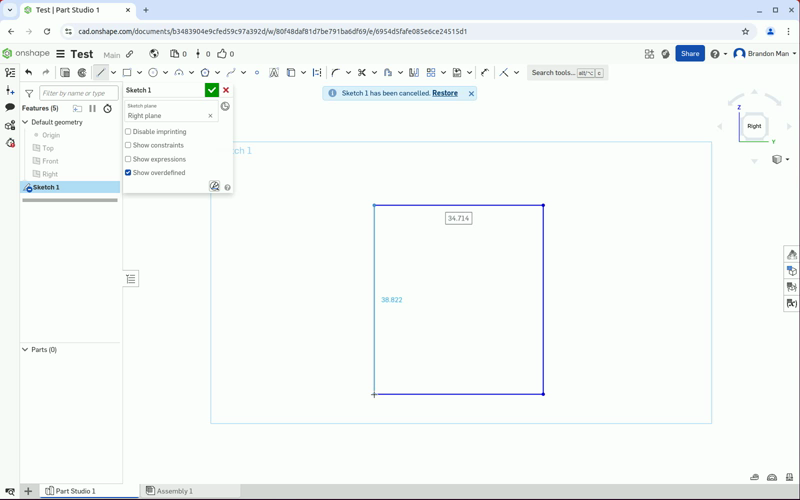
click(374, 394)
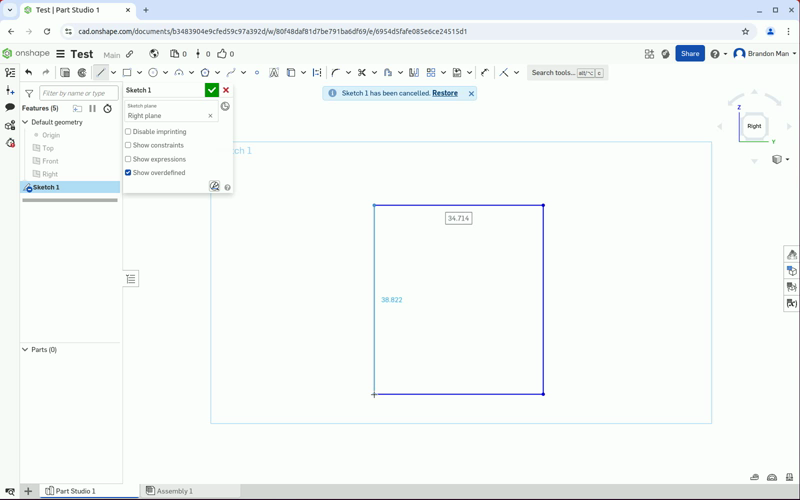
key(esc)
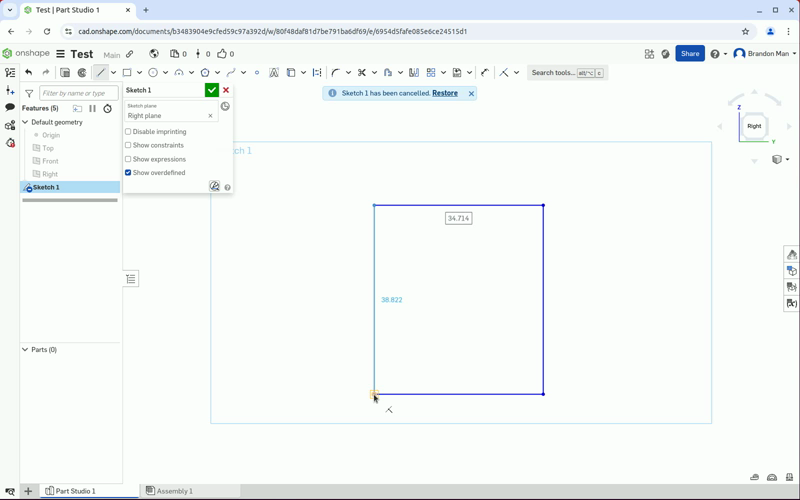
key(l)
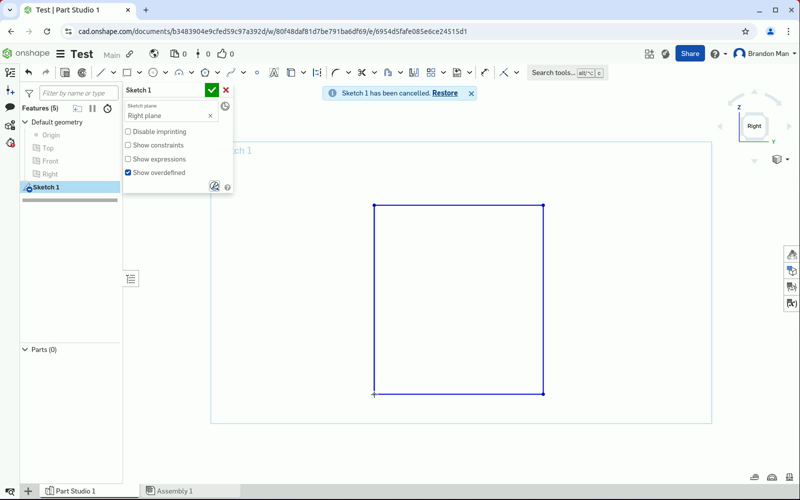
key_down(shift)
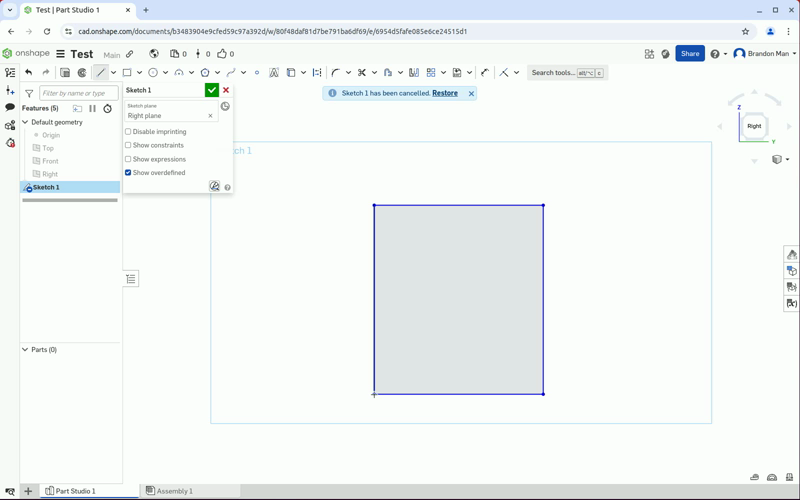
mouse_move(382, 386)
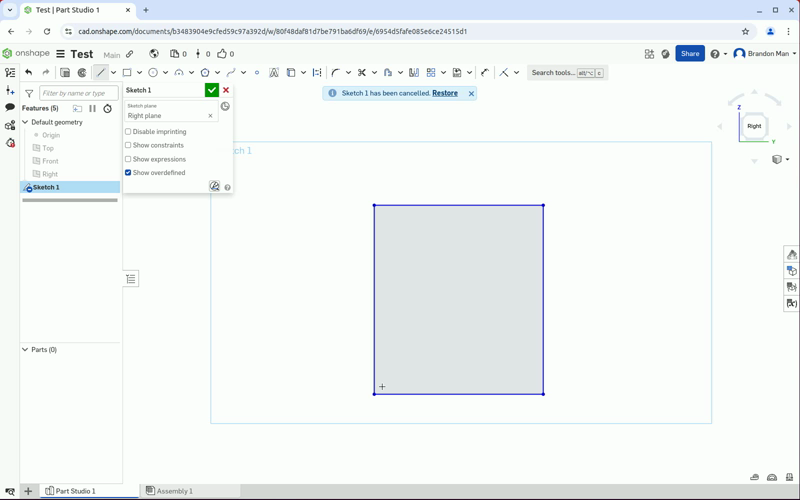
click(382, 386)
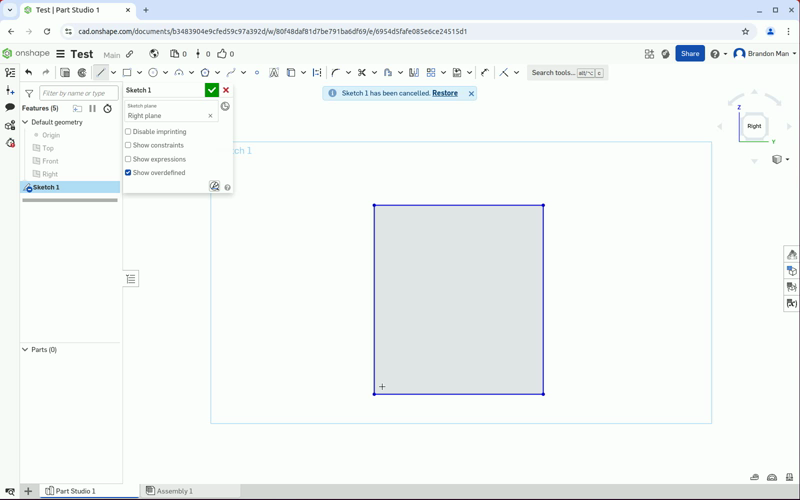
key_up(shift)
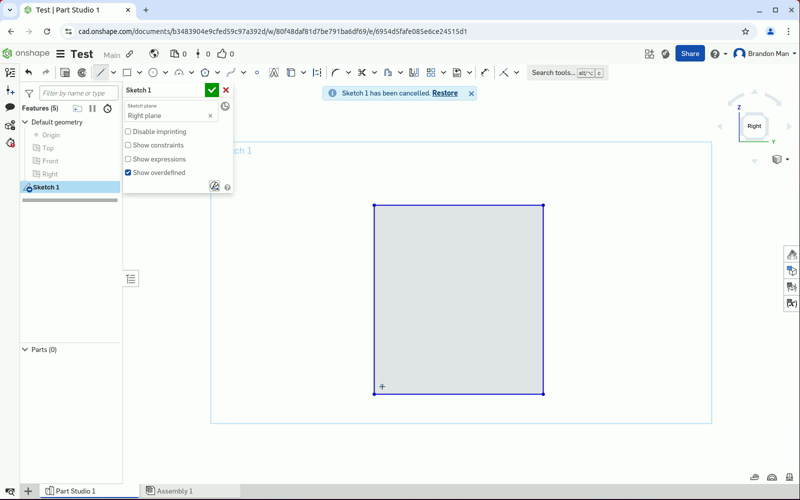
key_down(shift)
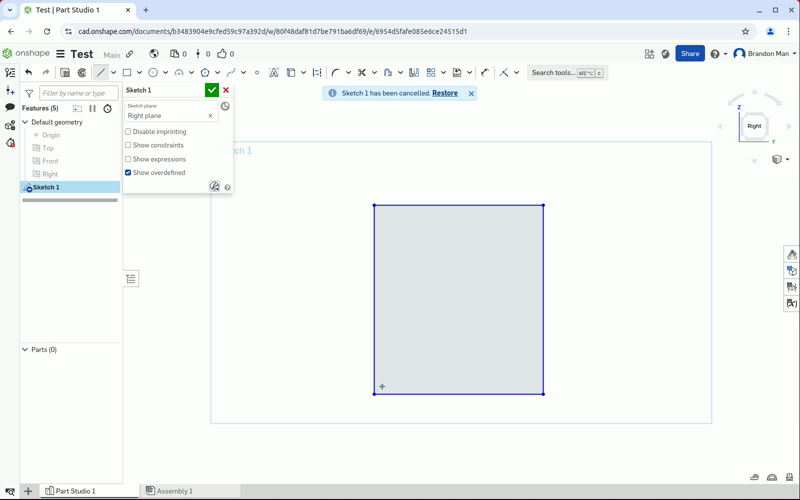
mouse_move(535, 386)
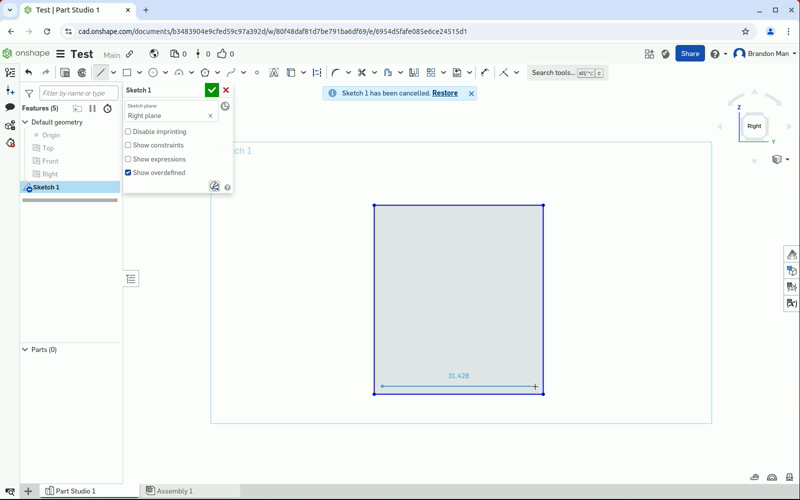
click(535, 386)
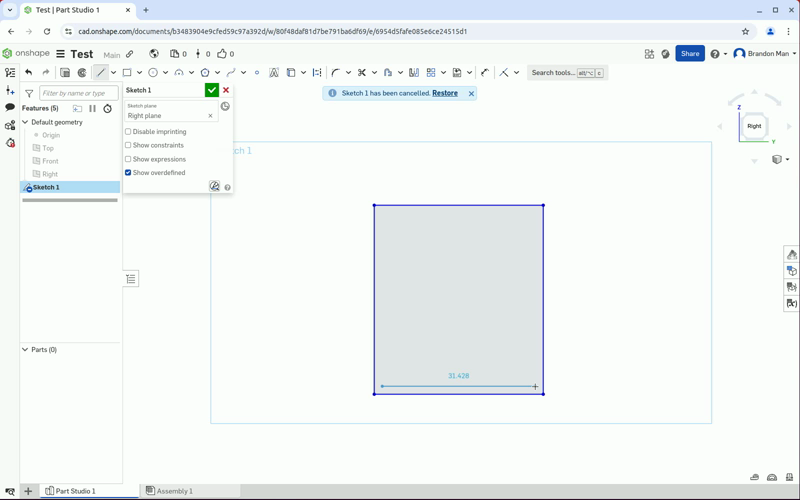
key_up(shift)
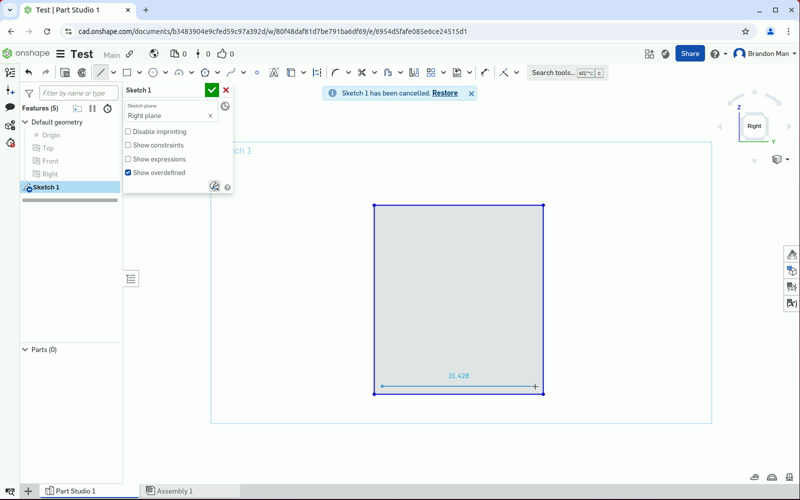
key_down(shift)
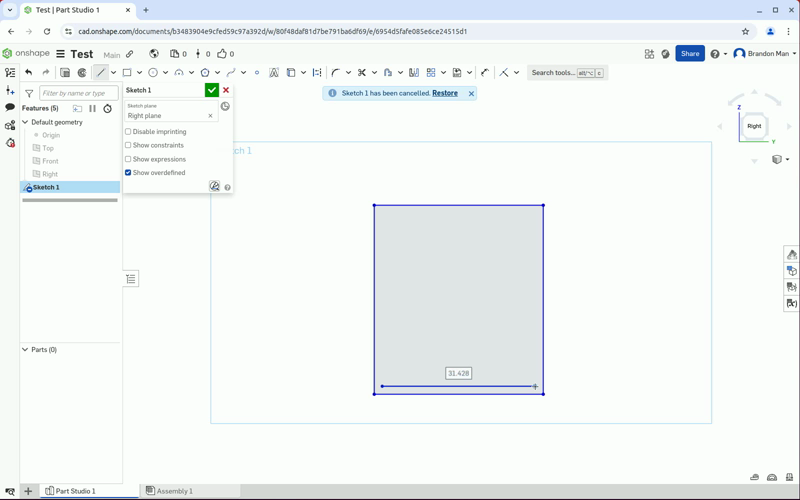
mouse_move(535, 213)
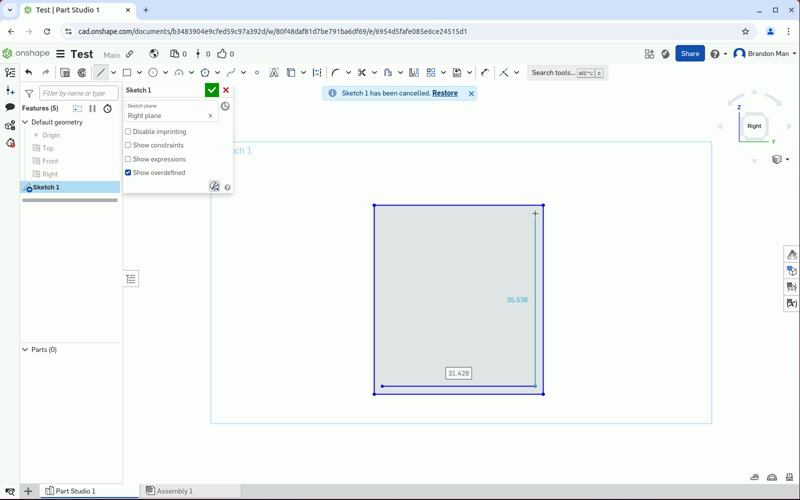
click(535, 213)
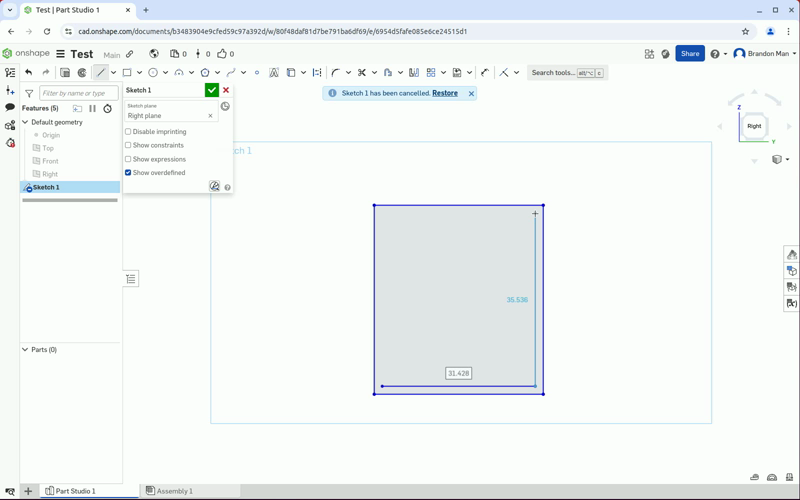
key_up(shift)
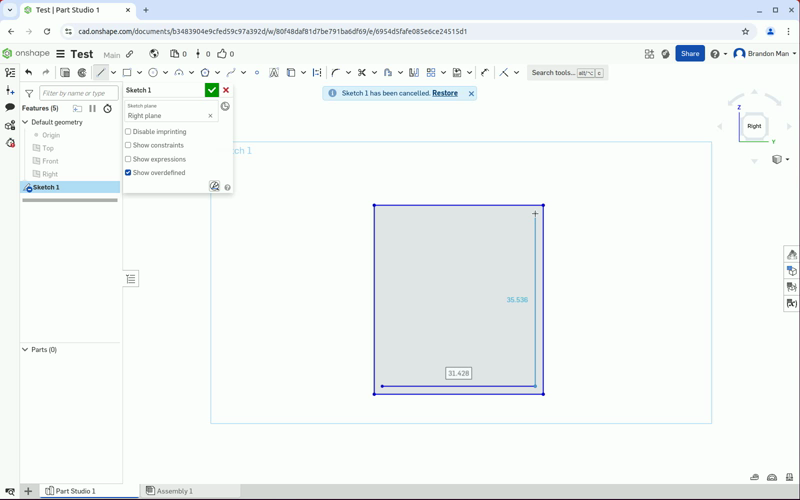
key_down(shift)
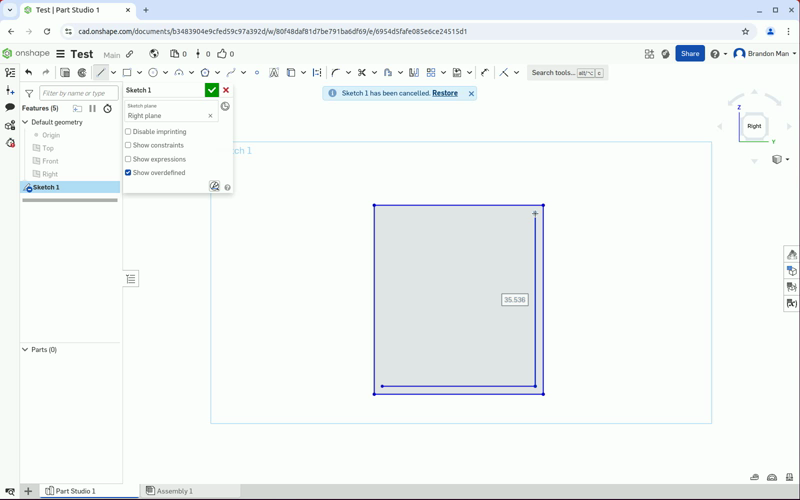
mouse_move(382, 213)
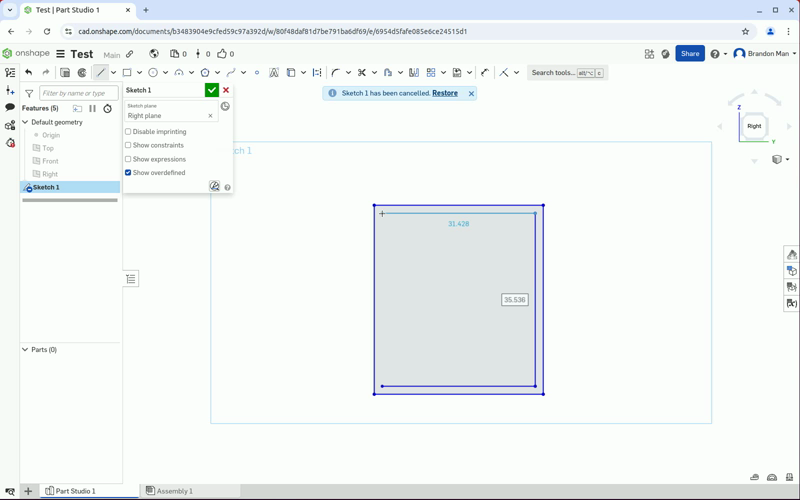
click(382, 213)
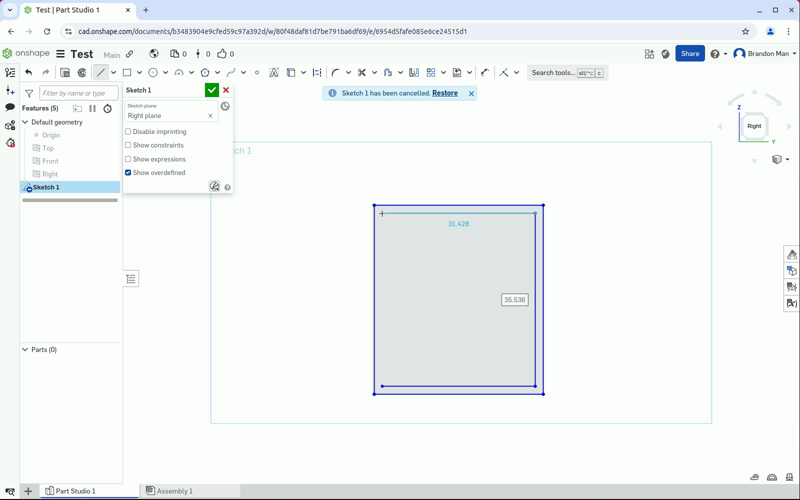
key_up(shift)
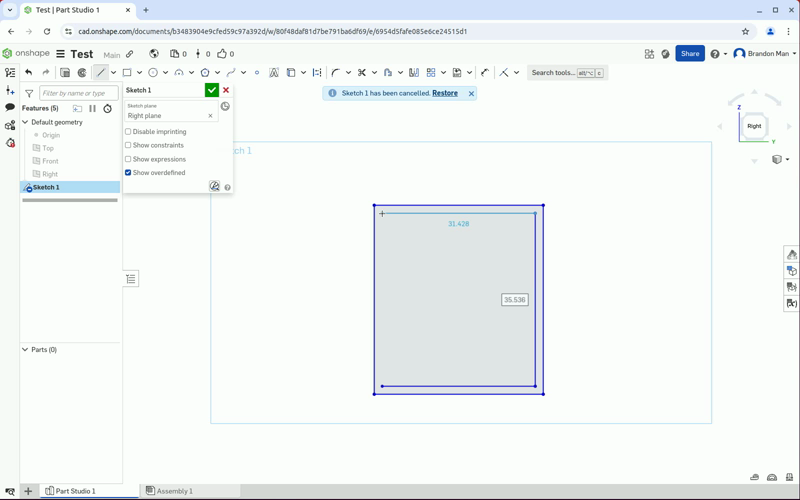
key_down(shift)
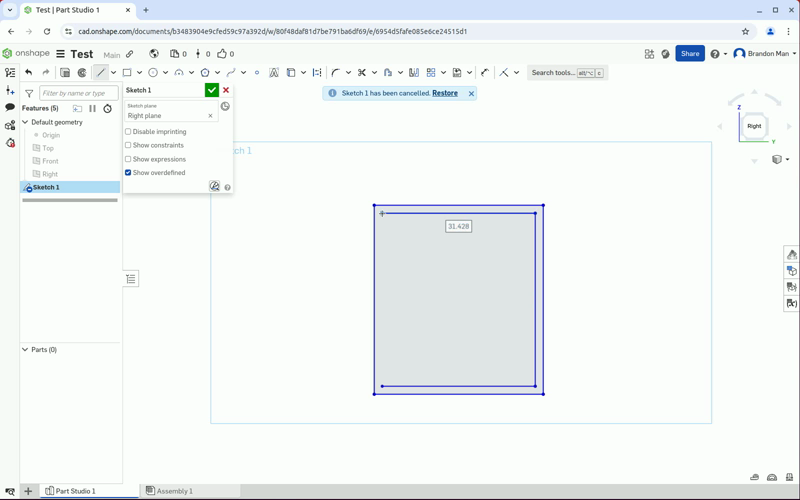
mouse_move(382, 386)
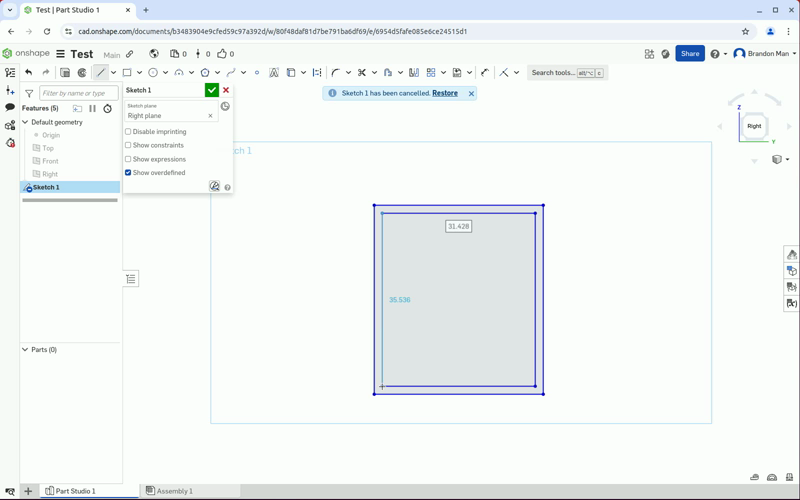
key_up(shift)
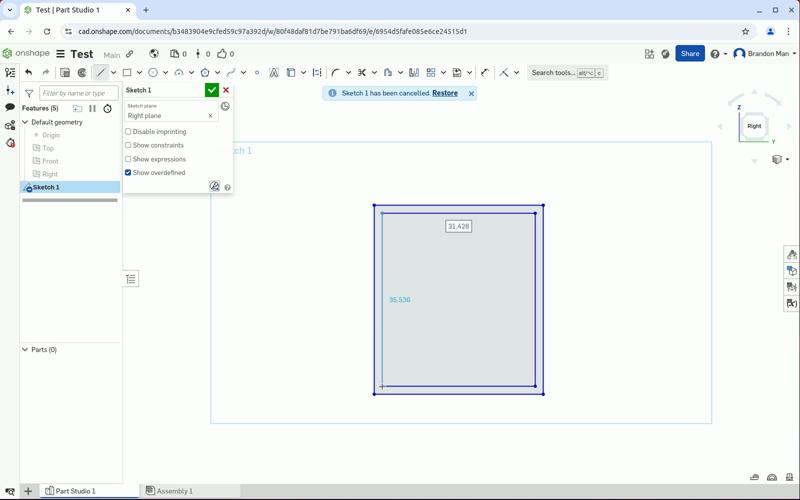
click(382, 386)
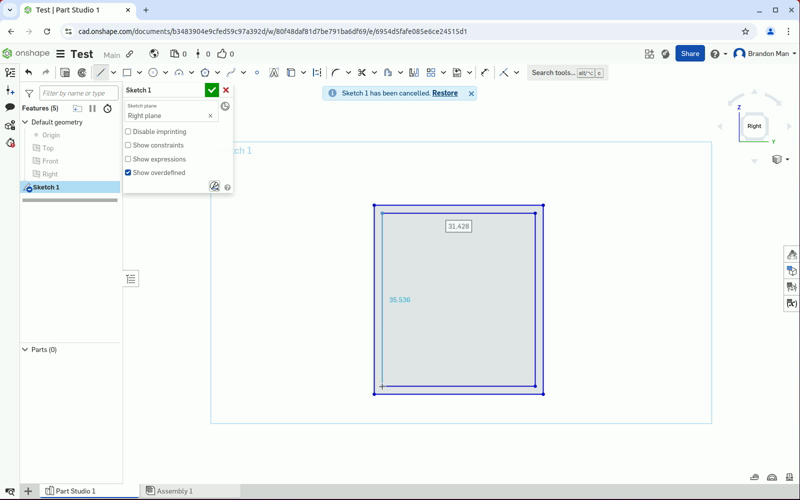
key(esc)
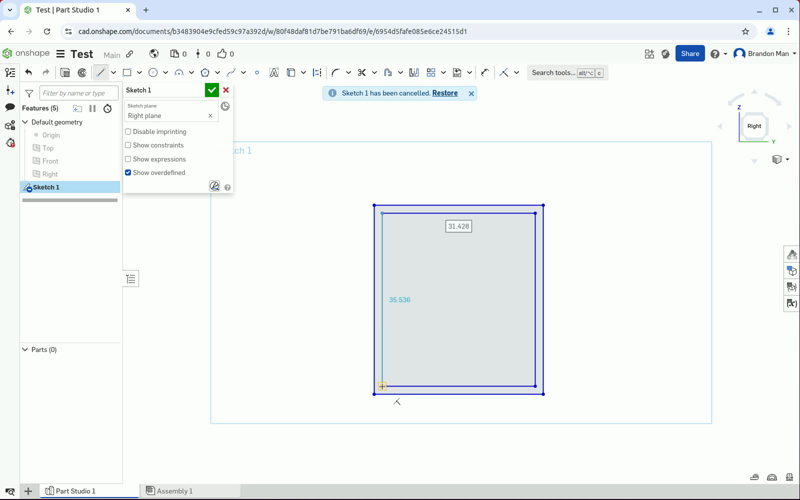
mouse_move(409, 390)
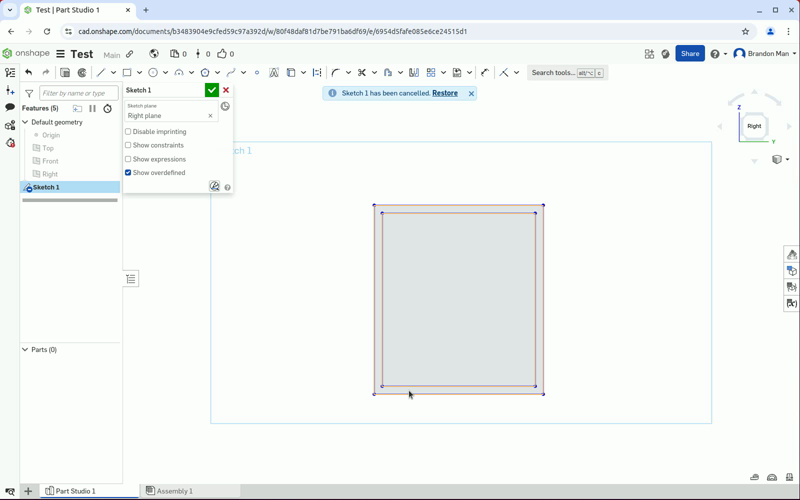
click(409, 390)
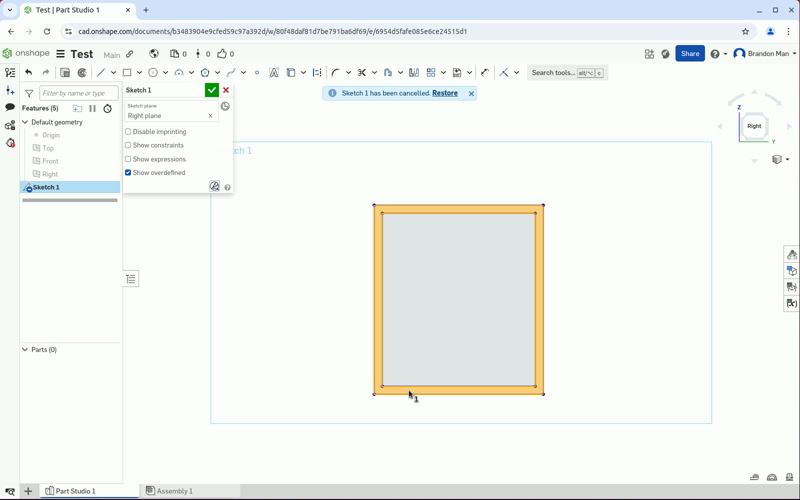
mouse_move(73, 352)
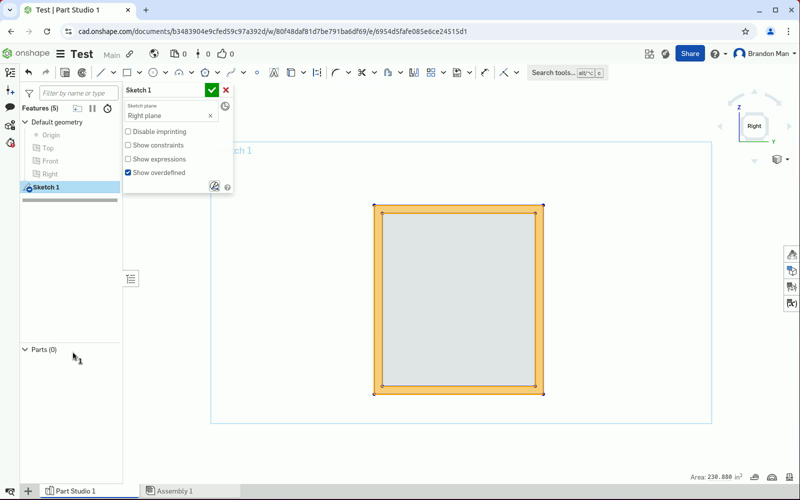
key(shift+y)
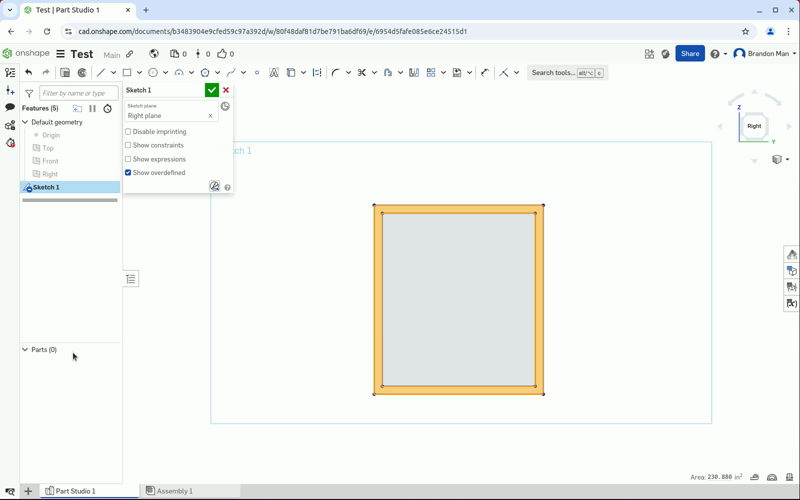
key(shift+e)
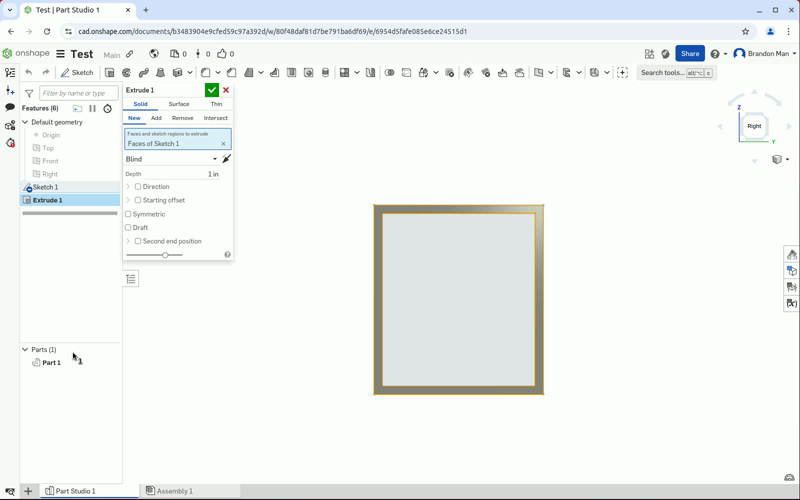
mouse_move(143, 106)
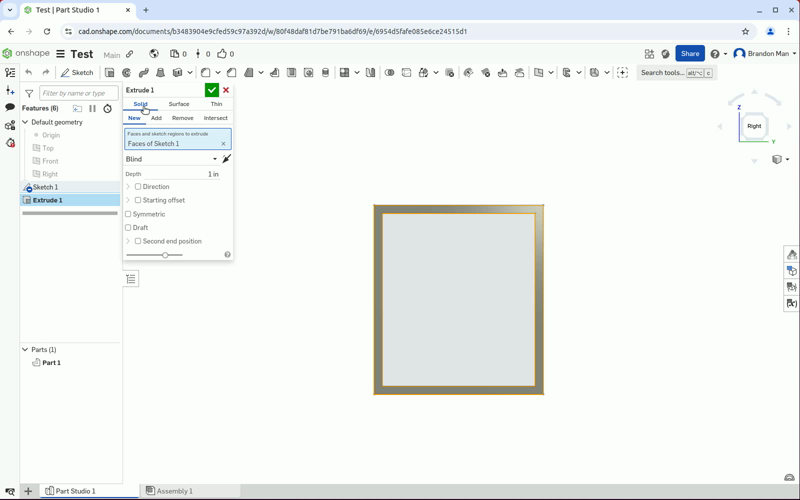
click(143, 106)
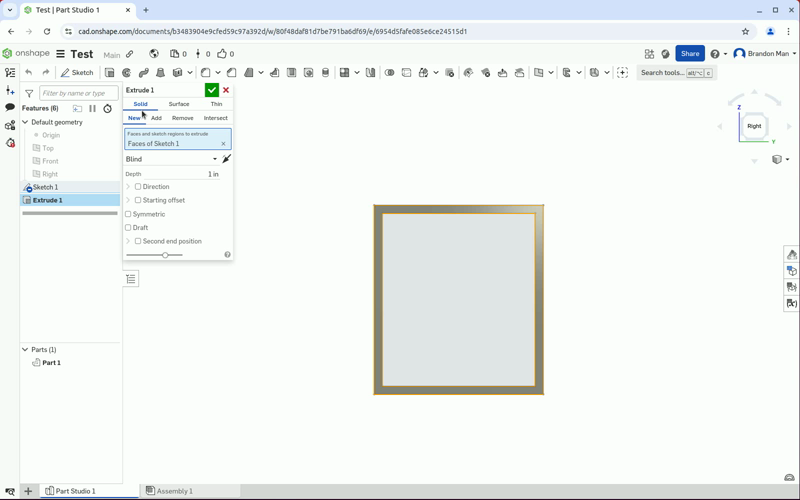
mouse_move(137, 120)
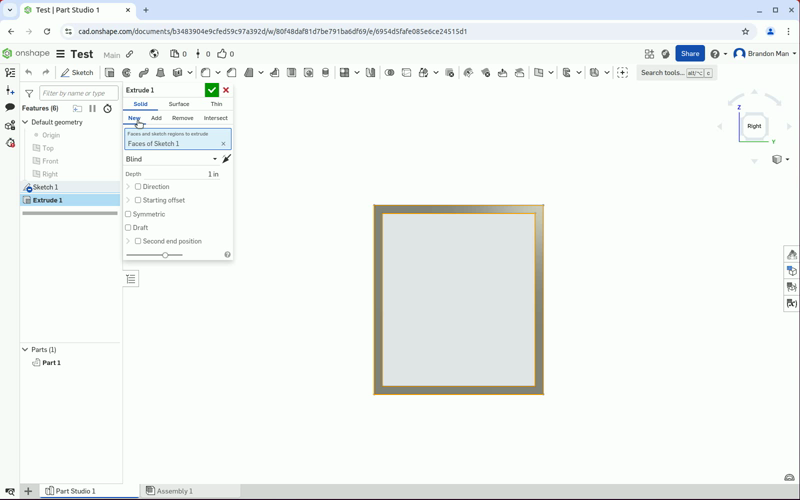
click(137, 120)
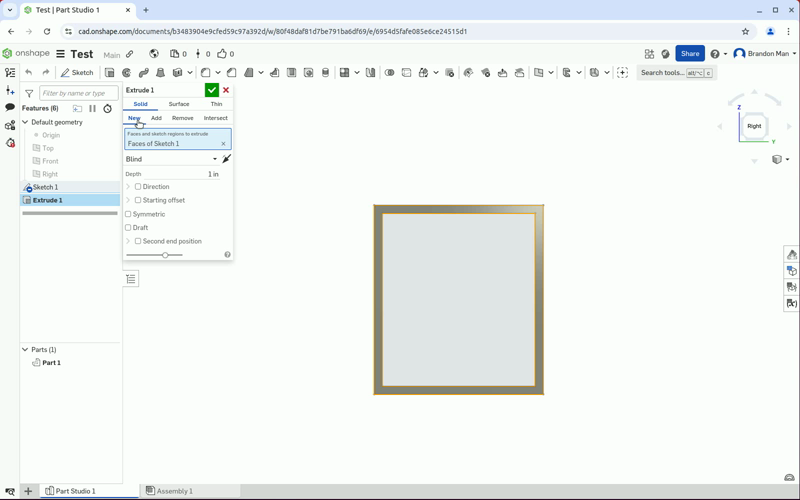
key(tab, 4)
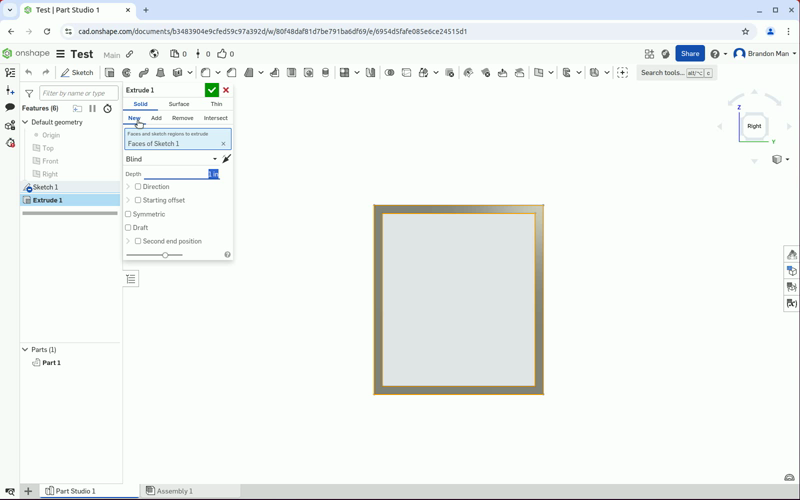
text(0.722)
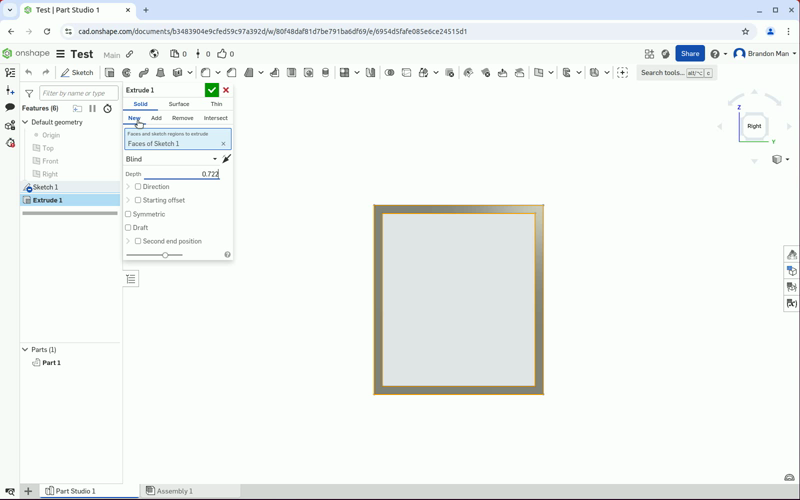
key(enter)
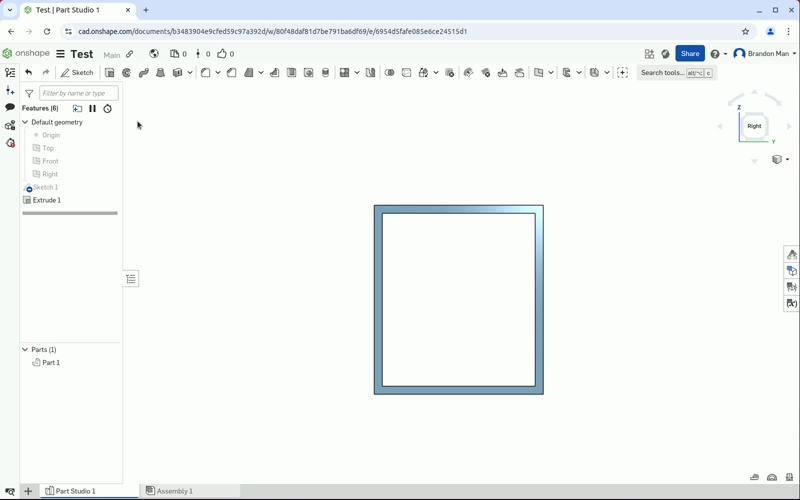
key(shift+h)
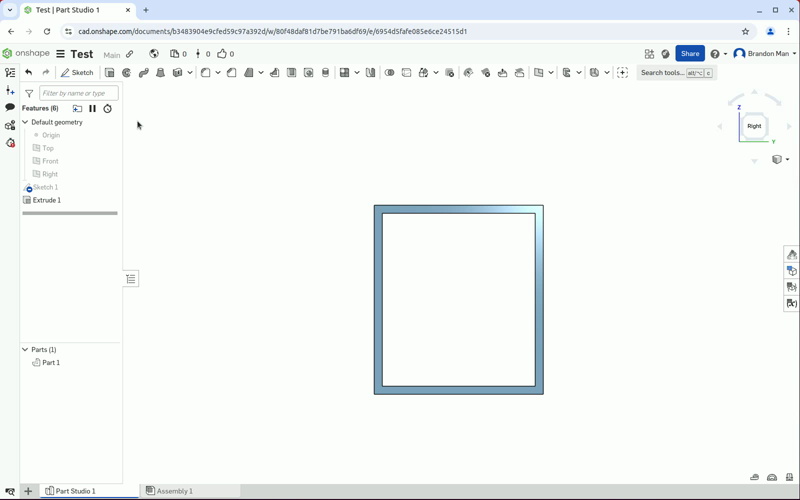
key(shift+h)
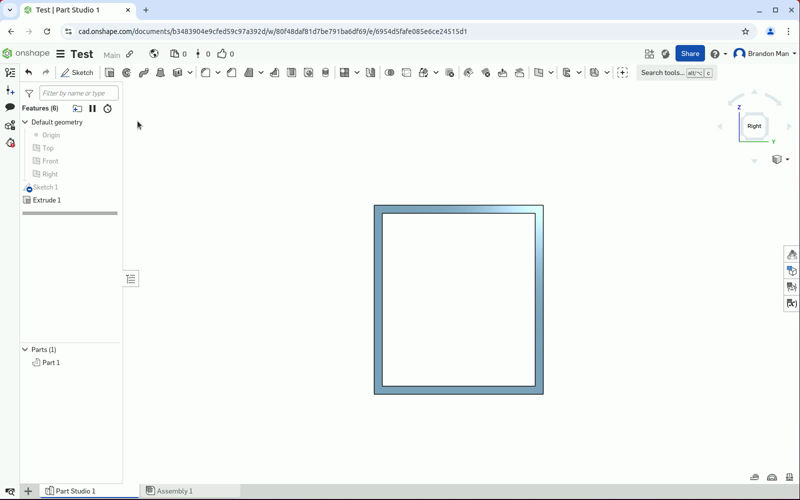
mouse_move(73, 189)
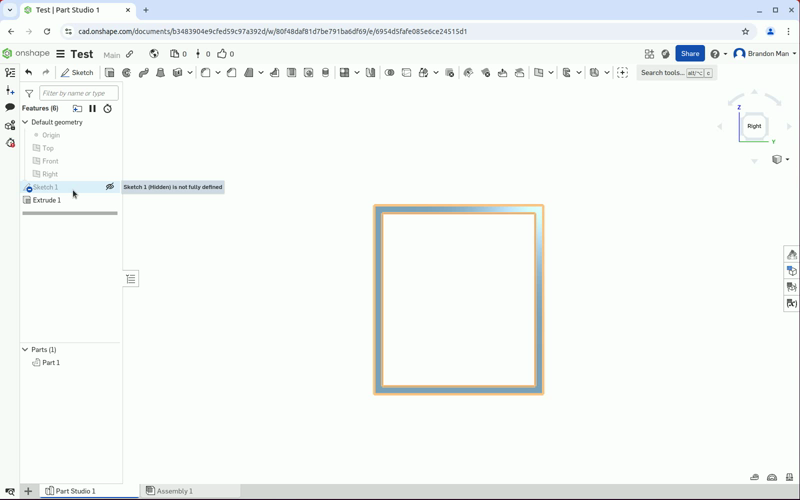
click(73, 189)
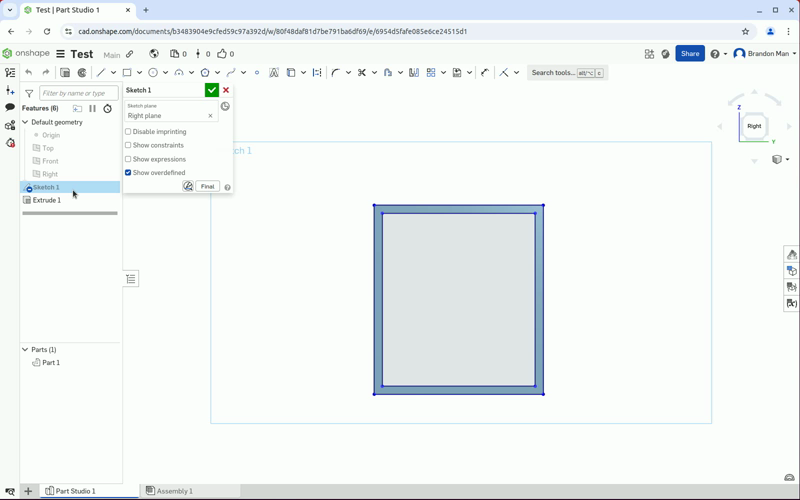
mouse_move(229, 92)
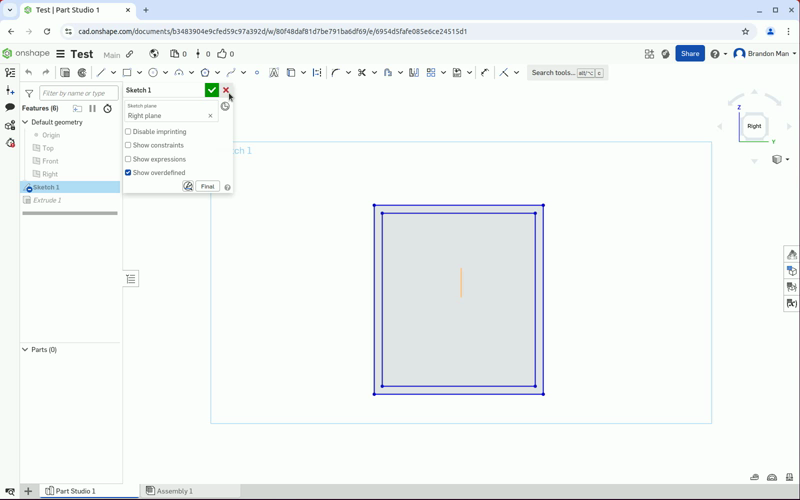
click(229, 92)
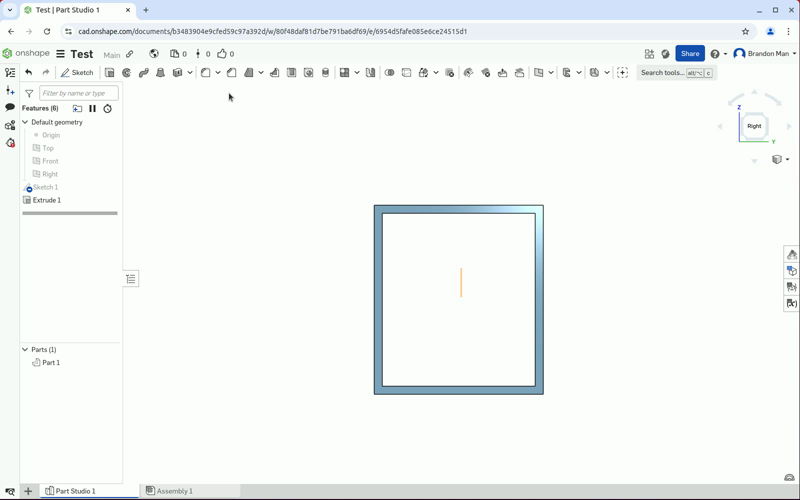
mouse_move(73, 352)
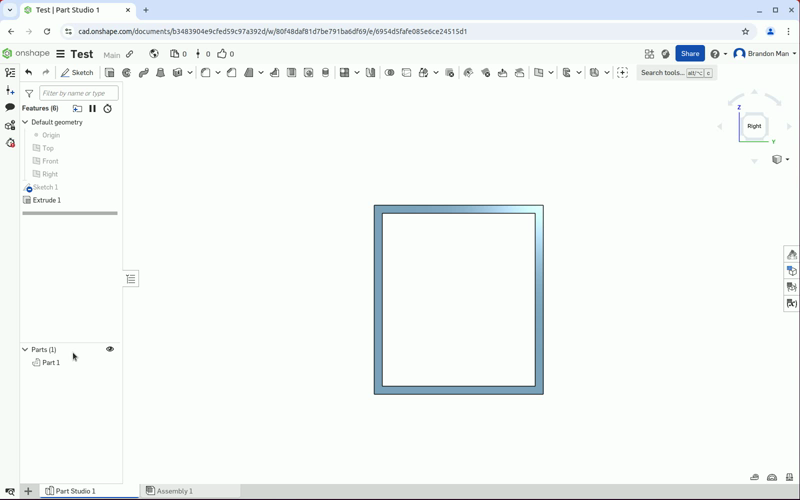
key(y)
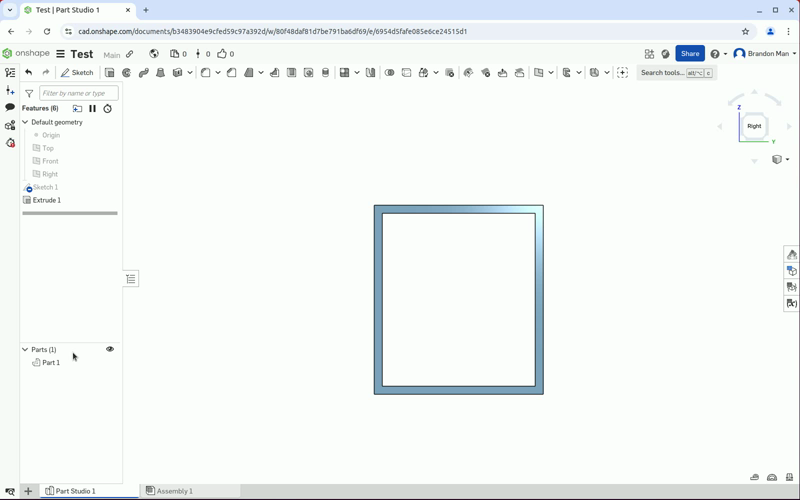
key(shift+p)
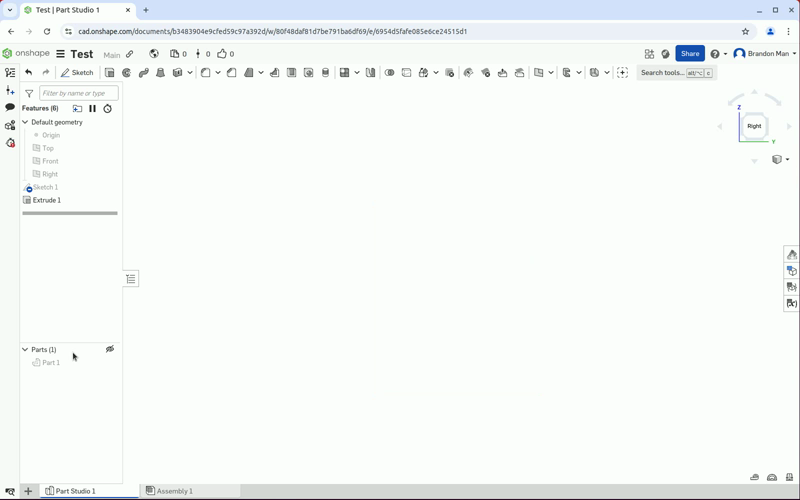
key(space)
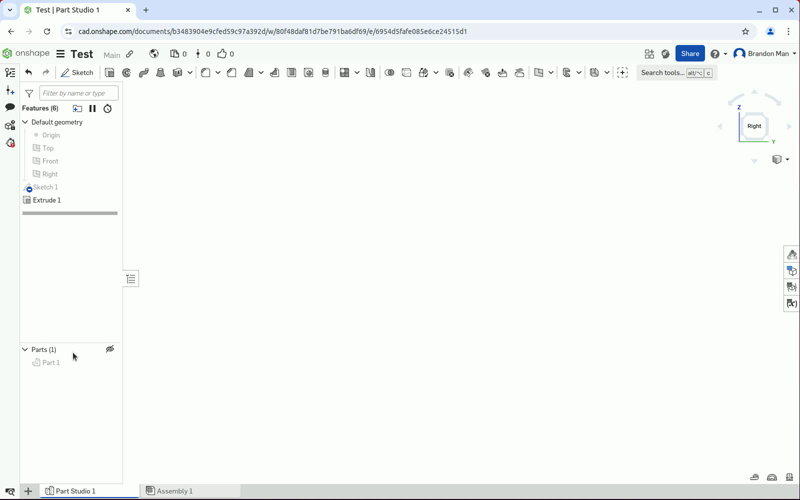
key_down(shift)
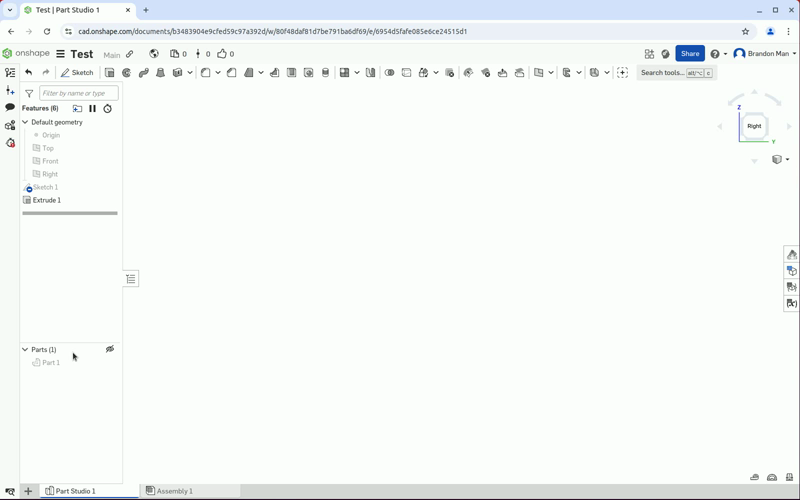
key(right)
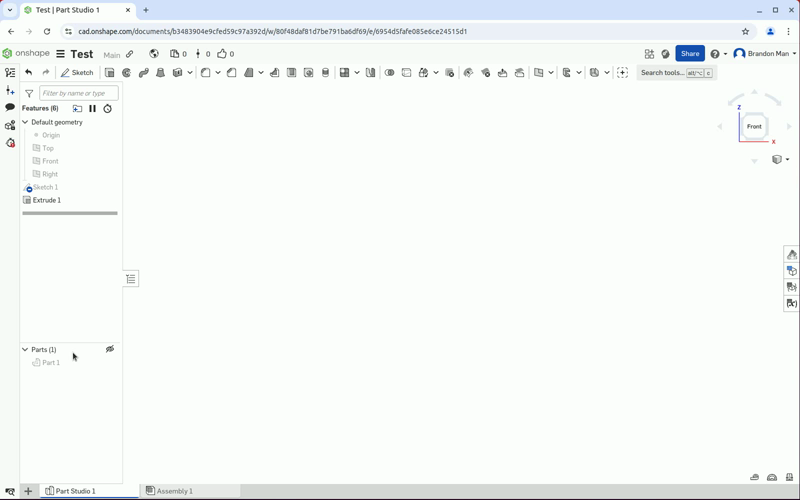
key_up(shift)
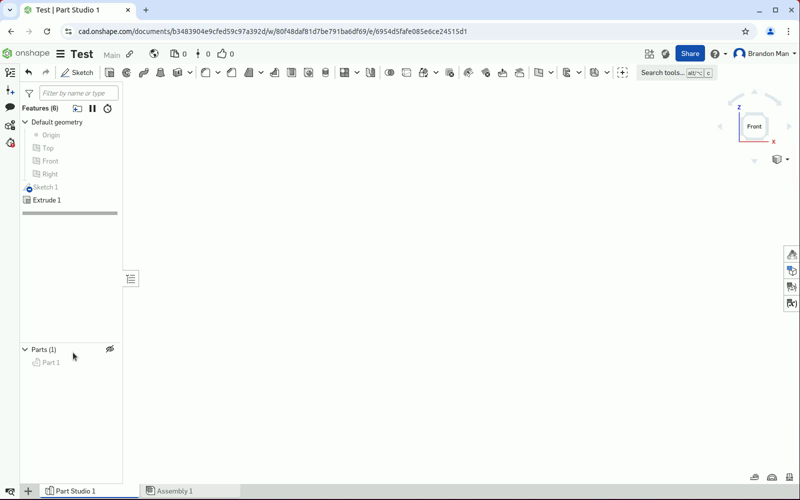
key(space)
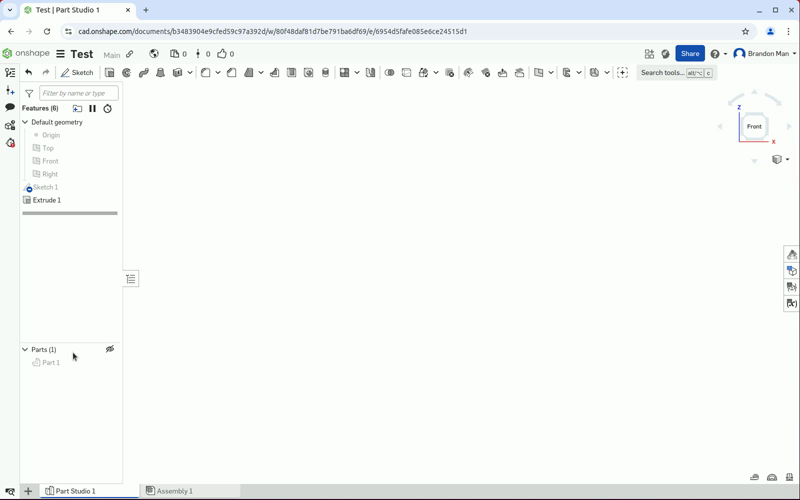
key_down(shift)
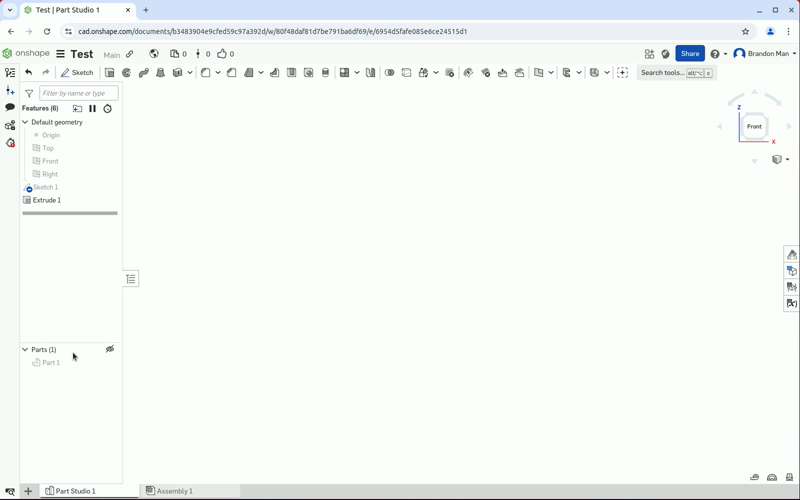
key(down)
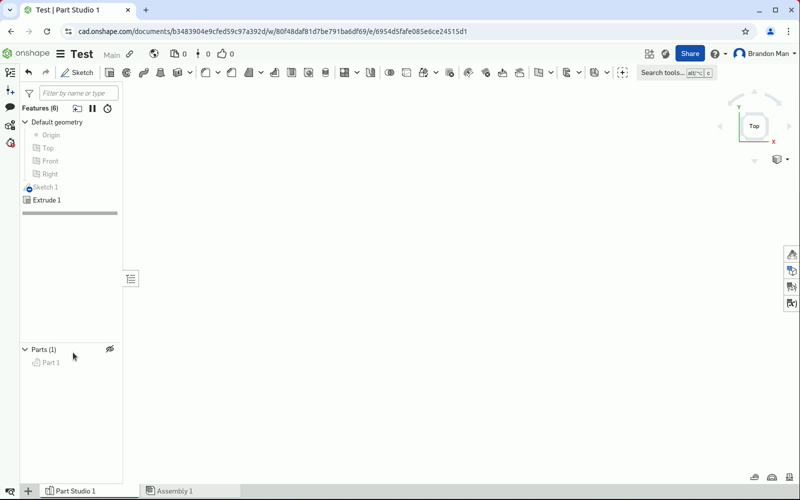
key_up(shift)
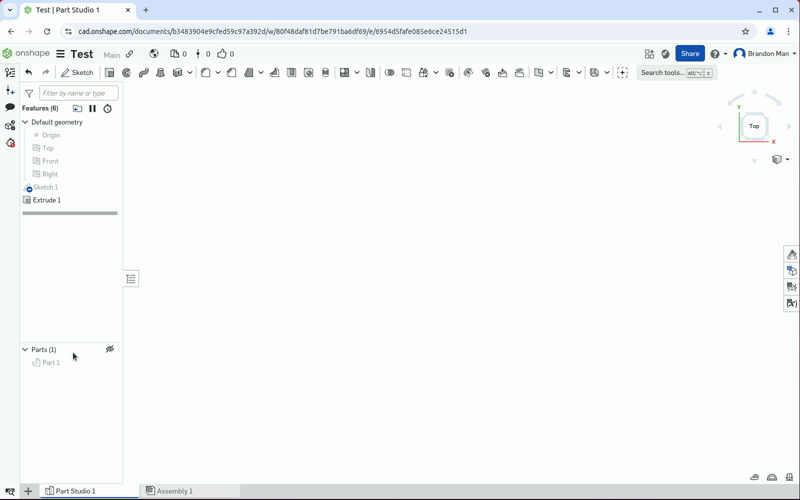
mouse_move(73, 352)
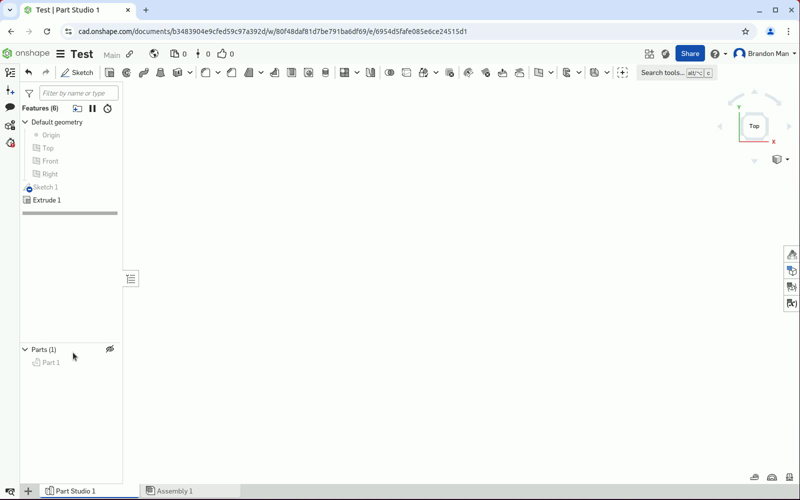
key(shift+y)
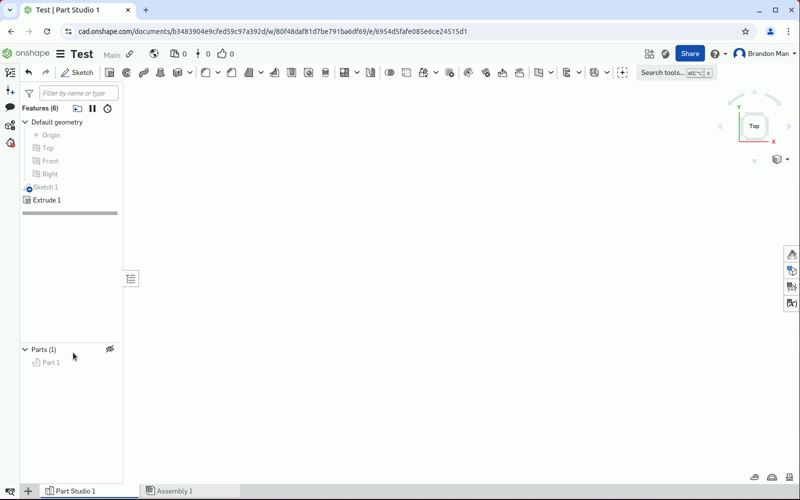
key(shift+s)
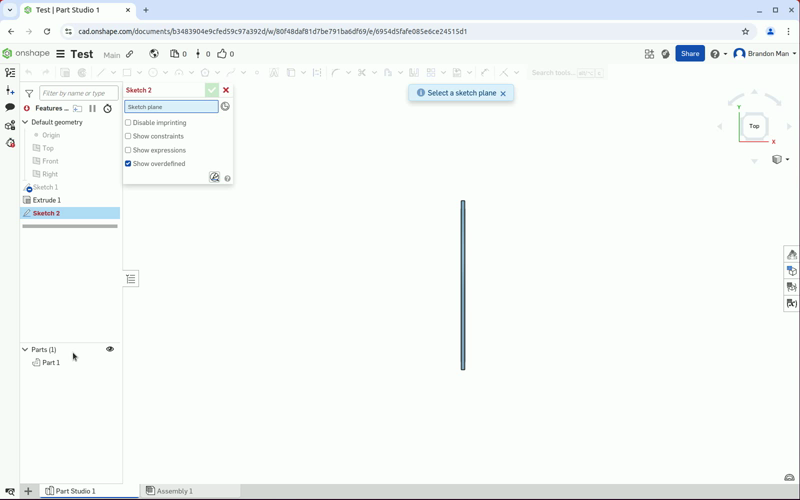
mouse_move(73, 150)
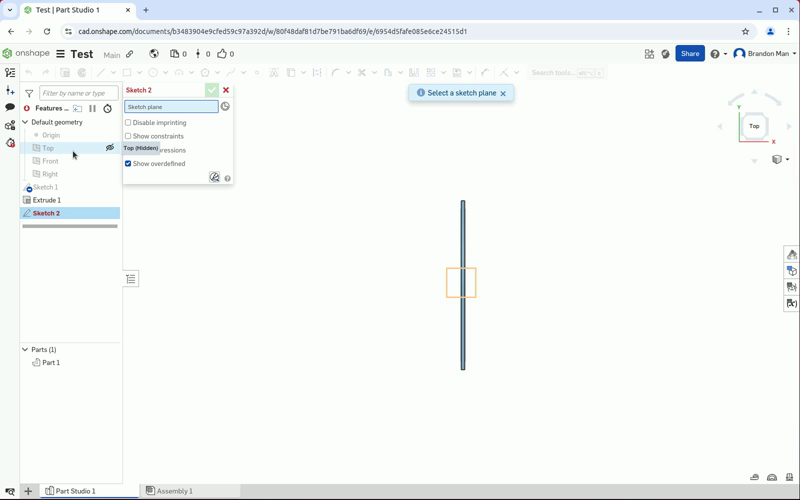
click(73, 150)
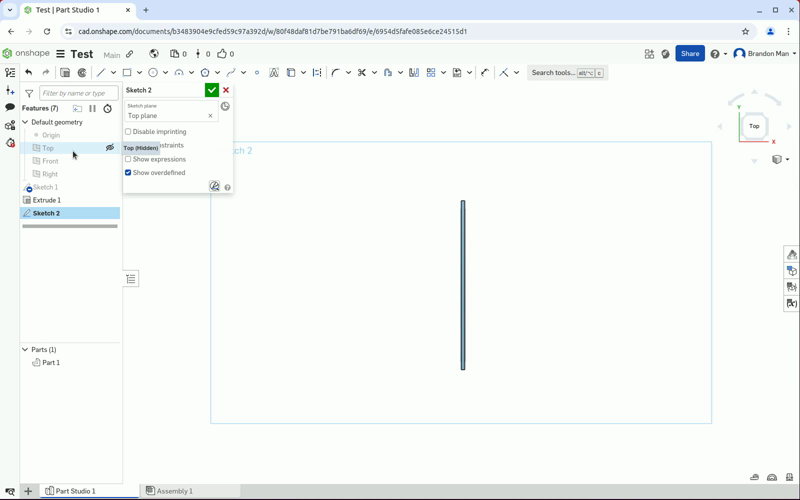
mouse_move(73, 352)
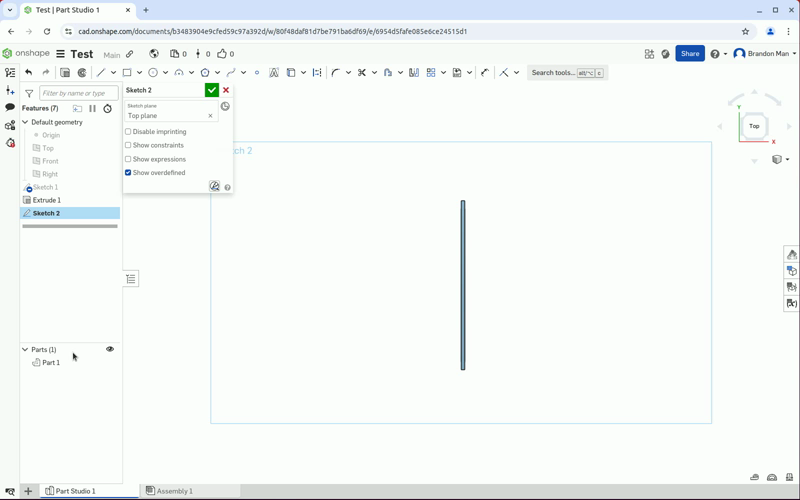
key(y)
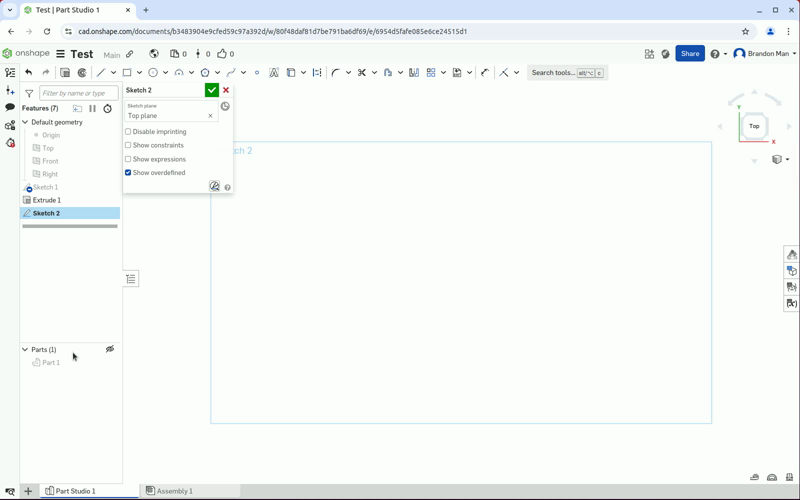
key(l)
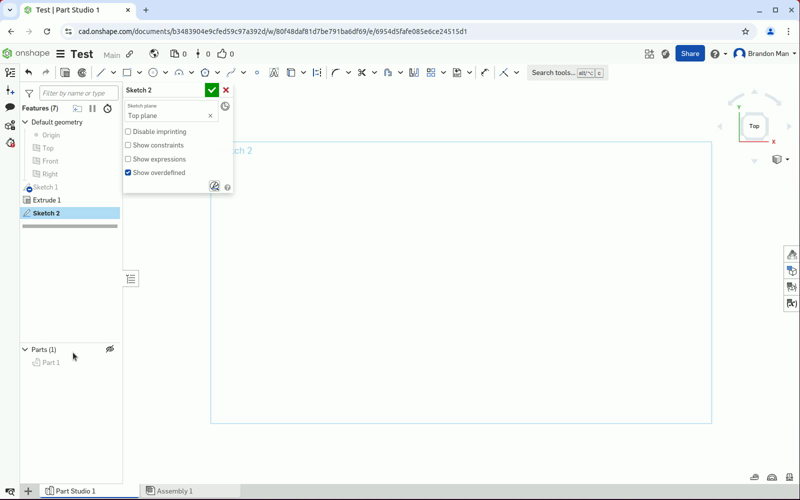
key_down(shift)
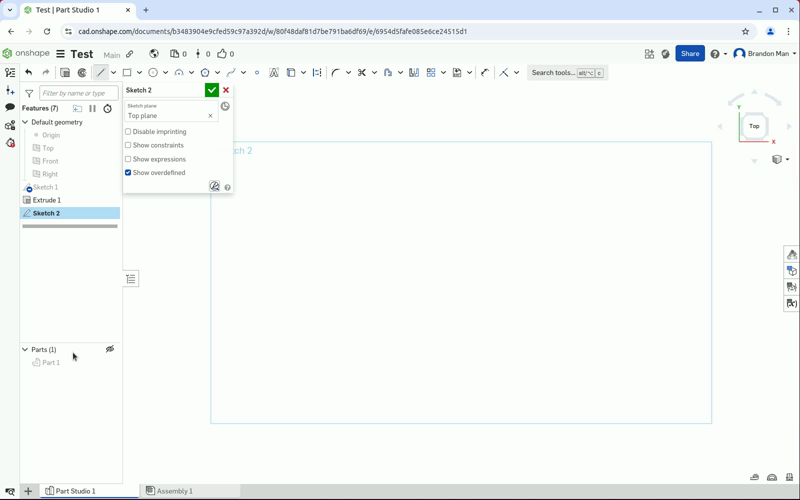
mouse_move(472, 206)
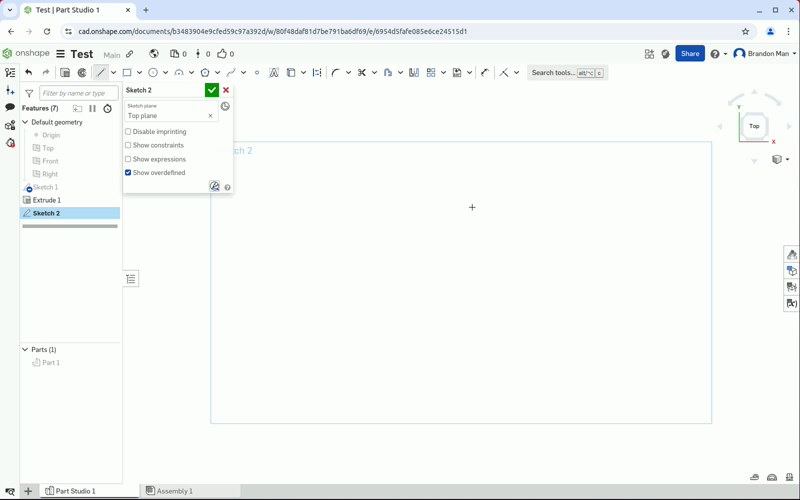
click(472, 206)
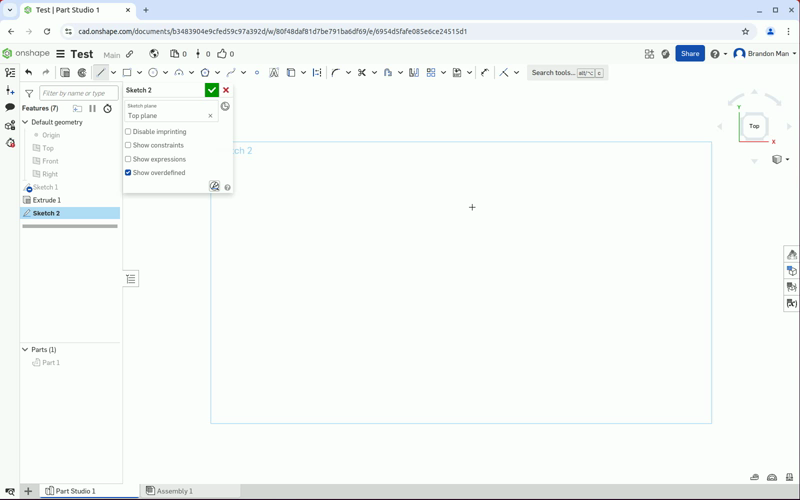
key_up(shift)
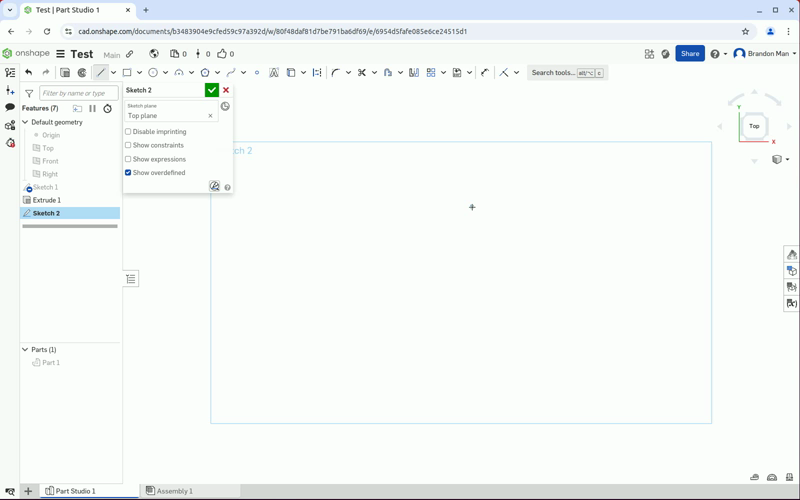
key_down(shift)
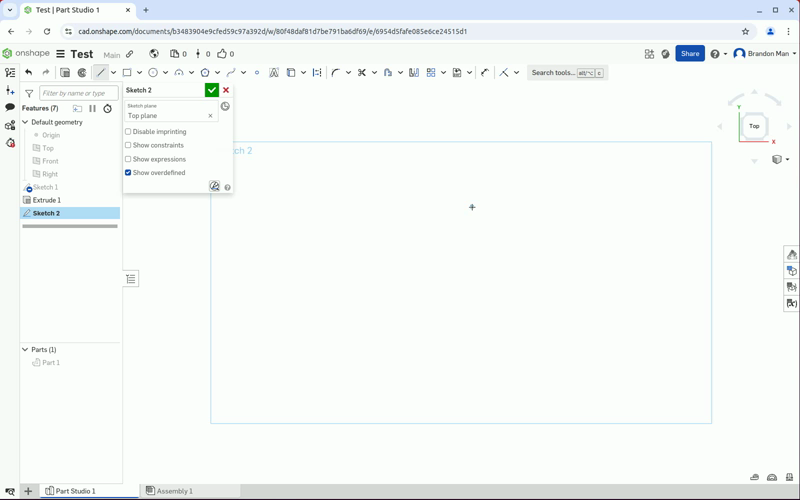
mouse_move(573, 206)
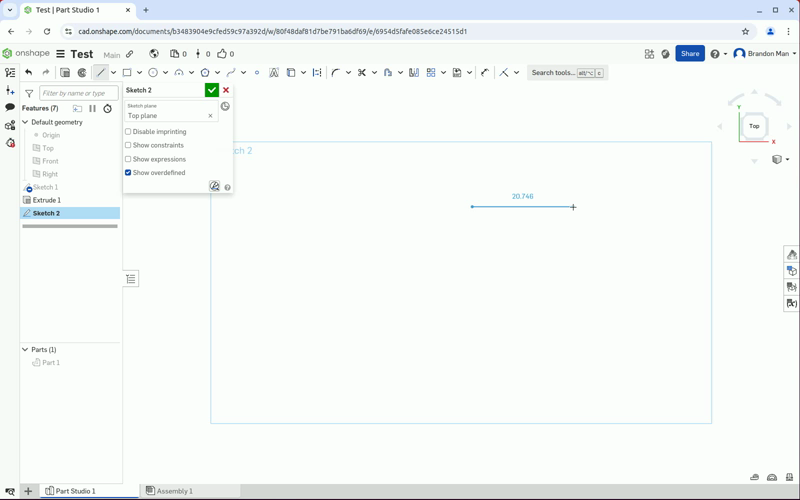
click(573, 206)
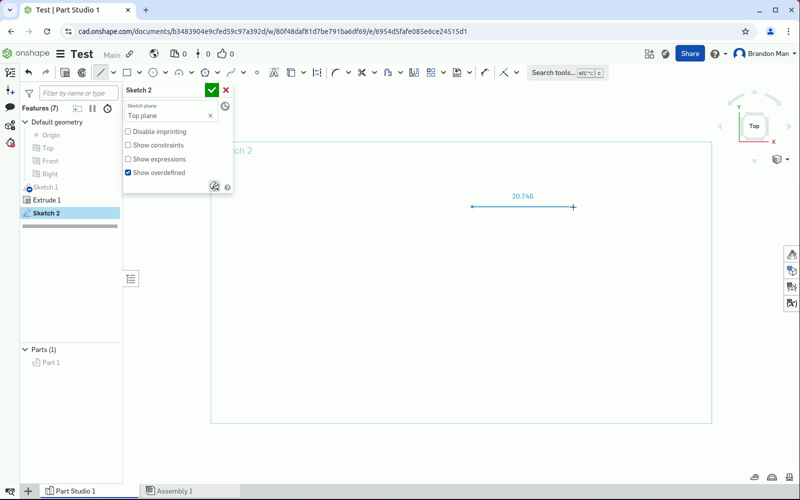
key_up(shift)
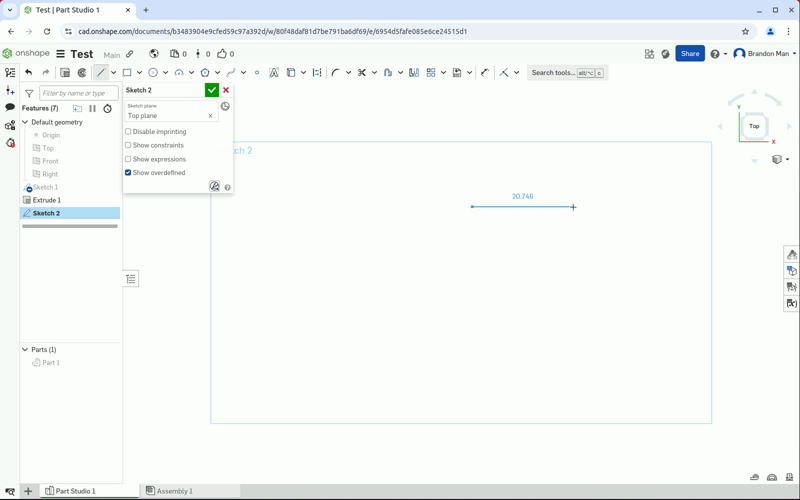
key_down(shift)
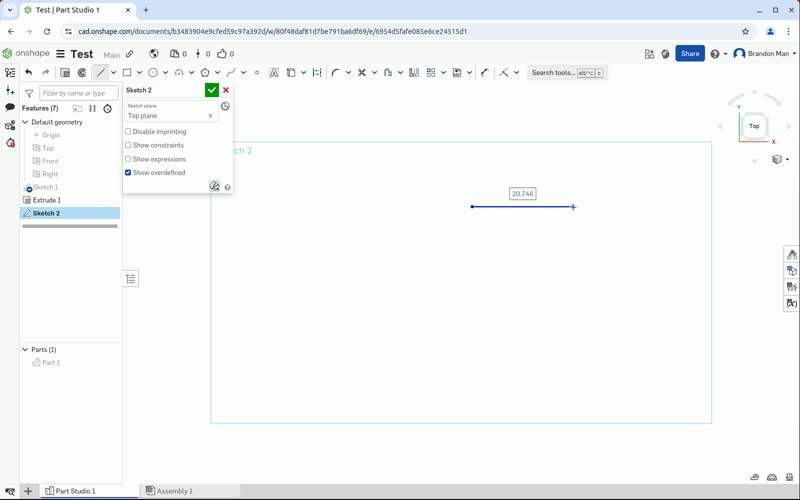
mouse_move(589, 206)
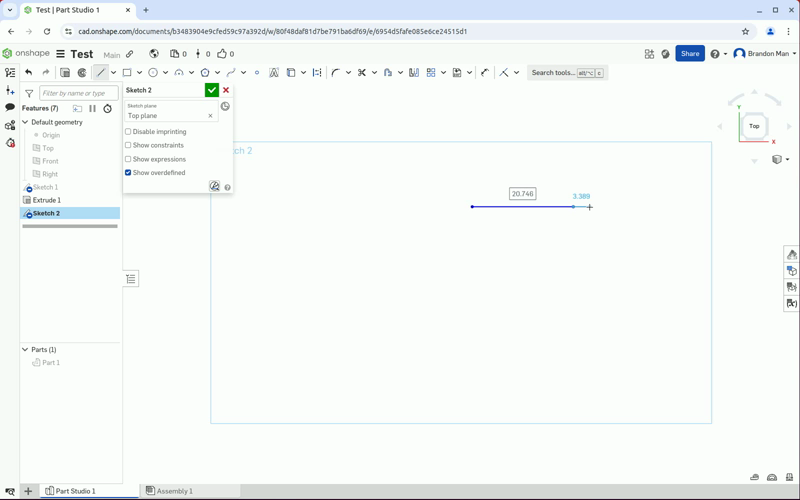
mouse_move(573, 202)
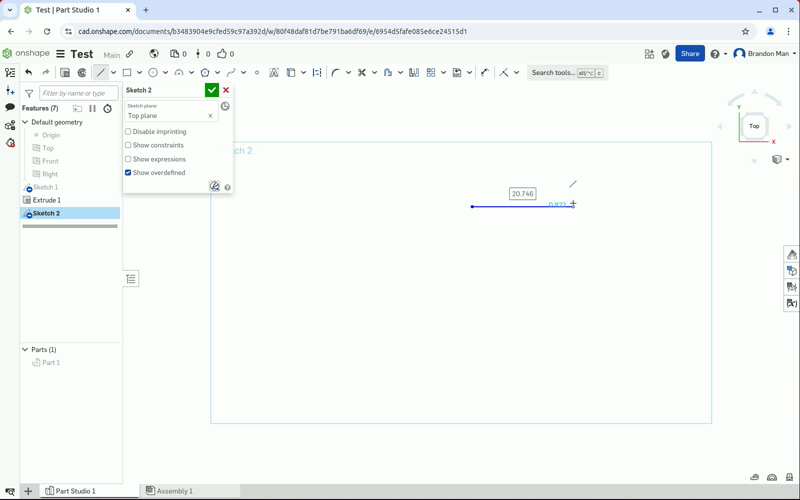
scroll(6)
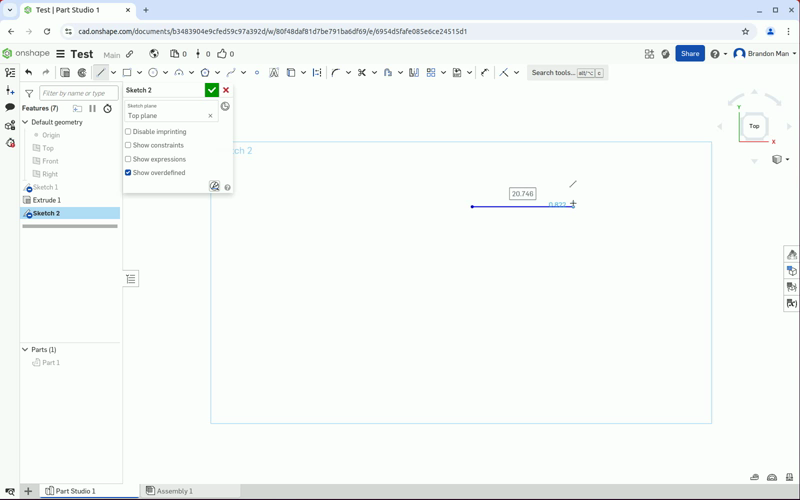
scroll(6)
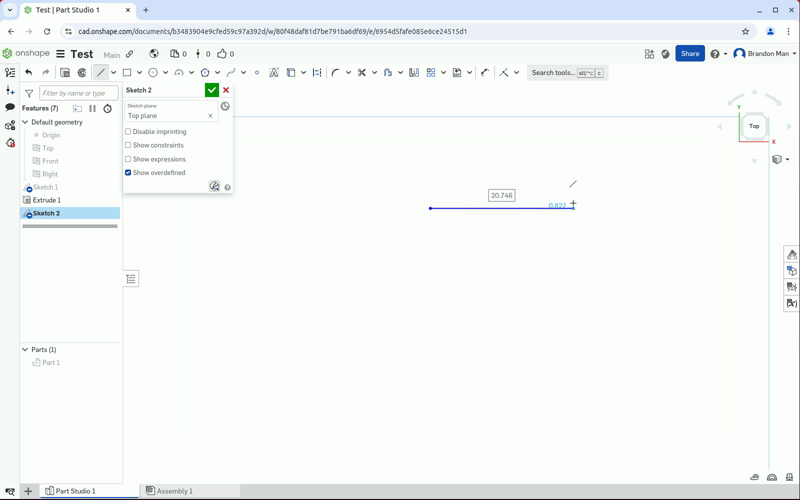
scroll(6)
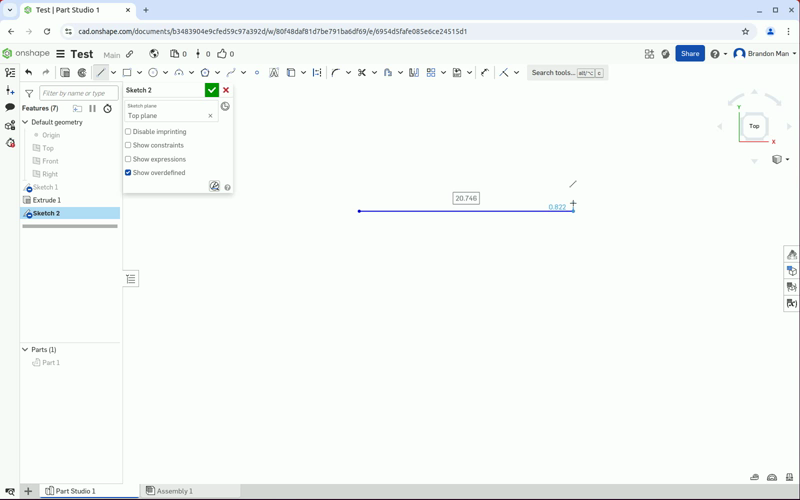
scroll(6)
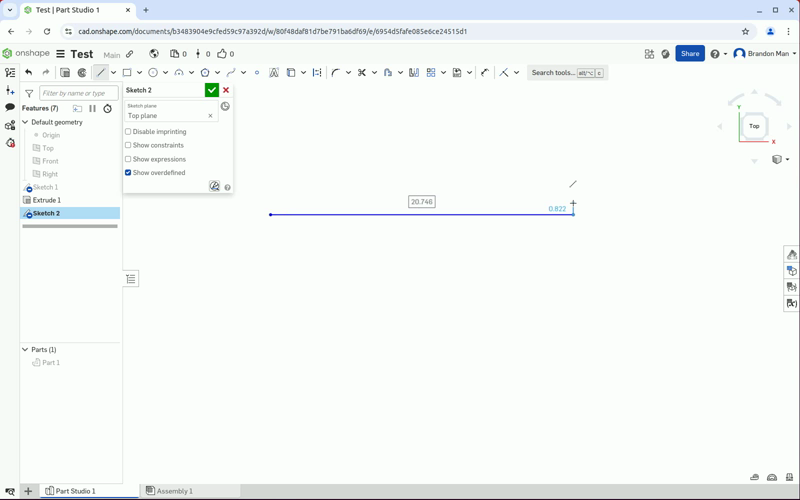
scroll(6)
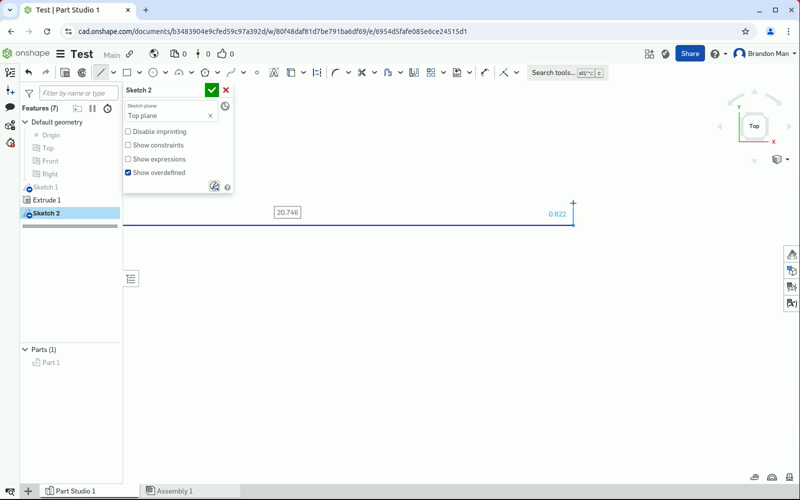
scroll(6)
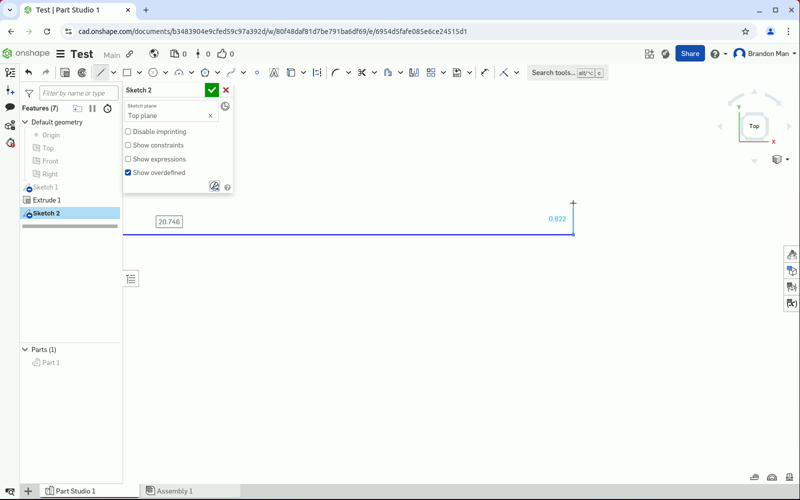
scroll(6)
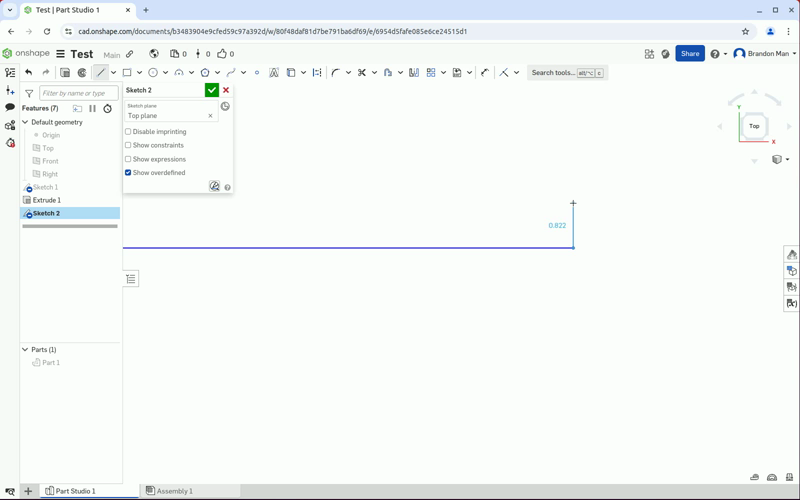
click(573, 202)
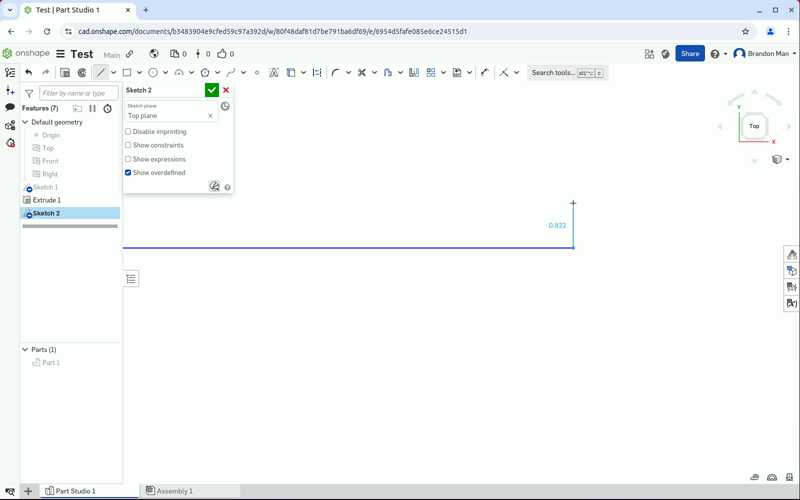
scroll(-6)
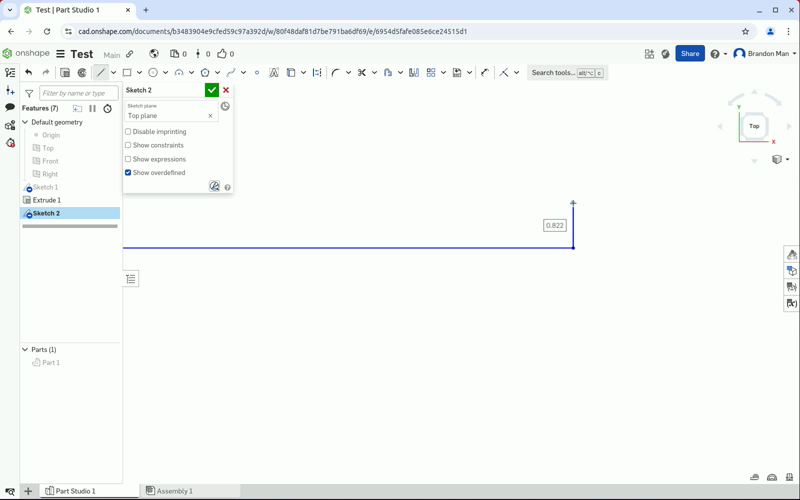
scroll(-6)
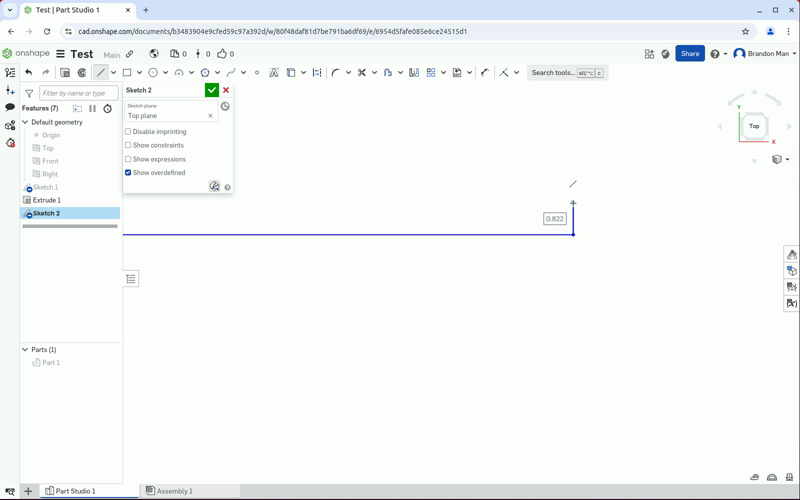
scroll(-6)
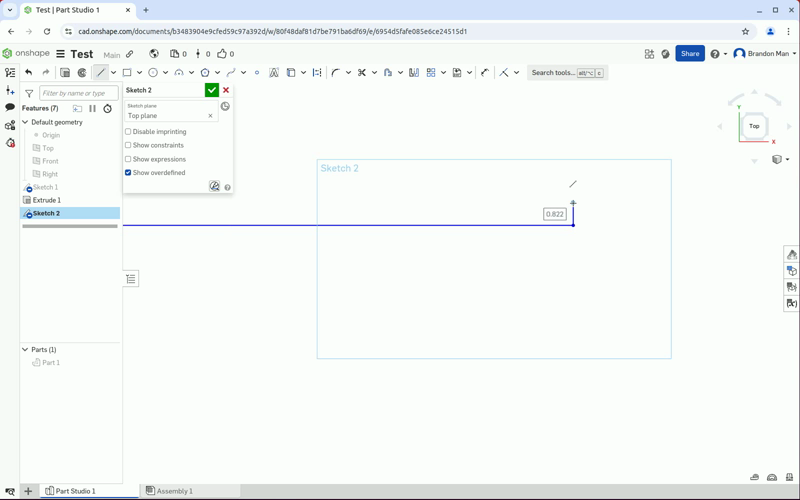
scroll(-6)
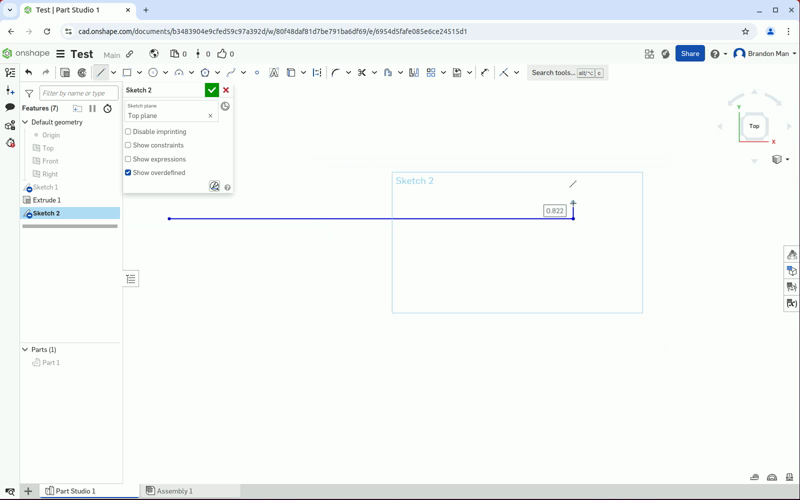
scroll(-6)
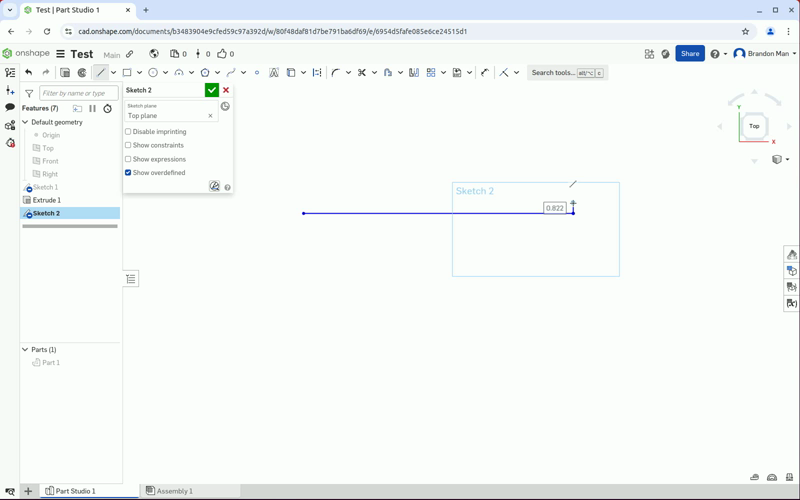
scroll(-6)
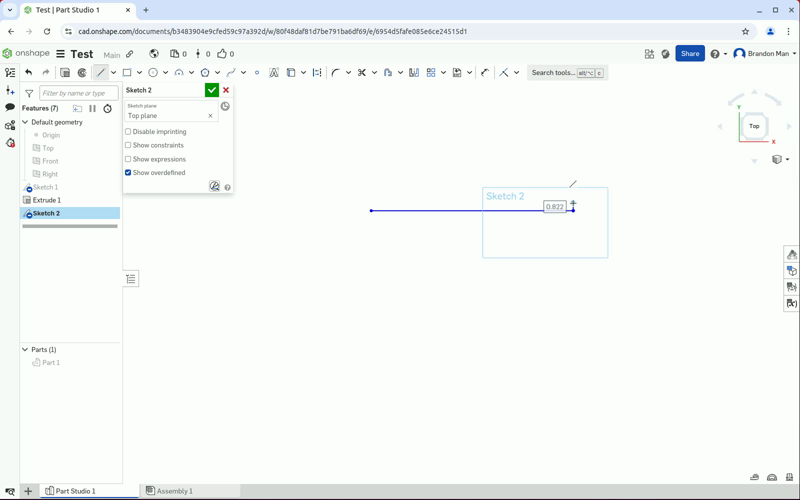
scroll(-6)
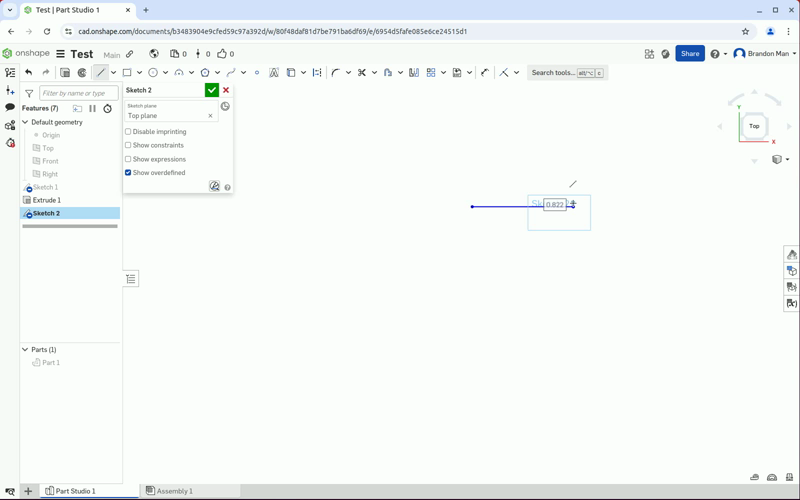
key_up(shift)
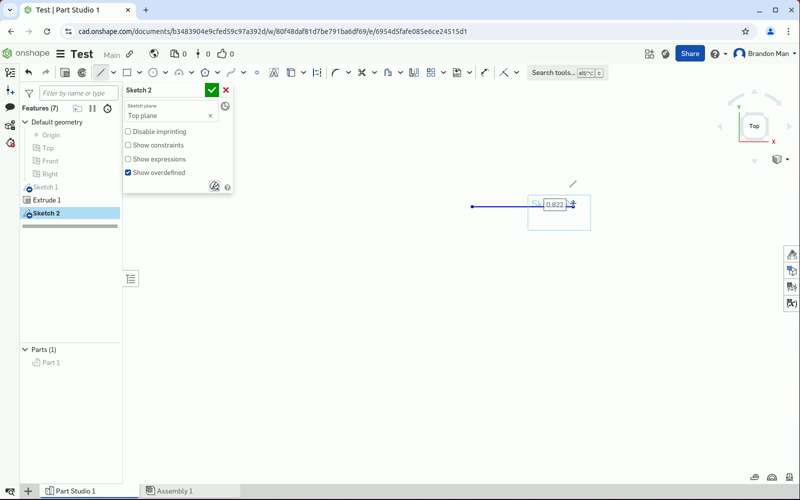
key_down(shift)
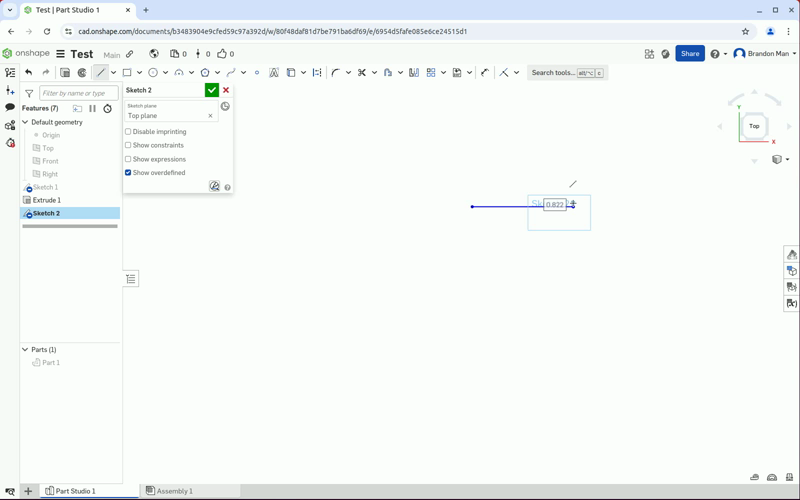
mouse_move(472, 202)
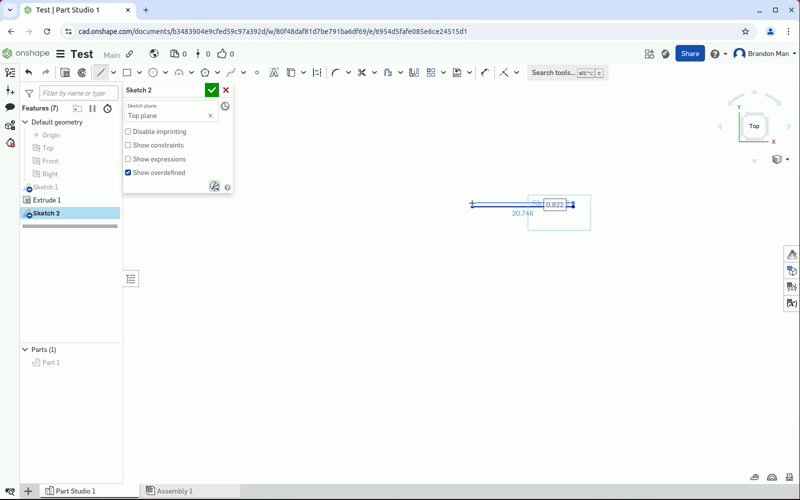
scroll(6)
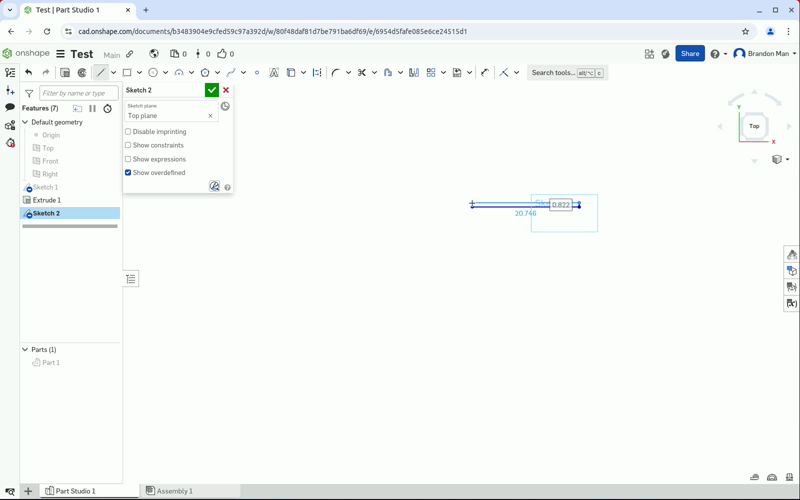
scroll(6)
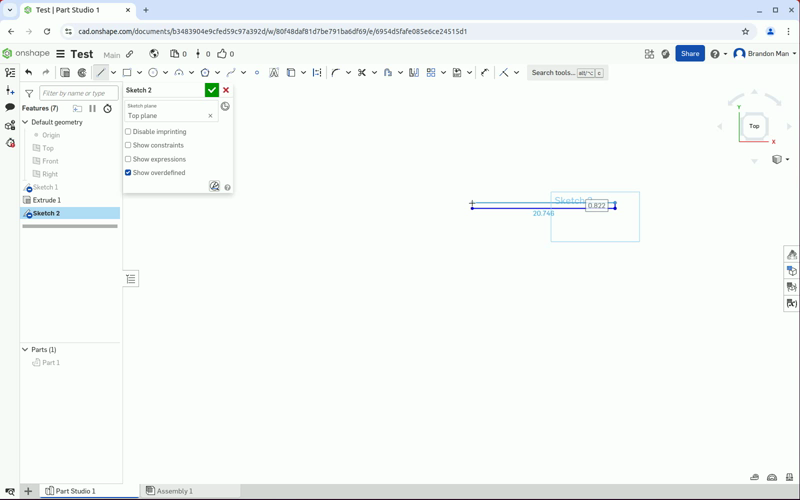
scroll(6)
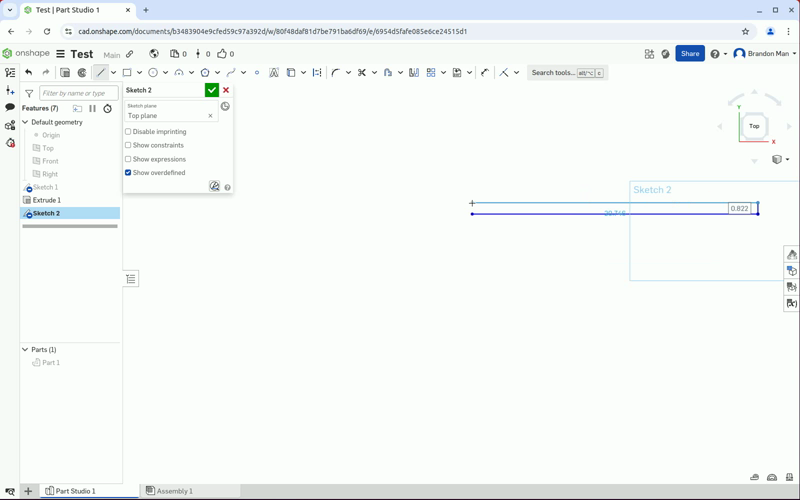
scroll(6)
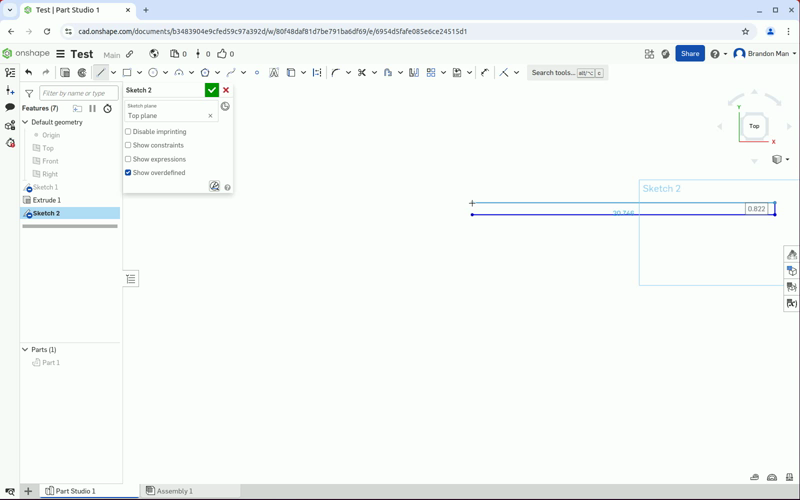
scroll(6)
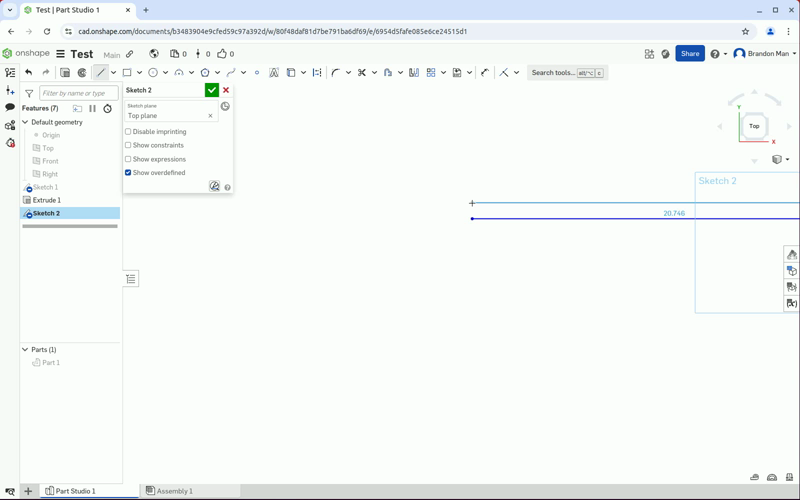
scroll(6)
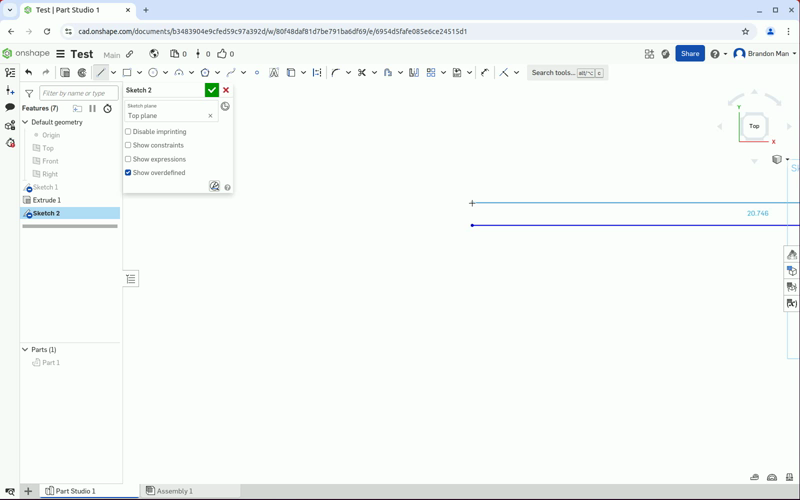
scroll(6)
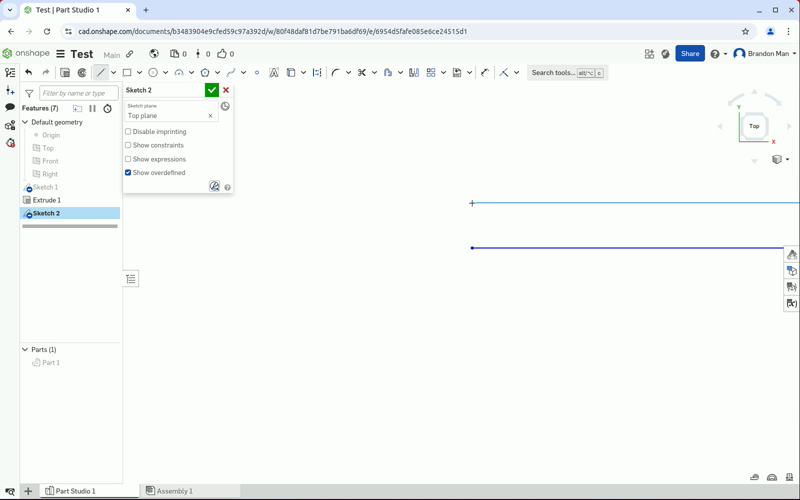
click(472, 202)
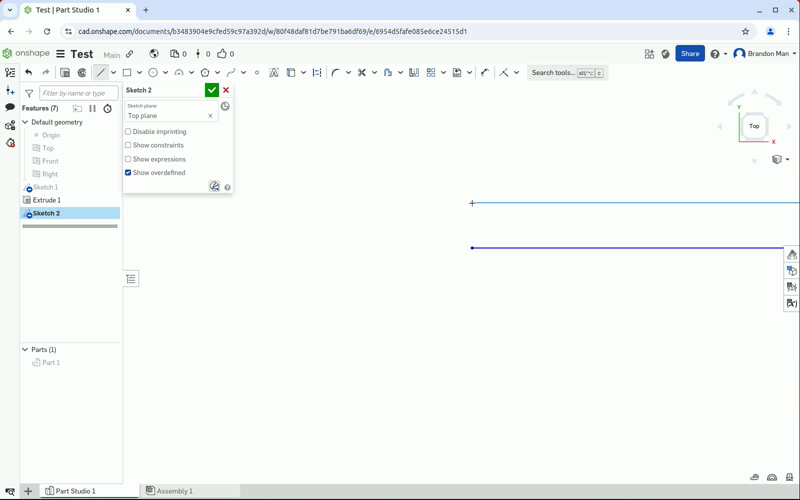
scroll(-6)
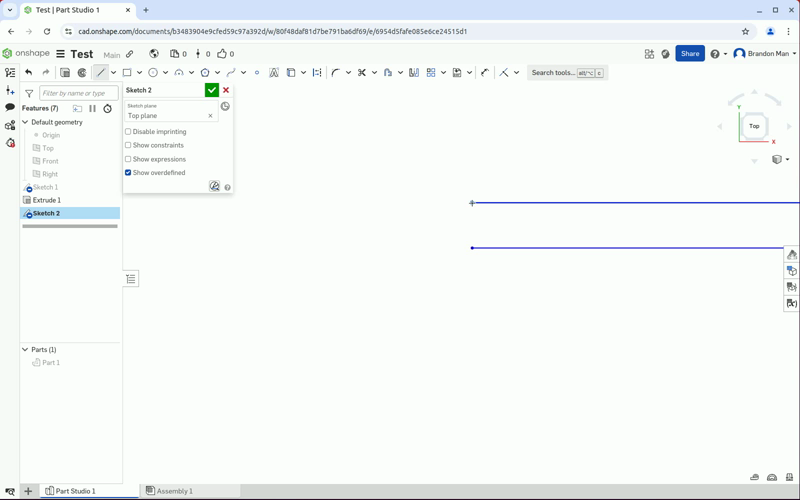
scroll(-6)
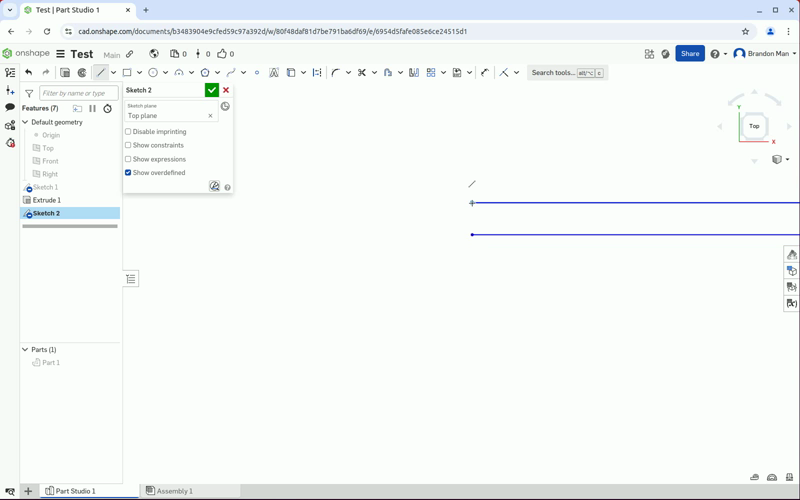
scroll(-6)
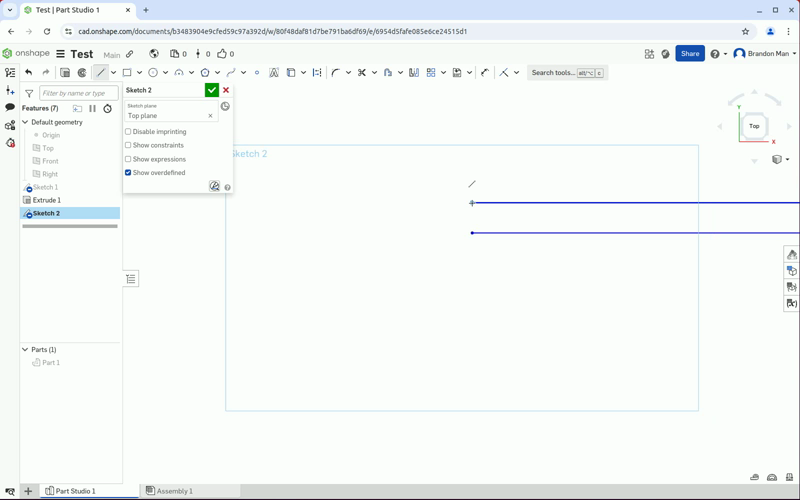
scroll(-6)
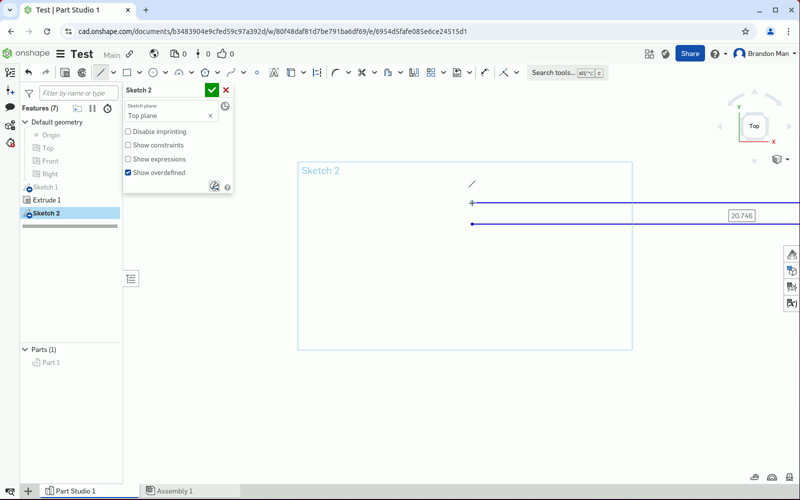
scroll(-6)
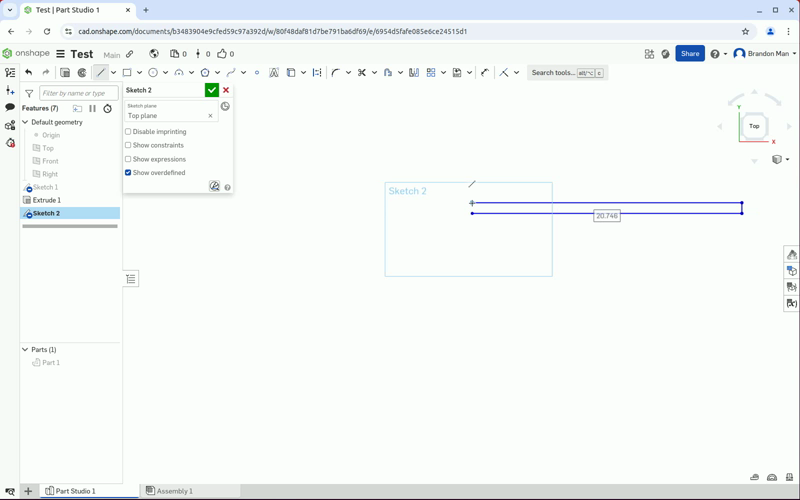
scroll(-6)
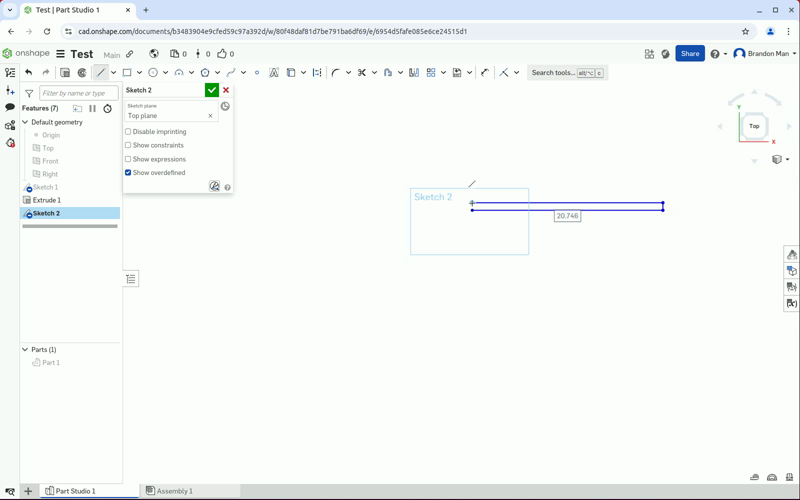
scroll(-6)
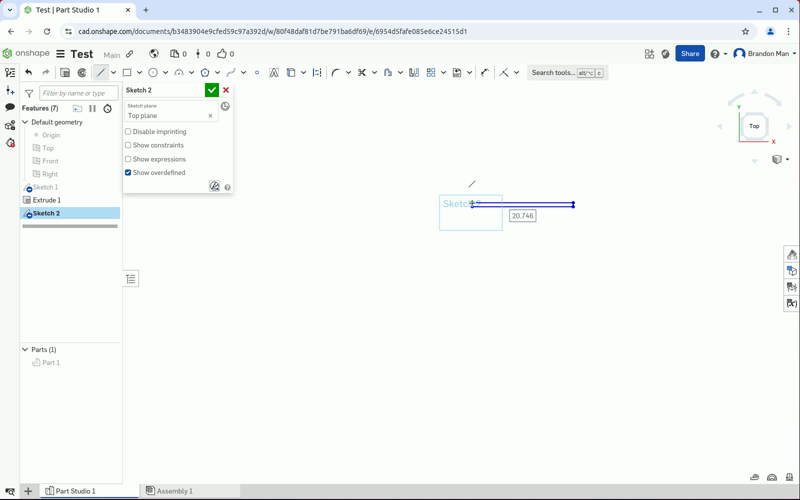
key_up(shift)
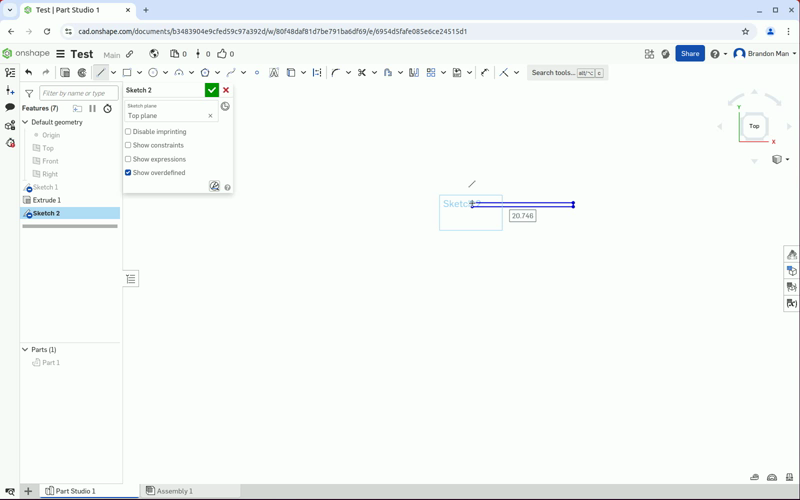
mouse_move(502, 202)
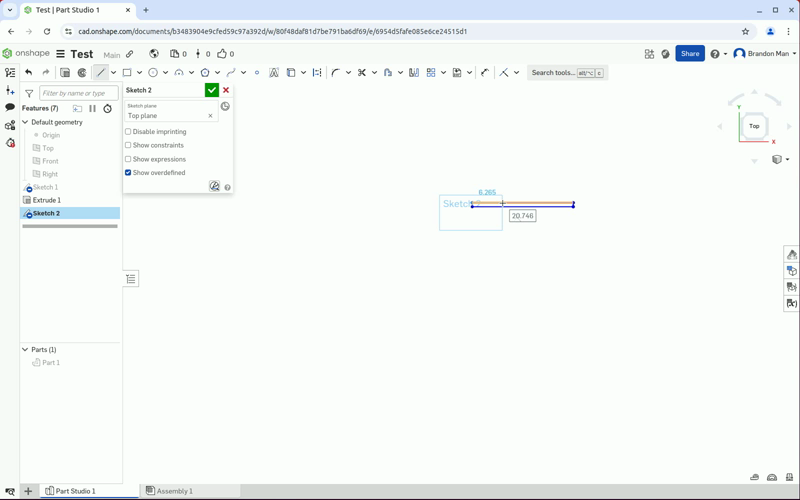
key_down(shift)
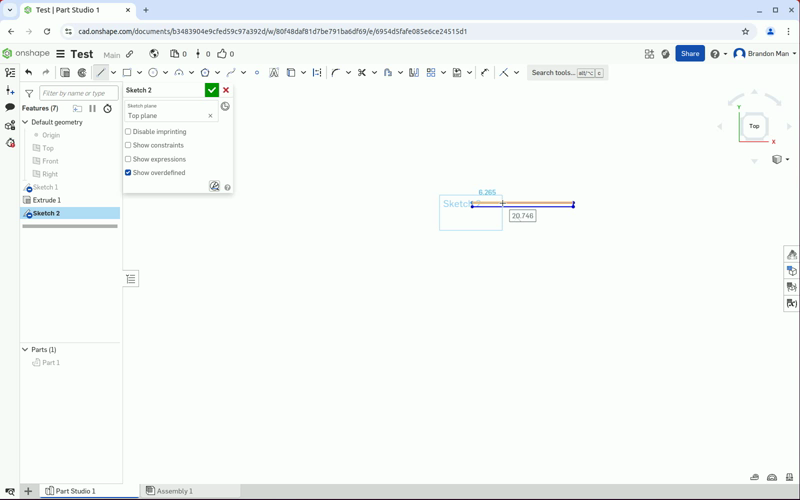
mouse_move(472, 206)
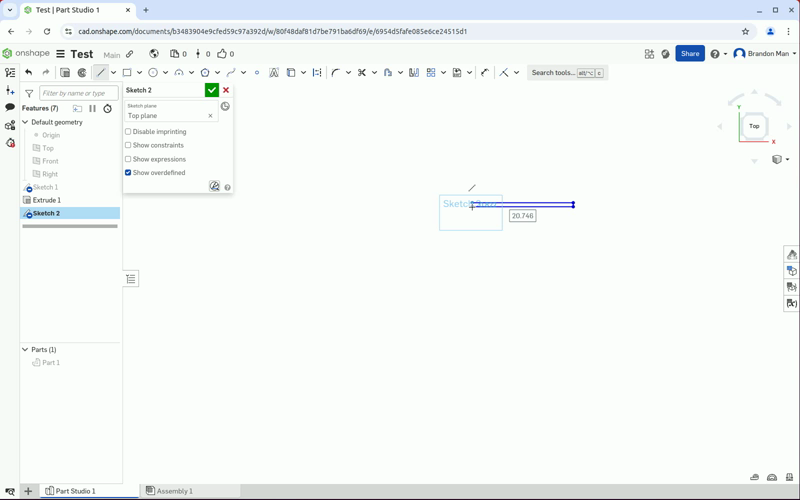
scroll(6)
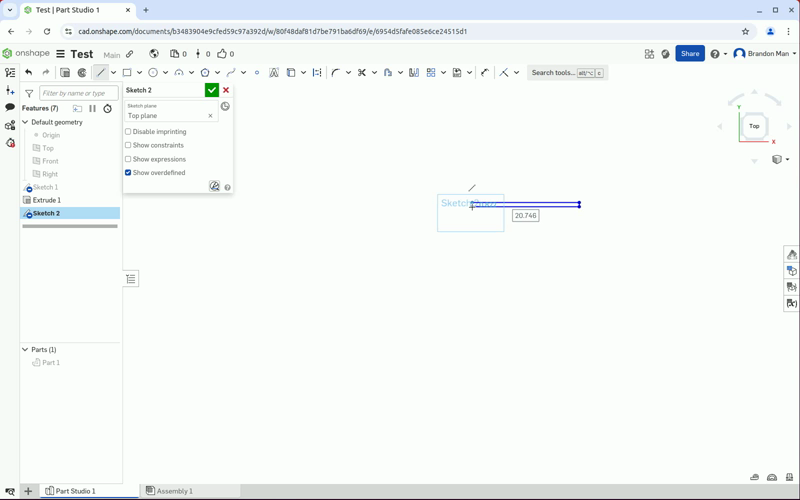
scroll(6)
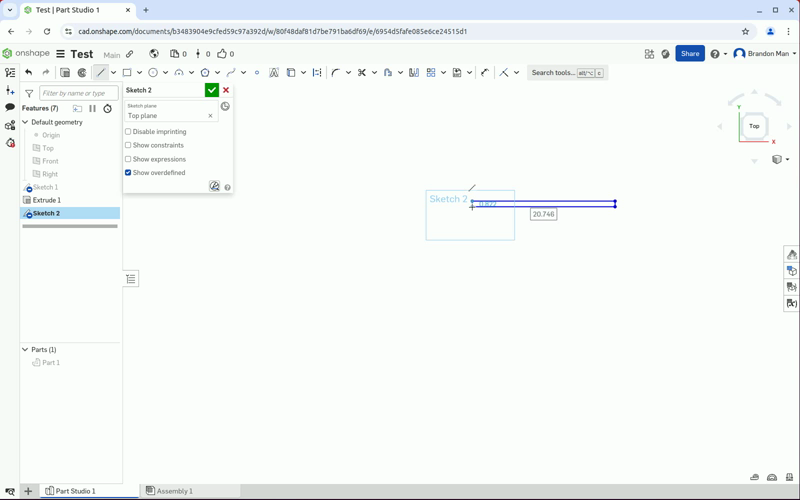
scroll(6)
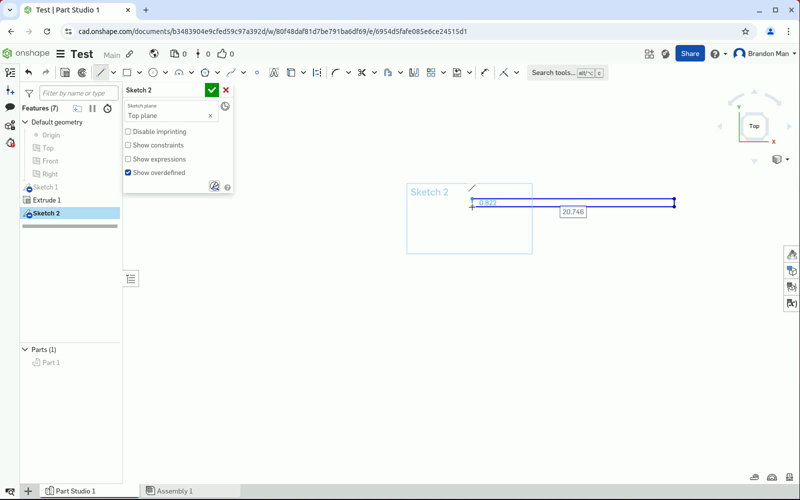
scroll(6)
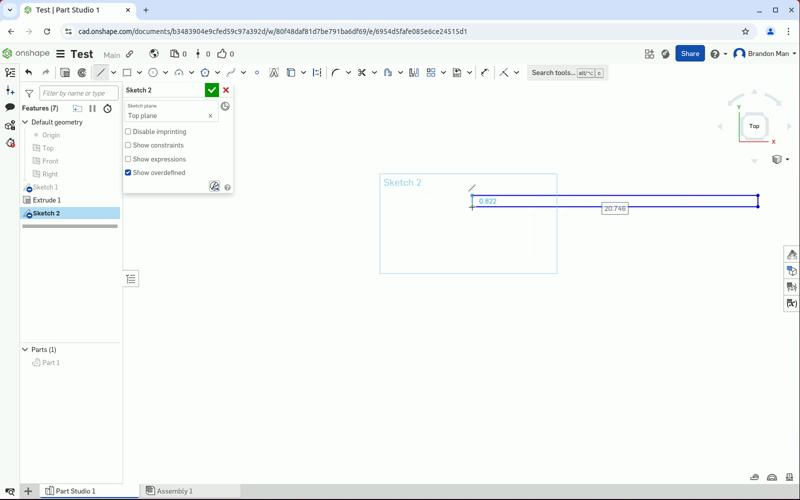
scroll(6)
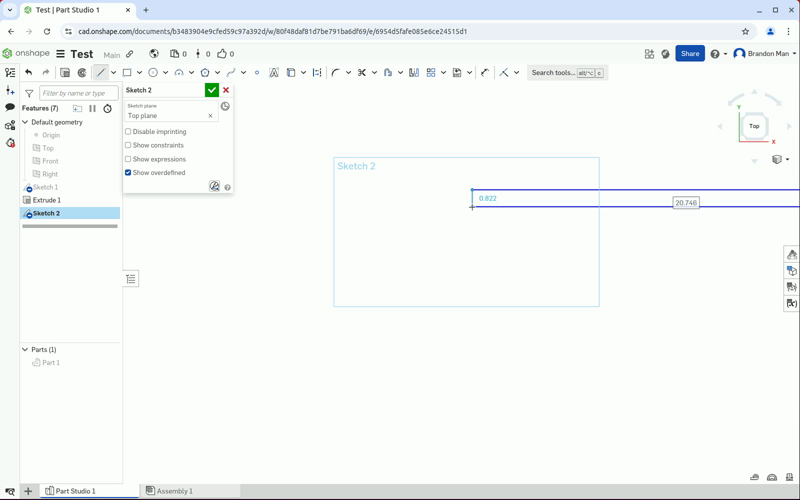
scroll(6)
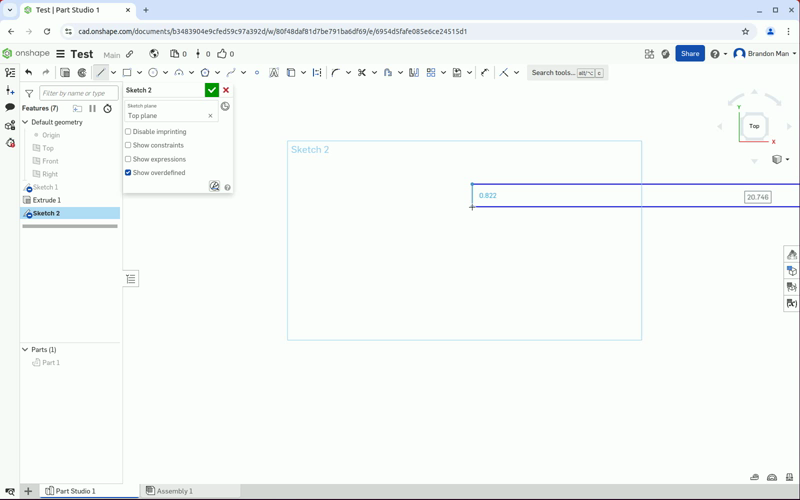
scroll(6)
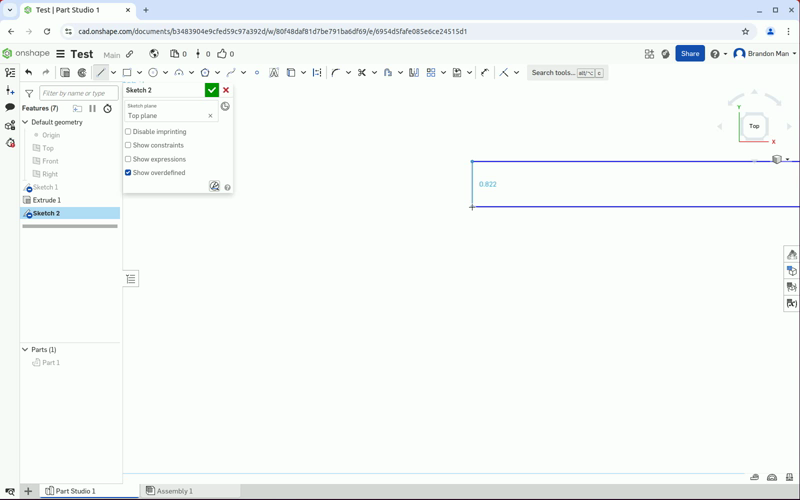
key_up(shift)
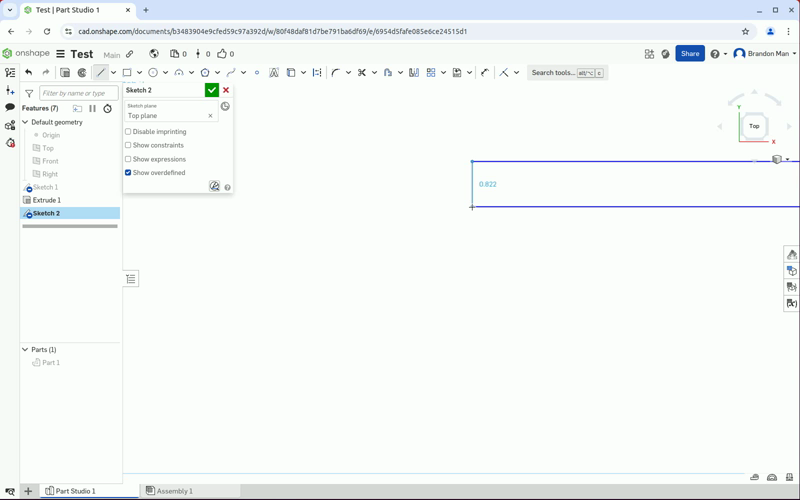
click(472, 206)
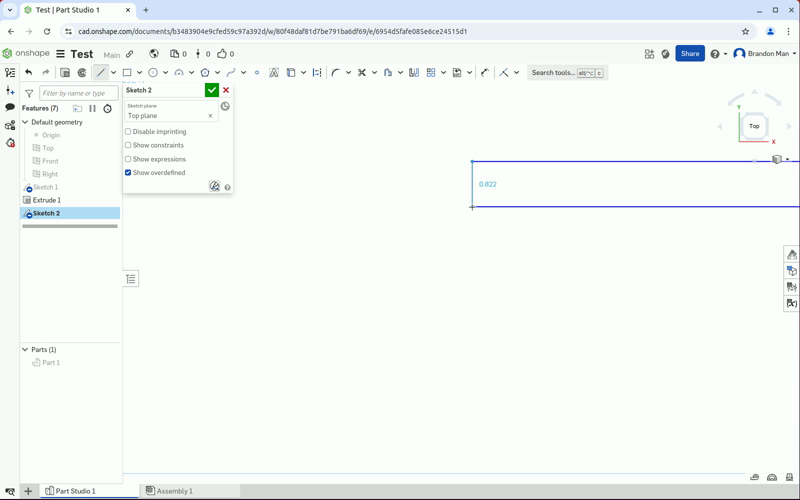
scroll(-6)
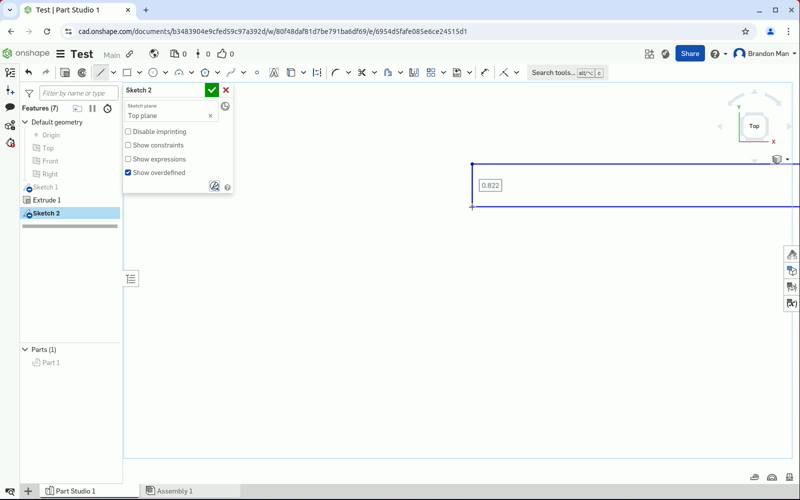
scroll(-6)
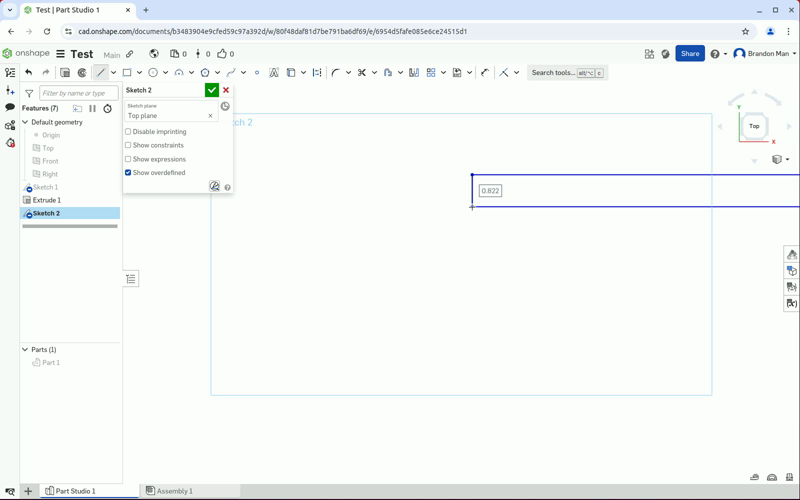
scroll(-6)
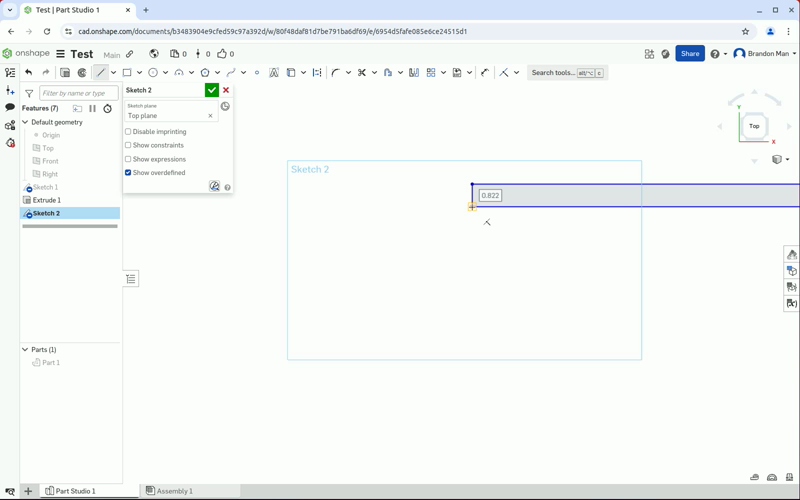
scroll(-6)
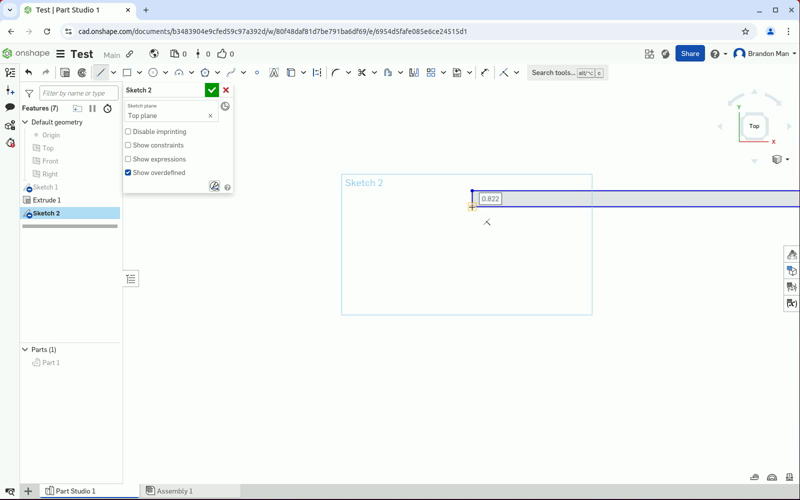
scroll(-6)
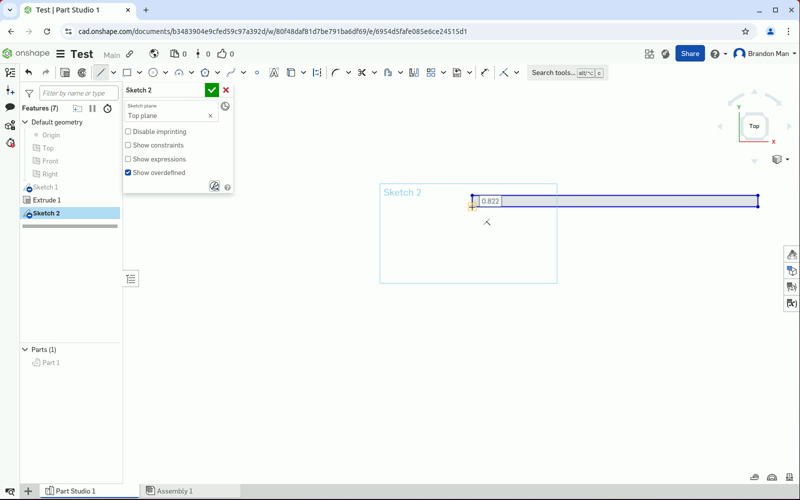
scroll(-6)
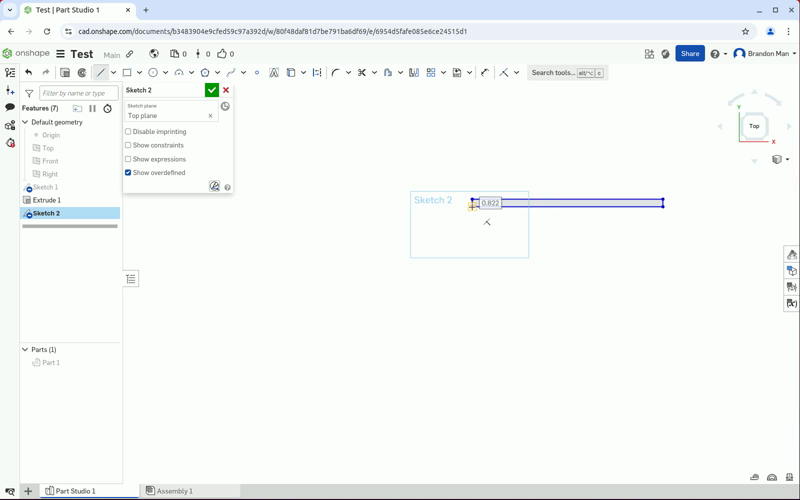
scroll(-6)
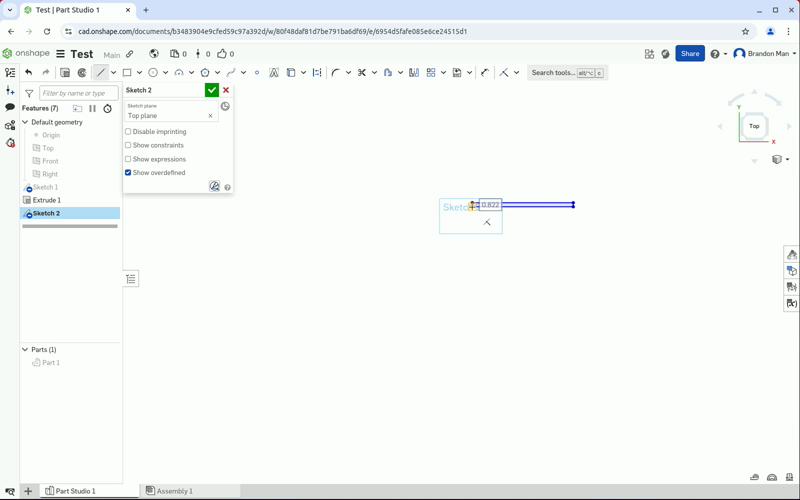
key(esc)
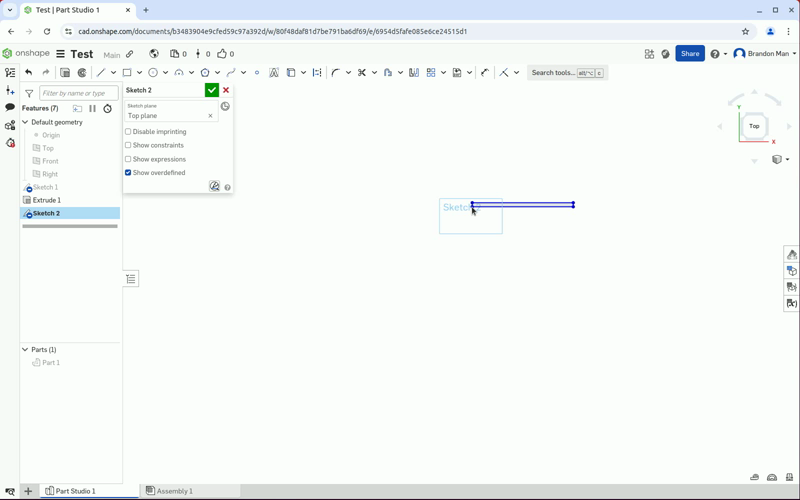
mouse_move(514, 203)
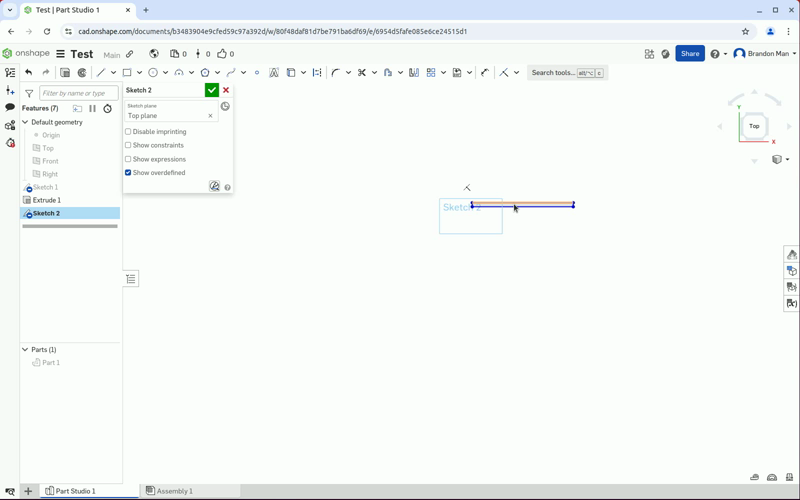
scroll(6)
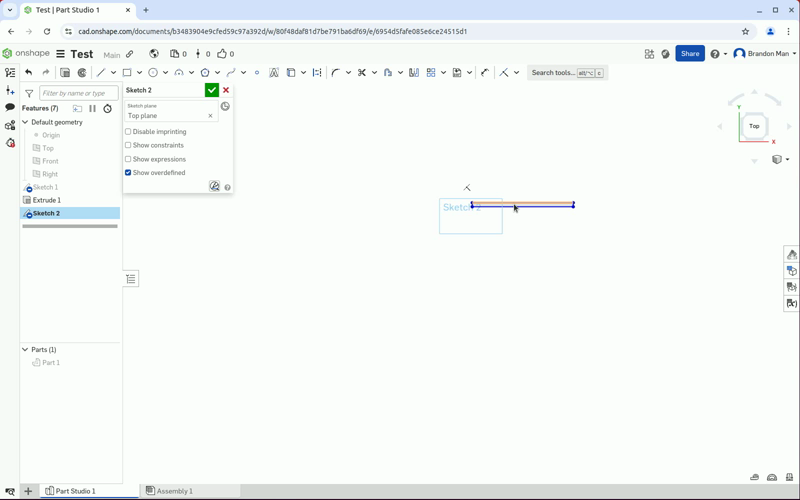
scroll(6)
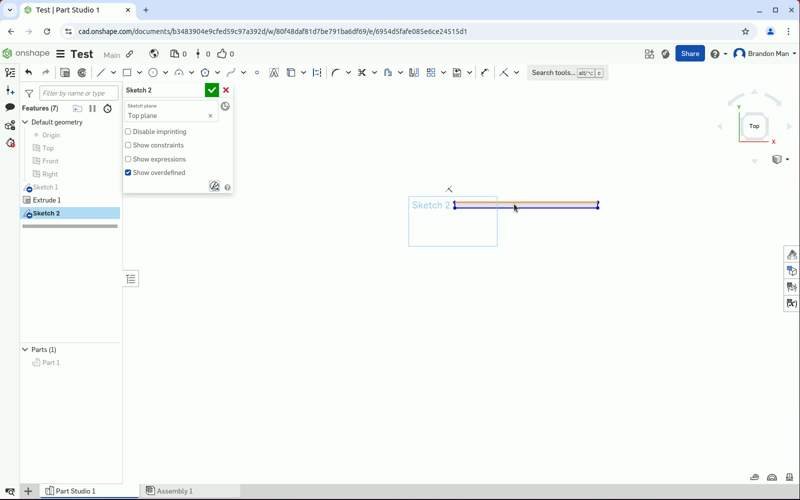
scroll(6)
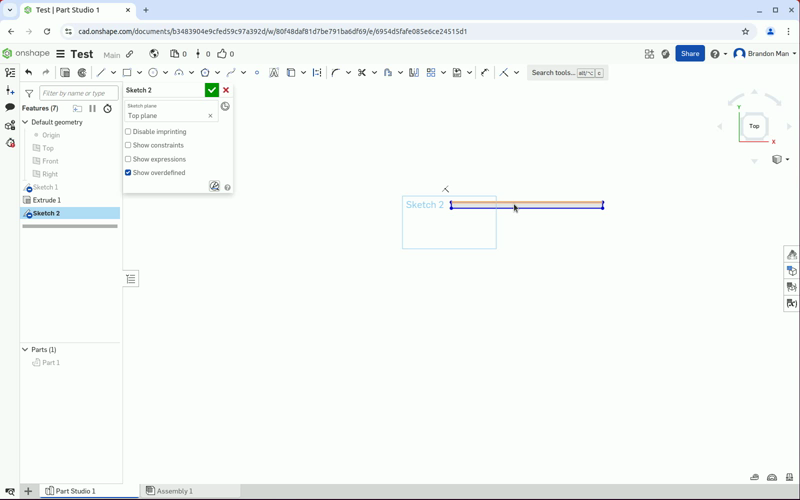
scroll(6)
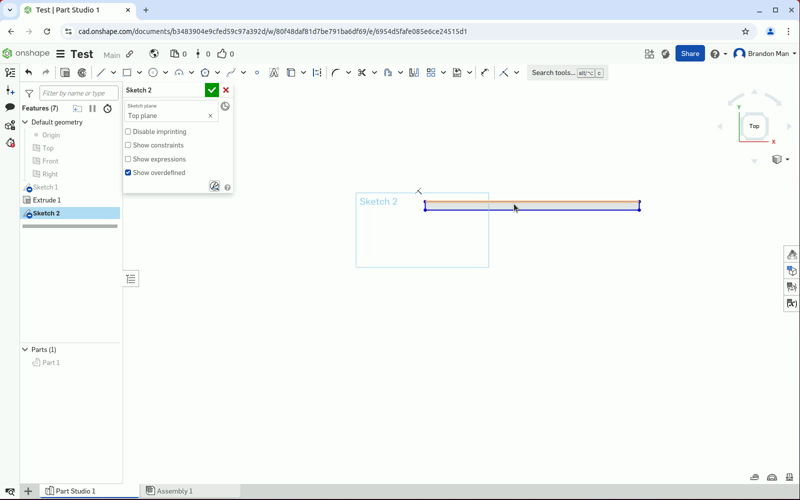
scroll(6)
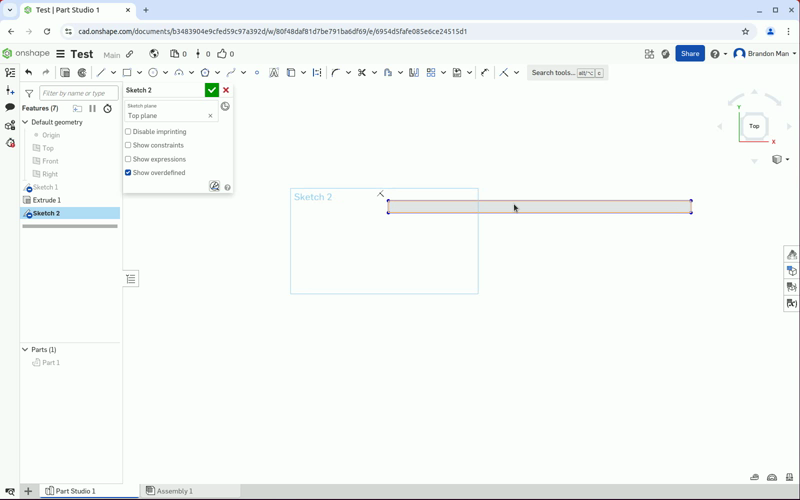
scroll(6)
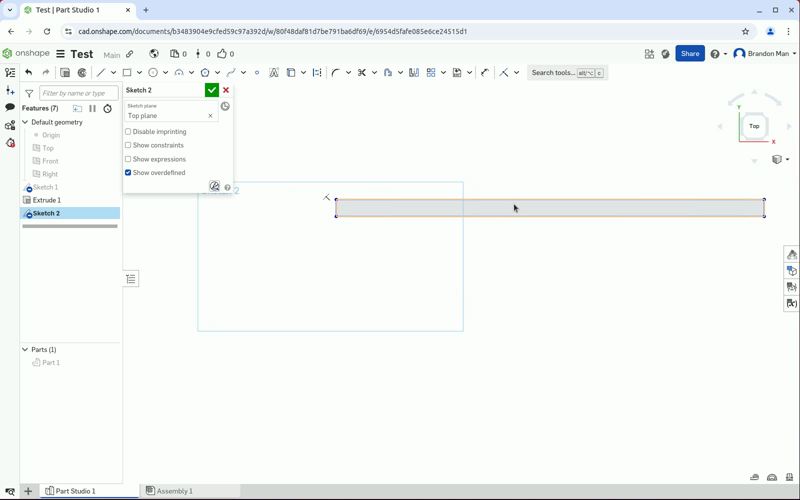
scroll(6)
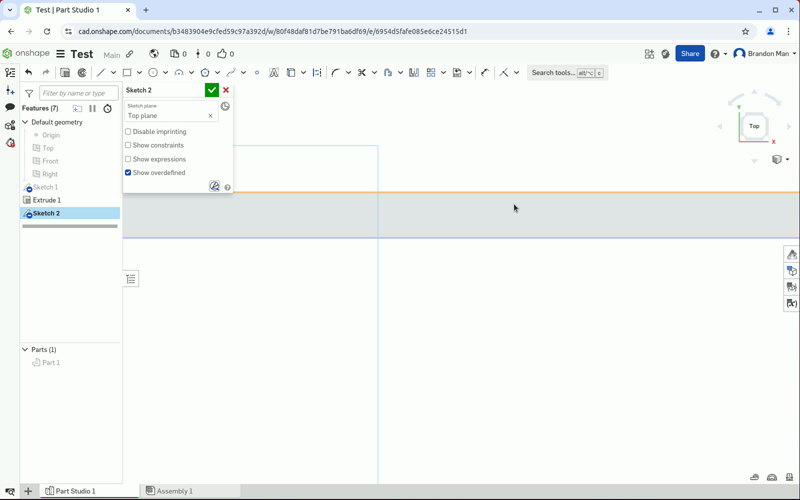
click(514, 203)
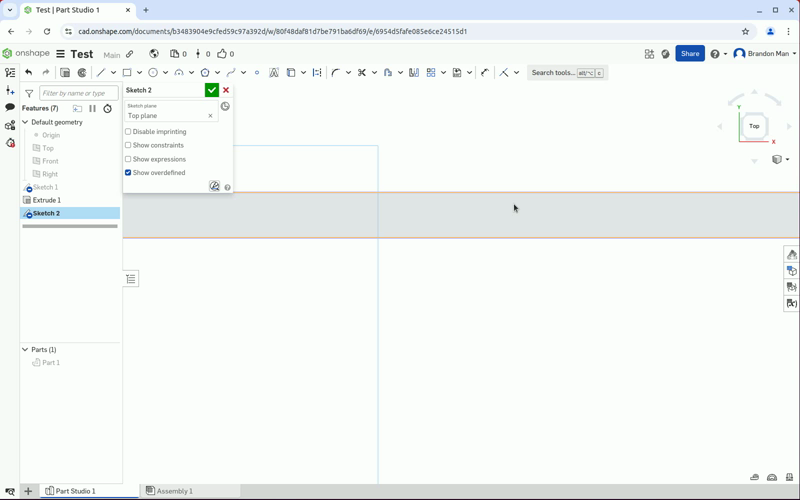
scroll(-6)
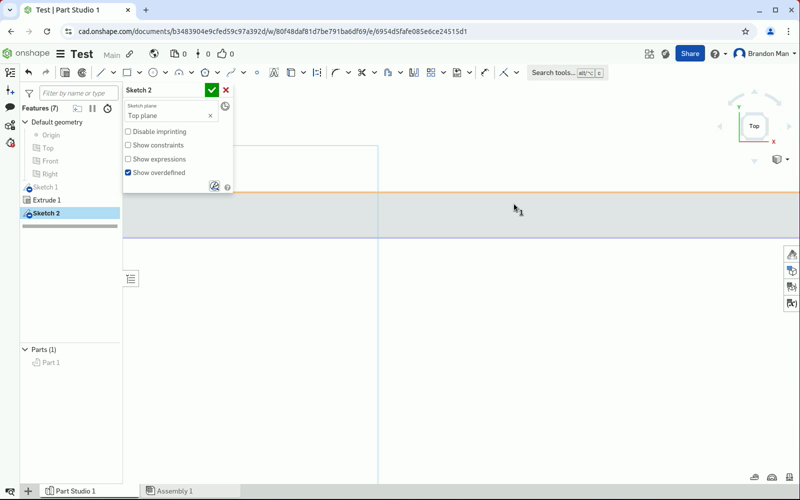
scroll(-6)
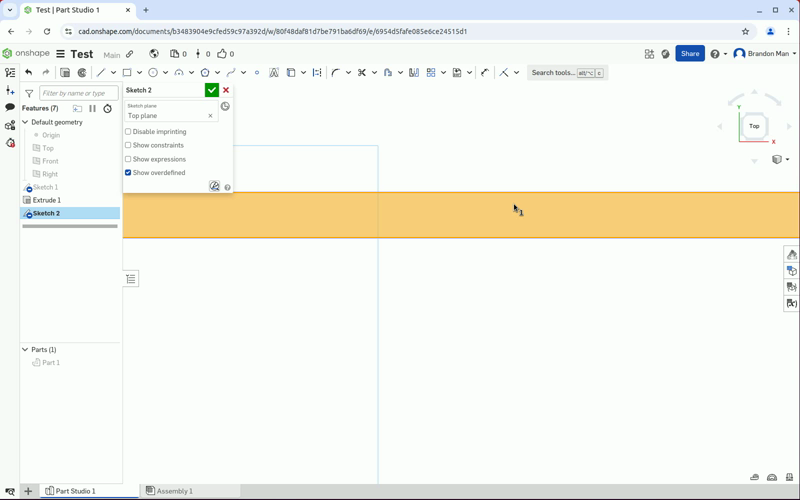
scroll(-6)
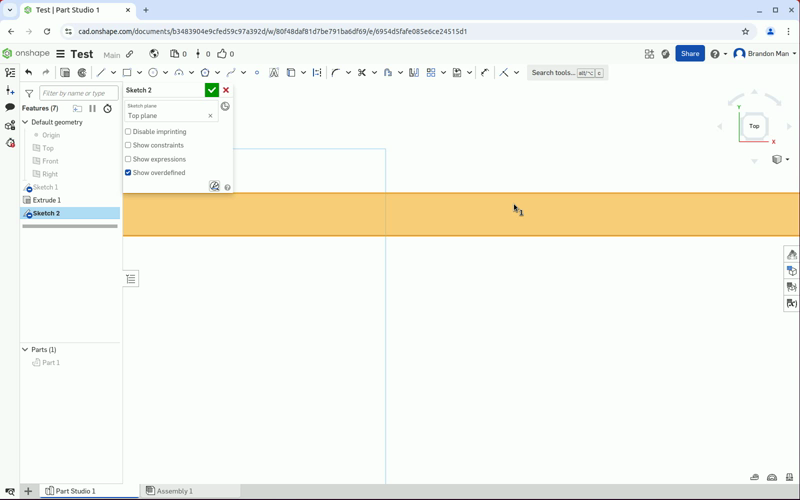
scroll(-6)
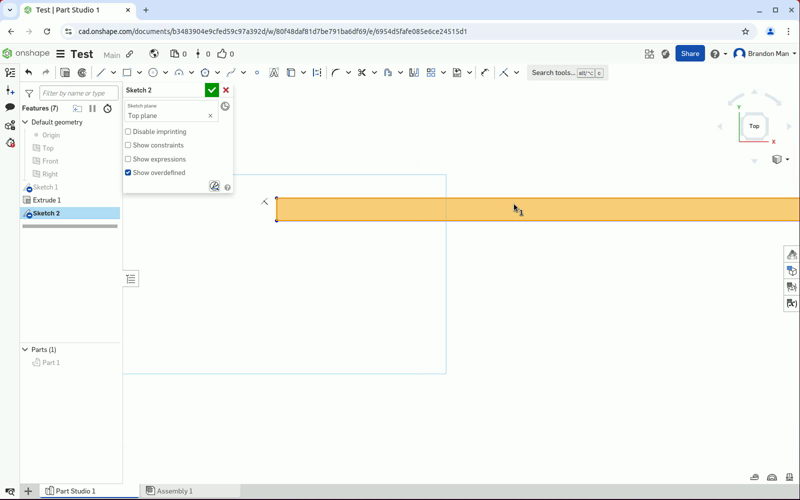
scroll(-6)
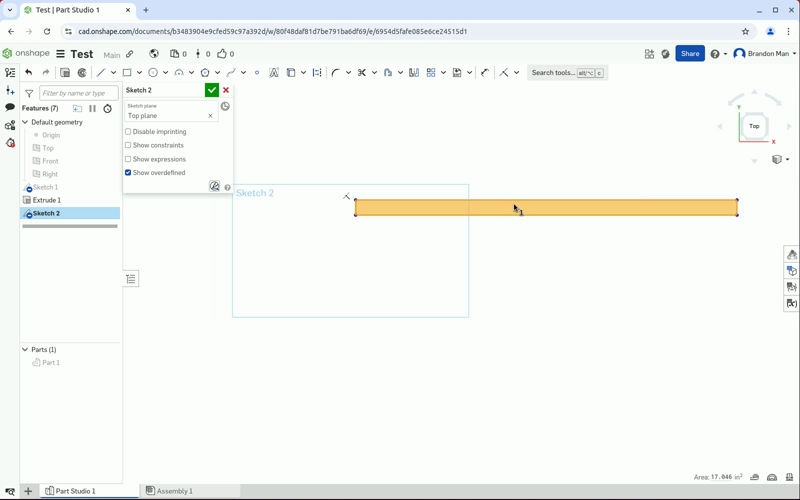
scroll(-6)
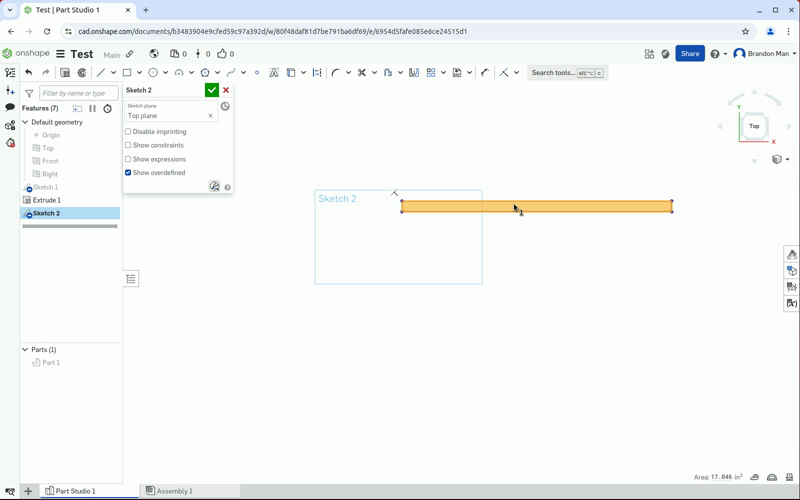
scroll(-6)
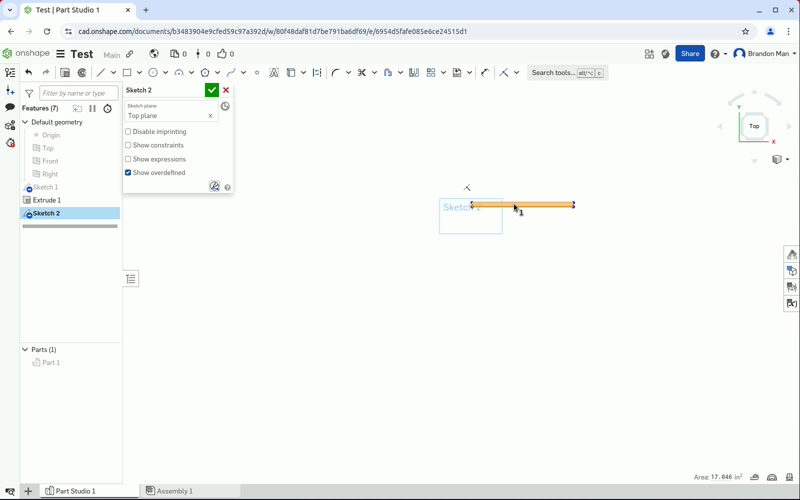
mouse_move(73, 352)
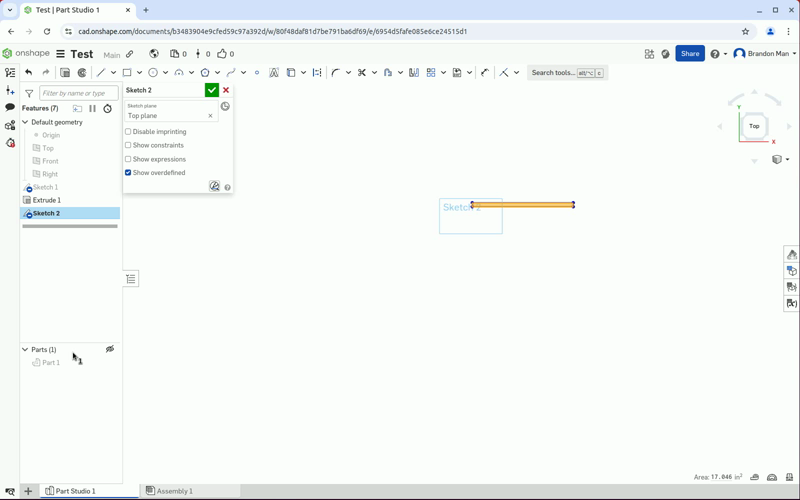
key(shift+y)
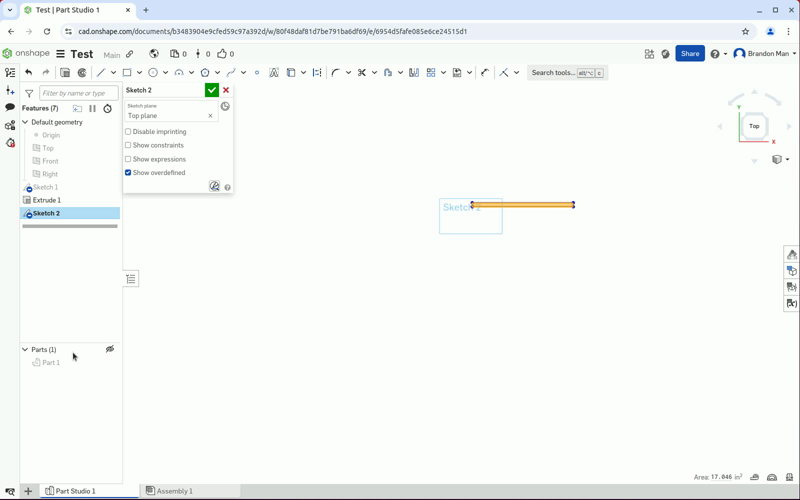
key(shift+e)
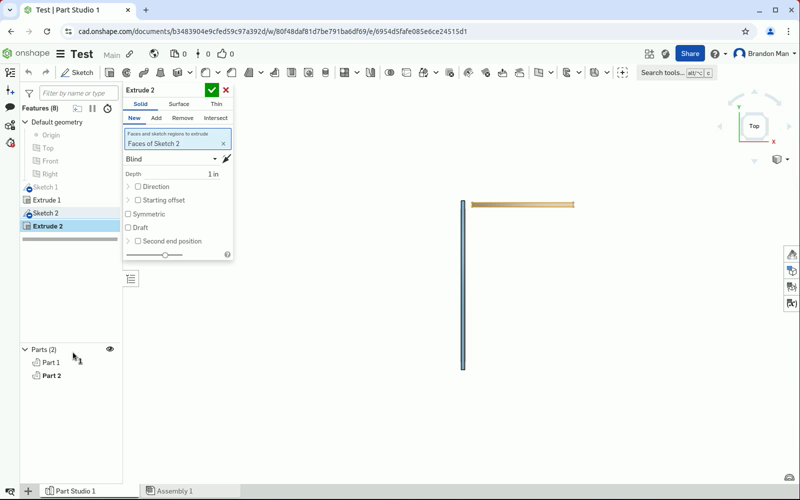
mouse_move(143, 106)
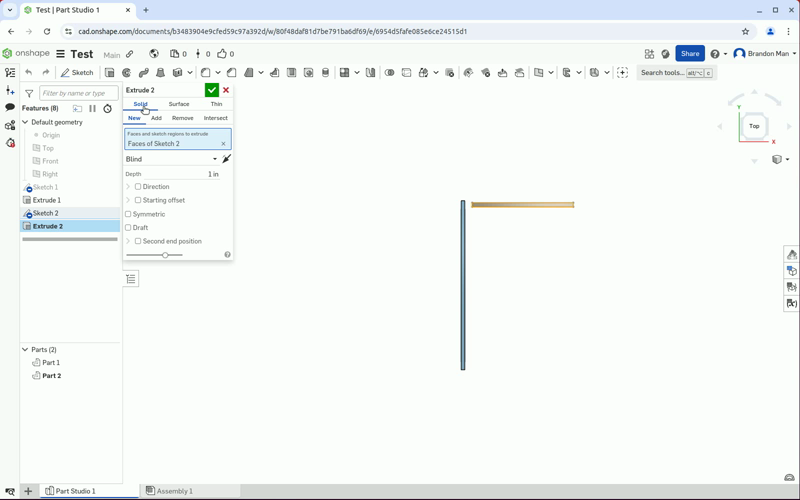
click(143, 106)
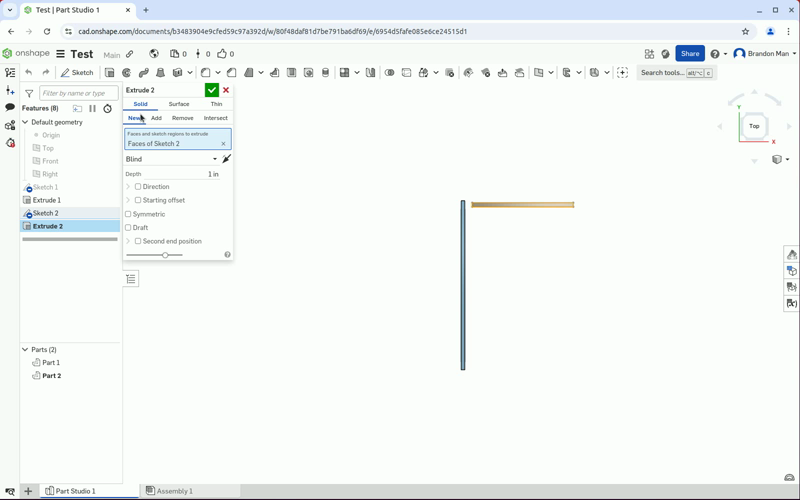
mouse_move(137, 120)
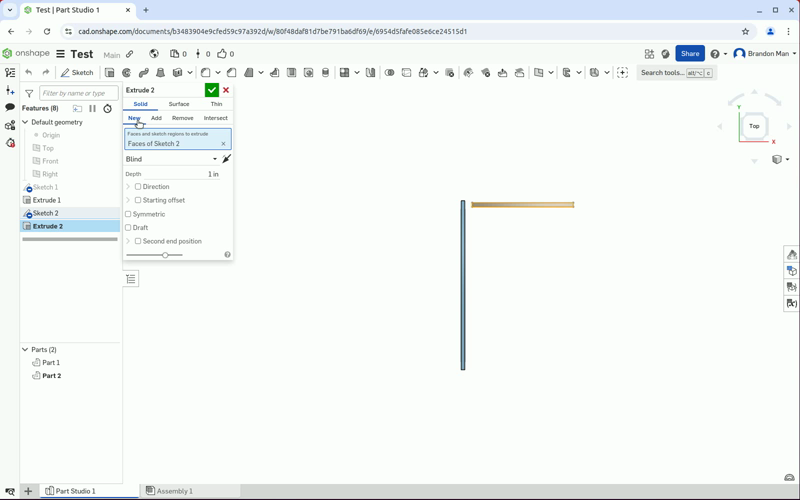
click(137, 120)
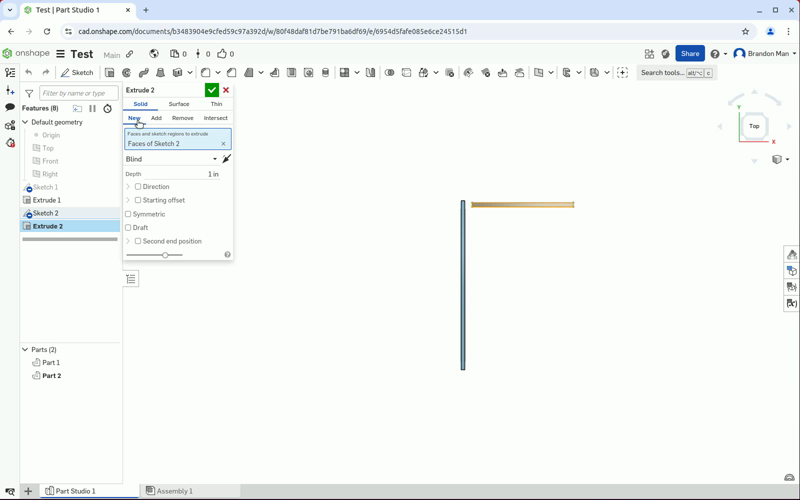
key(tab, 4)
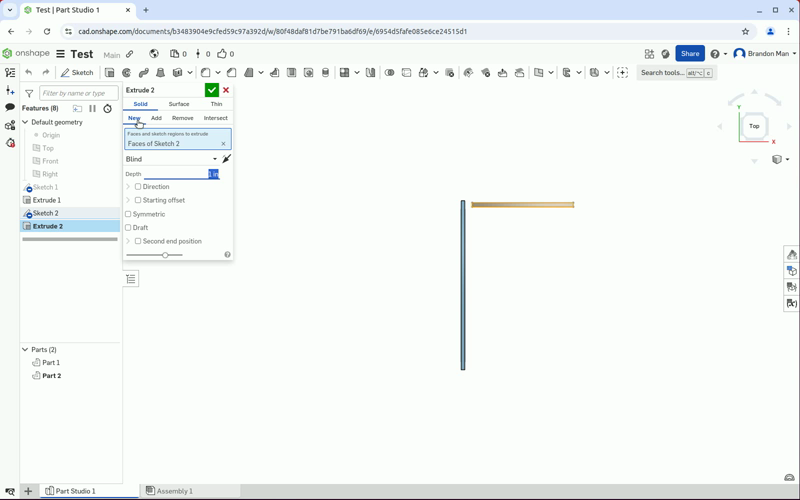
text(1.444)
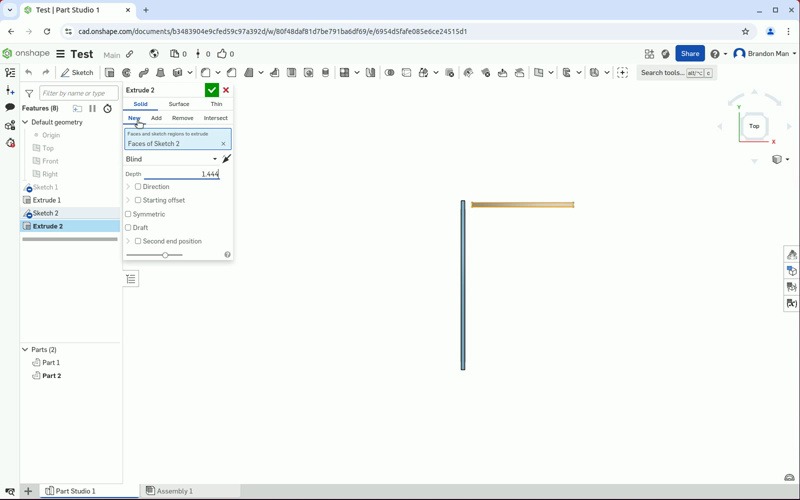
key(enter)
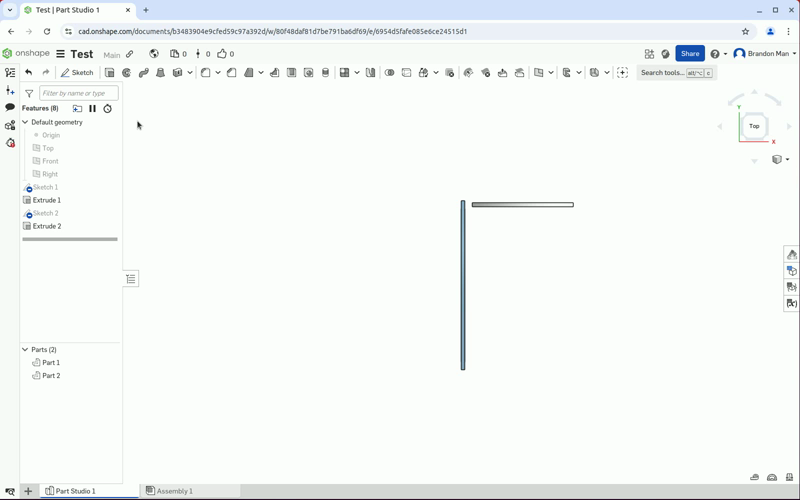
key(shift+h)
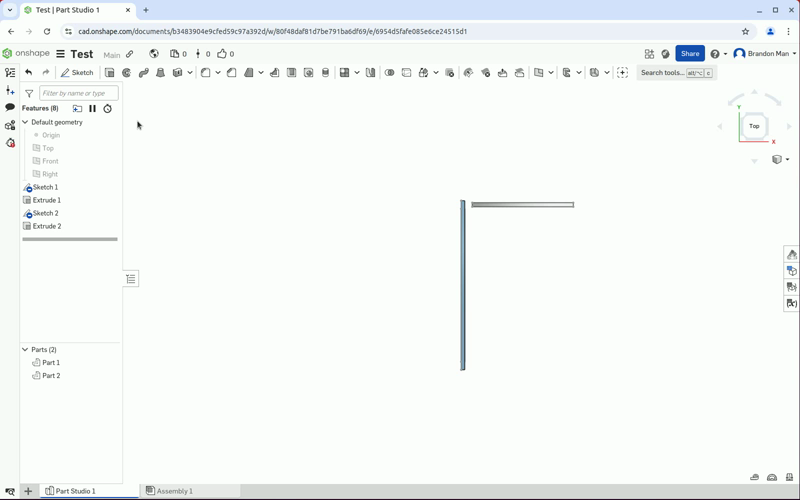
key(shift+h)
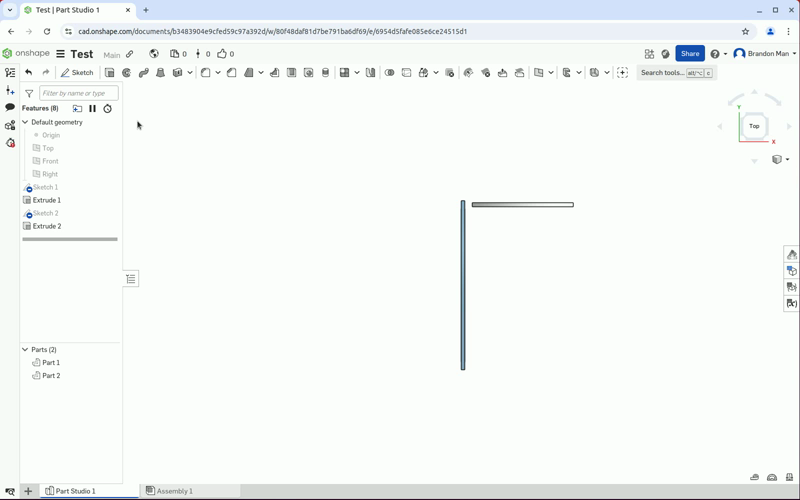
mouse_move(73, 189)
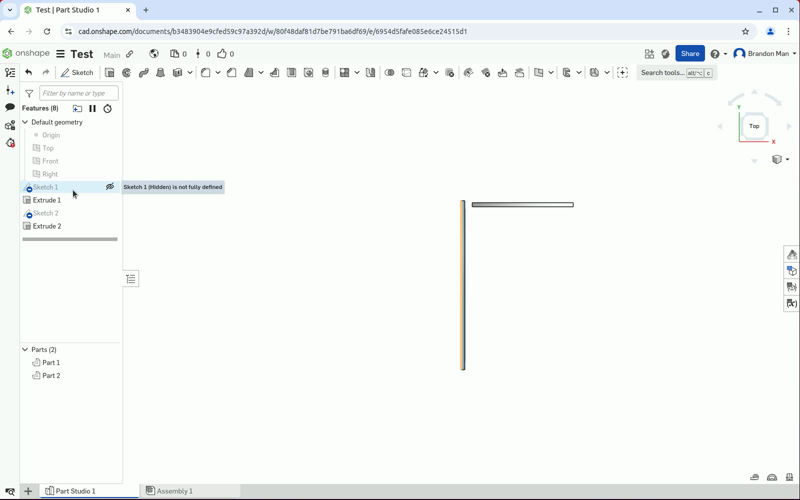
click(73, 189)
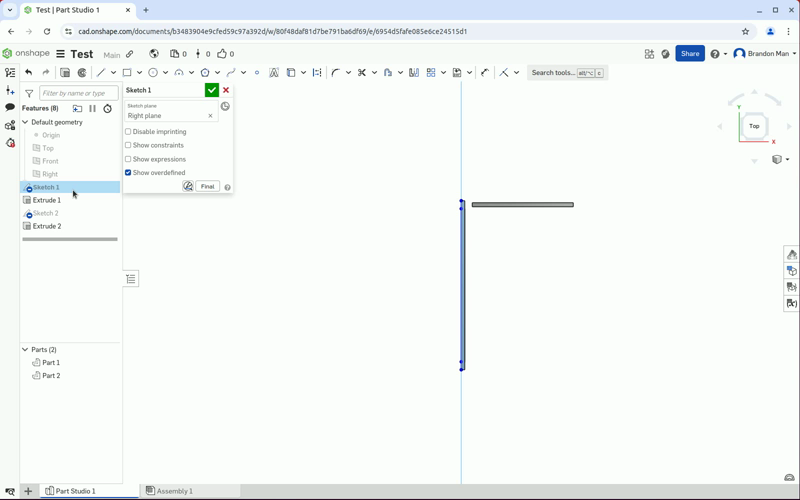
mouse_move(229, 92)
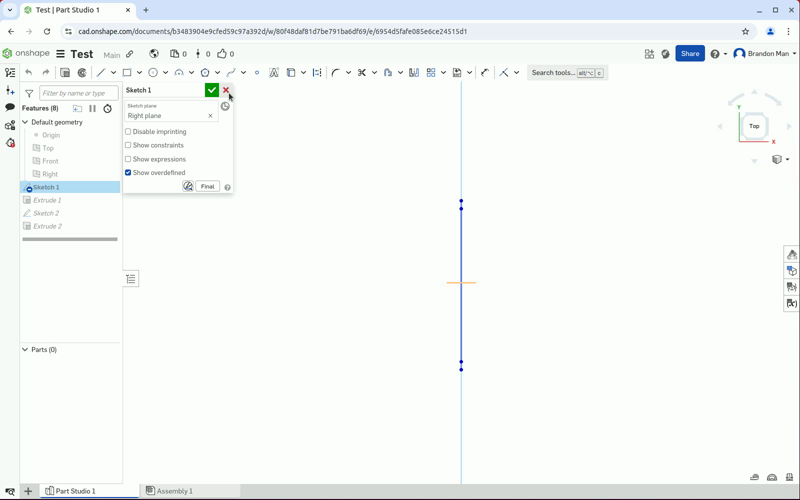
click(229, 92)
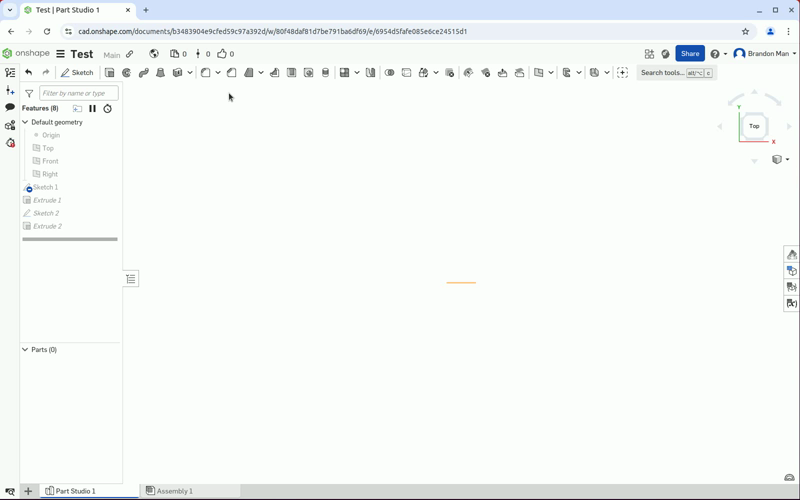
mouse_move(73, 352)
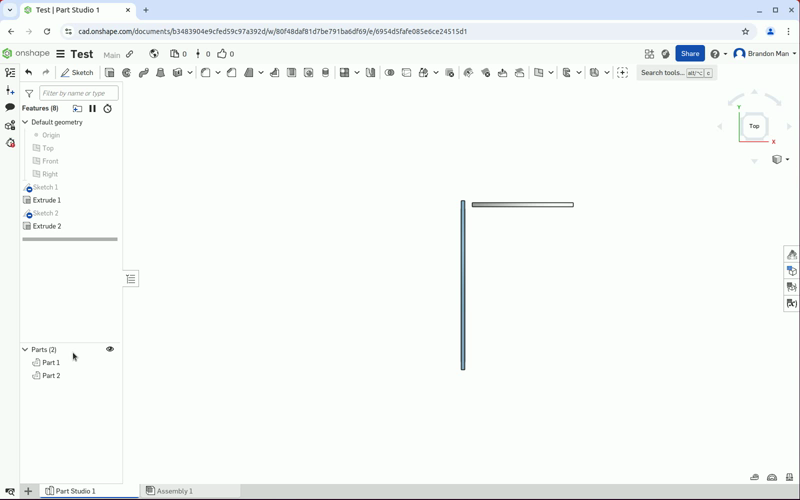
key(y)
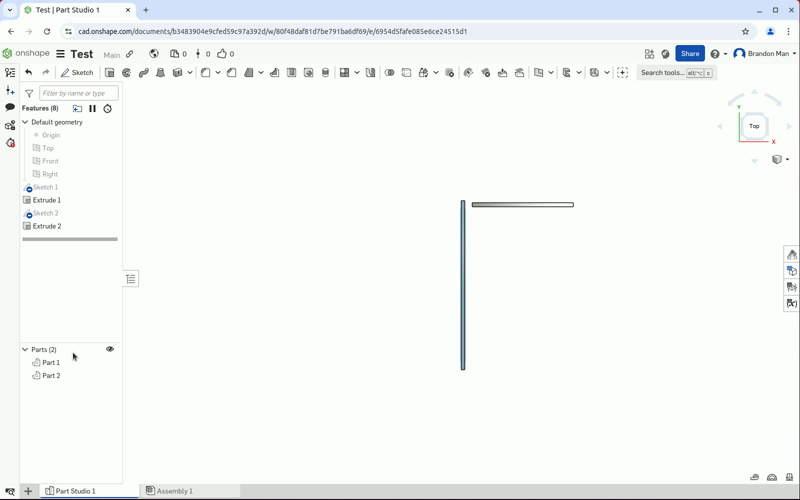
key(shift+p)
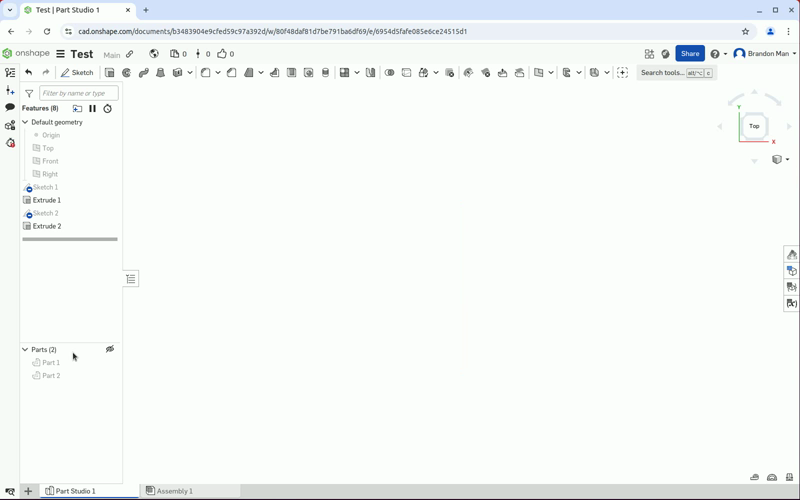
key(space)
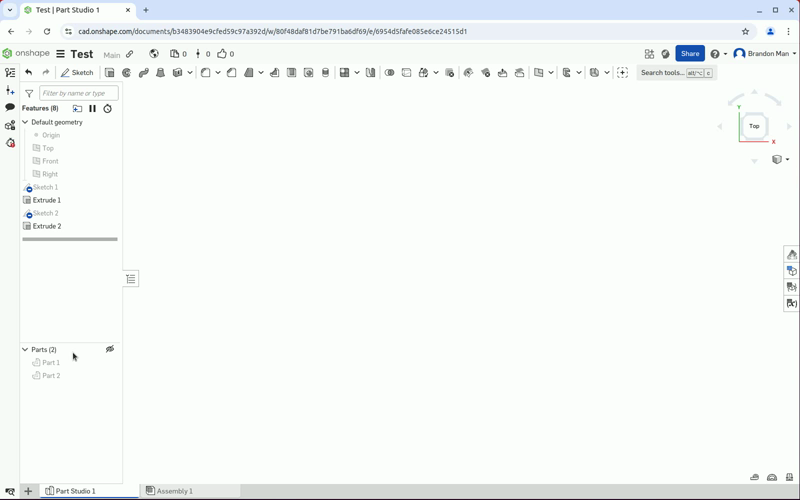
key_down(shift)
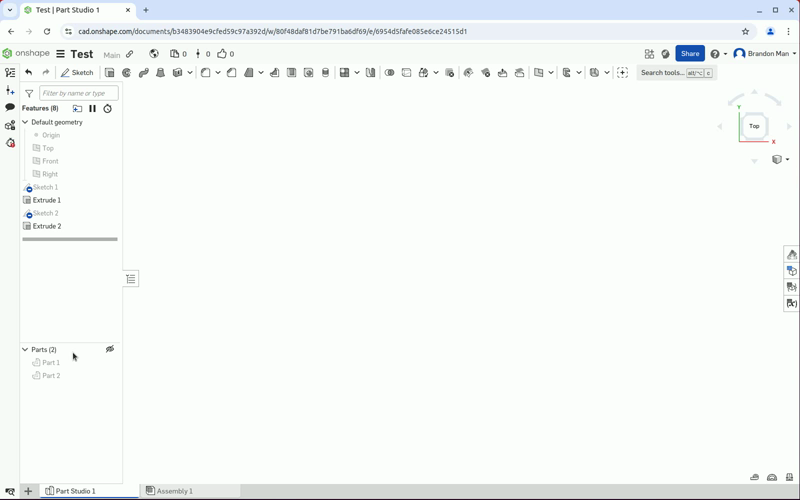
key(up)
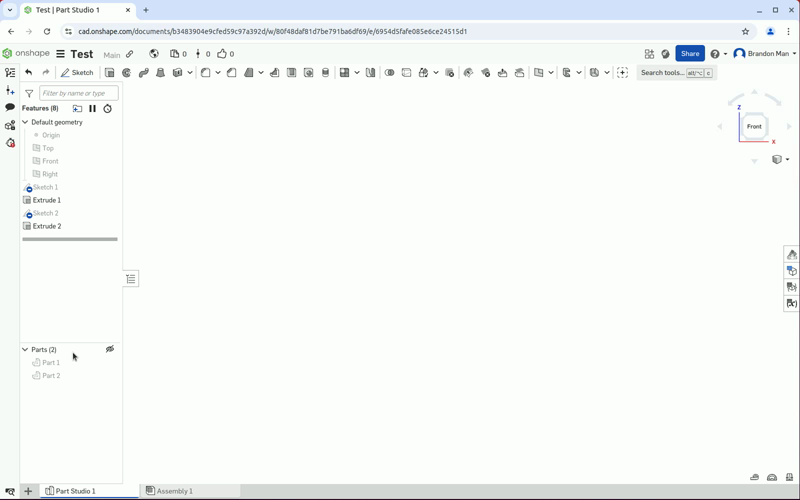
key_up(shift)
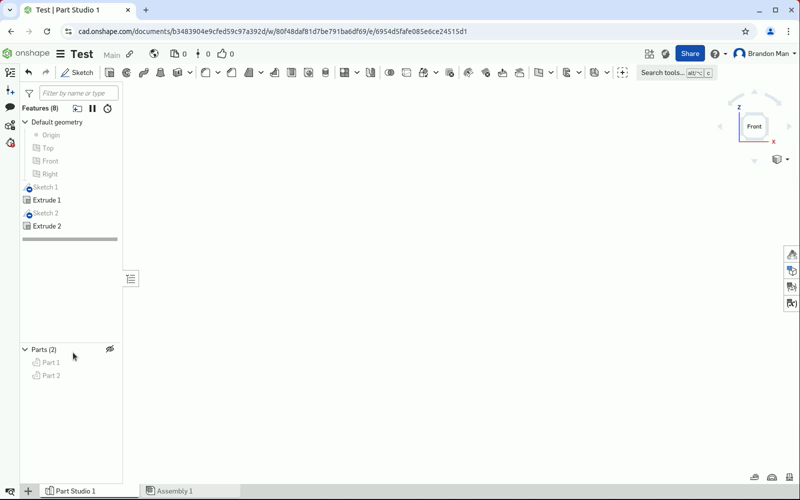
mouse_move(73, 352)
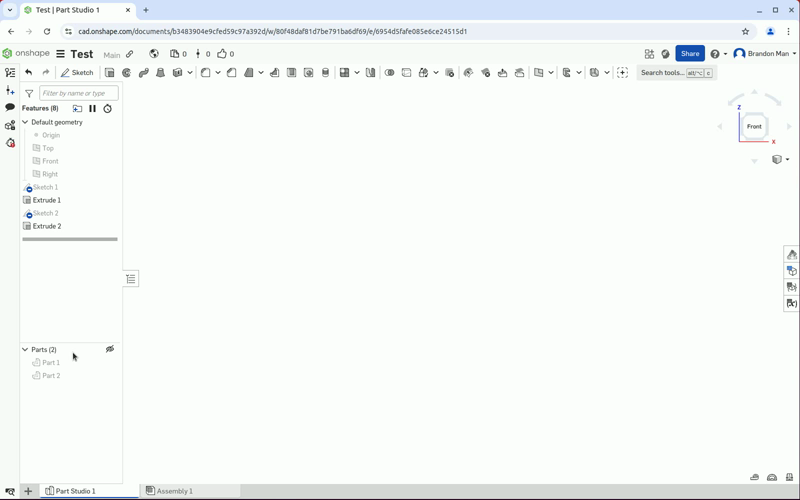
key(shift+y)
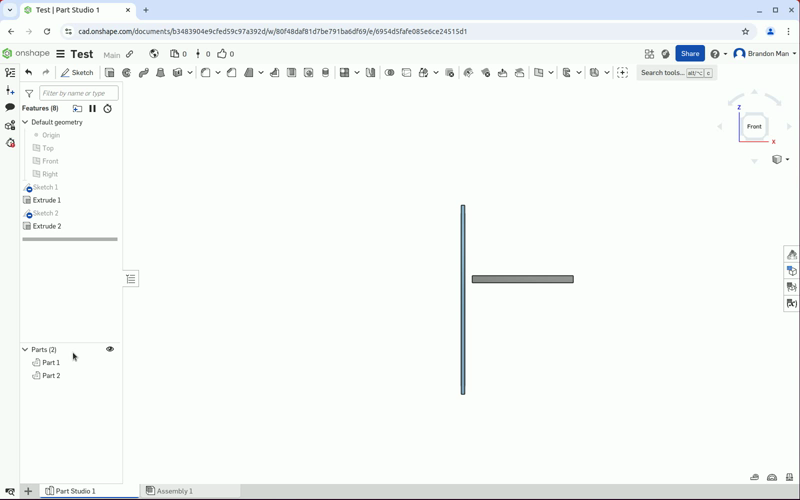
mouse_move(541, 75)
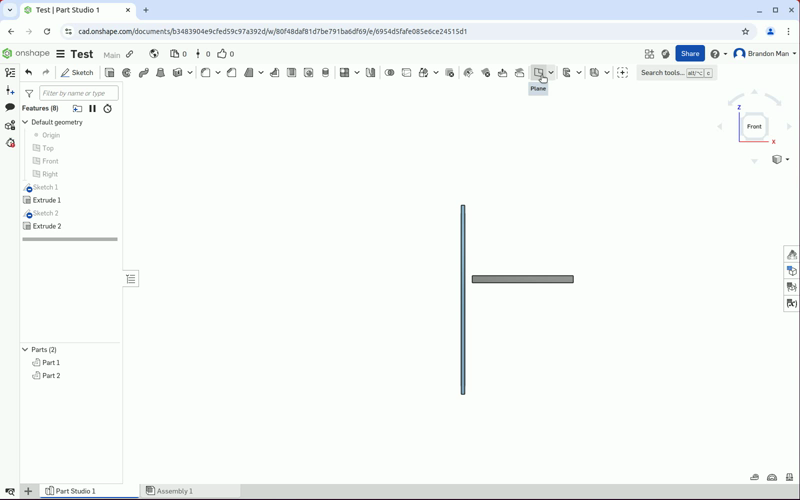
click(541, 75)
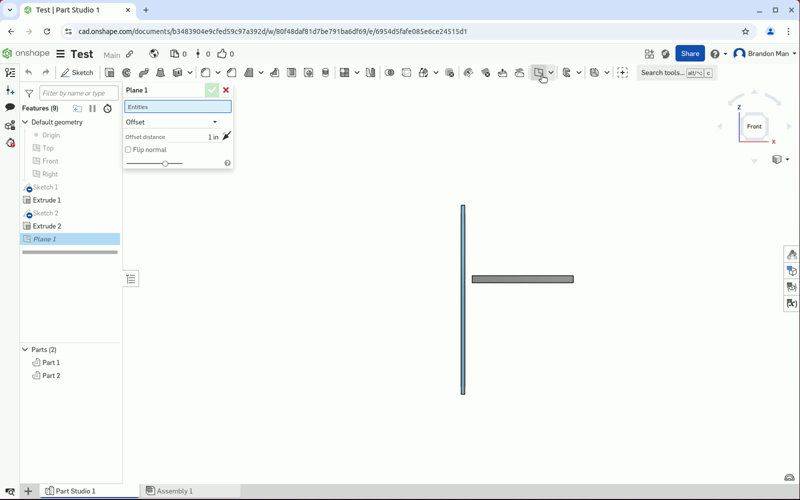
mouse_move(73, 163)
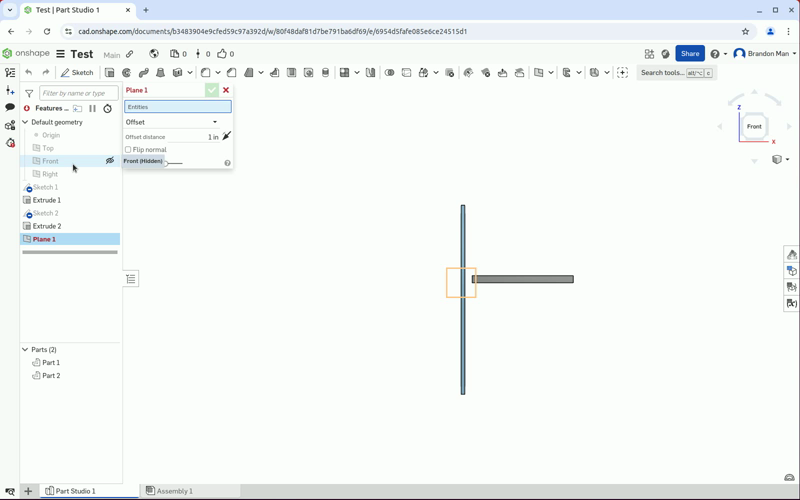
click(73, 163)
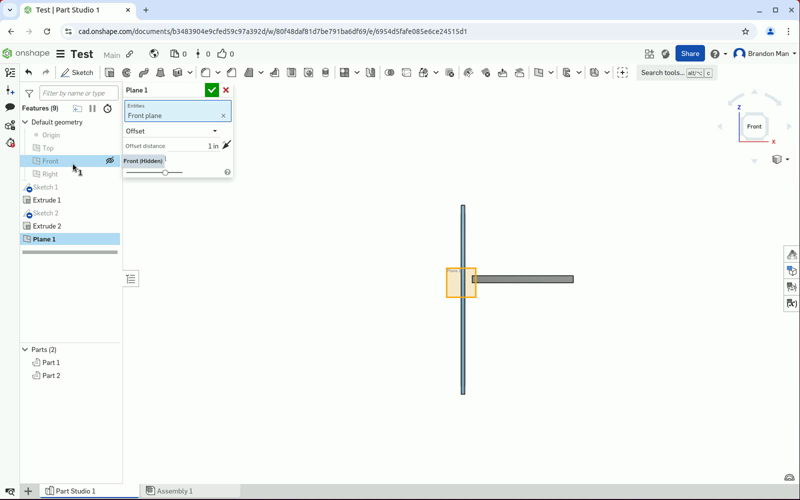
key(tab, 2)
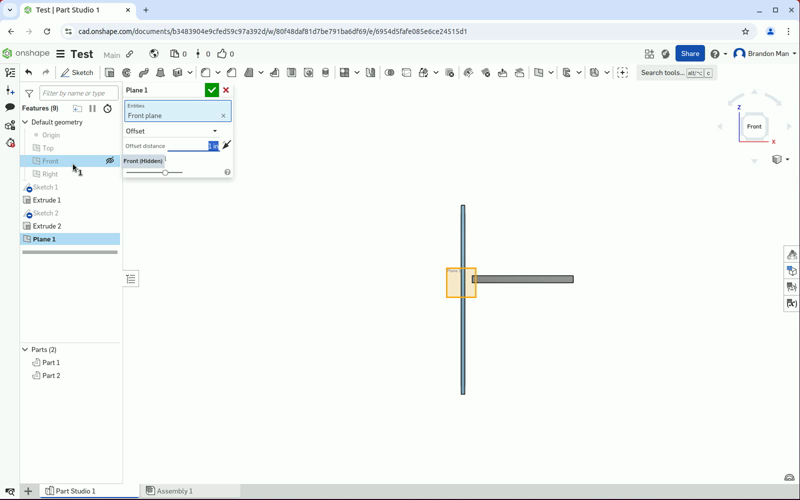
text(15.652)
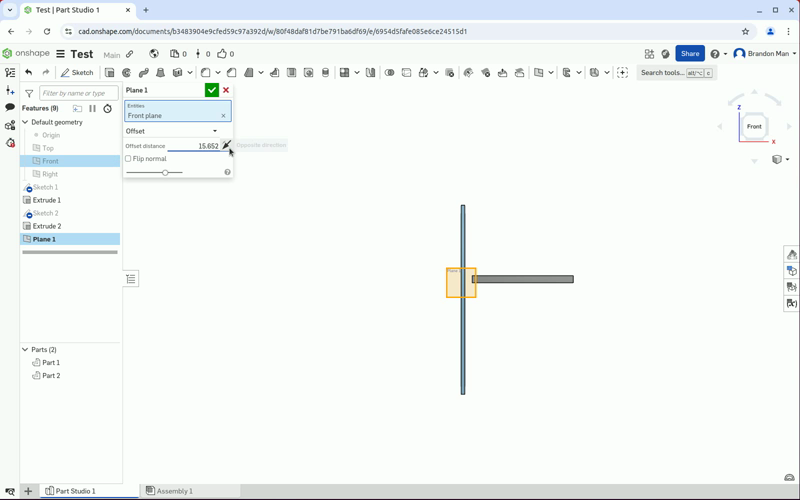
mouse_move(229, 147)
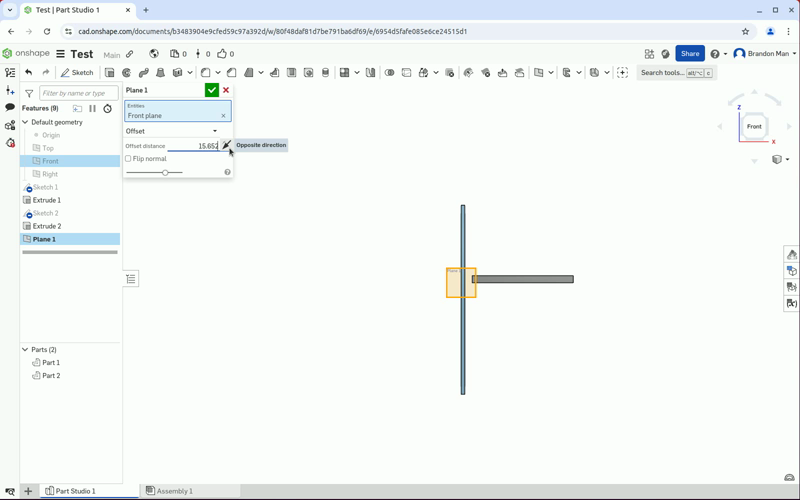
click(229, 147)
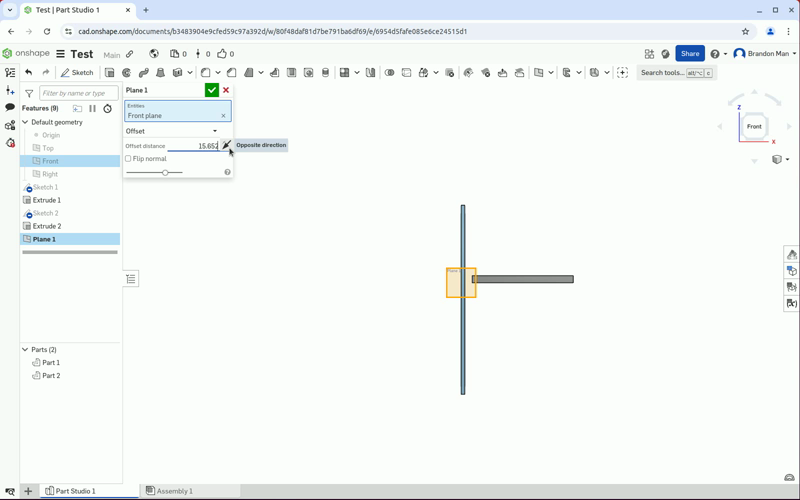
key(enter, 2)
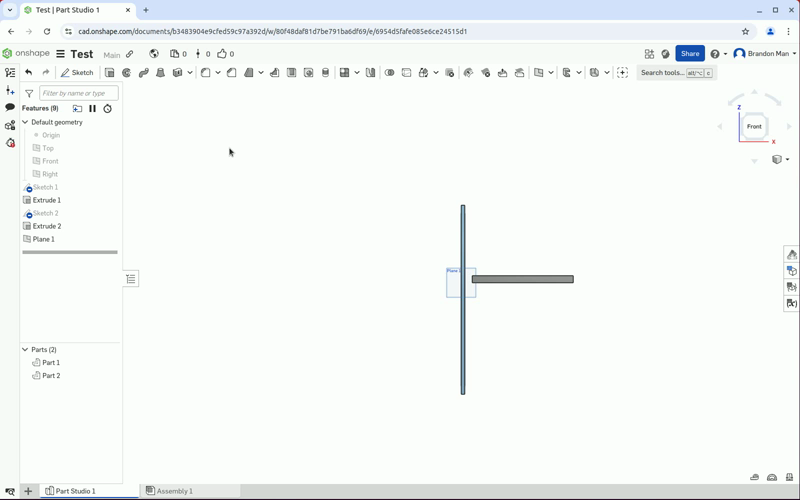
key(shift+s)
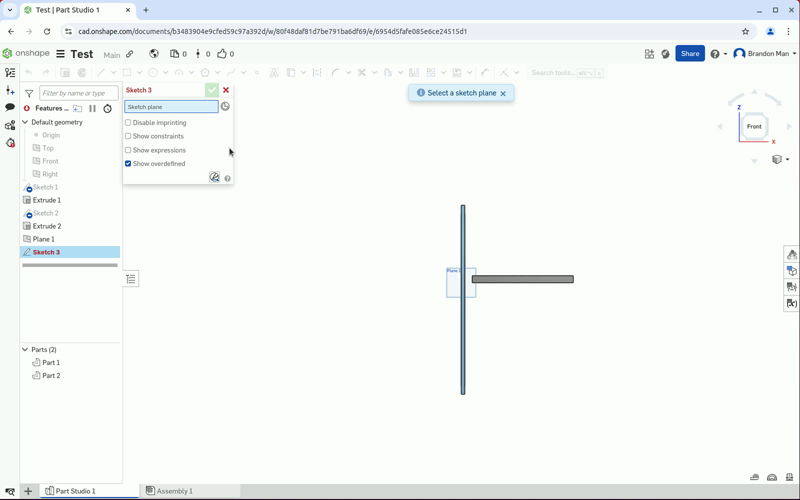
mouse_move(73, 241)
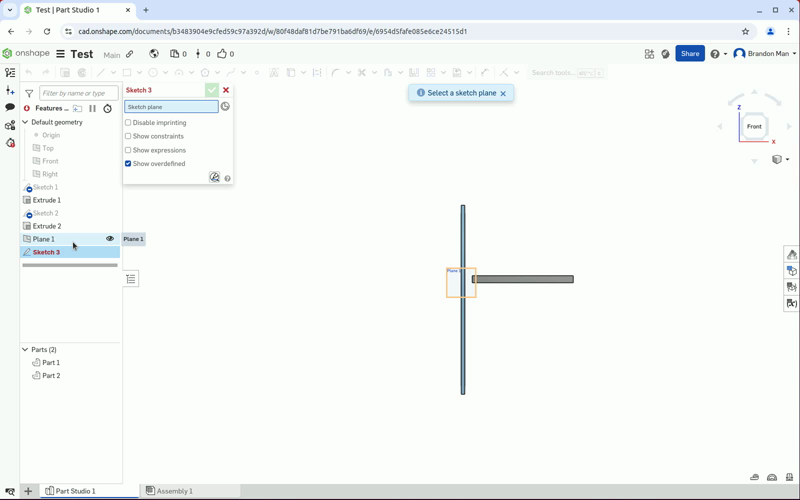
click(73, 241)
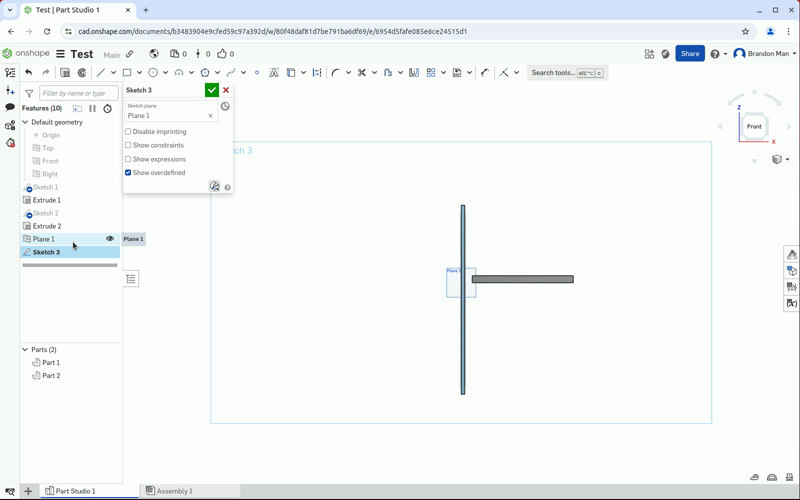
mouse_move(73, 352)
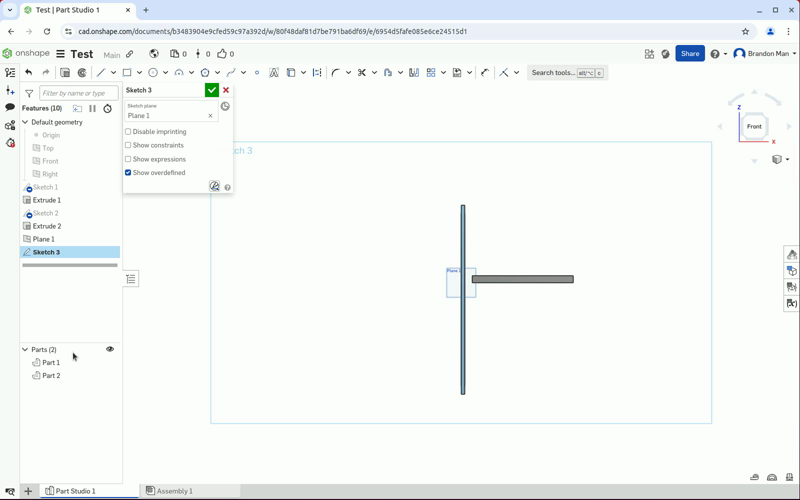
key(y)
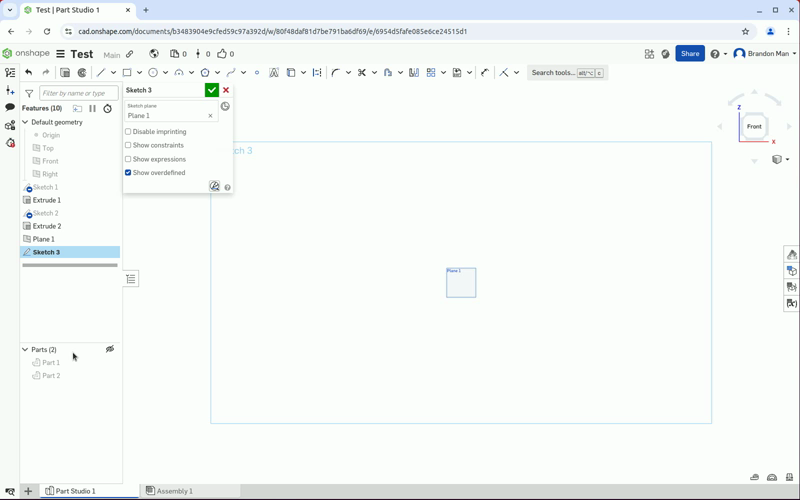
key(l)
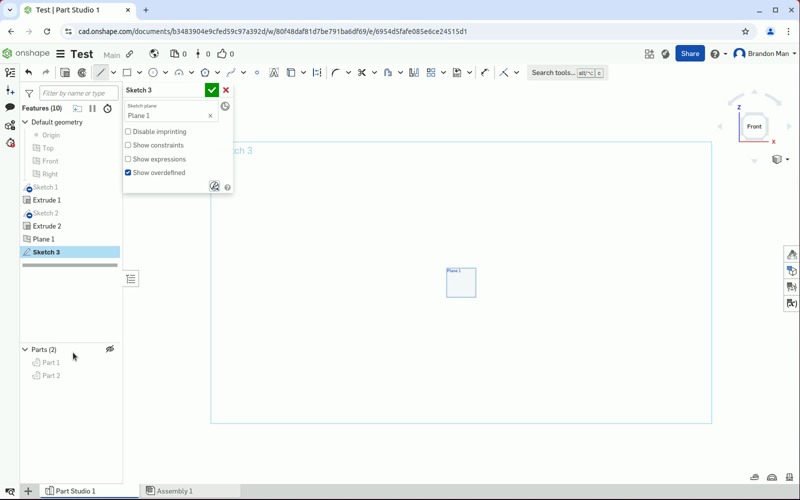
key_down(shift)
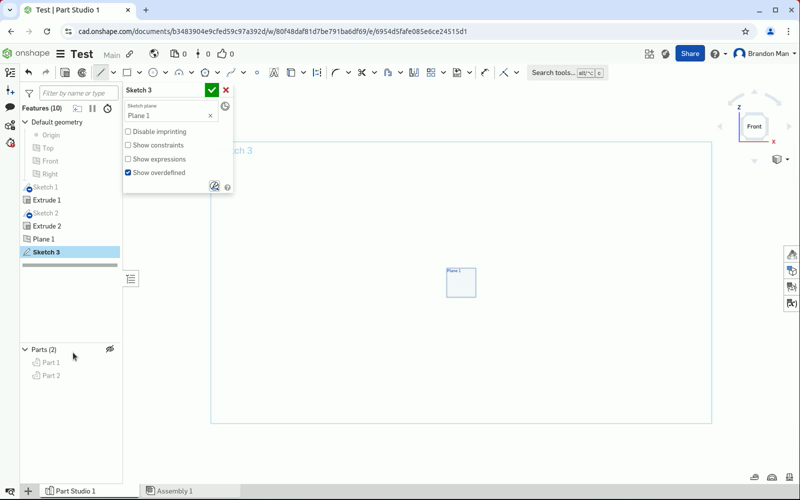
mouse_move(472, 282)
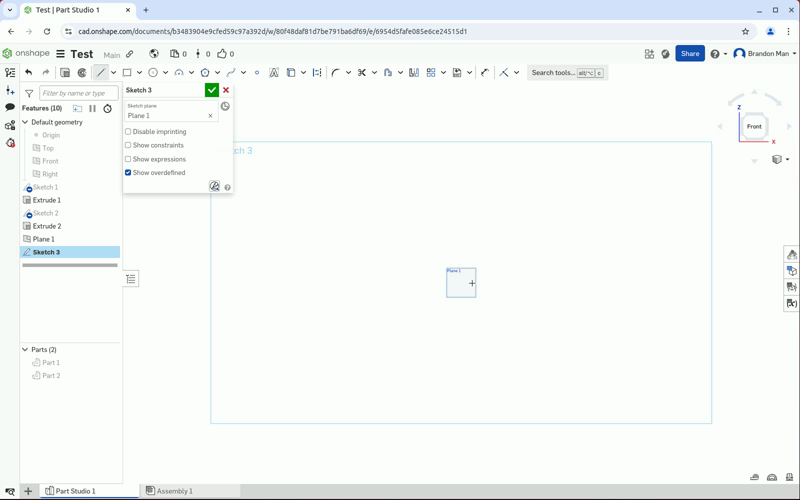
click(472, 282)
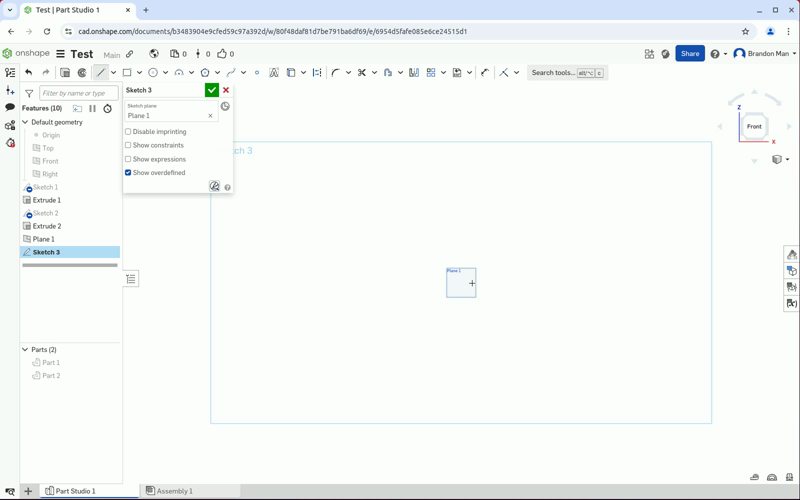
key_up(shift)
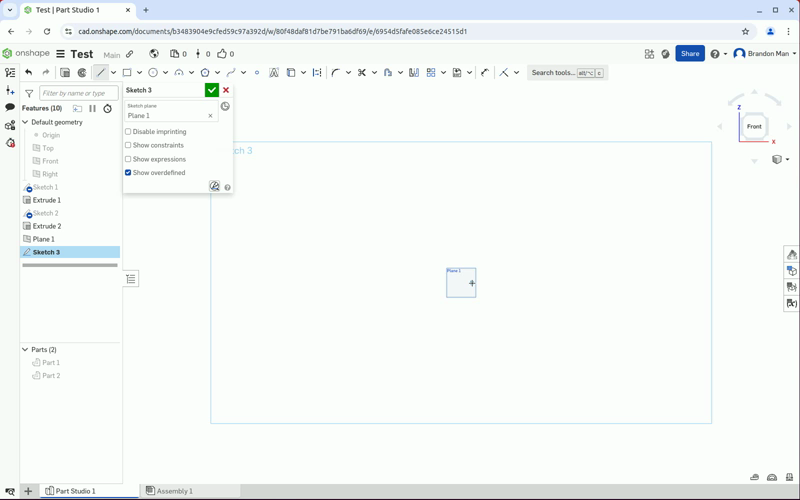
key_down(shift)
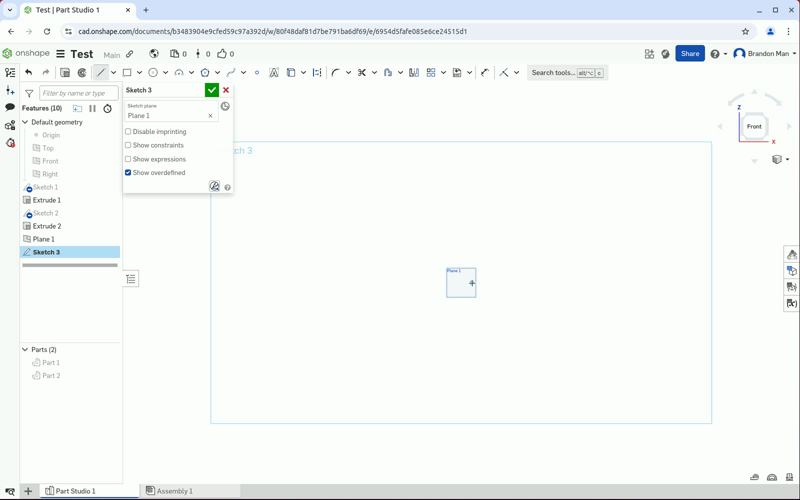
mouse_move(573, 282)
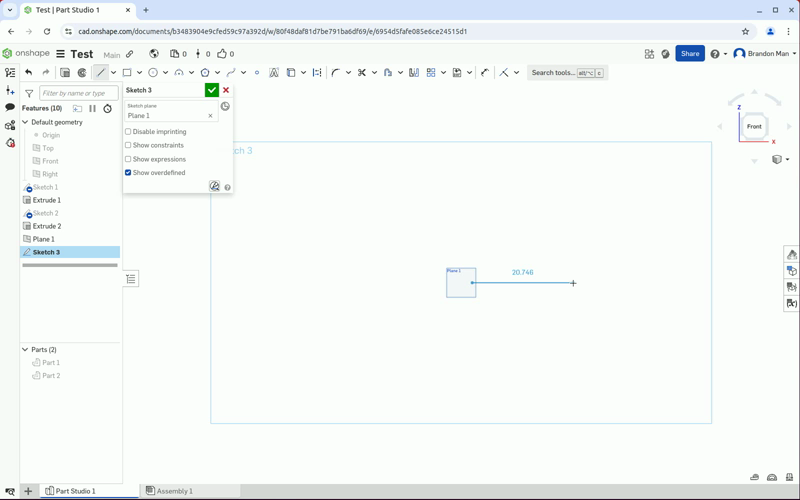
click(573, 282)
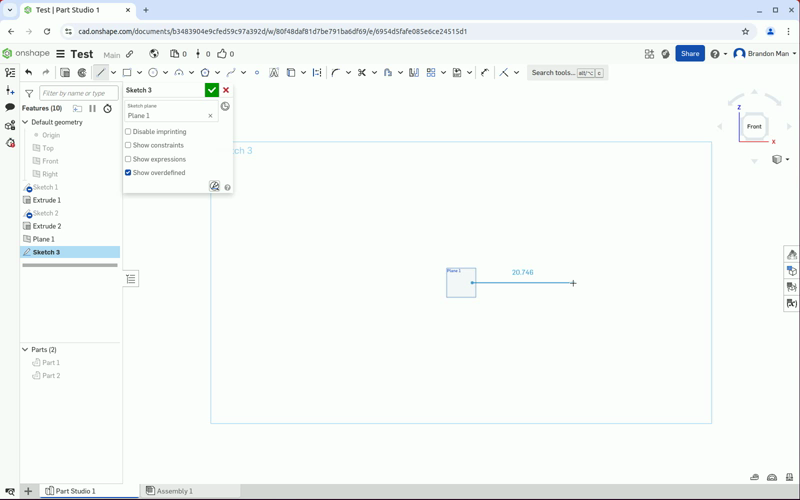
key_up(shift)
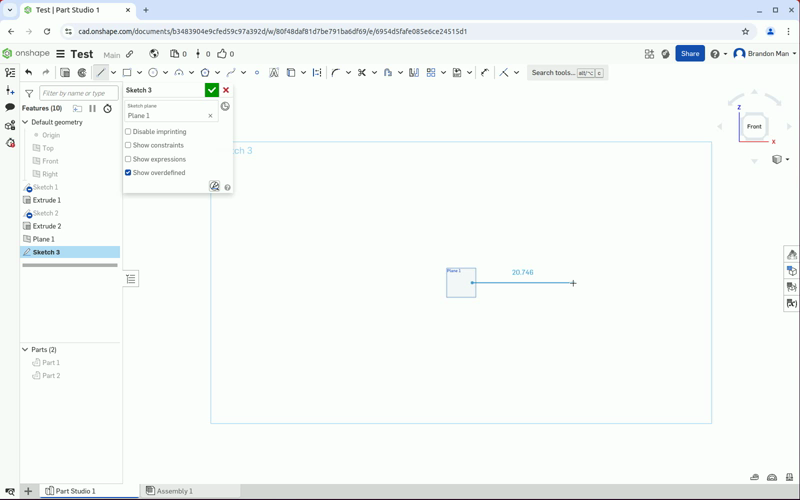
key_down(shift)
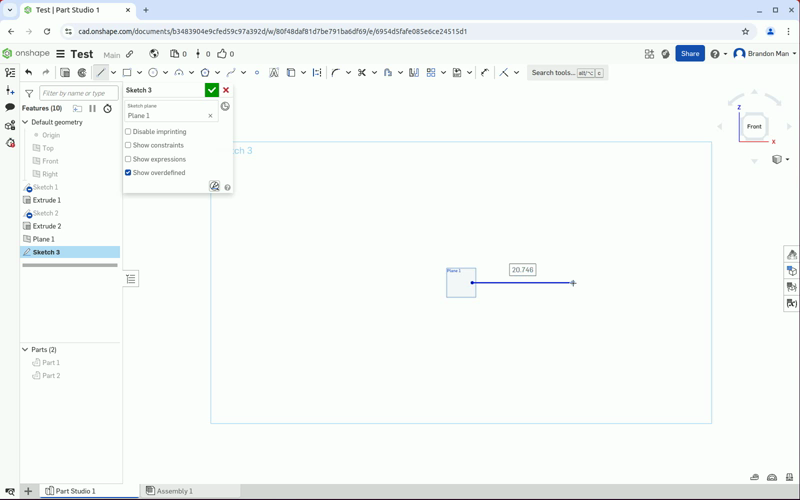
mouse_move(589, 282)
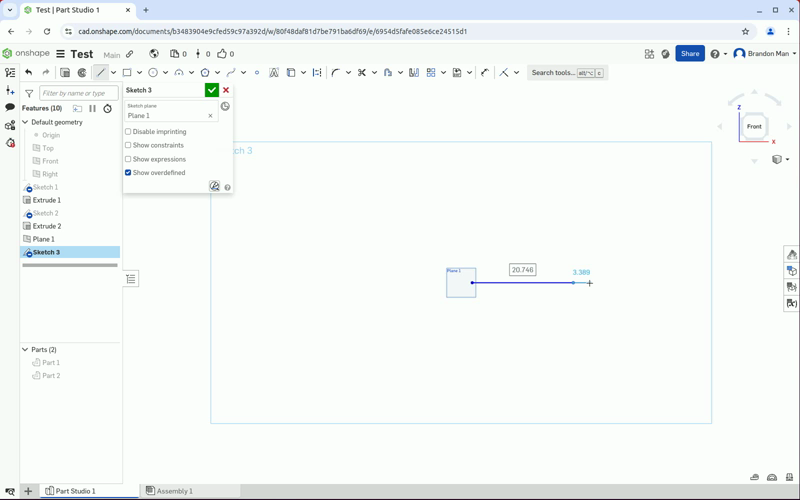
mouse_move(573, 275)
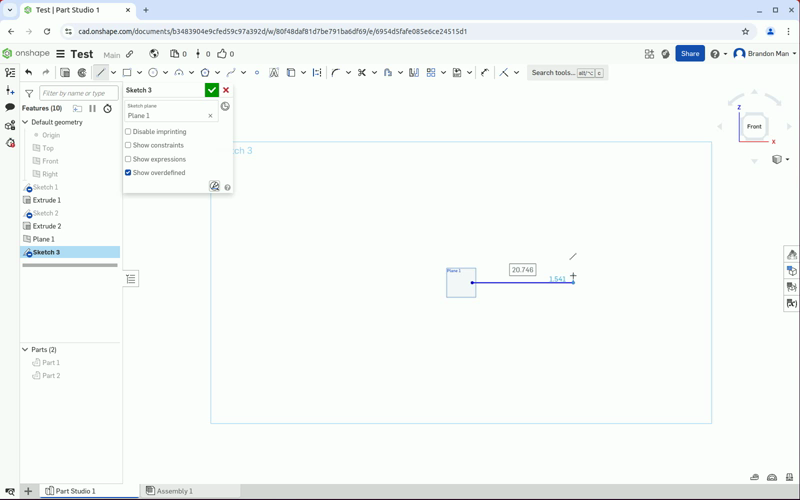
click(573, 275)
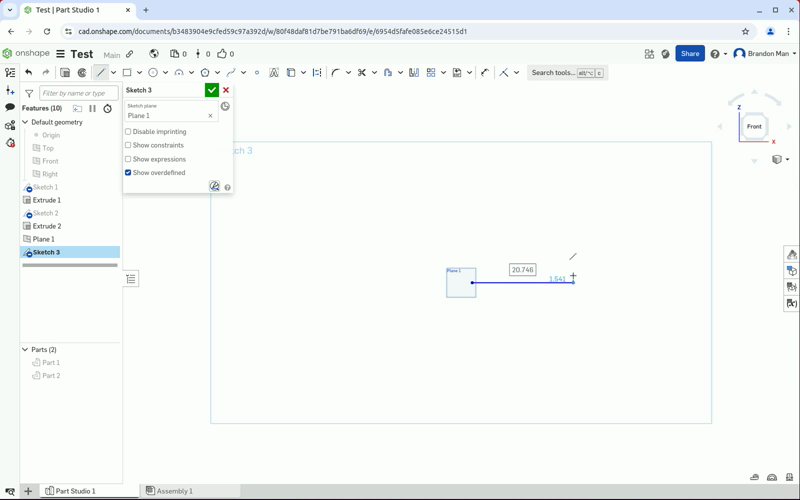
key_up(shift)
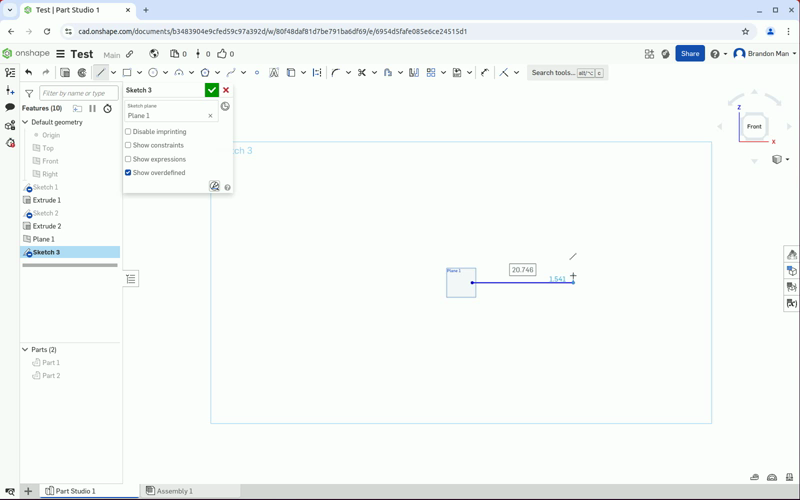
key_down(shift)
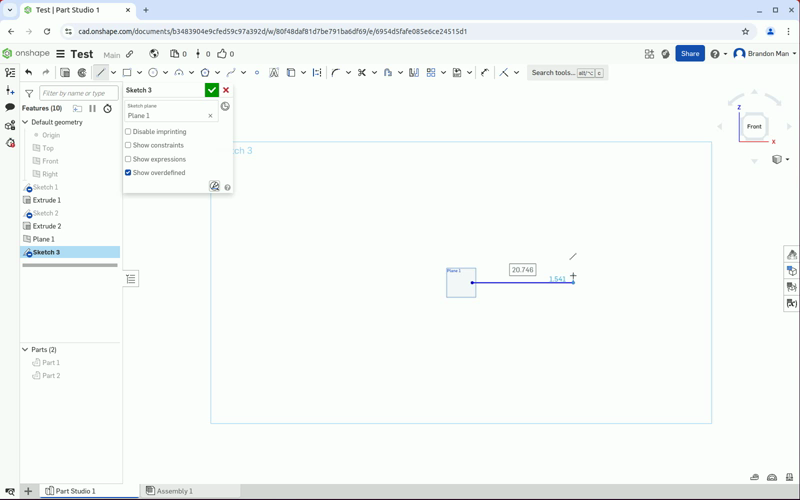
mouse_move(472, 275)
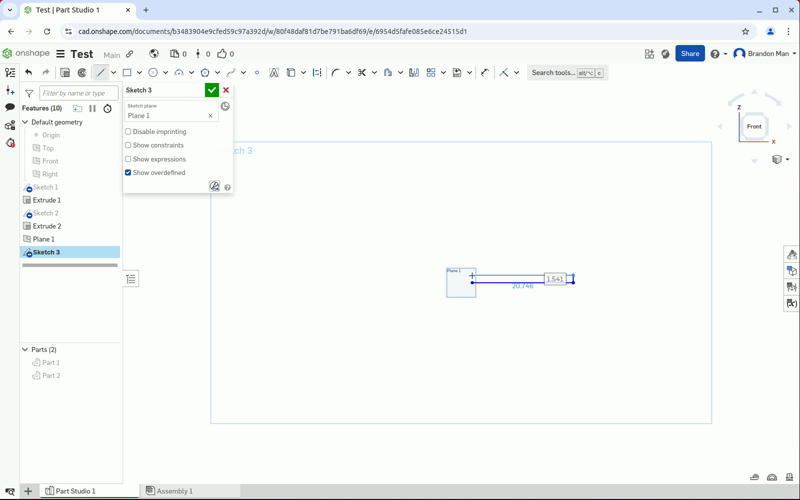
click(472, 275)
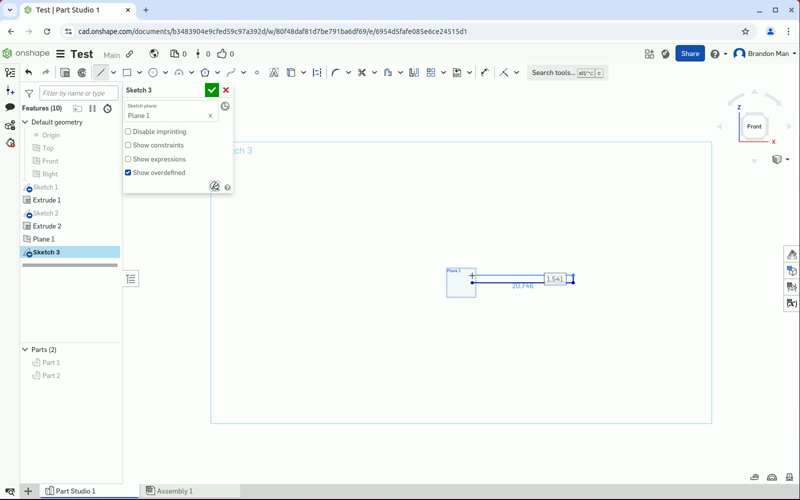
key_up(shift)
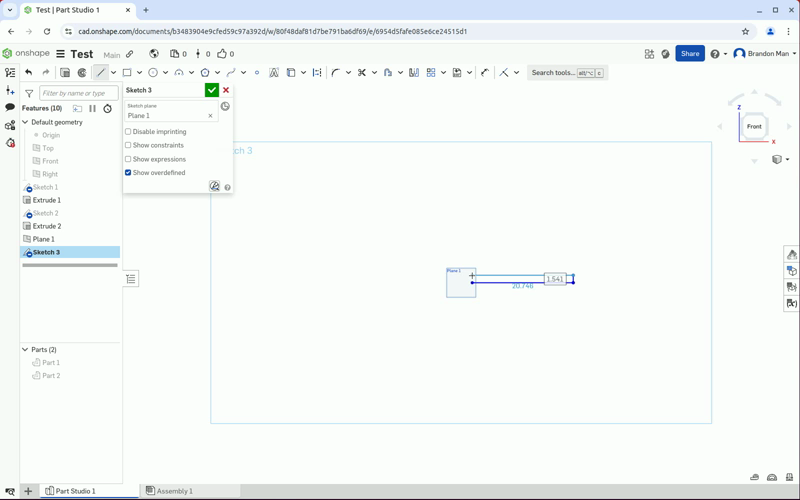
mouse_move(502, 275)
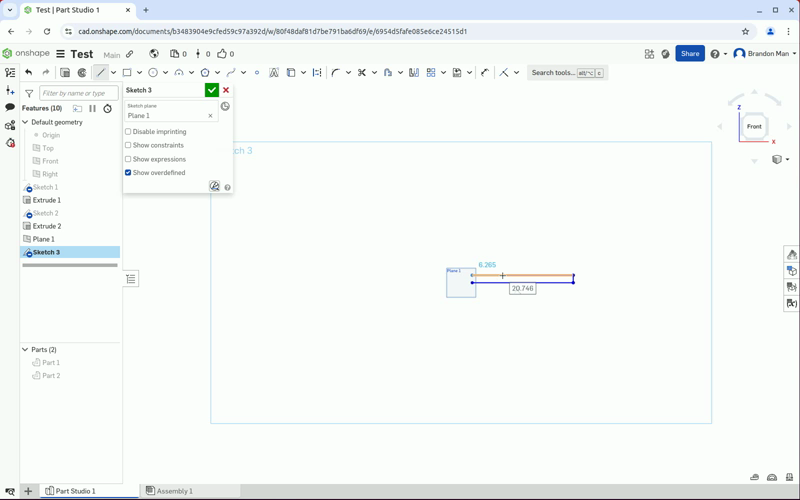
key_down(shift)
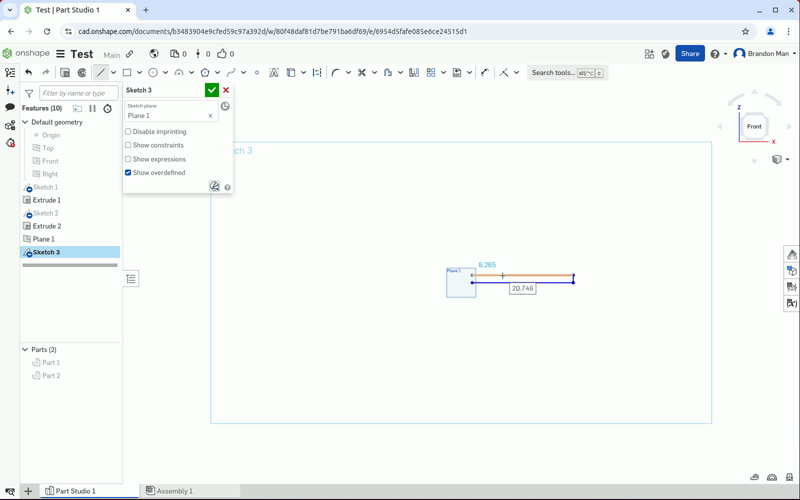
mouse_move(472, 282)
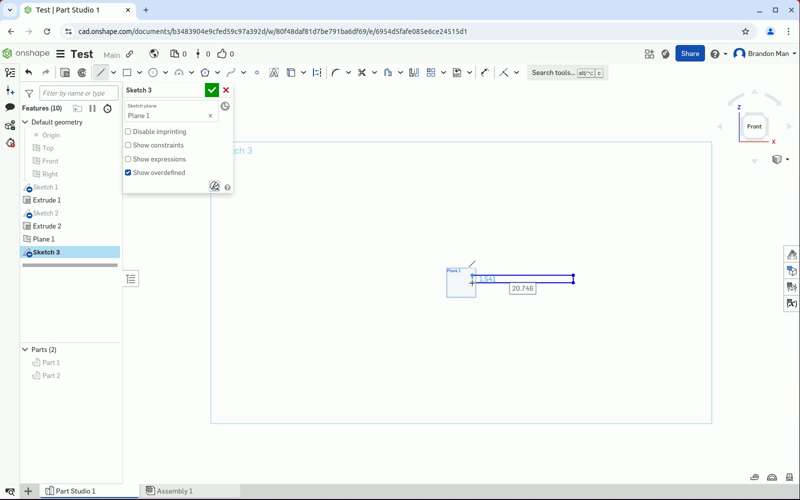
key_up(shift)
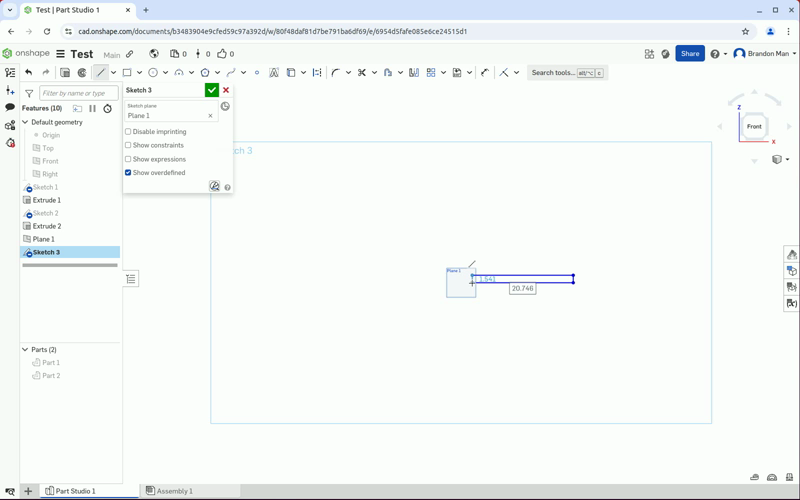
click(472, 282)
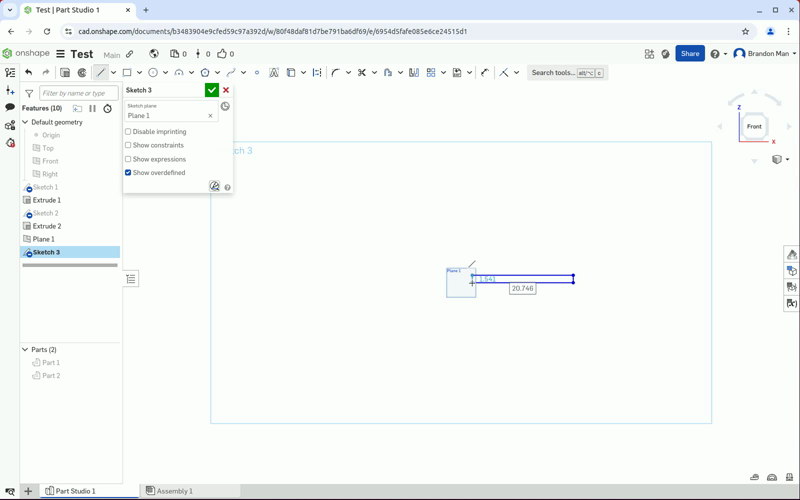
key(esc)
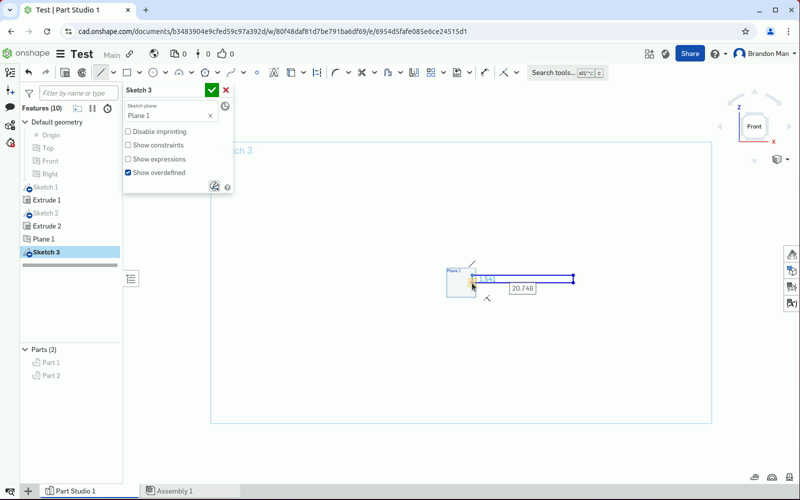
mouse_move(501, 280)
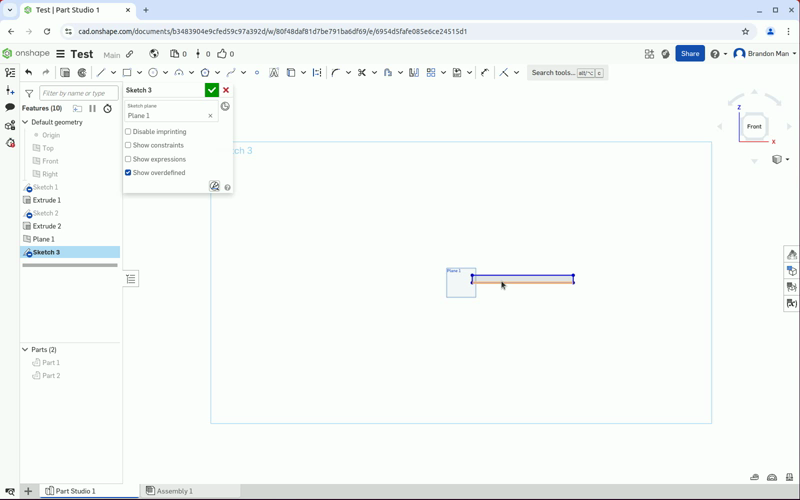
scroll(6)
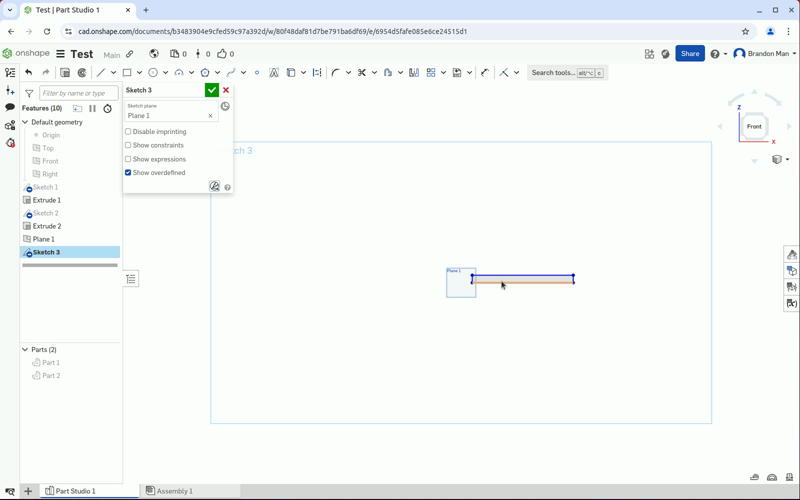
scroll(6)
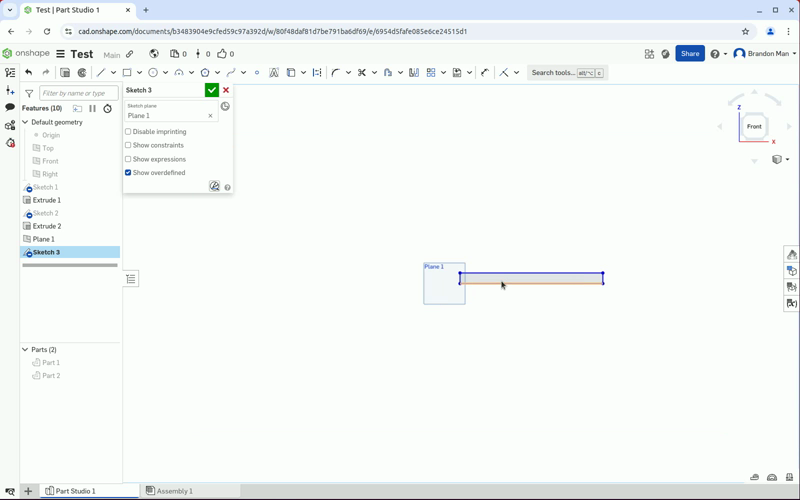
scroll(6)
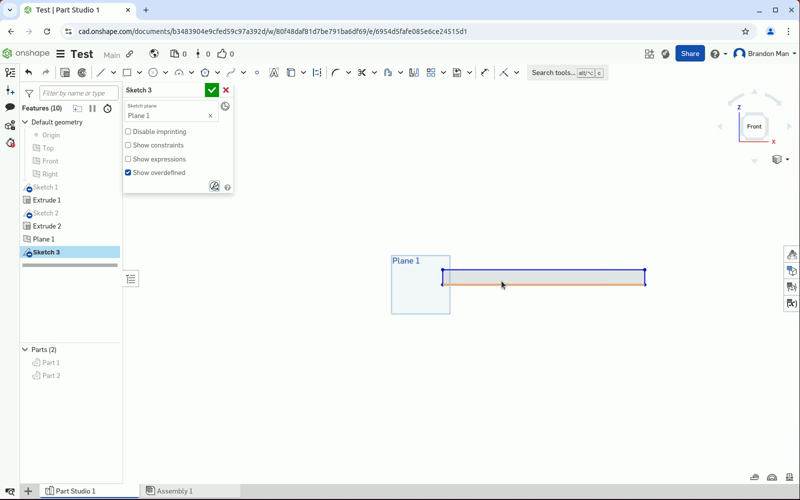
scroll(6)
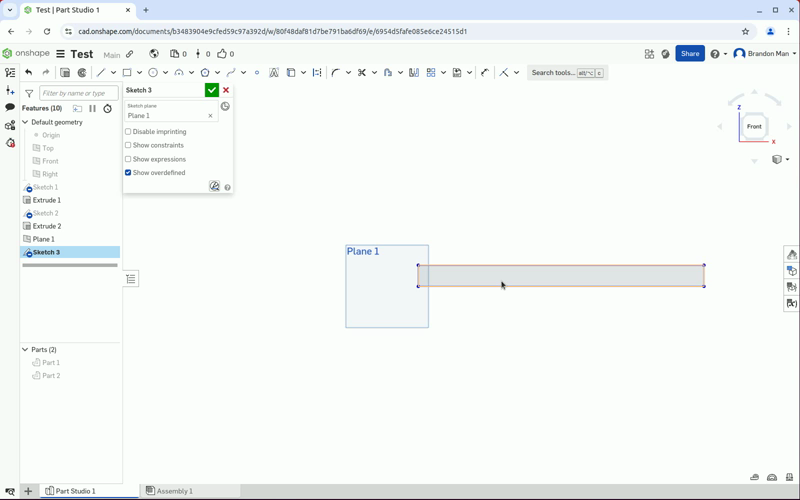
scroll(6)
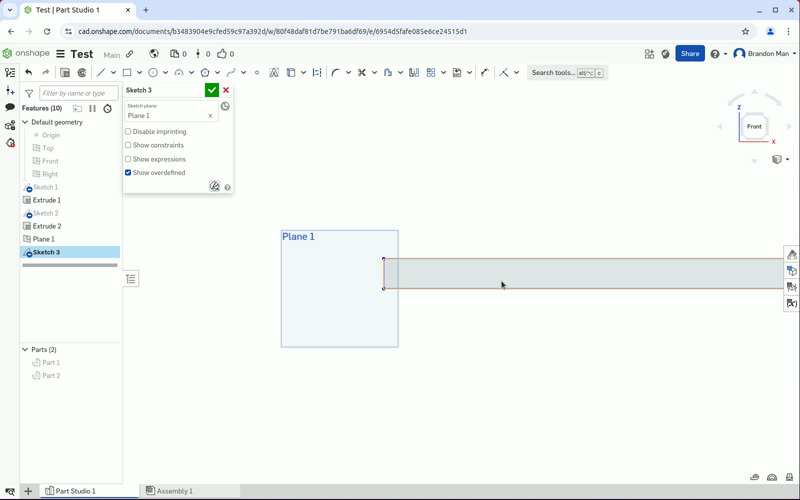
scroll(6)
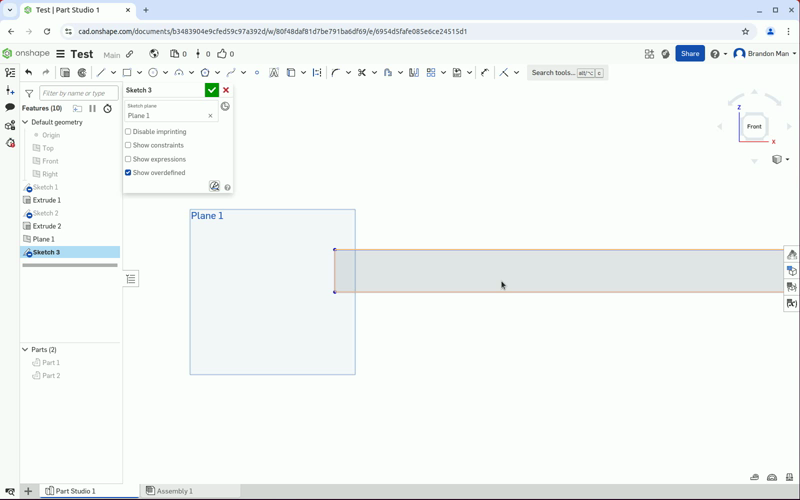
scroll(6)
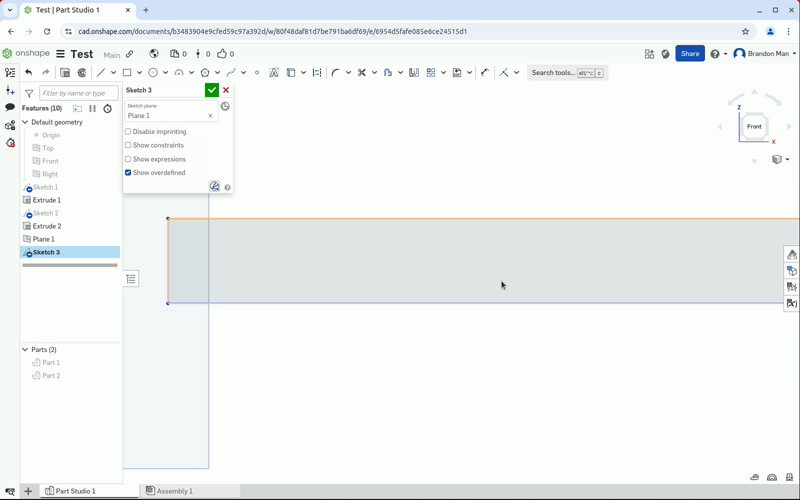
click(501, 280)
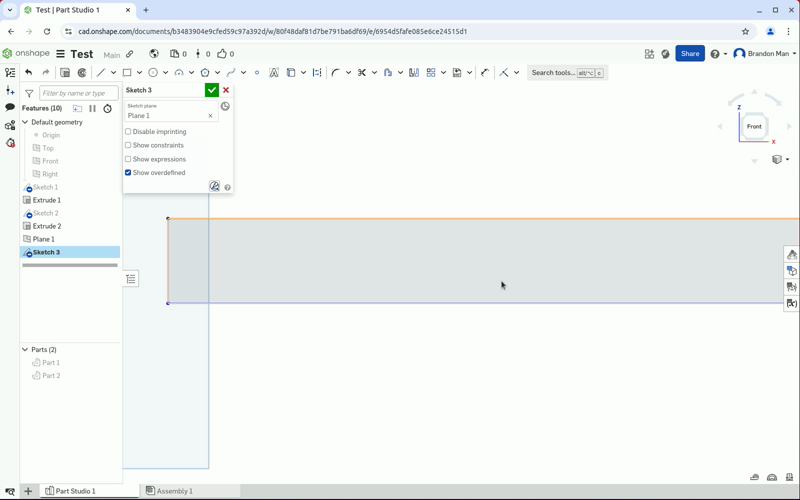
scroll(-6)
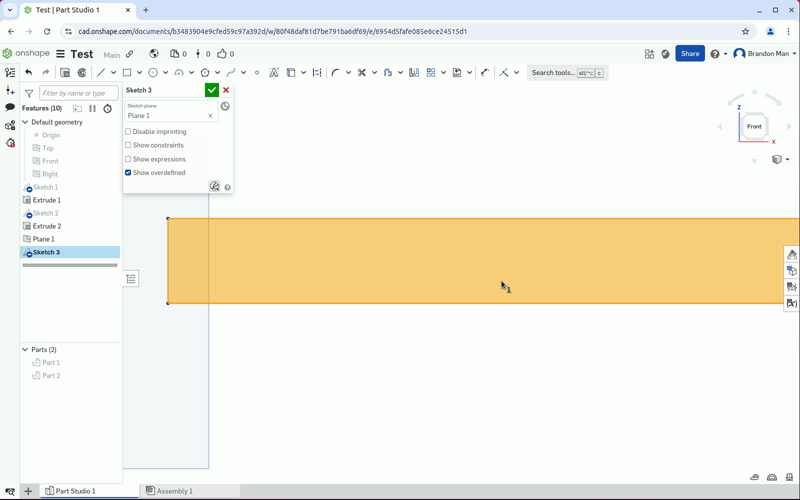
scroll(-6)
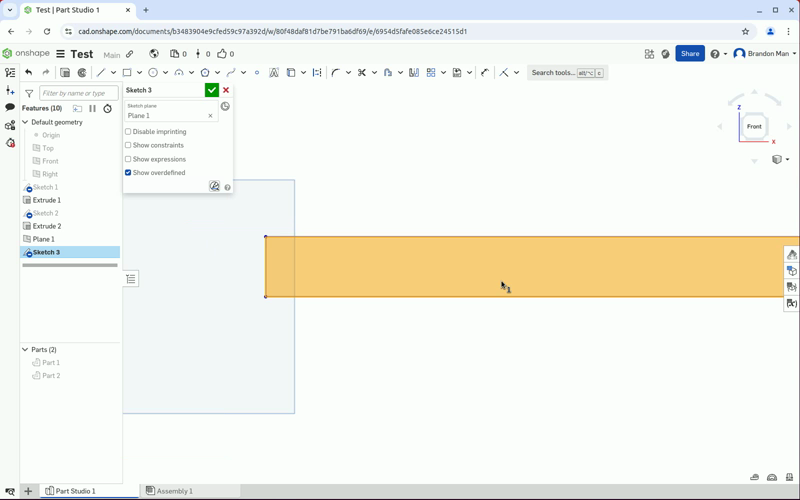
scroll(-6)
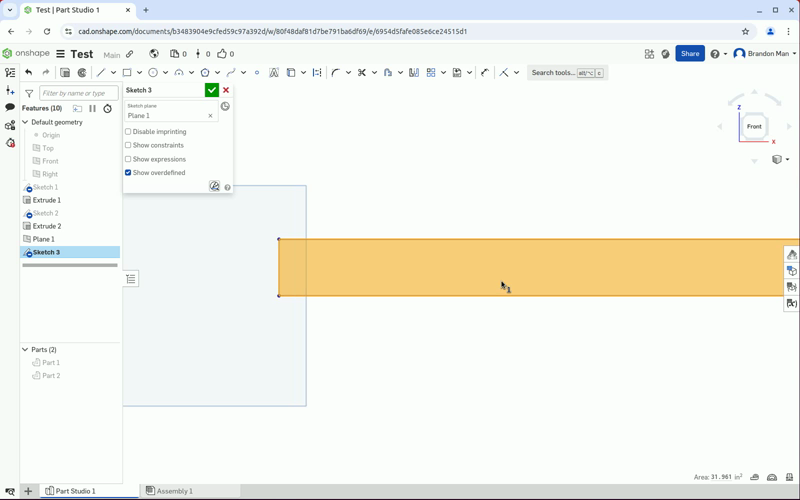
scroll(-6)
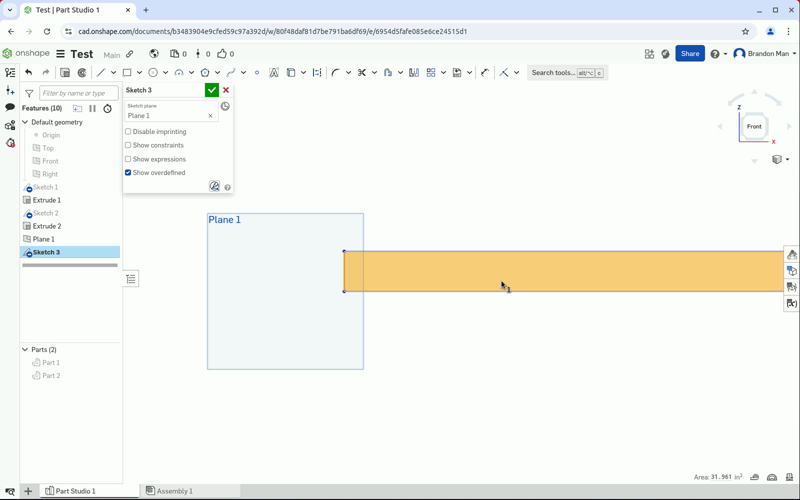
scroll(-6)
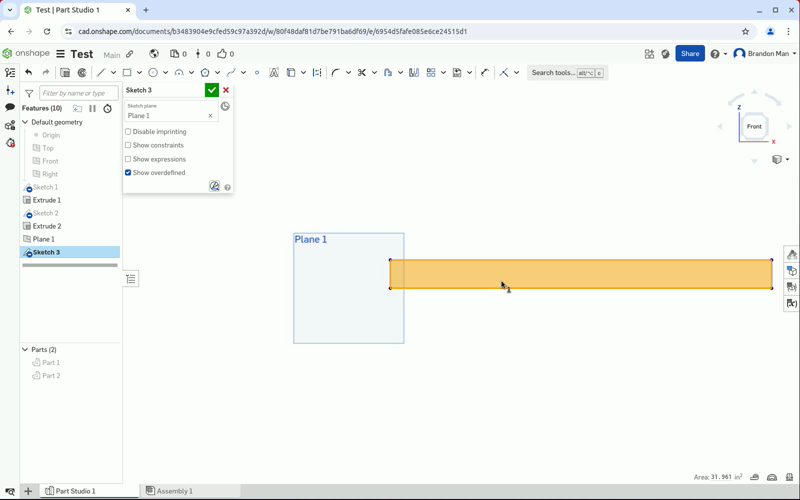
scroll(-6)
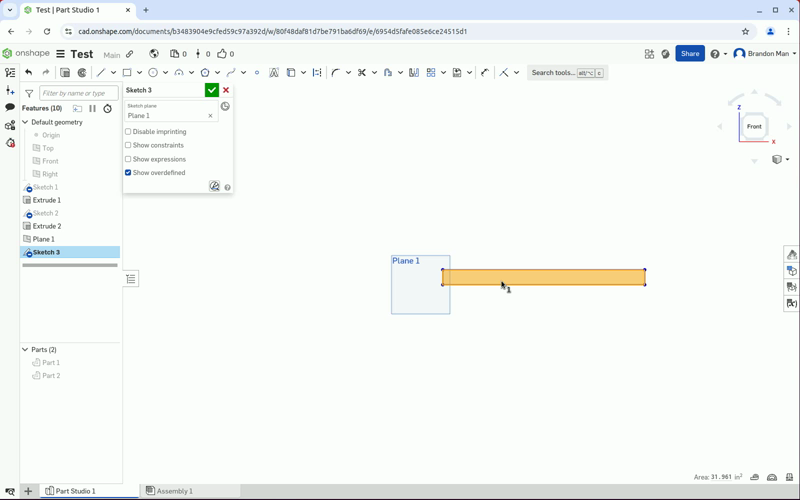
scroll(-6)
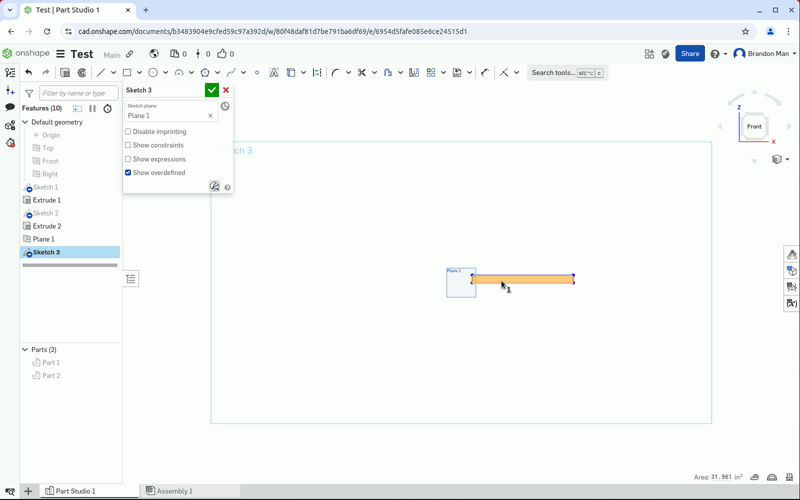
mouse_move(73, 352)
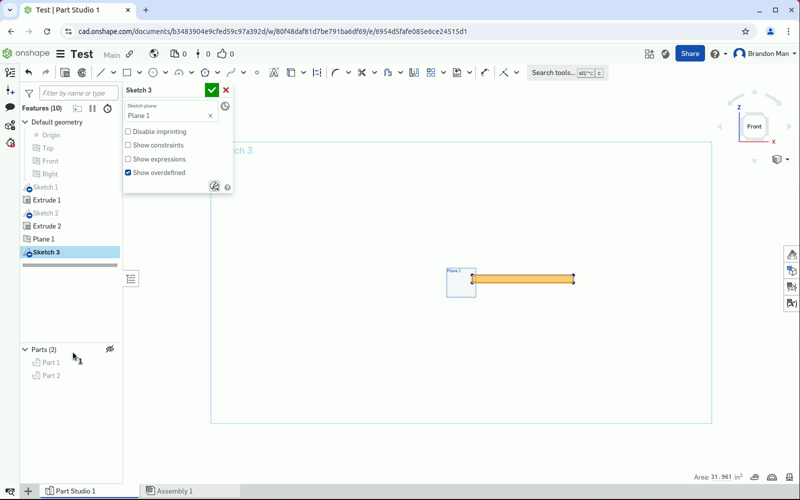
key(shift+y)
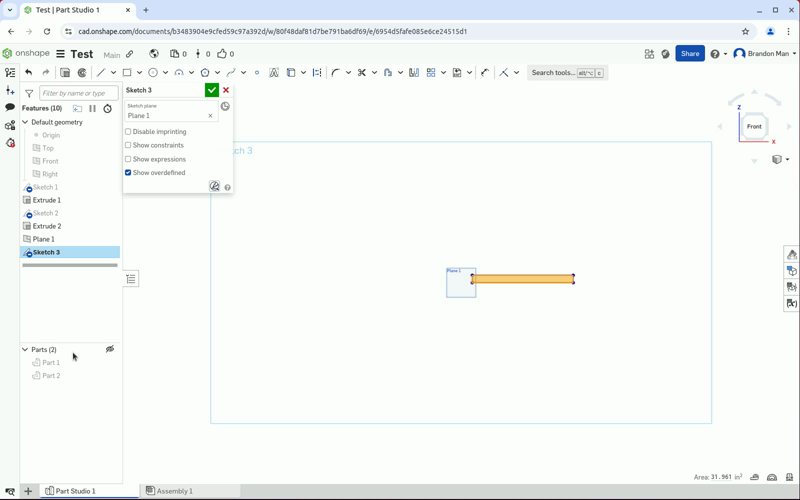
key(shift+e)
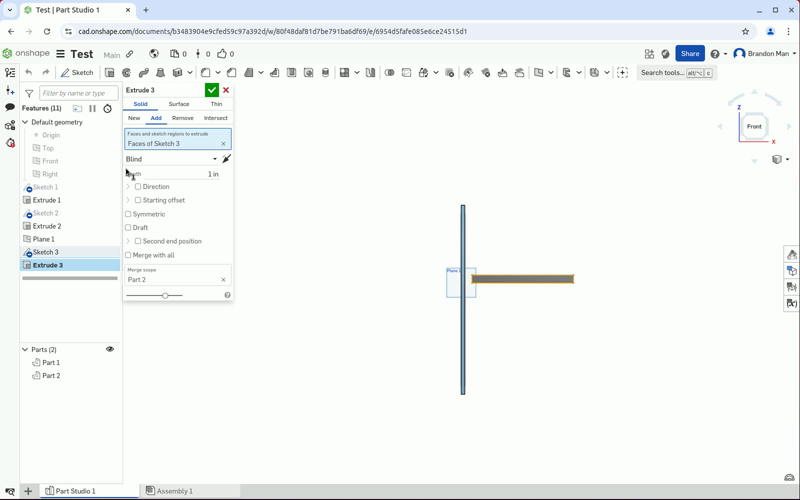
mouse_move(143, 106)
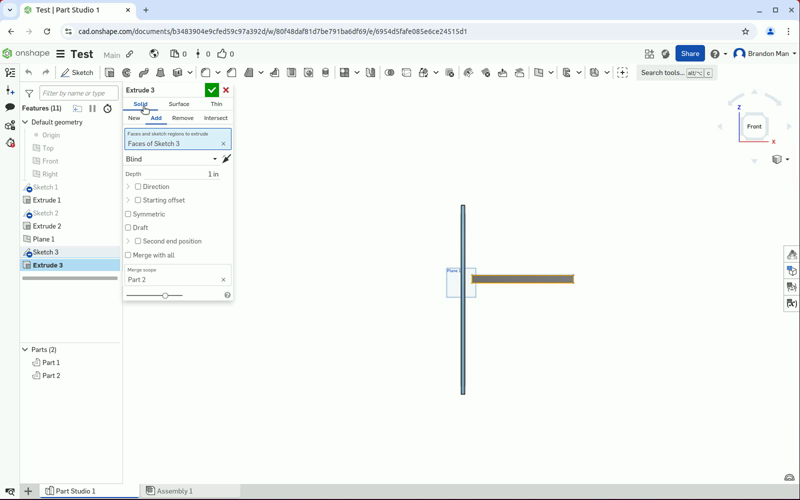
click(143, 106)
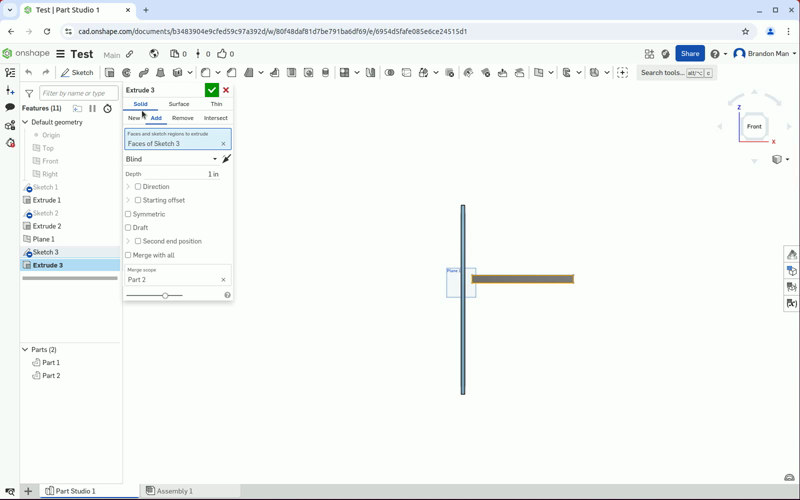
mouse_move(137, 120)
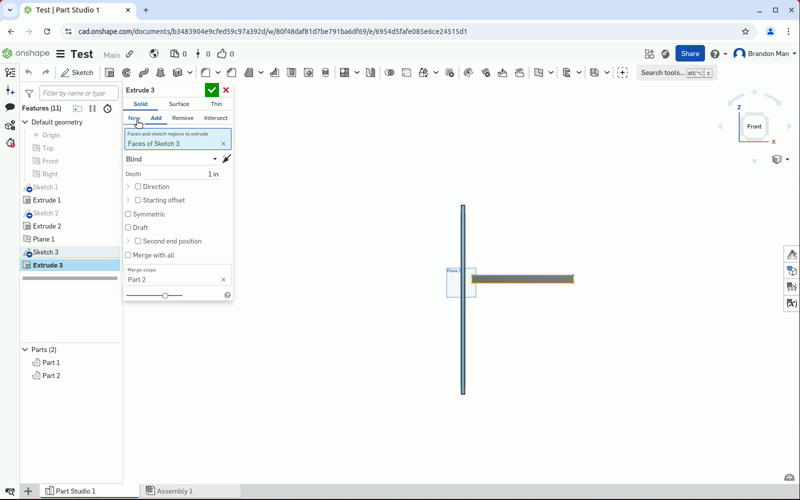
click(137, 120)
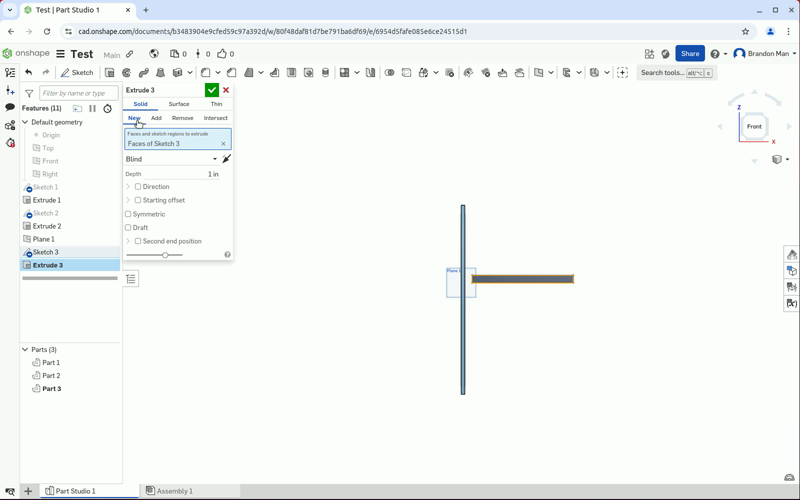
key(tab, 4)
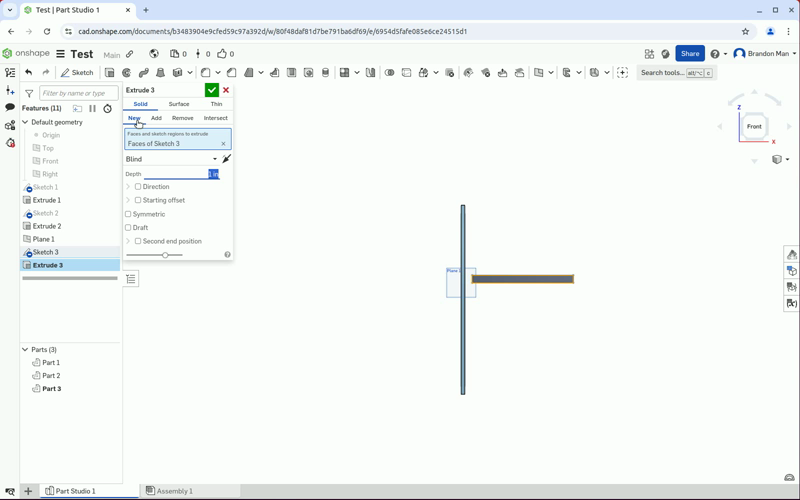
text(0.722)
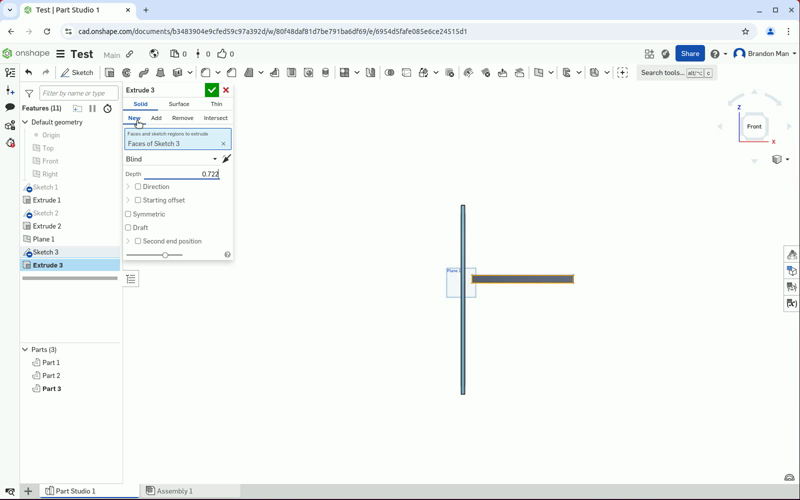
key(enter)
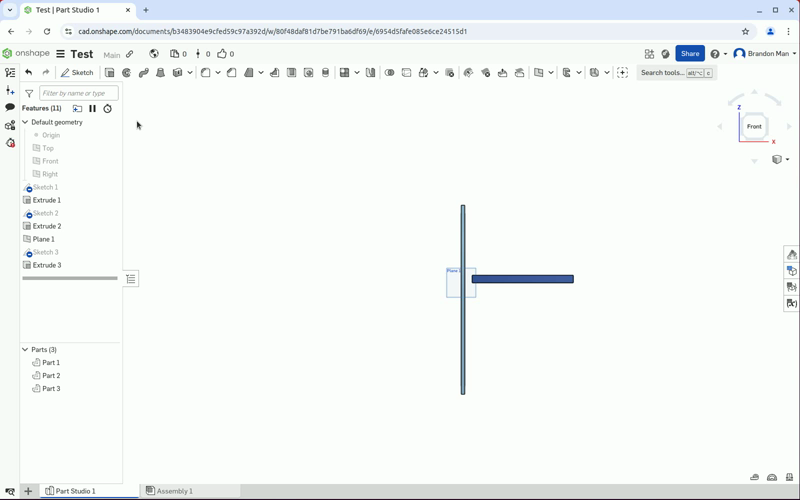
key(shift+h)
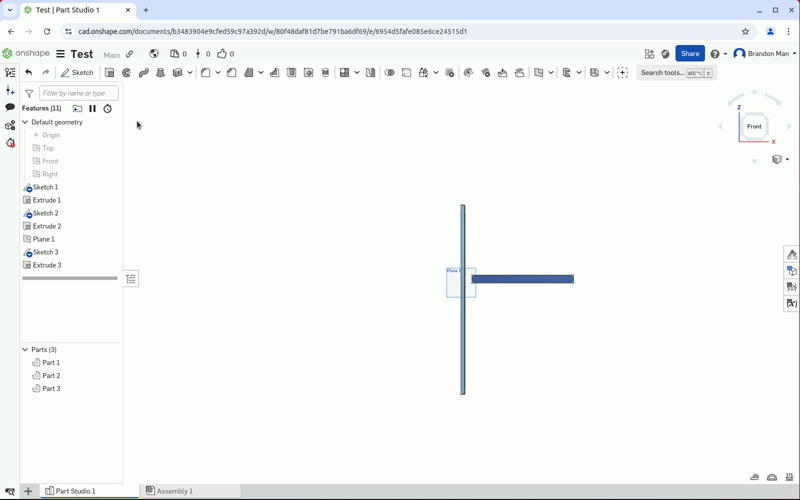
key(shift+h)
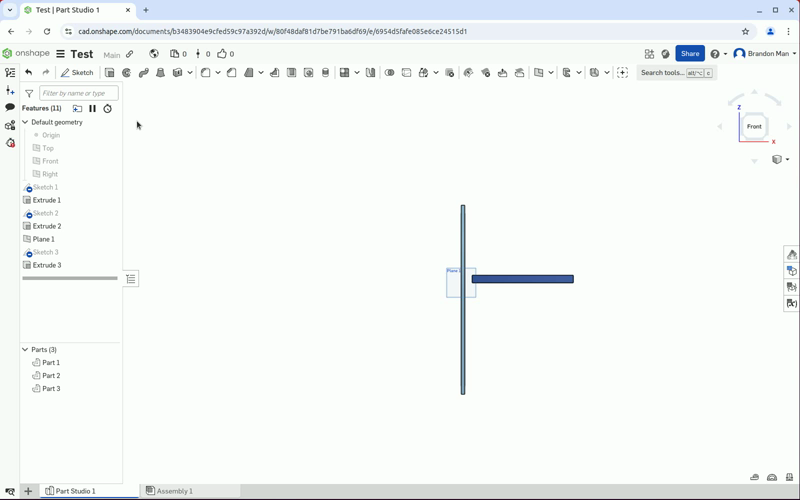
mouse_move(73, 189)
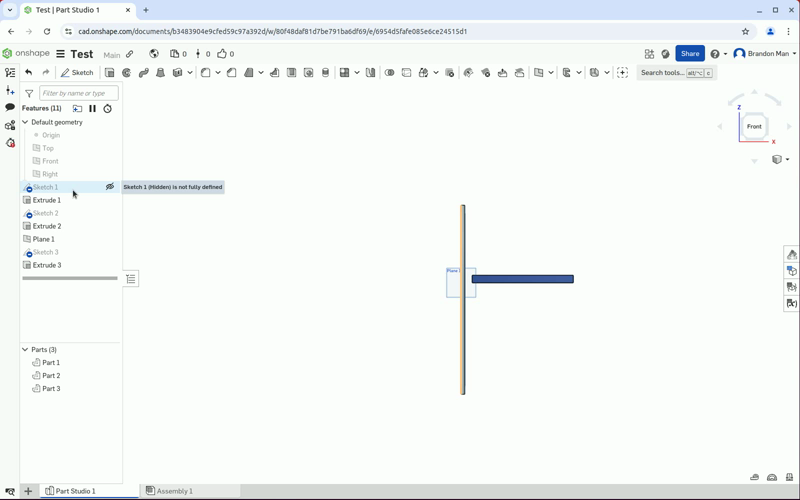
click(73, 189)
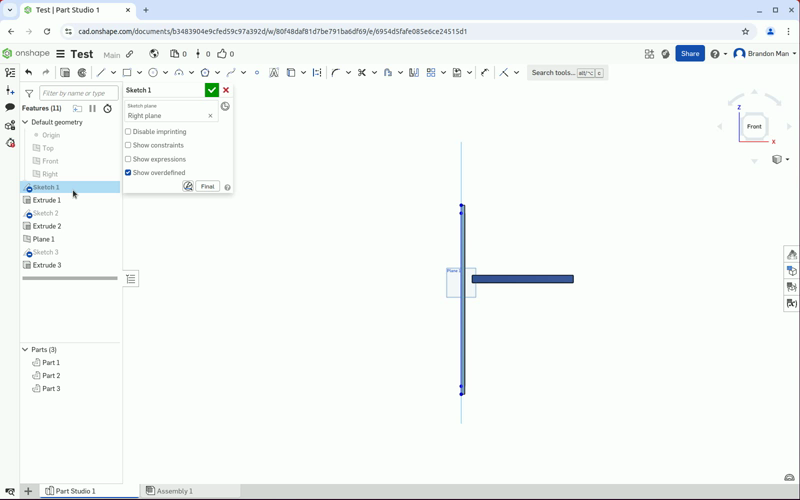
mouse_move(229, 92)
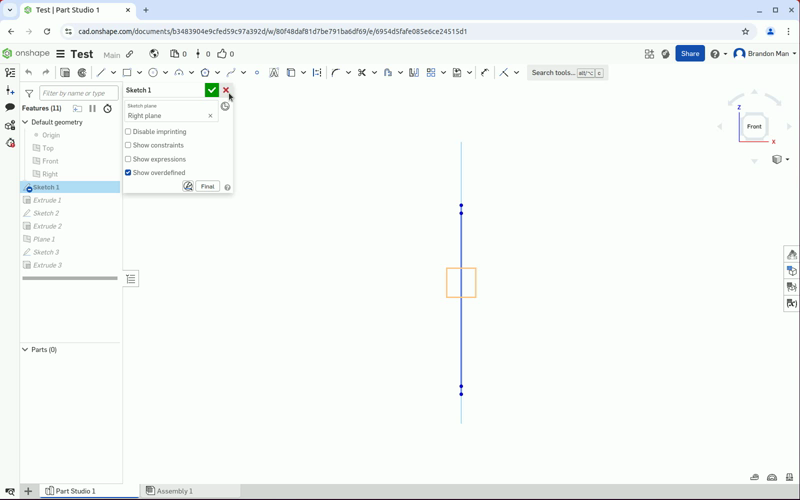
click(229, 92)
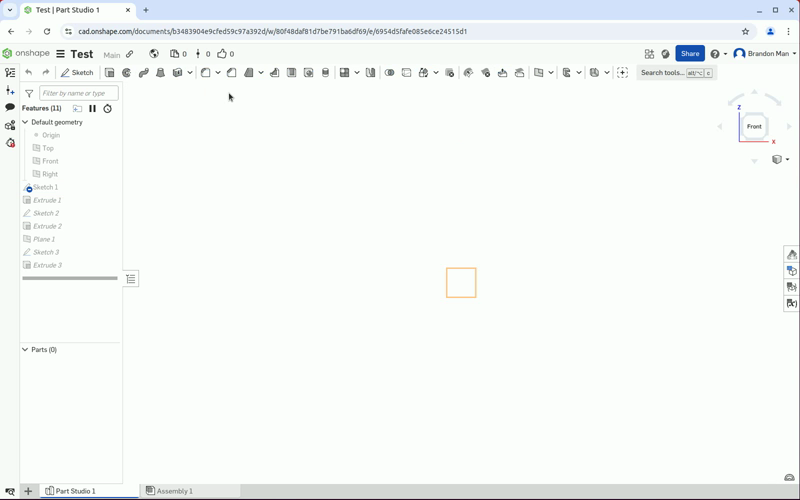
key(shift+s)
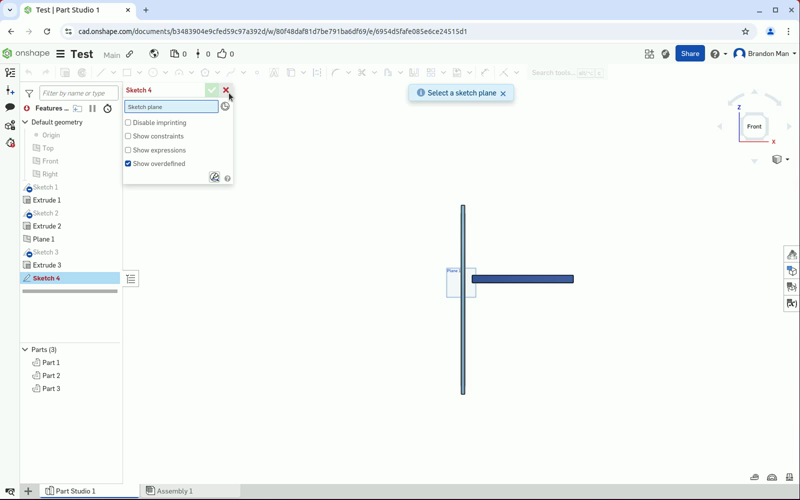
mouse_move(73, 241)
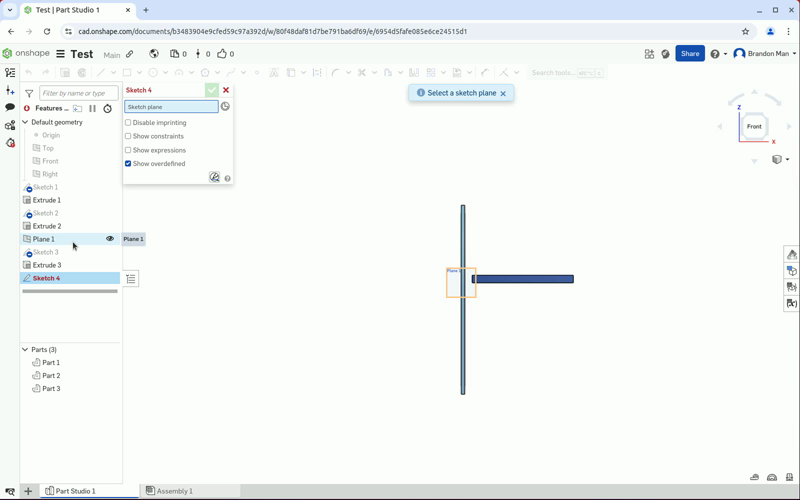
click(73, 241)
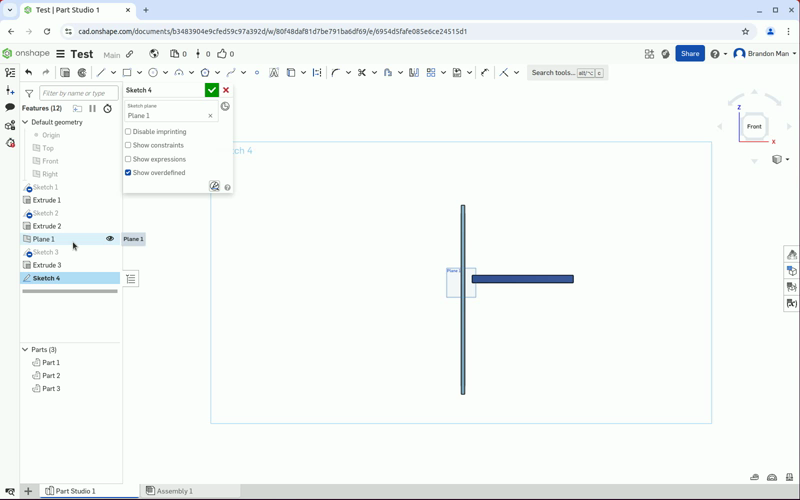
mouse_move(73, 352)
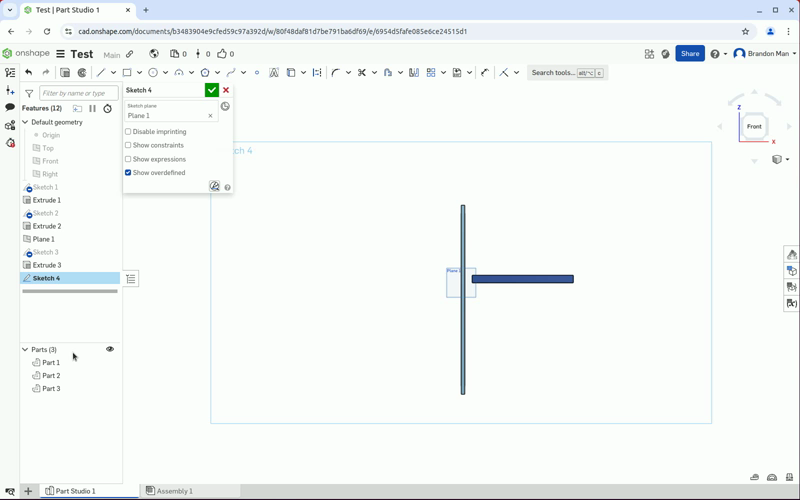
key(y)
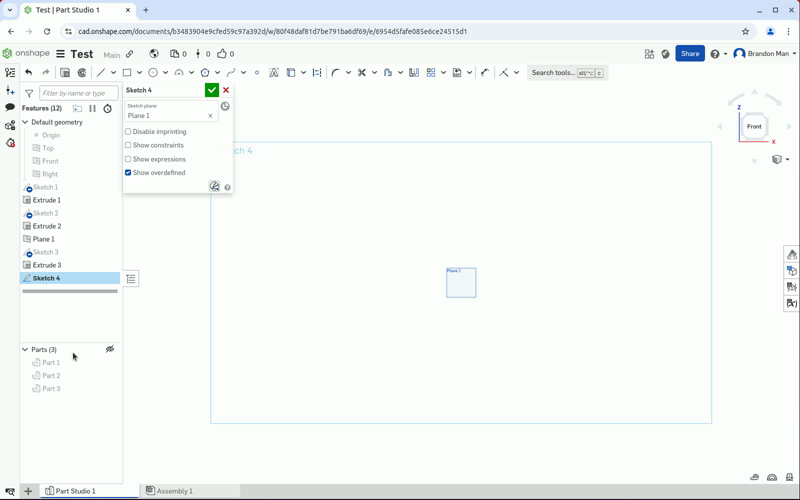
key(l)
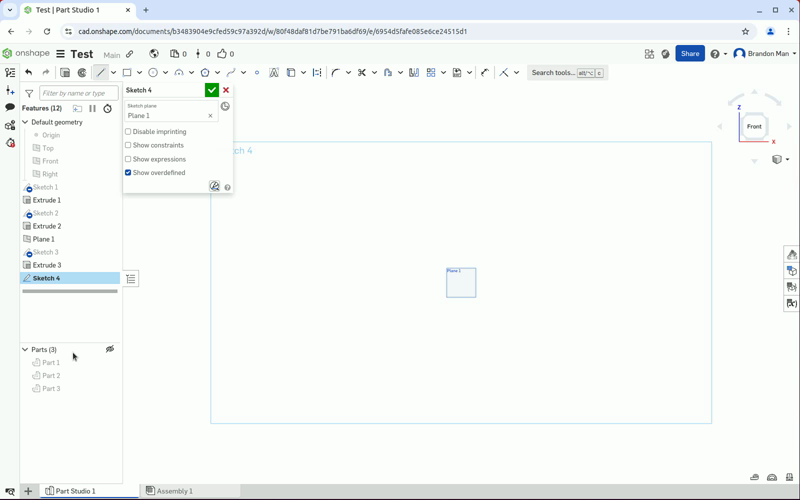
key_down(shift)
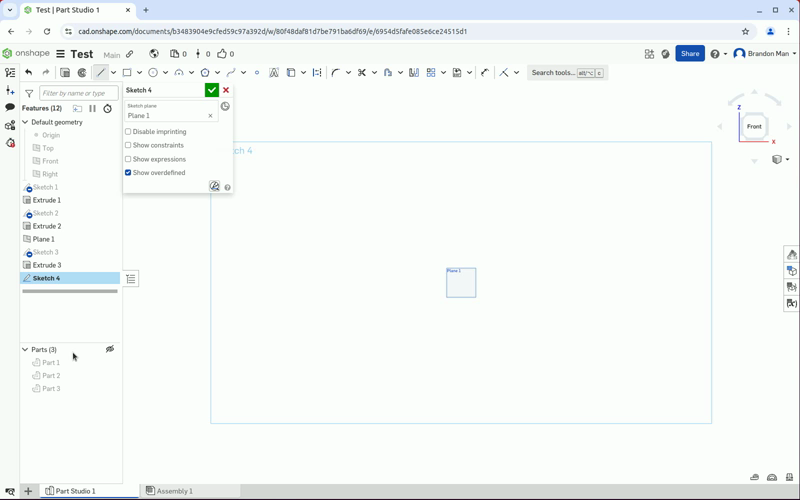
mouse_move(472, 275)
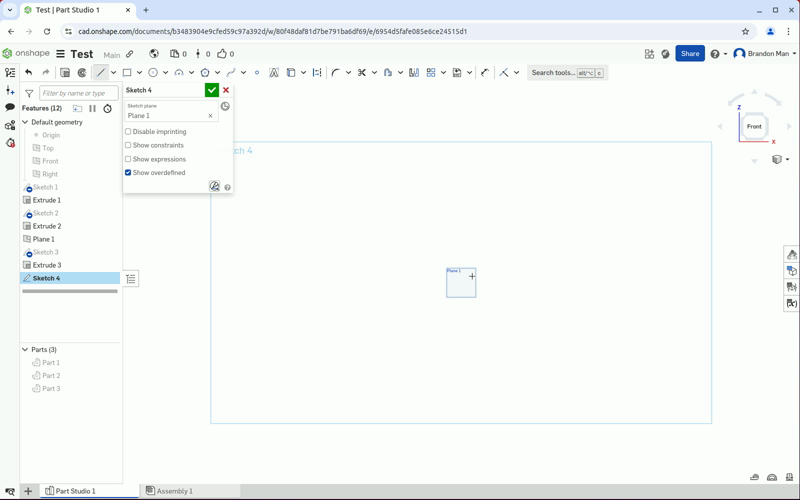
click(472, 275)
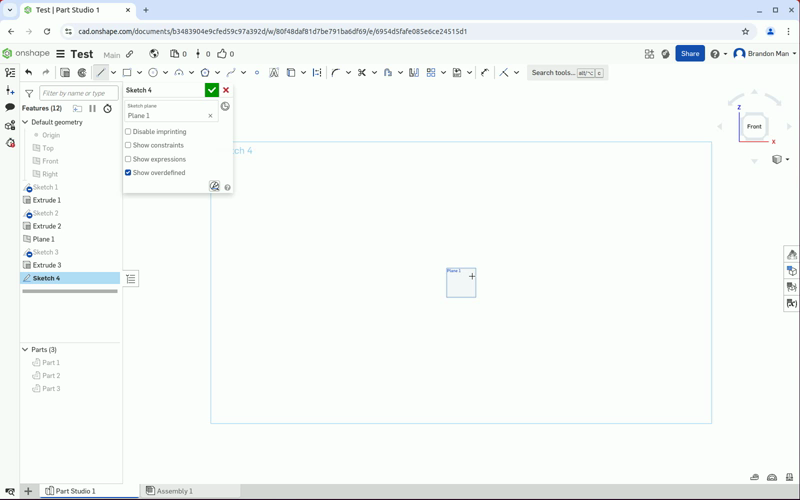
key_up(shift)
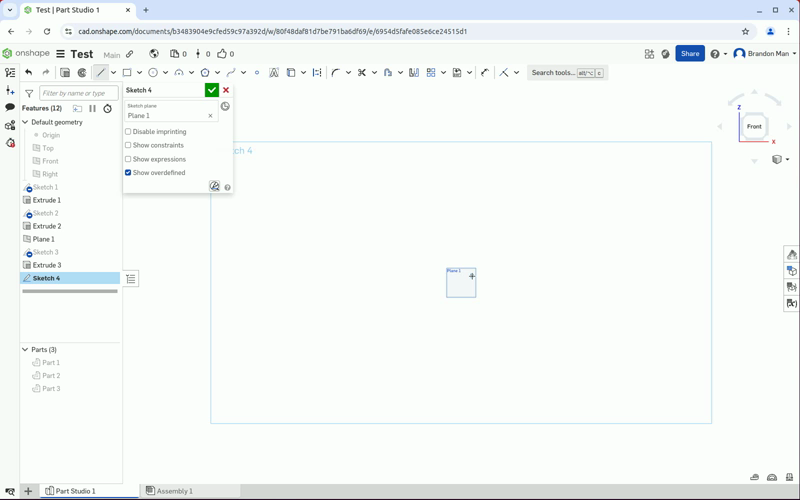
key_down(shift)
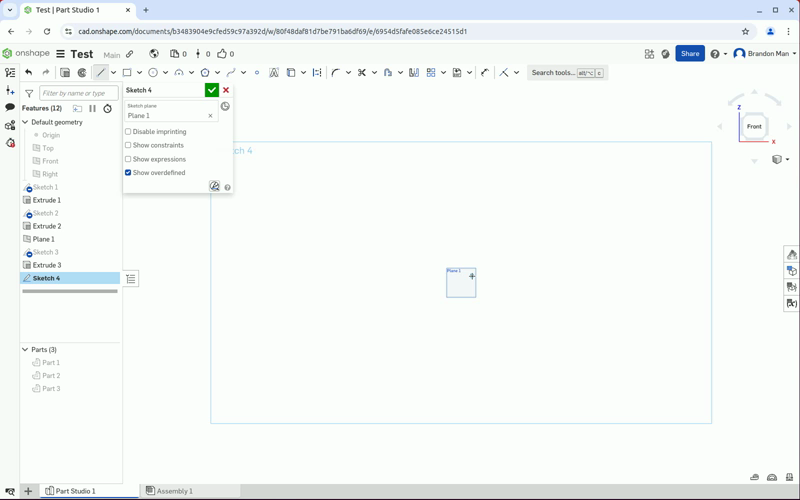
mouse_move(573, 276)
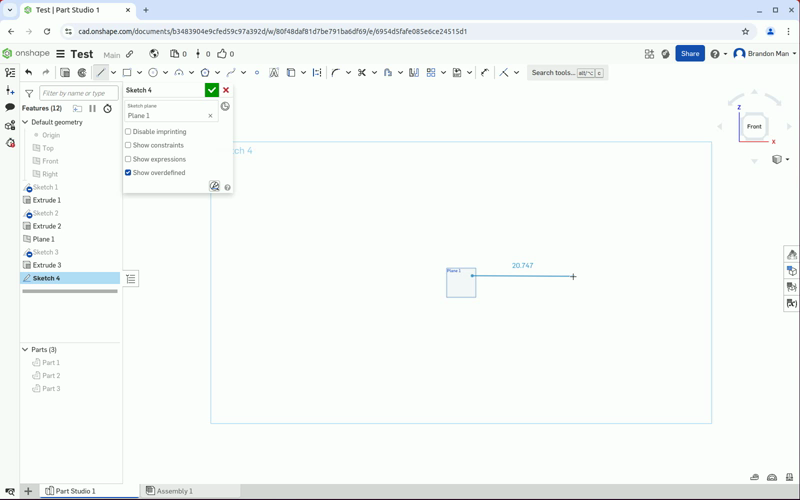
click(573, 276)
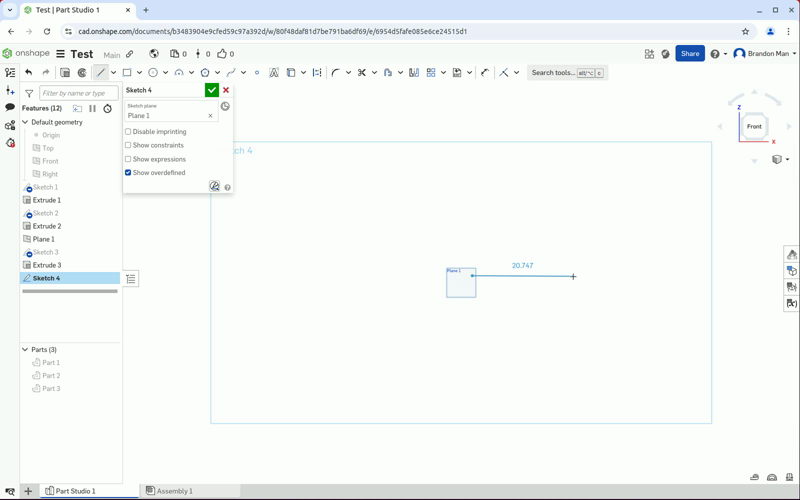
key_up(shift)
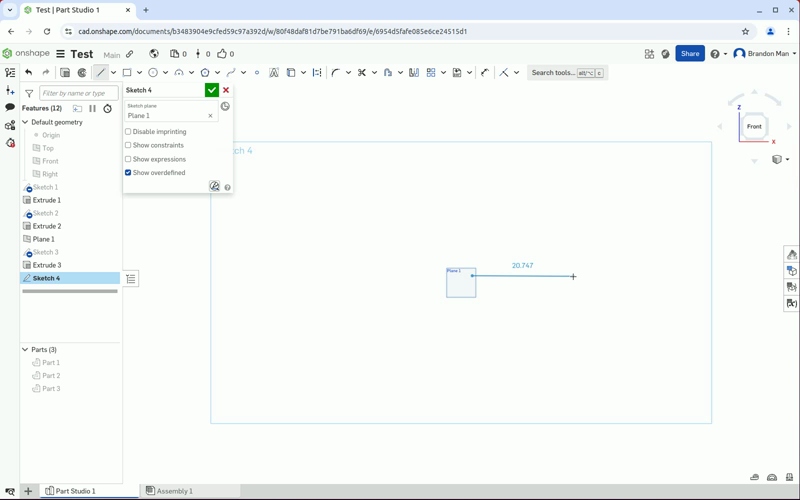
key_down(shift)
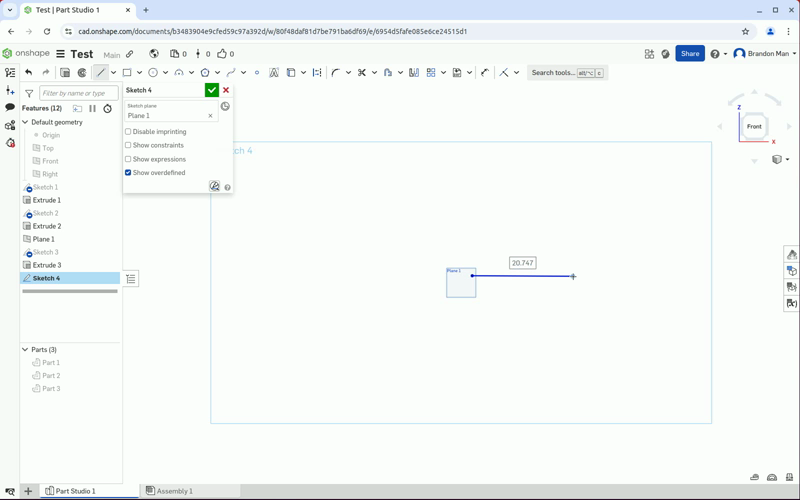
mouse_move(589, 276)
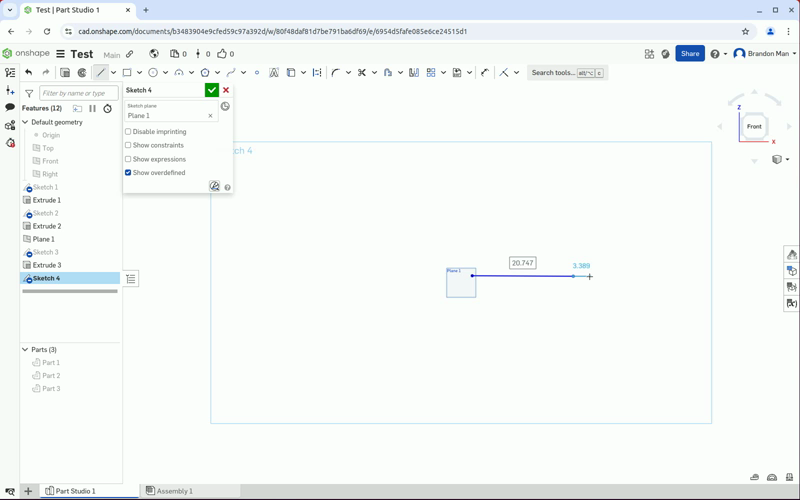
mouse_move(573, 270)
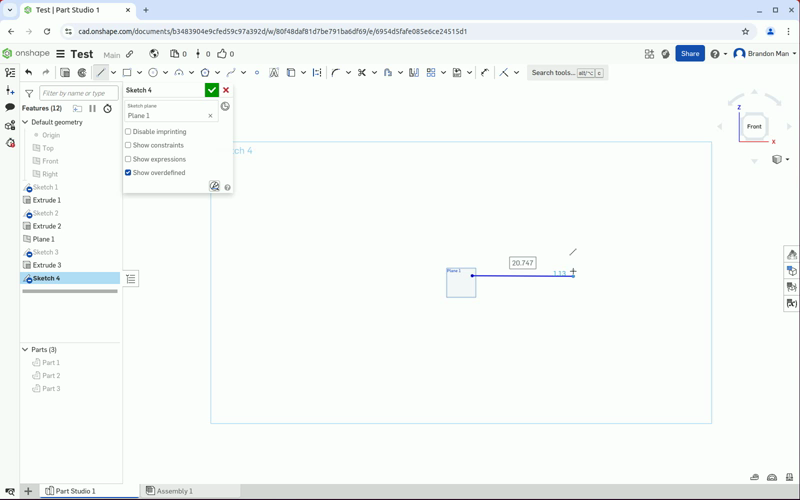
scroll(6)
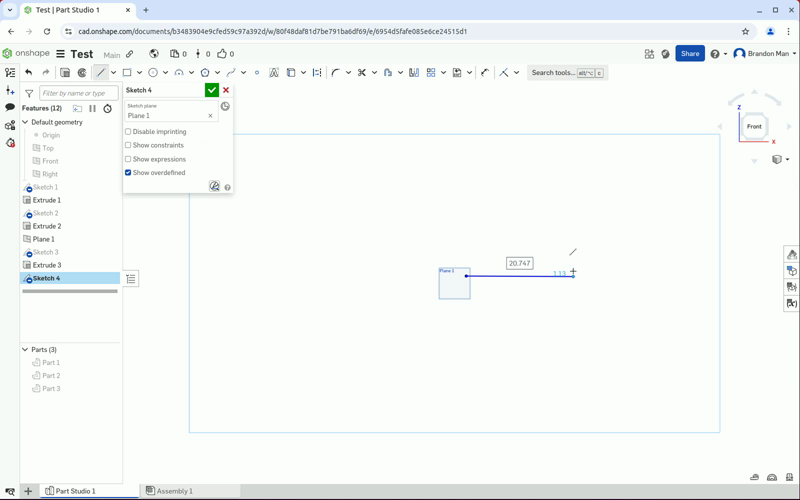
scroll(6)
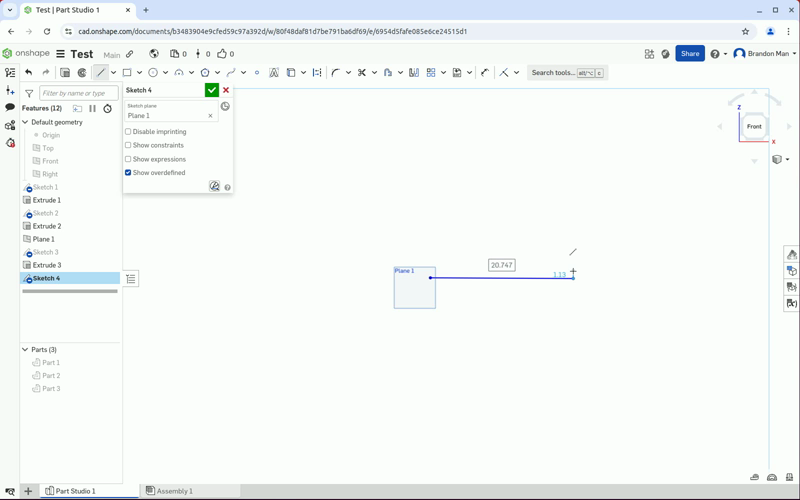
scroll(6)
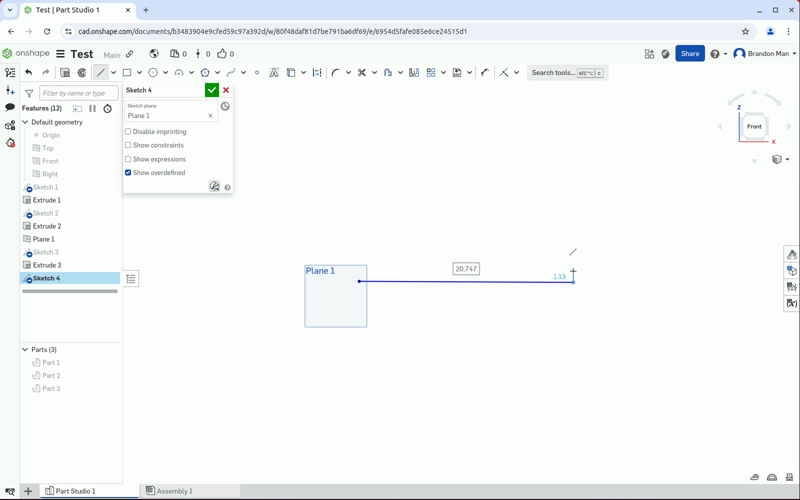
scroll(6)
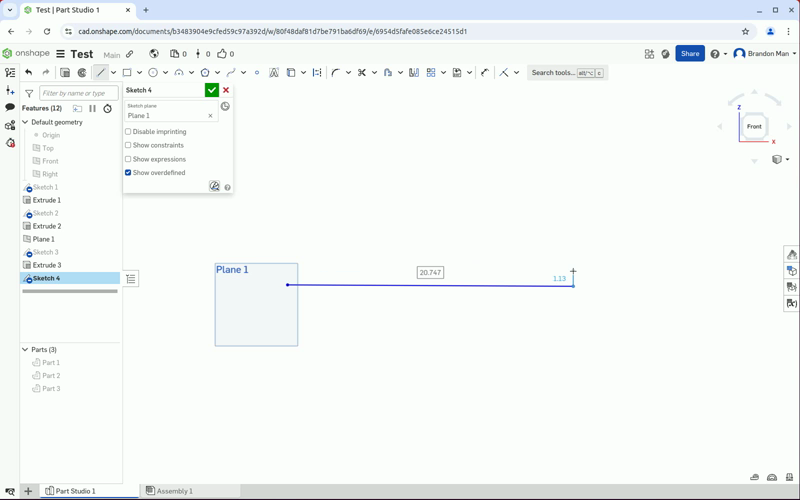
scroll(6)
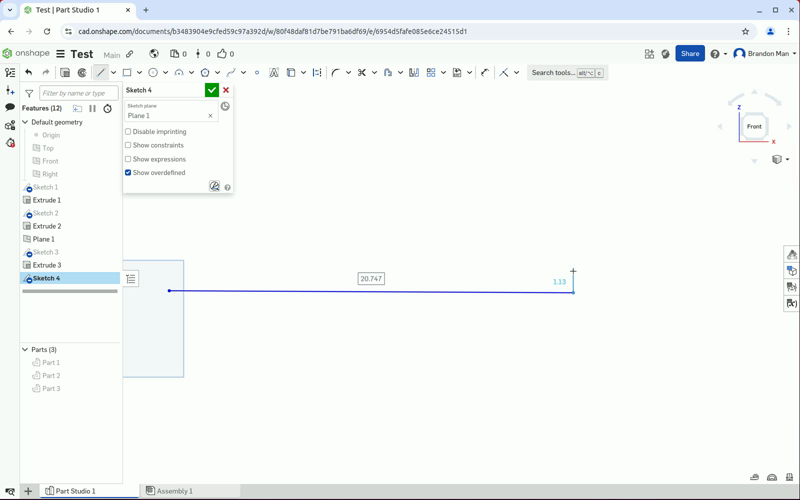
scroll(6)
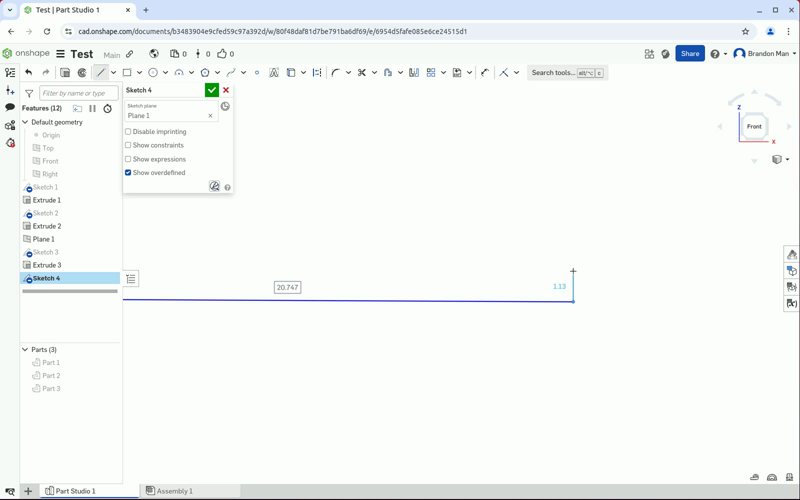
scroll(6)
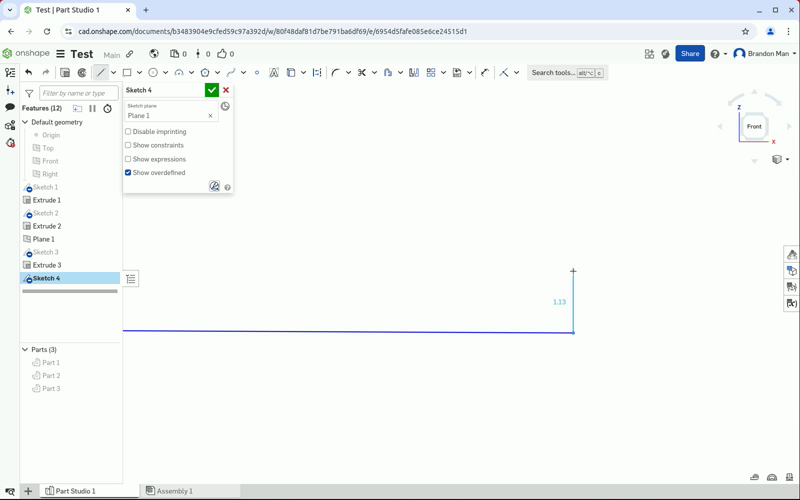
click(573, 270)
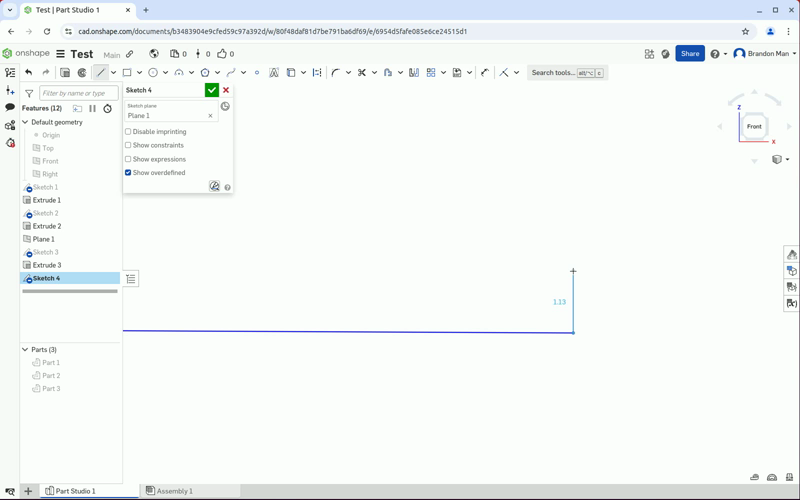
scroll(-6)
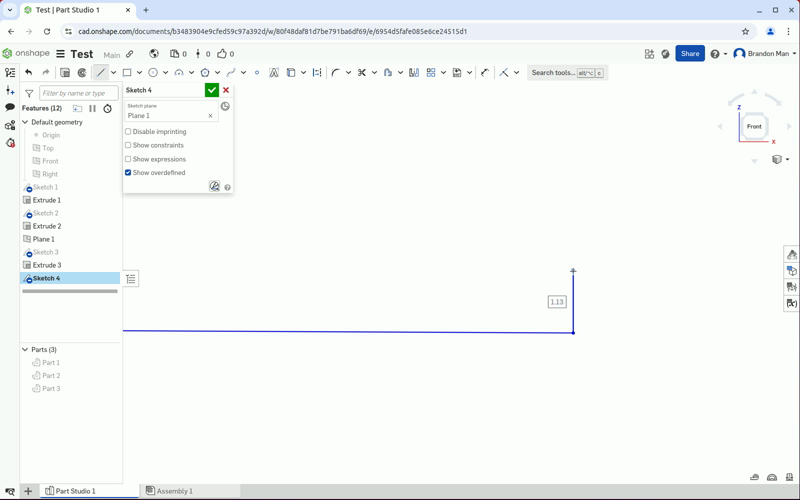
scroll(-6)
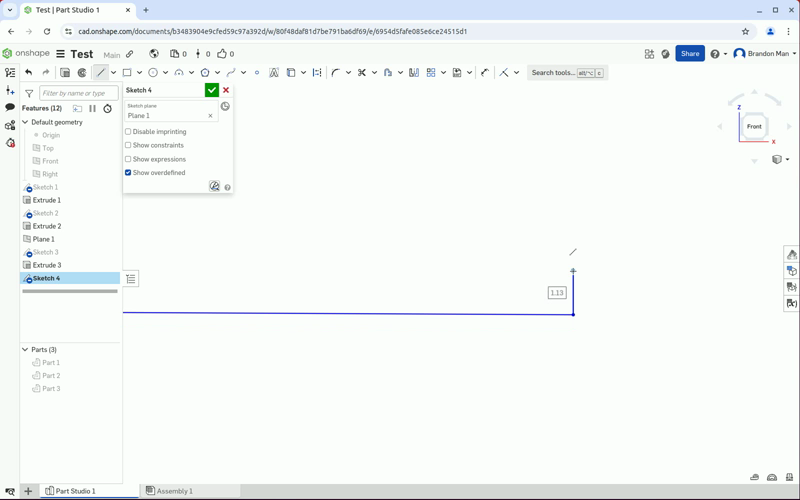
scroll(-6)
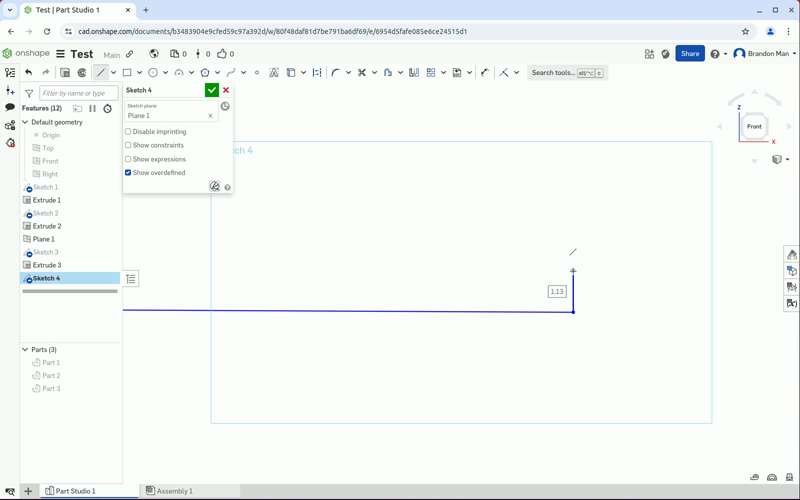
scroll(-6)
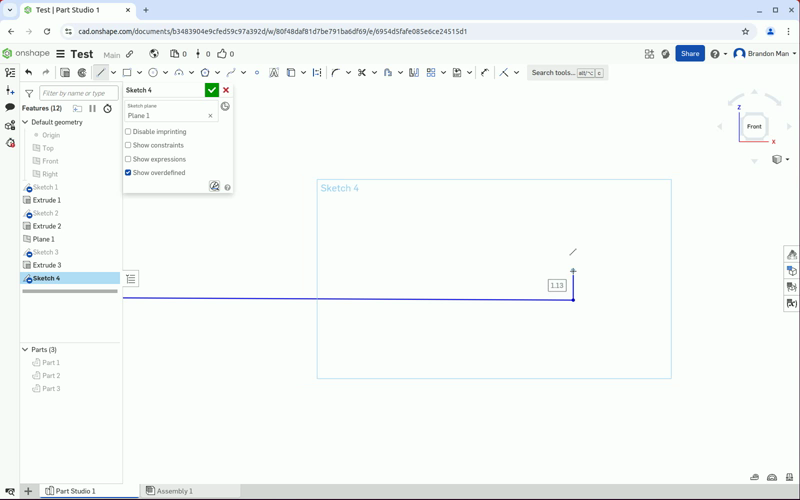
scroll(-6)
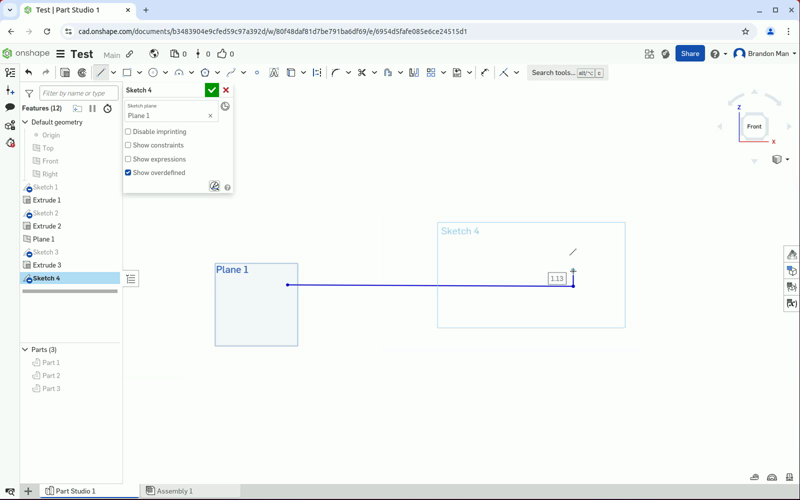
scroll(-6)
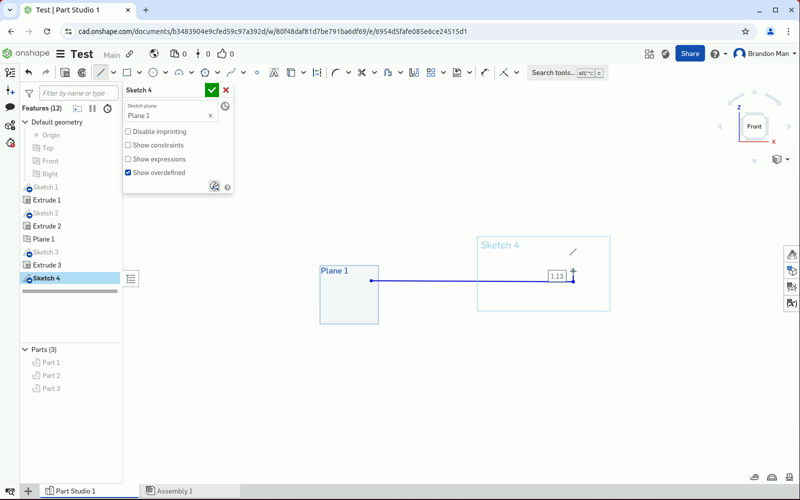
scroll(-6)
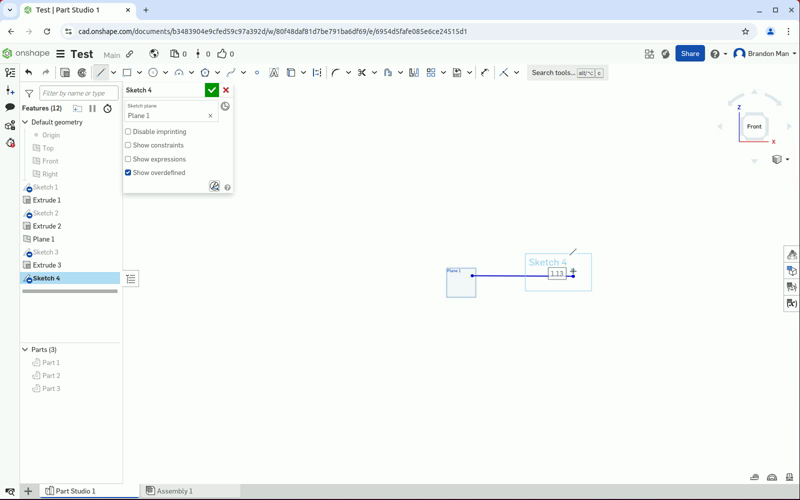
key_up(shift)
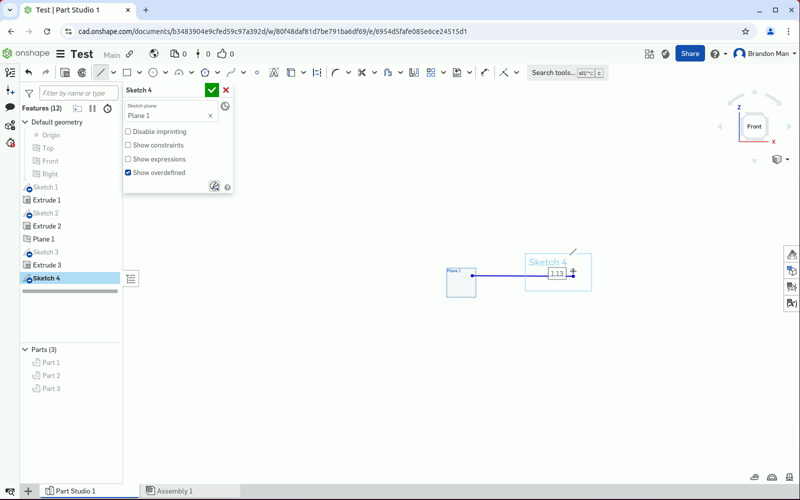
key_down(shift)
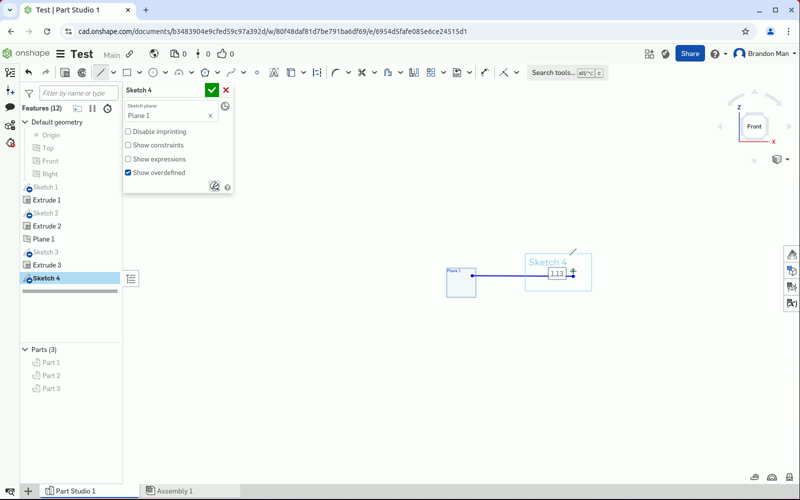
mouse_move(472, 270)
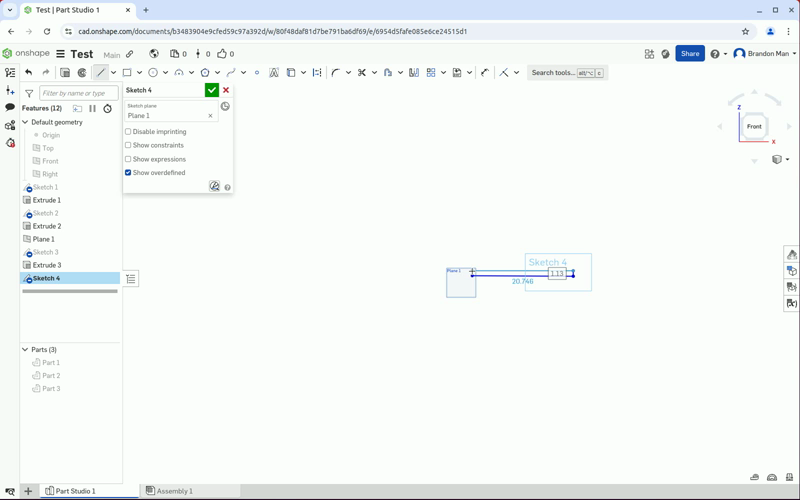
click(472, 270)
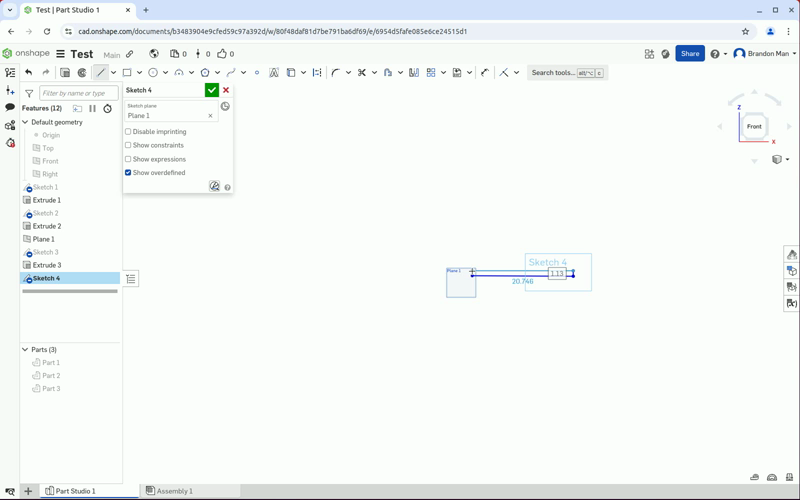
key_up(shift)
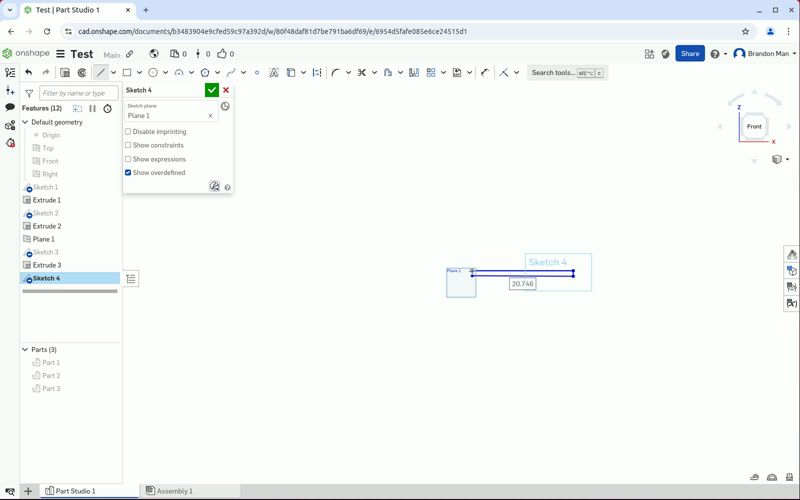
mouse_move(502, 270)
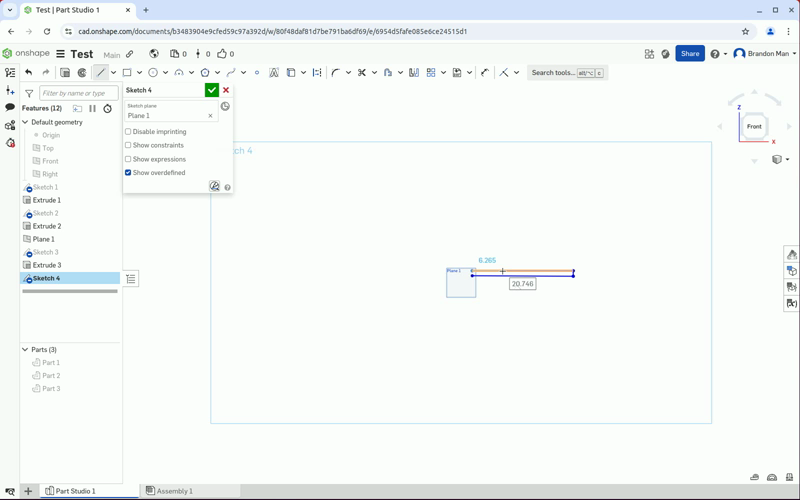
key_down(shift)
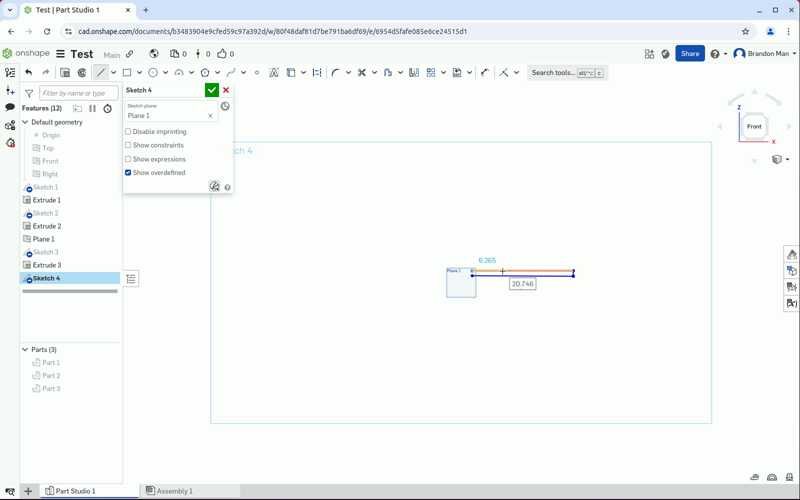
mouse_move(472, 275)
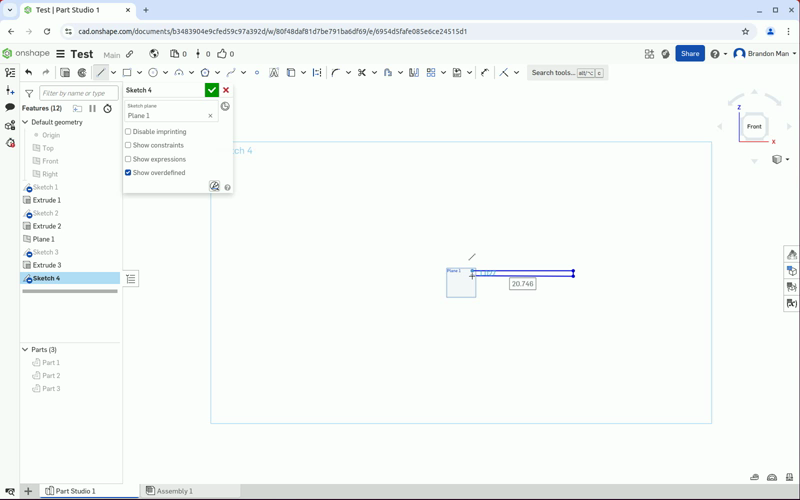
scroll(6)
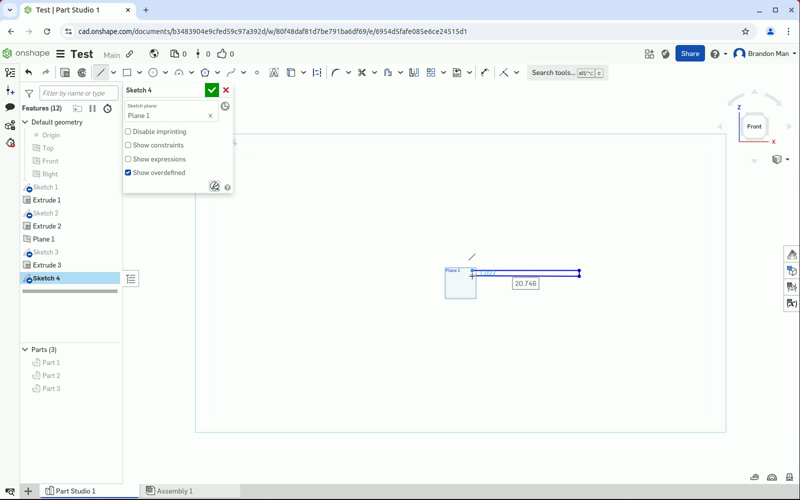
scroll(6)
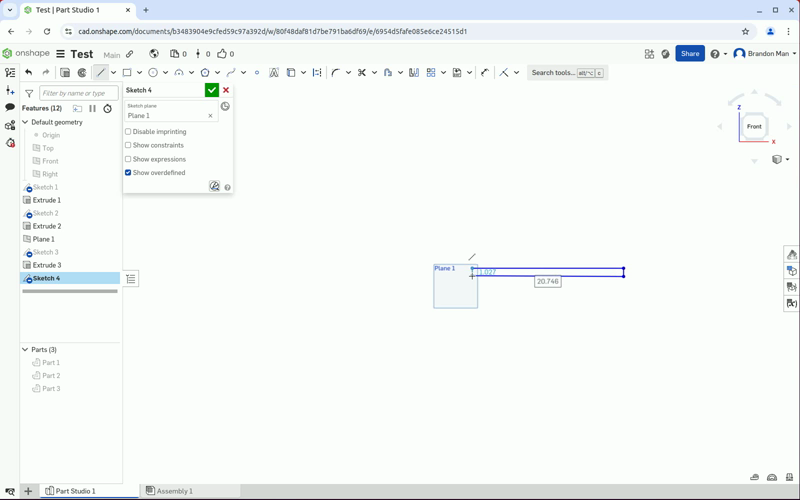
scroll(6)
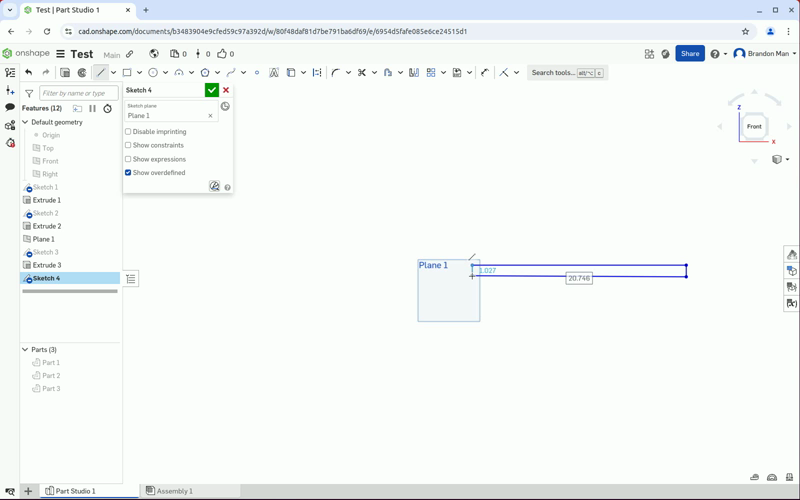
scroll(6)
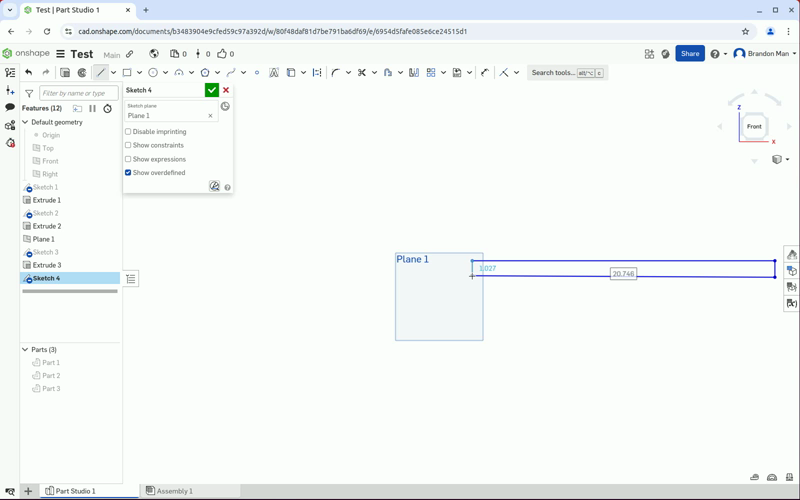
scroll(6)
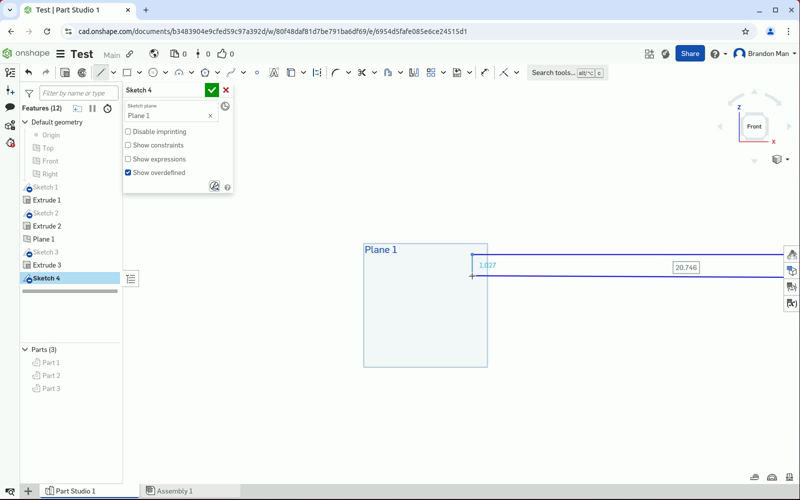
scroll(6)
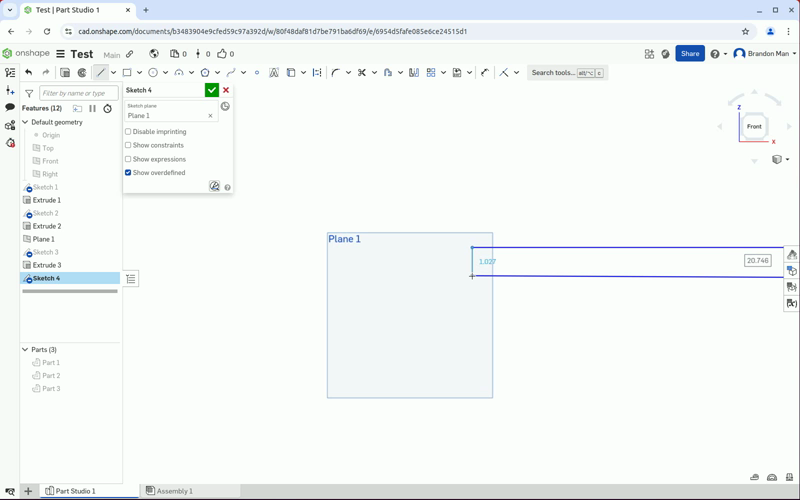
scroll(6)
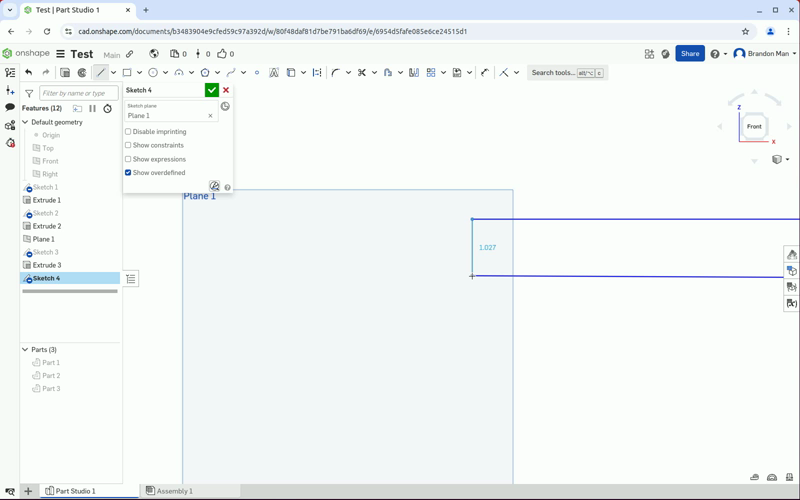
key_up(shift)
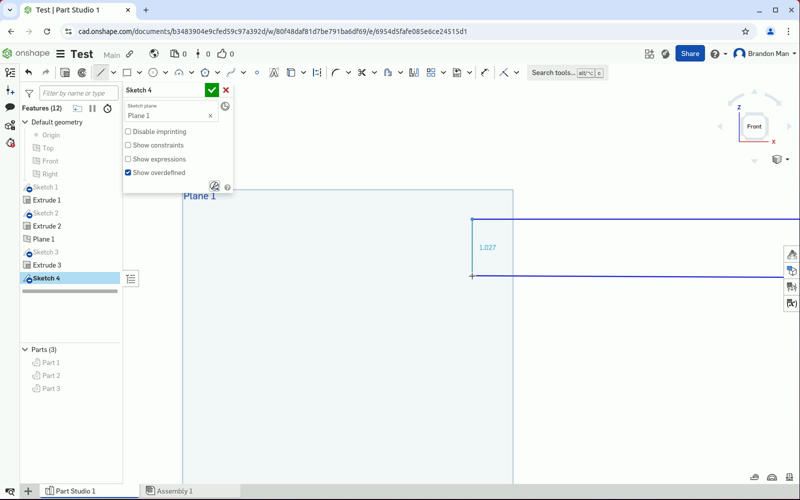
click(472, 275)
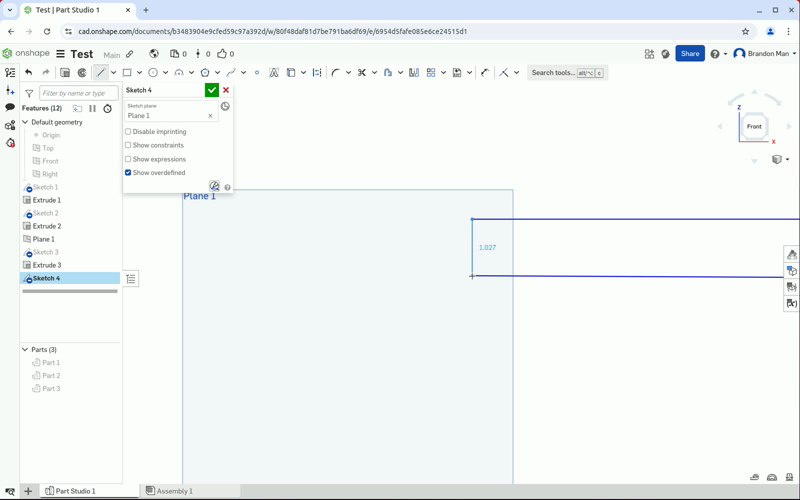
scroll(-6)
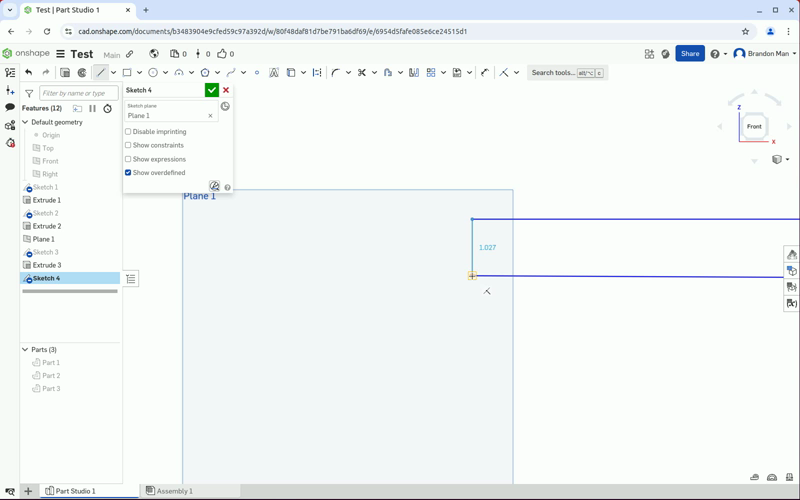
scroll(-6)
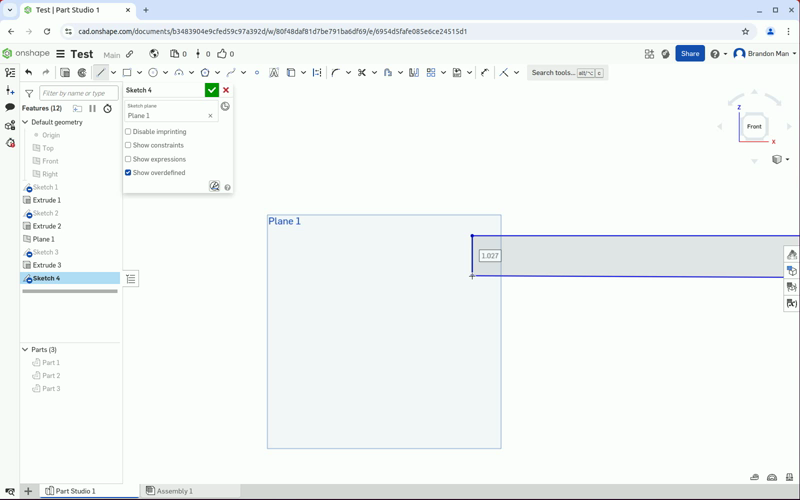
scroll(-6)
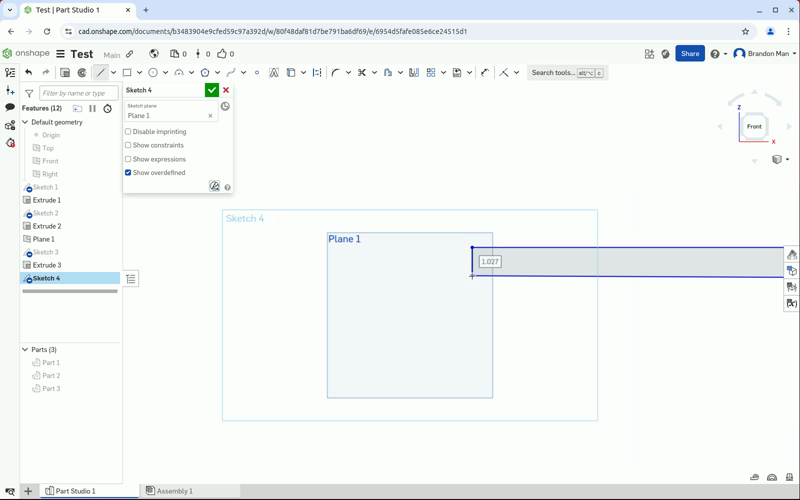
scroll(-6)
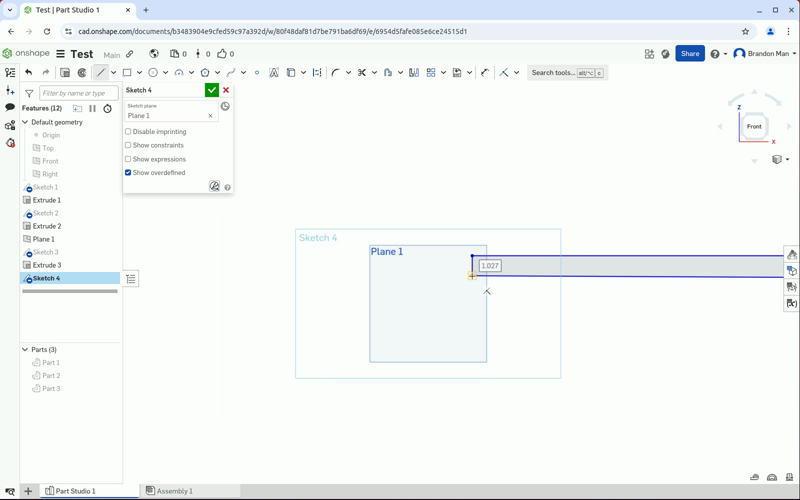
scroll(-6)
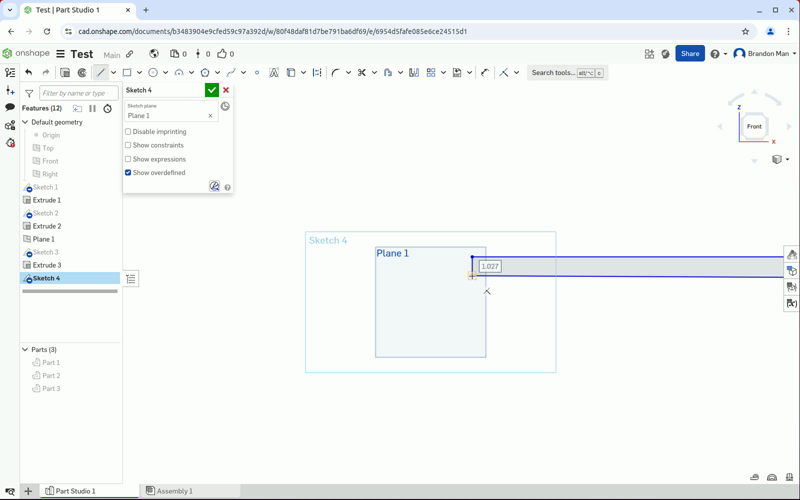
scroll(-6)
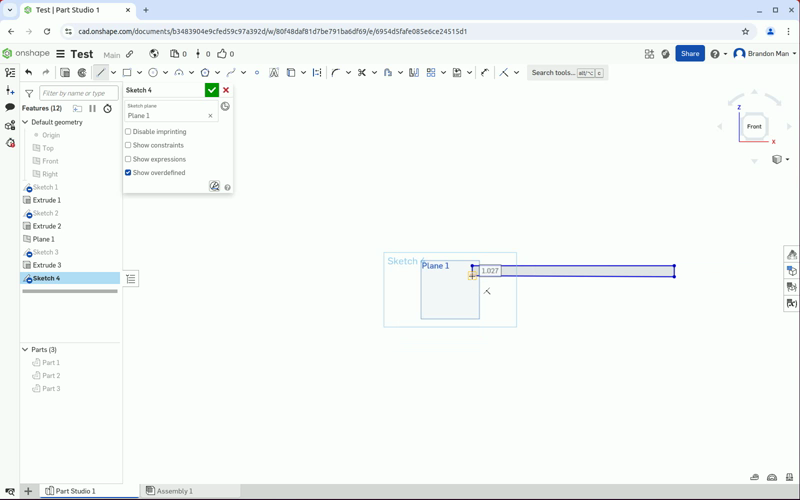
scroll(-6)
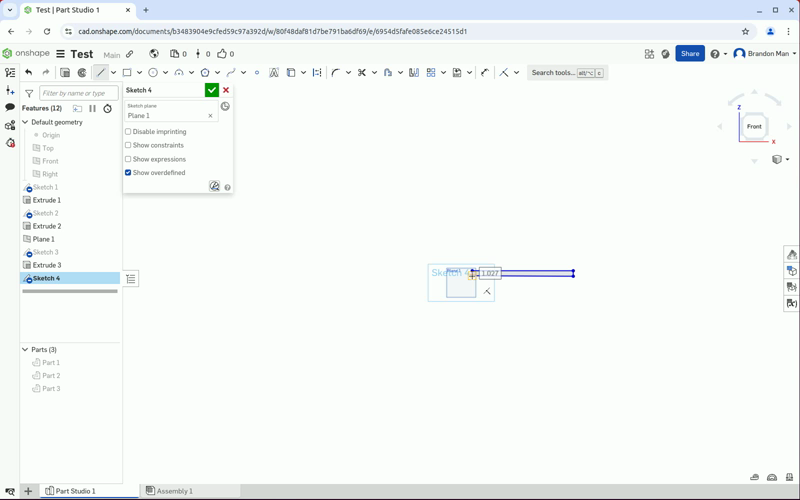
key(esc)
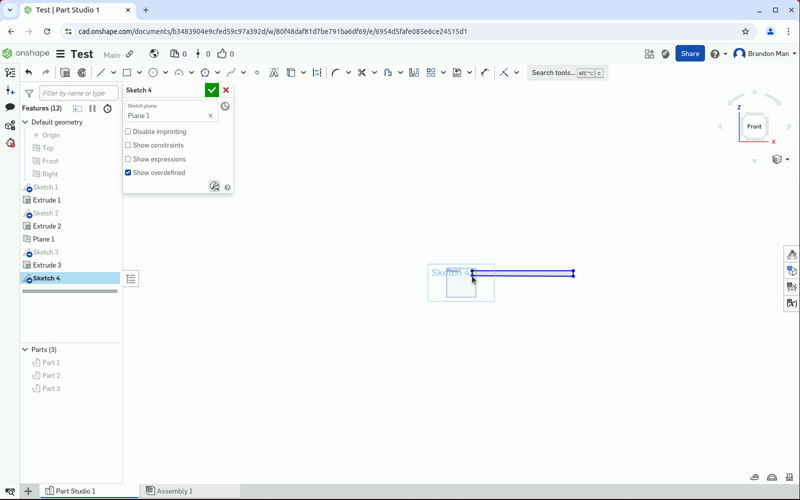
mouse_move(516, 274)
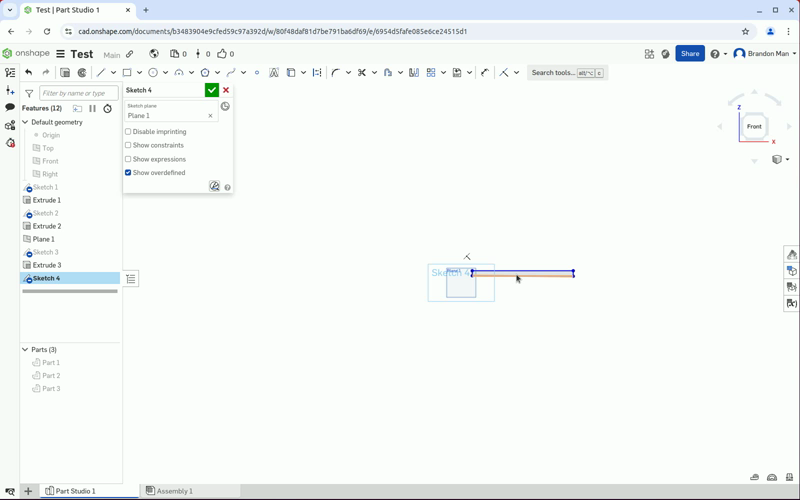
scroll(6)
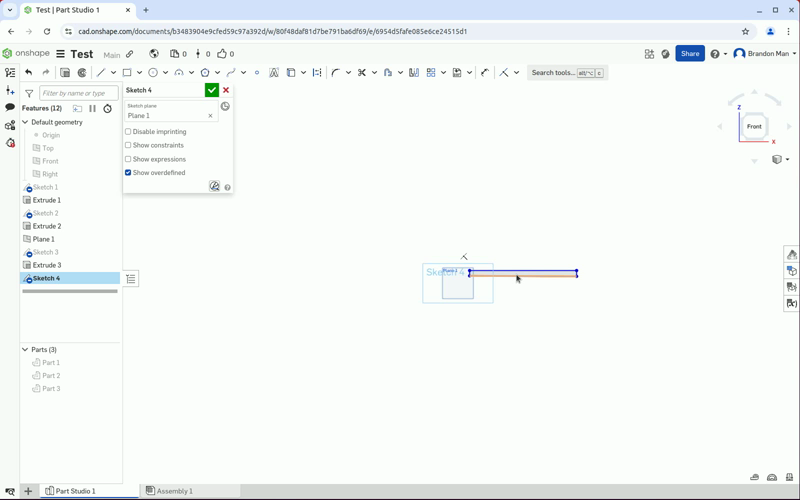
scroll(6)
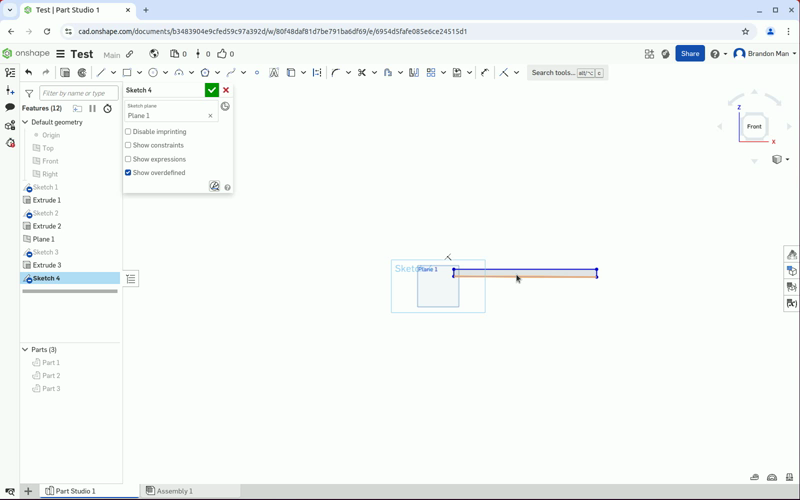
scroll(6)
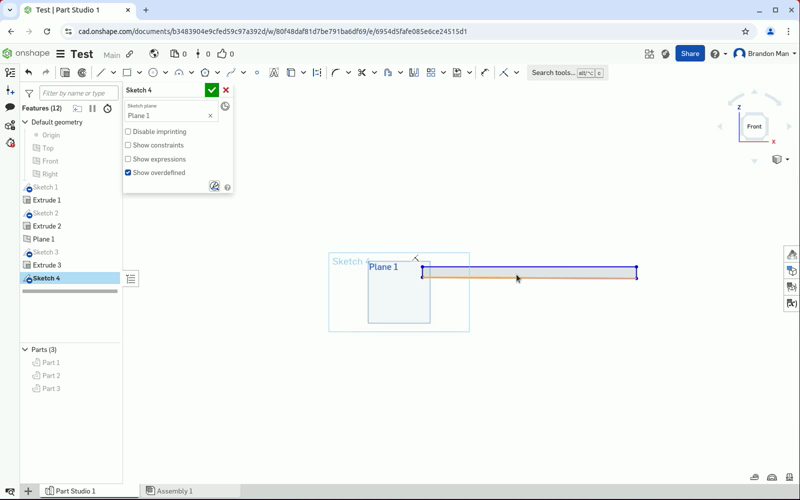
scroll(6)
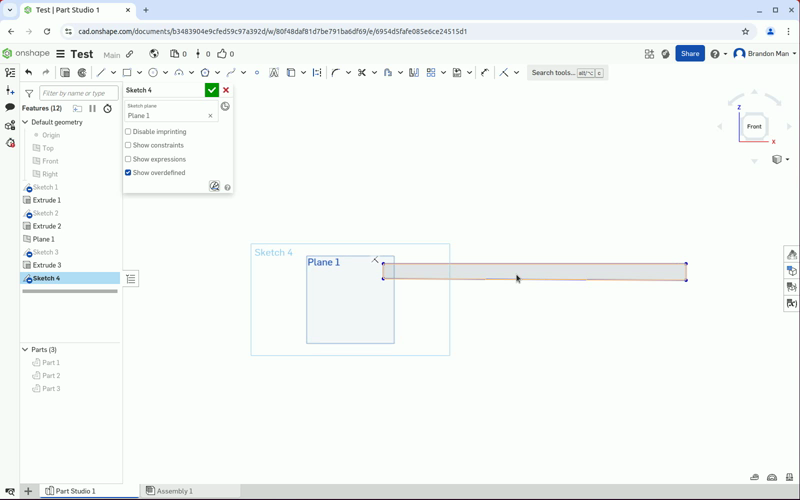
scroll(6)
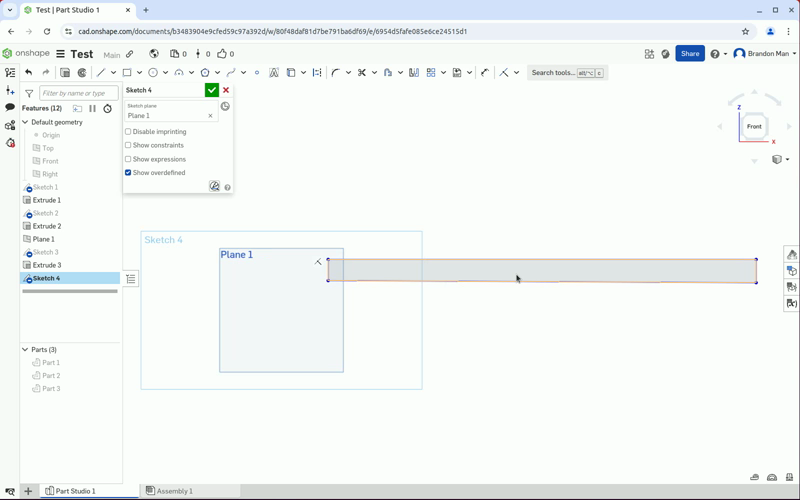
scroll(6)
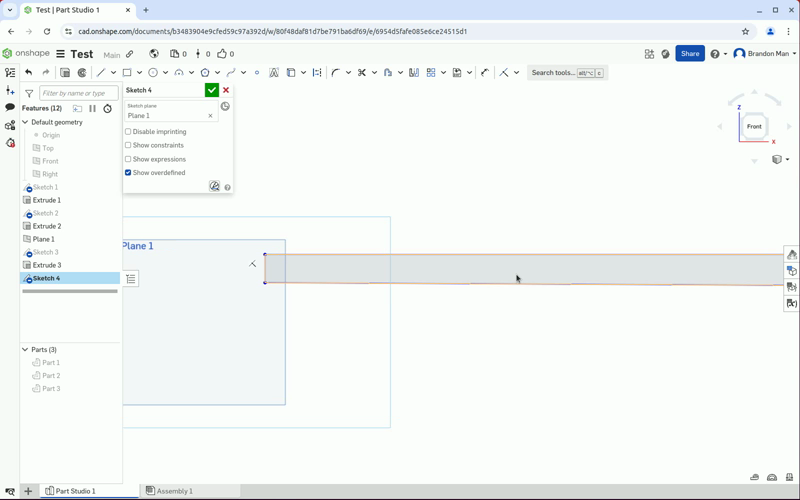
scroll(6)
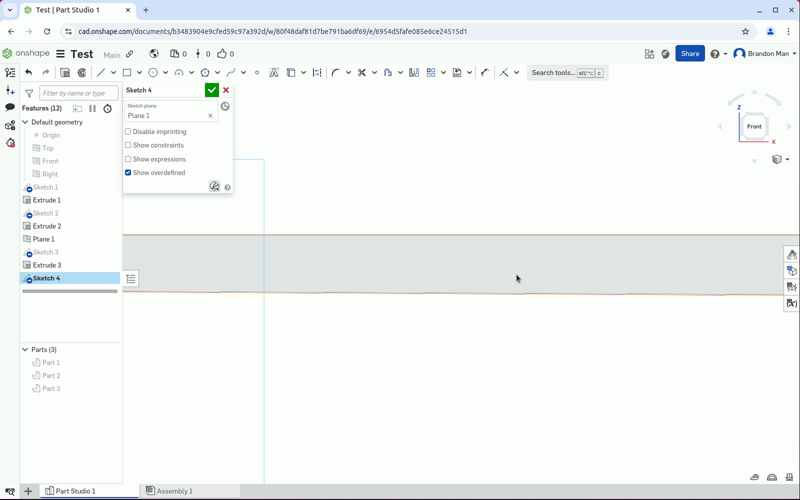
click(516, 274)
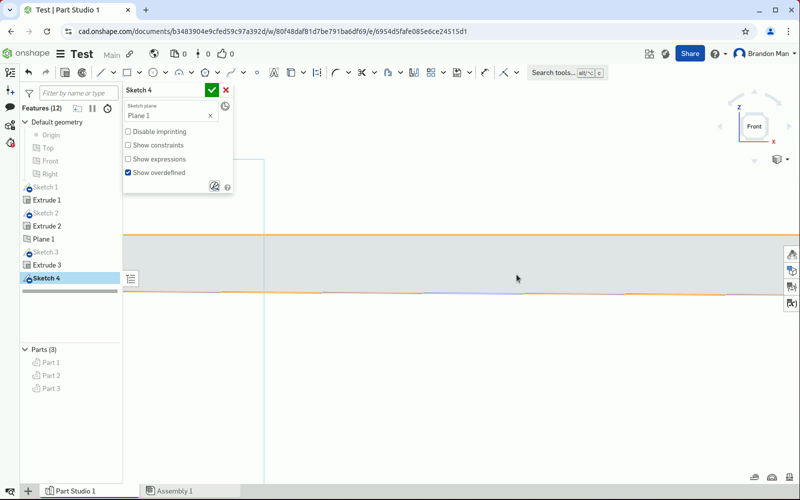
scroll(-6)
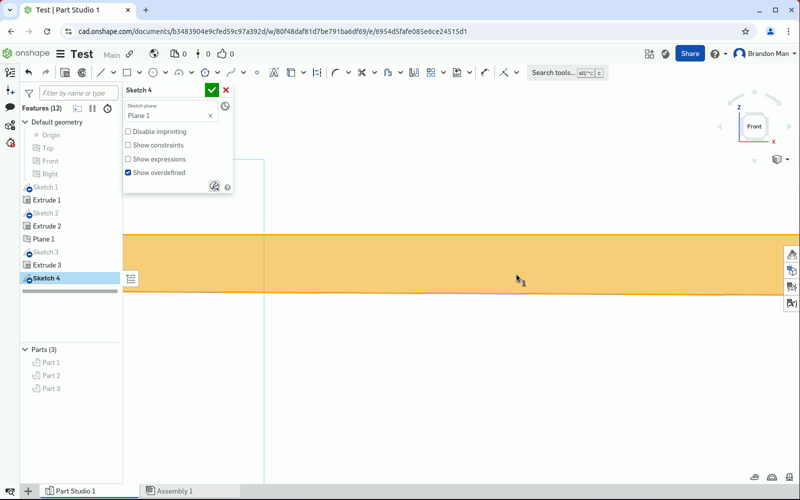
scroll(-6)
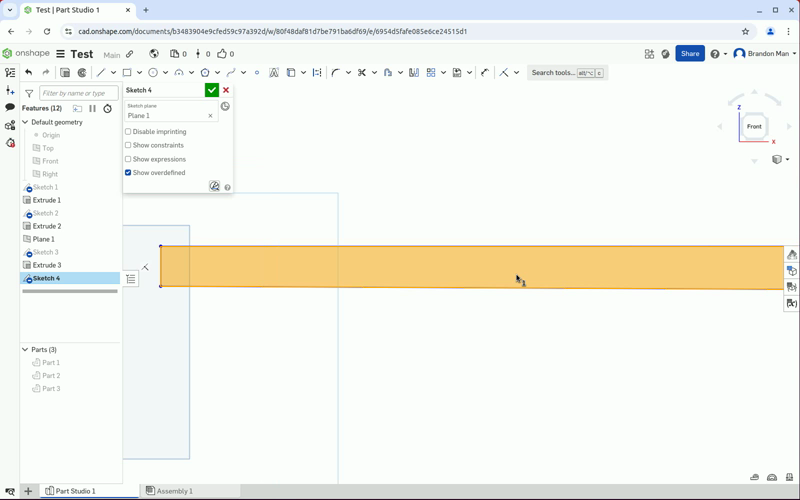
scroll(-6)
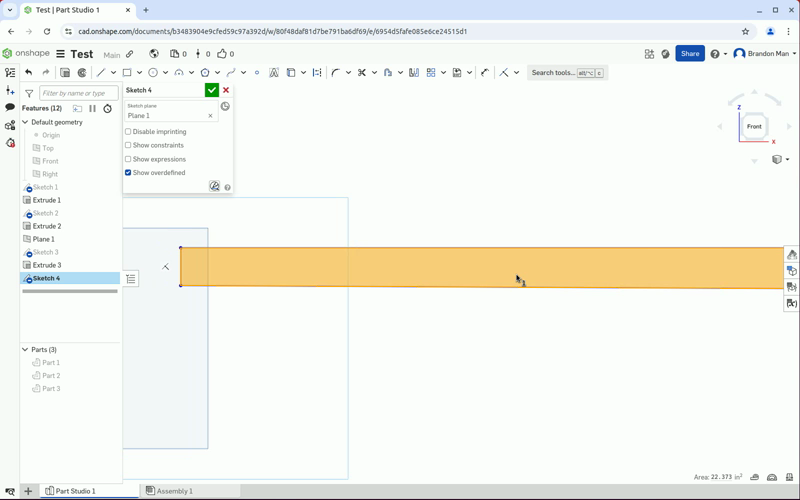
scroll(-6)
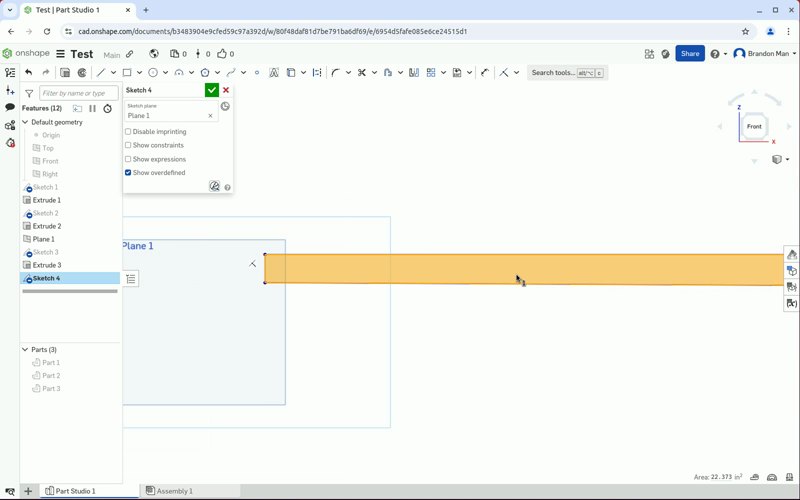
scroll(-6)
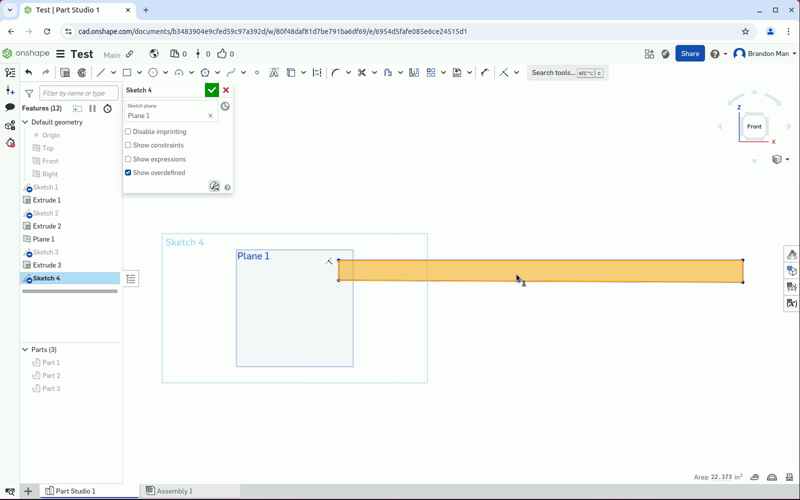
scroll(-6)
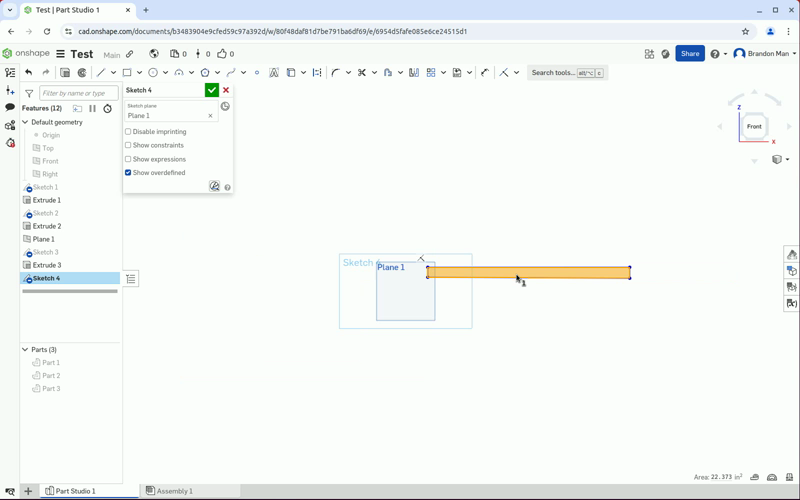
scroll(-6)
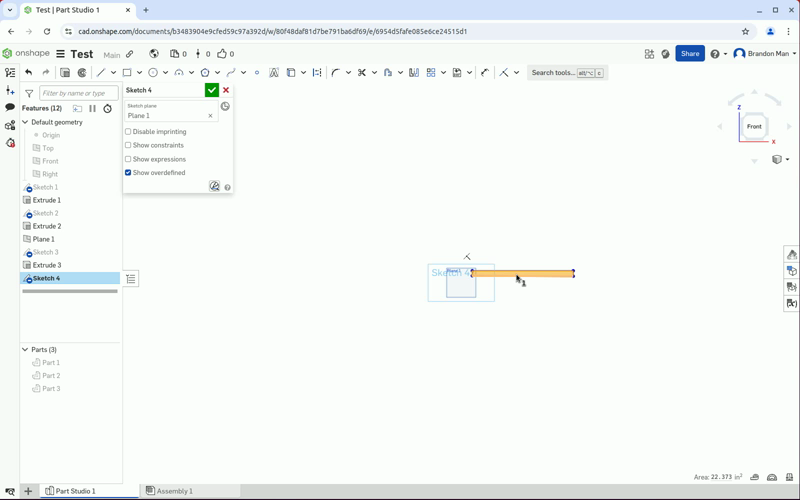
mouse_move(73, 352)
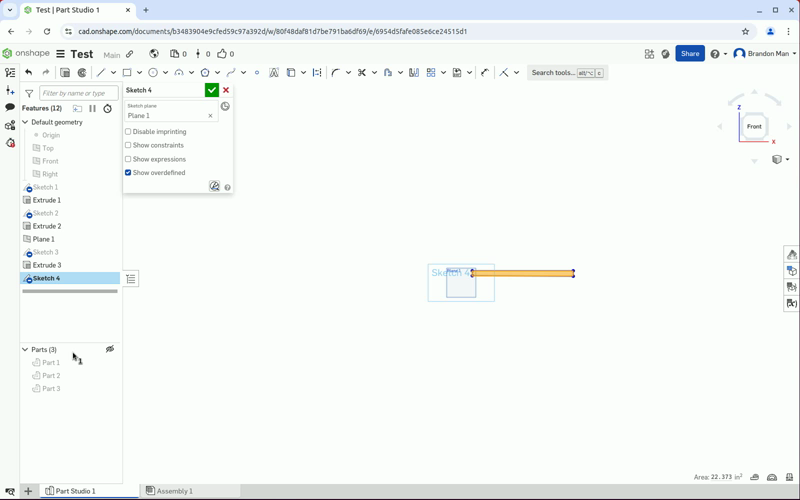
key(shift+y)
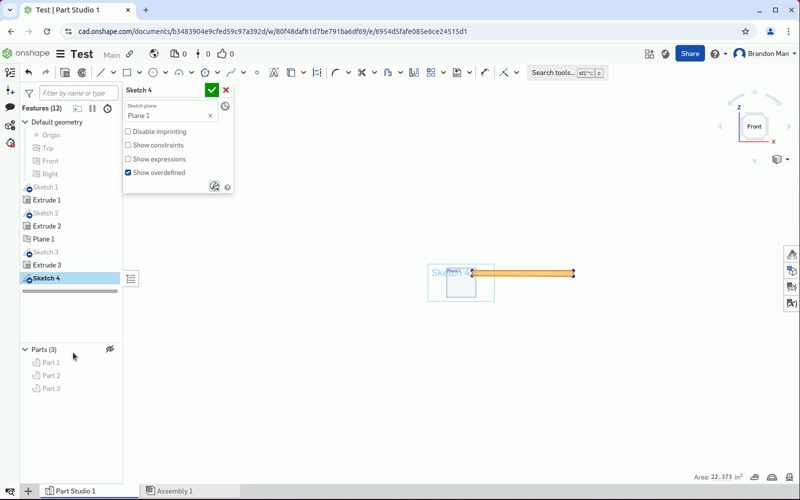
key(shift+e)
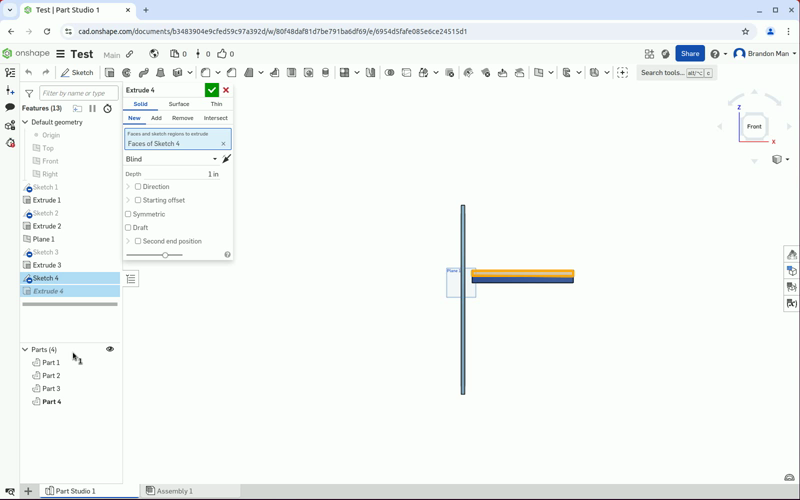
mouse_move(143, 106)
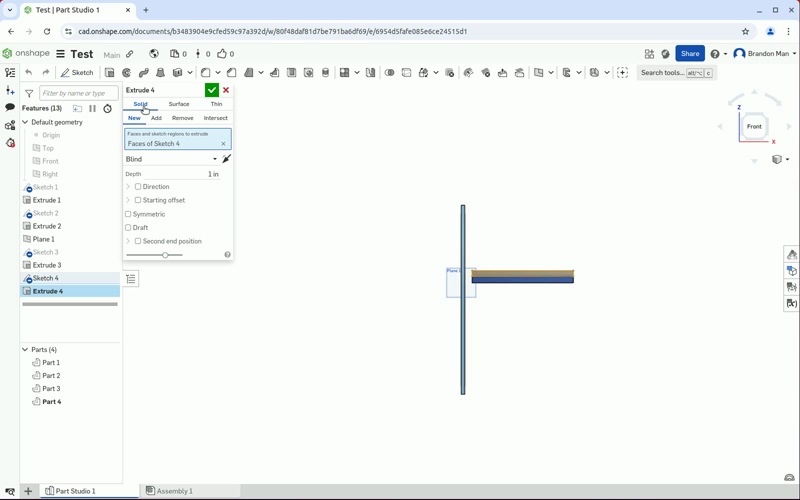
click(143, 106)
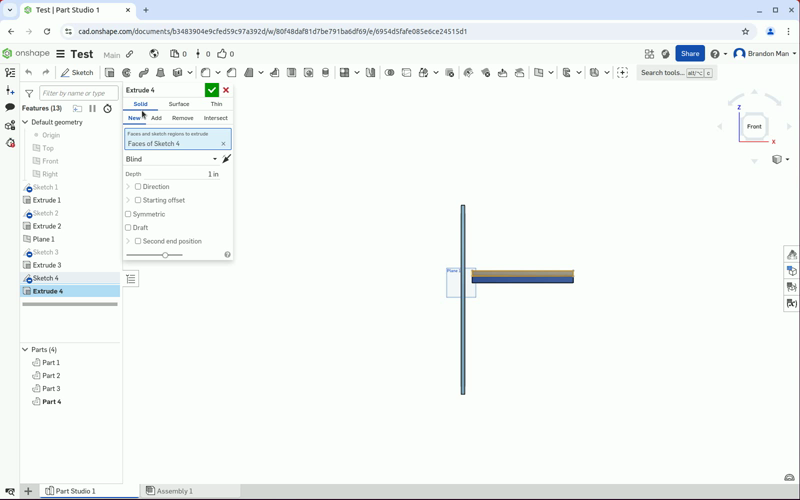
mouse_move(137, 120)
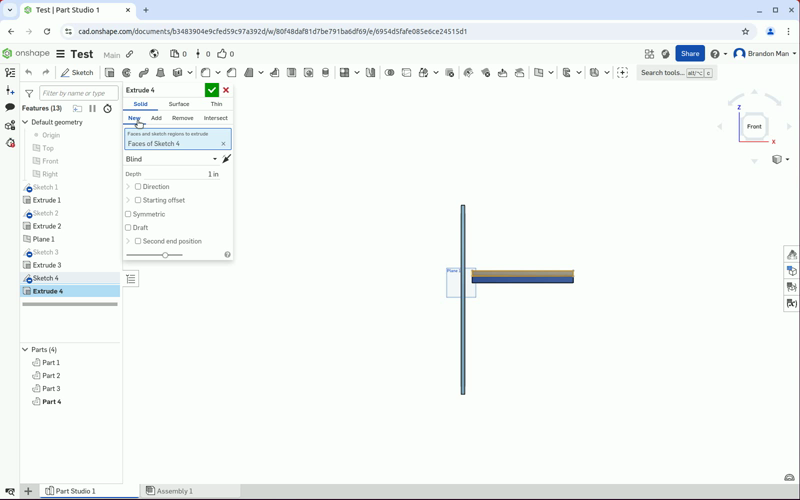
click(137, 120)
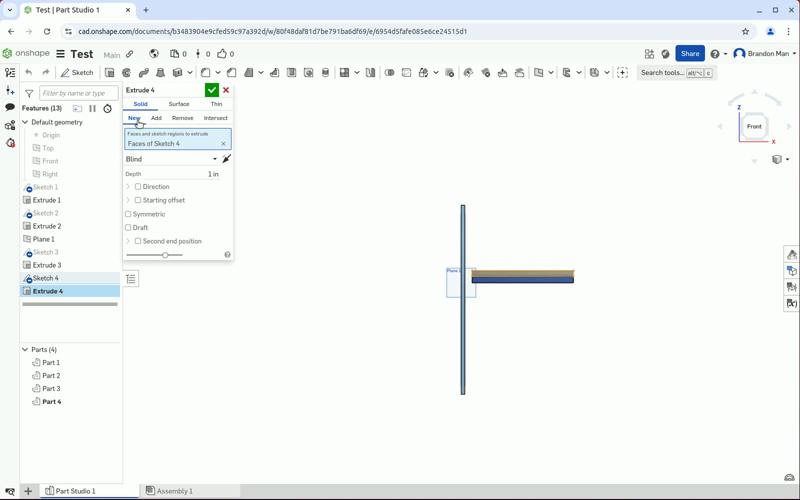
key(tab, 4)
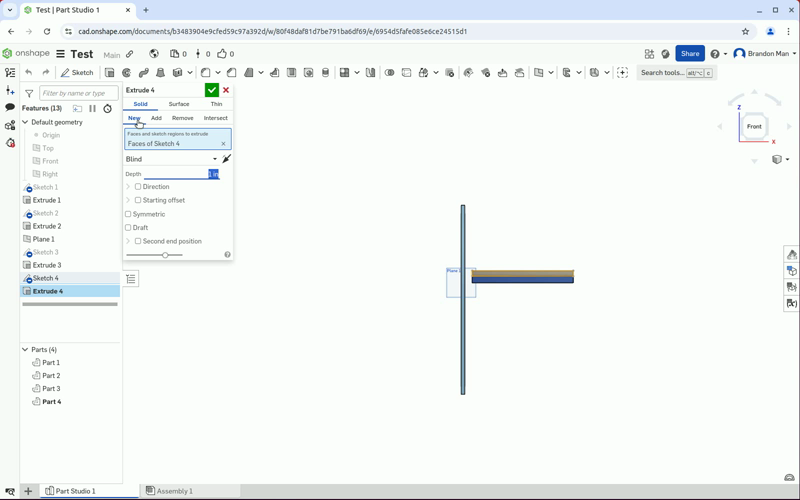
text(0.722)
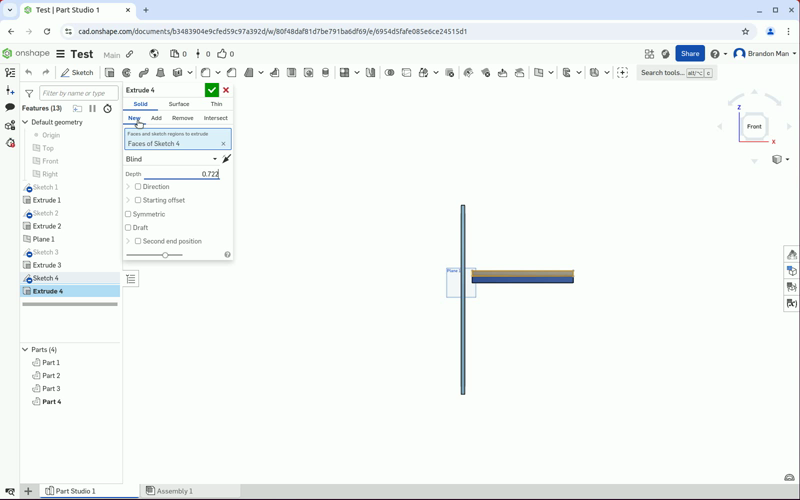
key(enter)
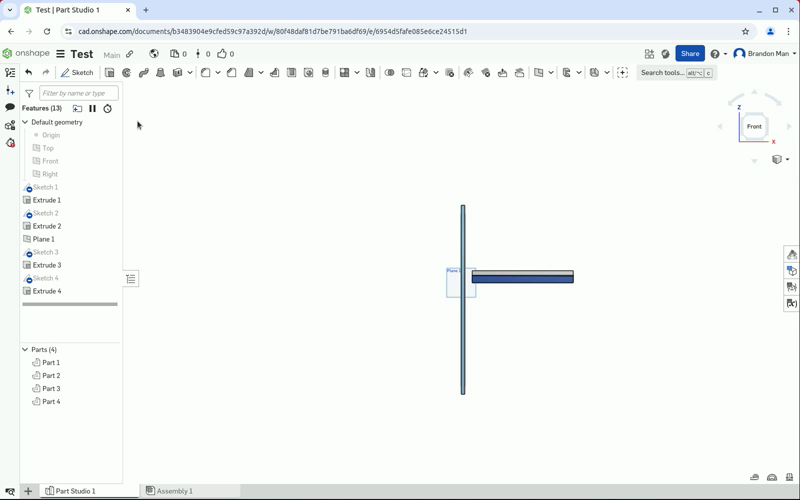
key(shift+h)
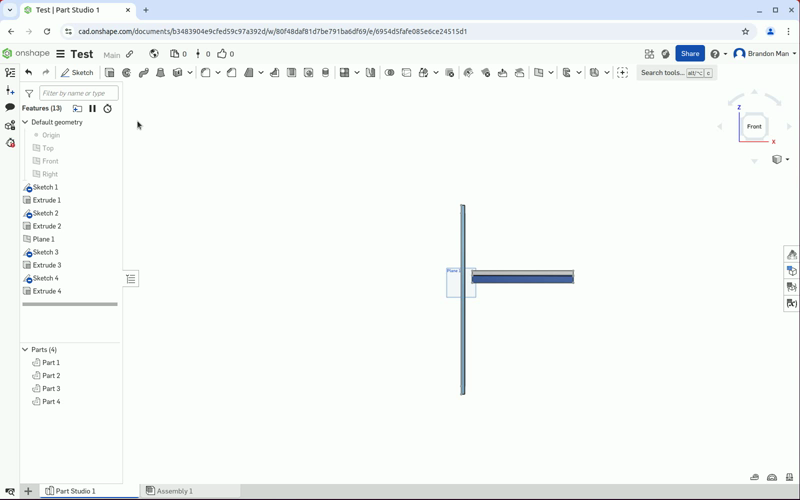
key(shift+h)
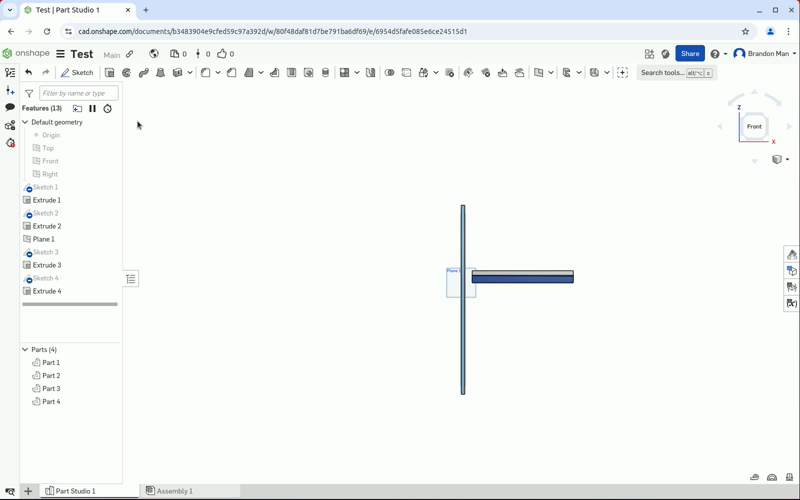
mouse_move(73, 189)
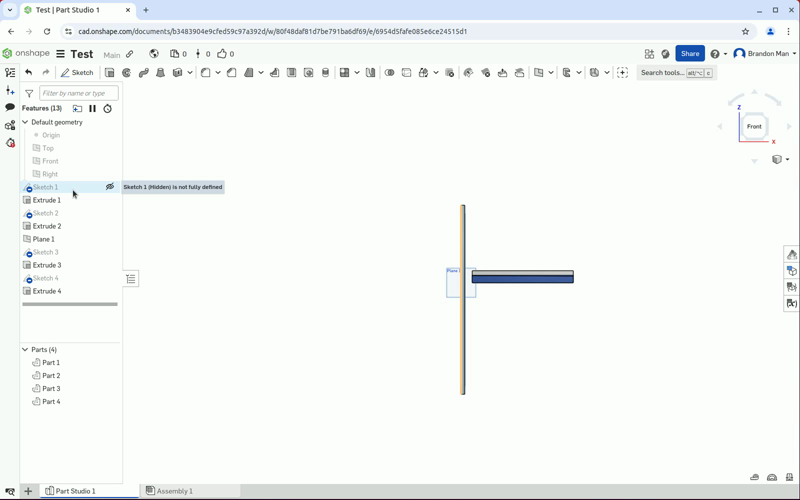
click(73, 189)
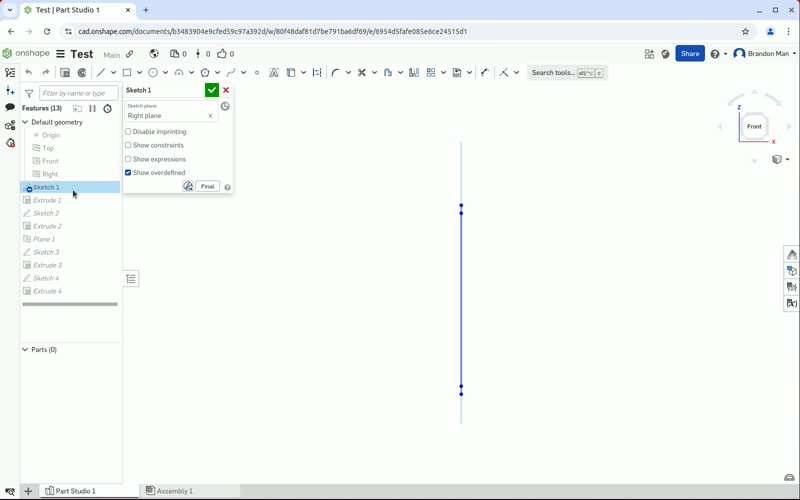
mouse_move(229, 92)
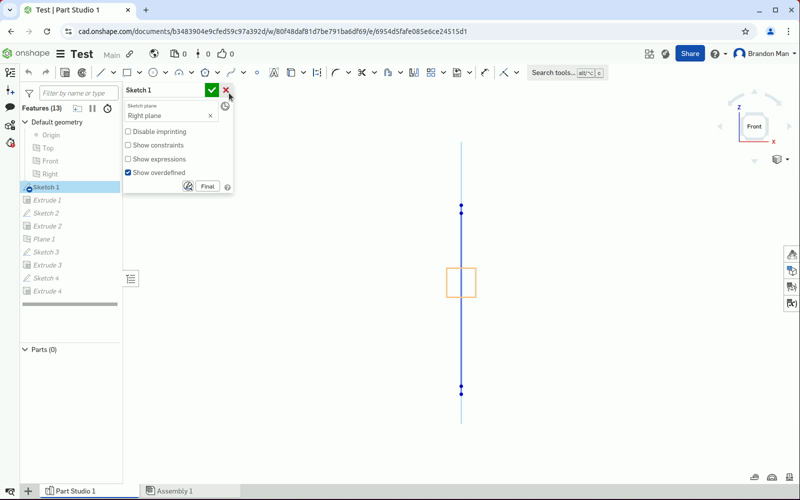
click(229, 92)
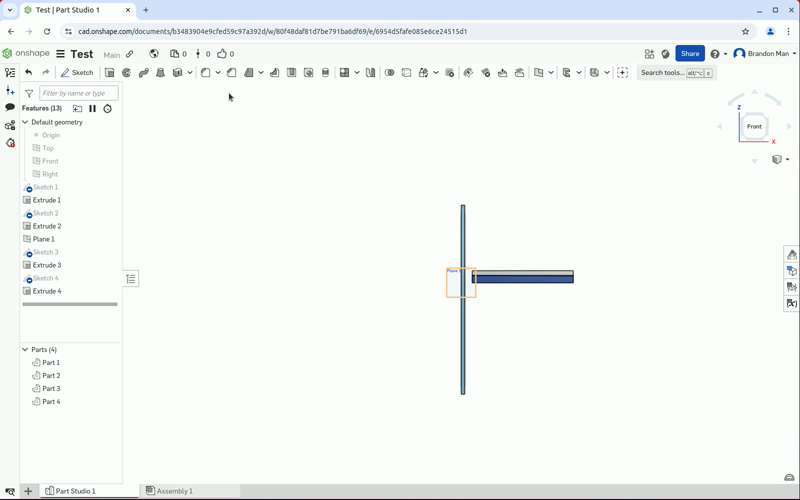
mouse_move(541, 75)
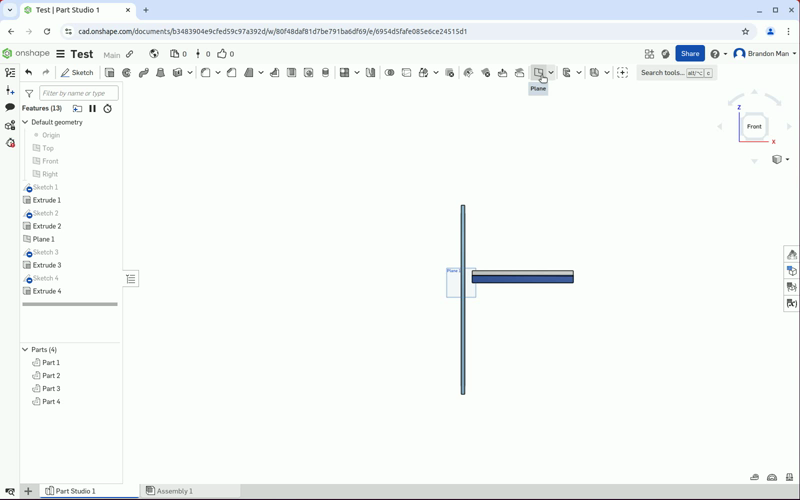
click(541, 75)
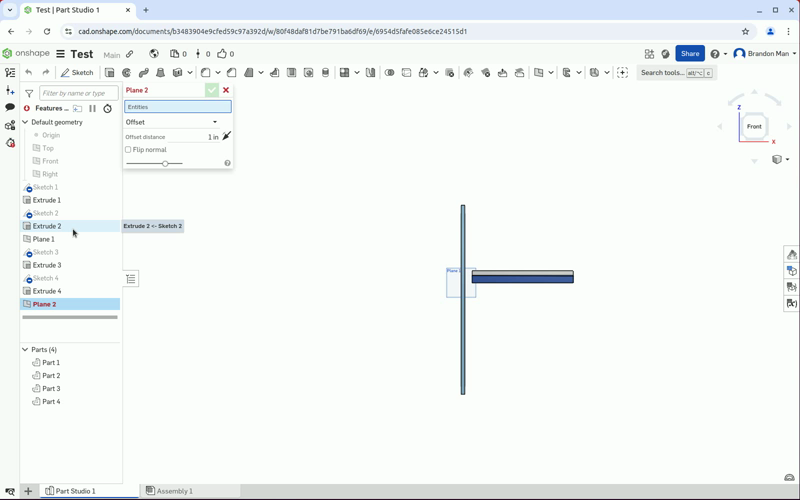
scroll(3)
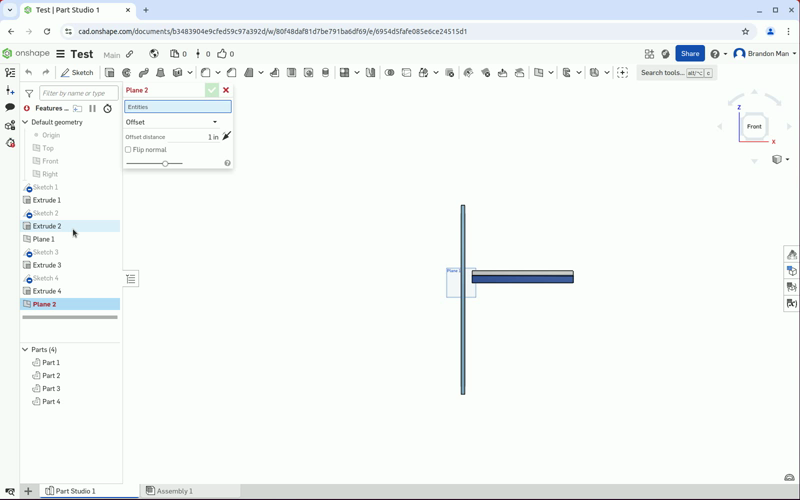
mouse_move(73, 163)
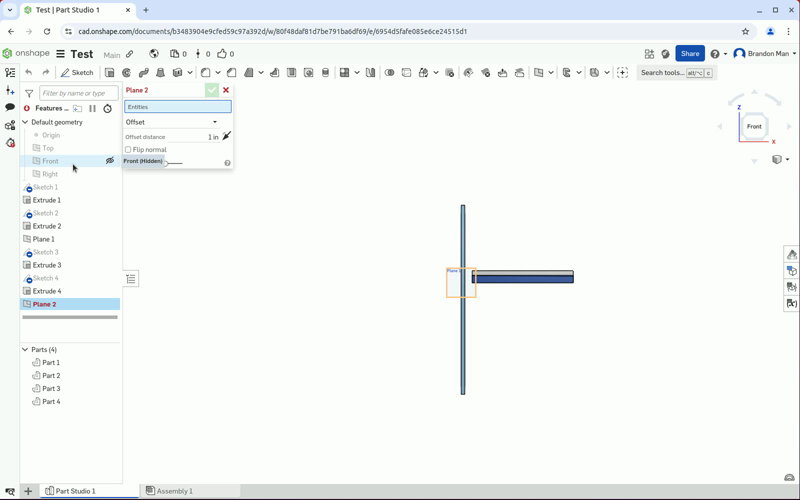
click(73, 163)
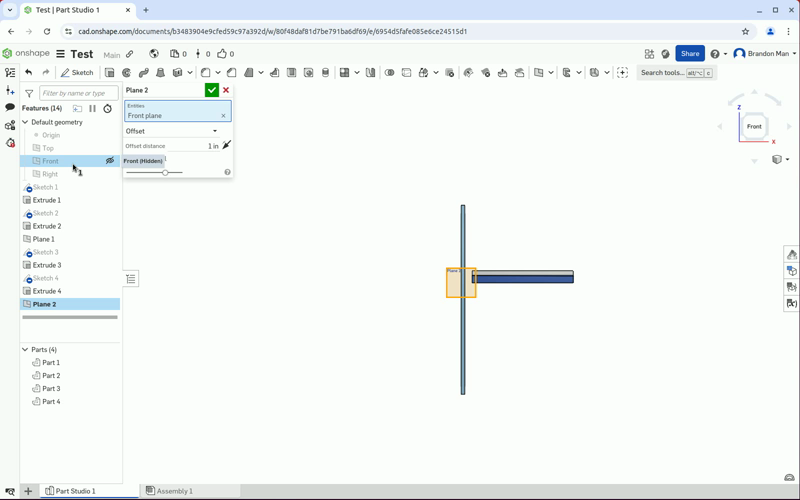
key(tab, 2)
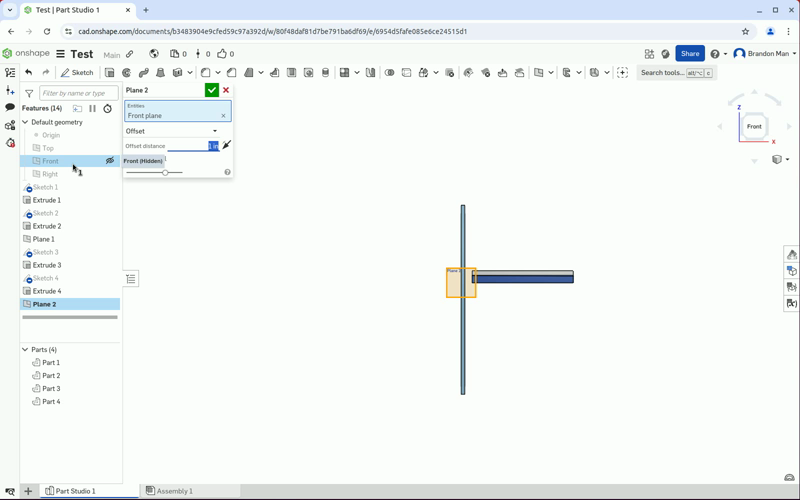
text(14.697)
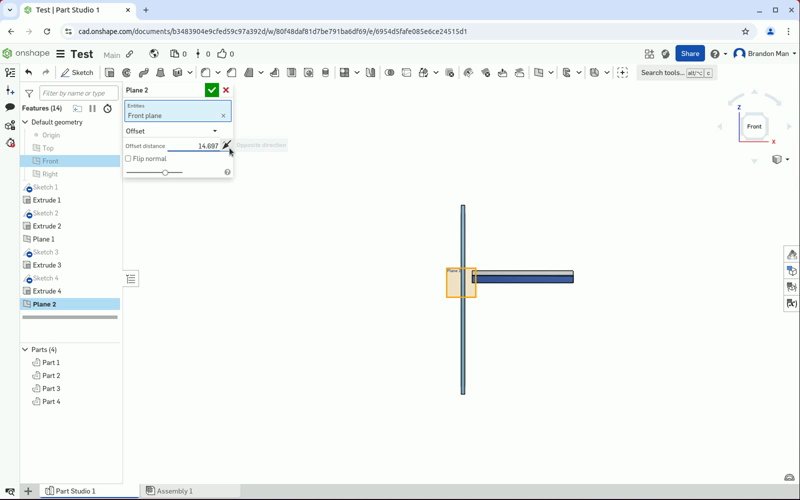
mouse_move(229, 147)
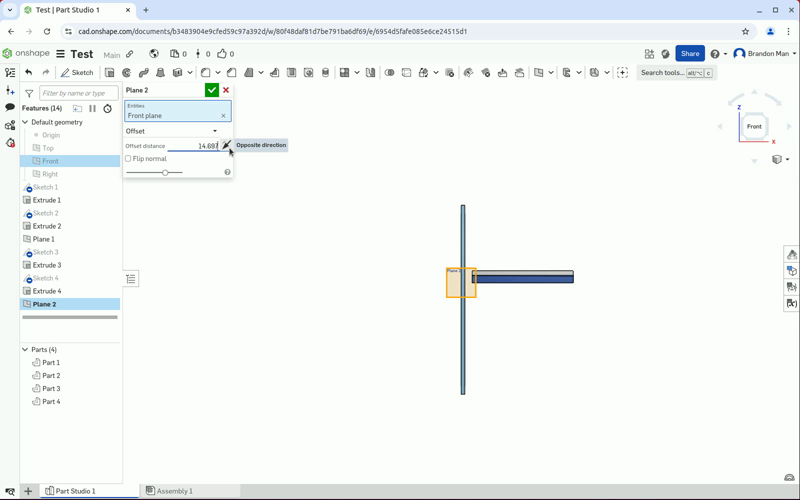
click(229, 147)
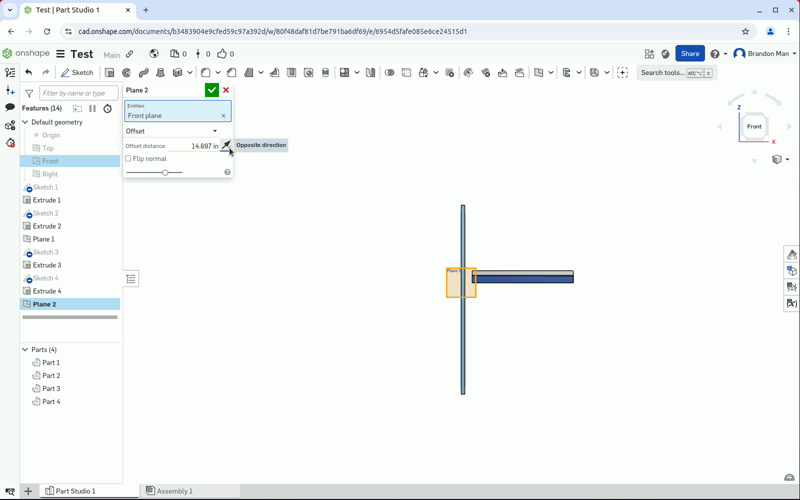
key(enter, 2)
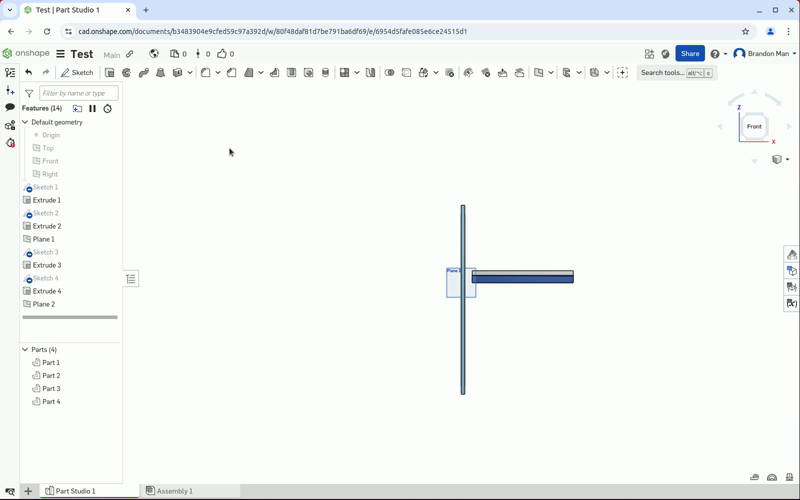
key(shift+s)
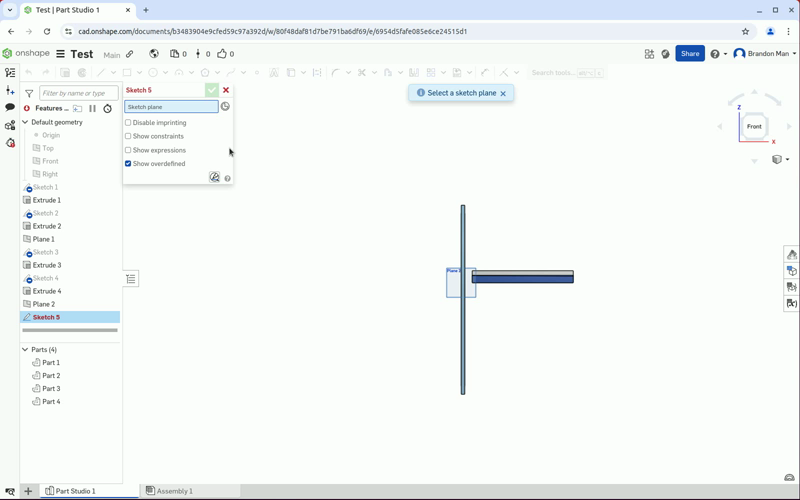
mouse_move(73, 306)
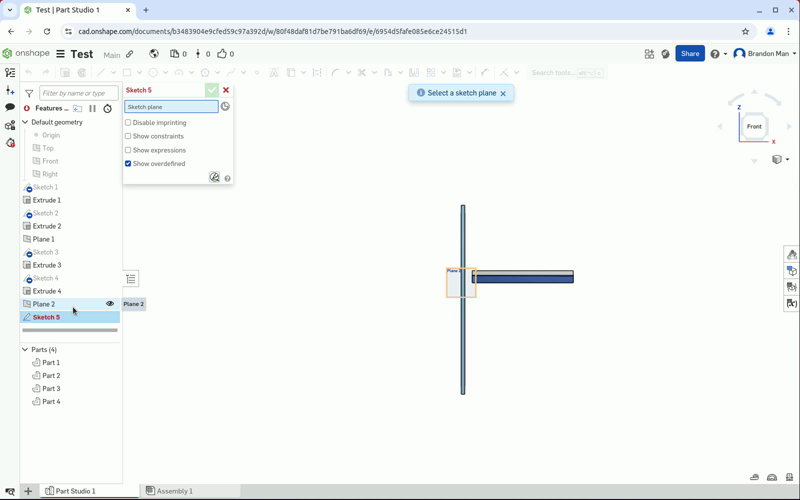
click(73, 306)
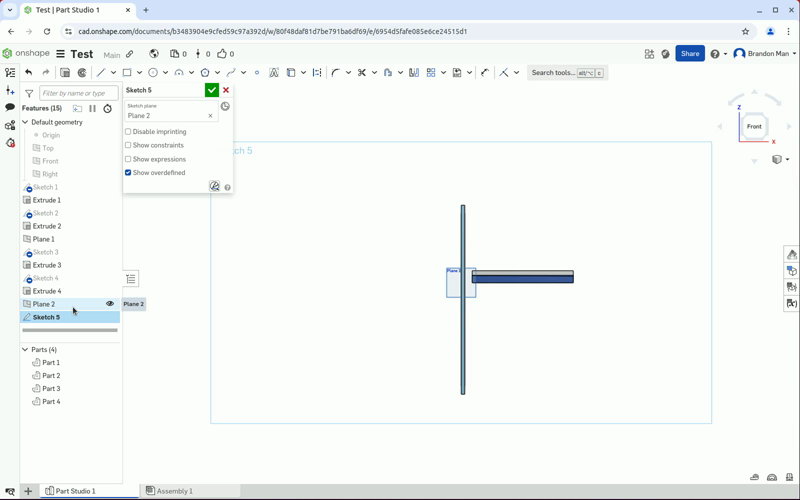
mouse_move(73, 352)
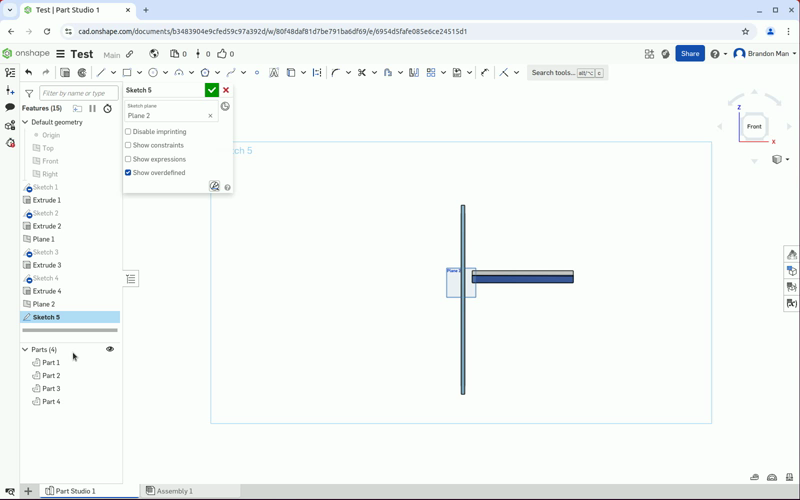
key(y)
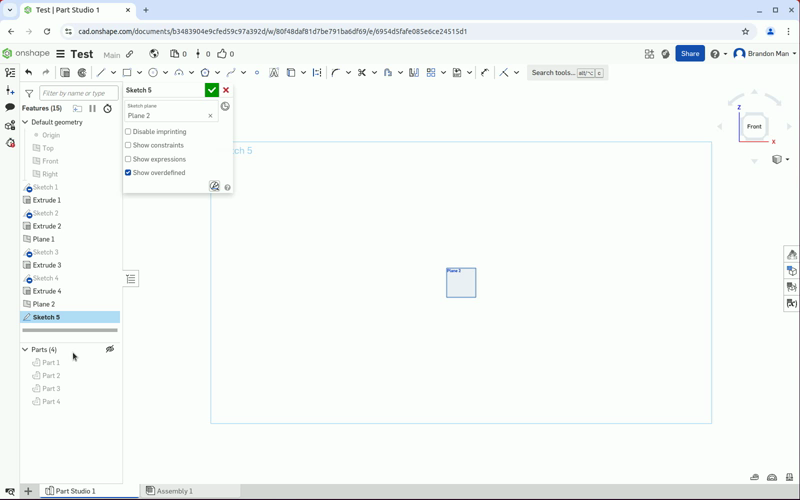
key(l)
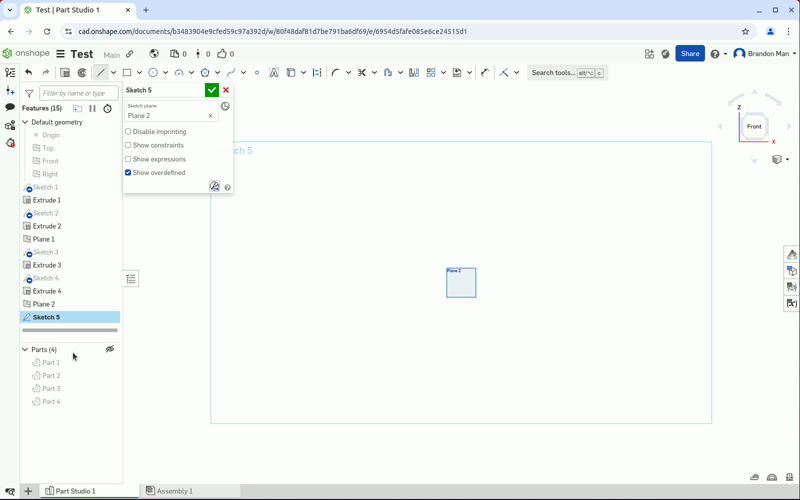
key_down(shift)
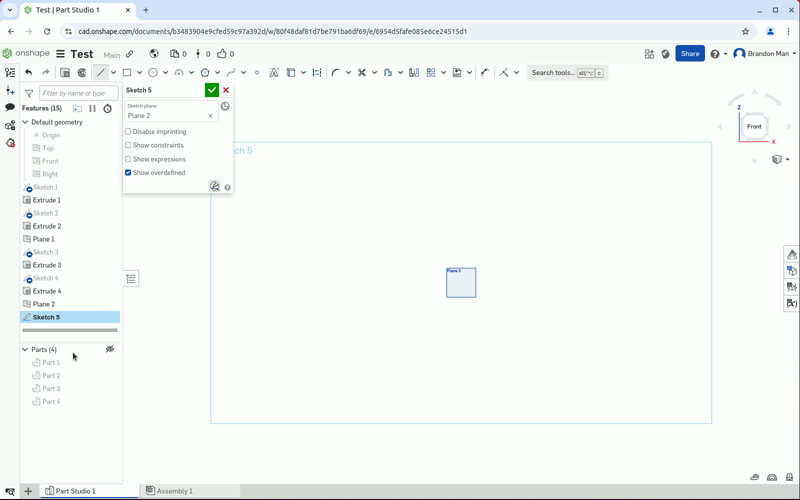
mouse_move(472, 282)
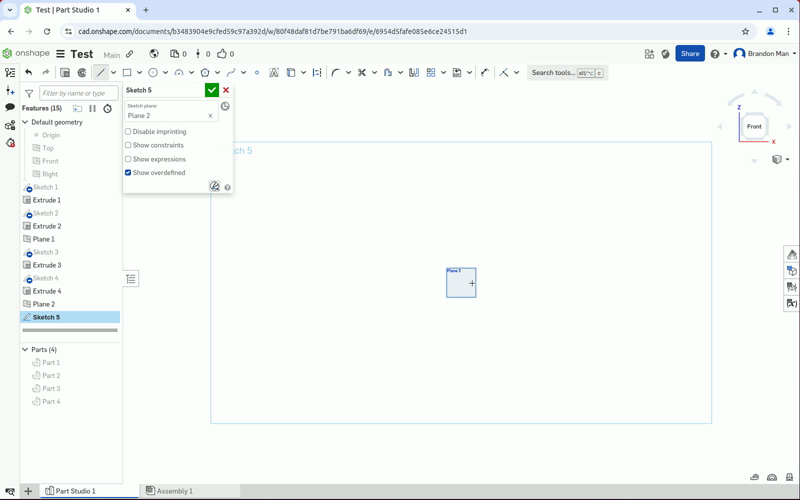
click(472, 282)
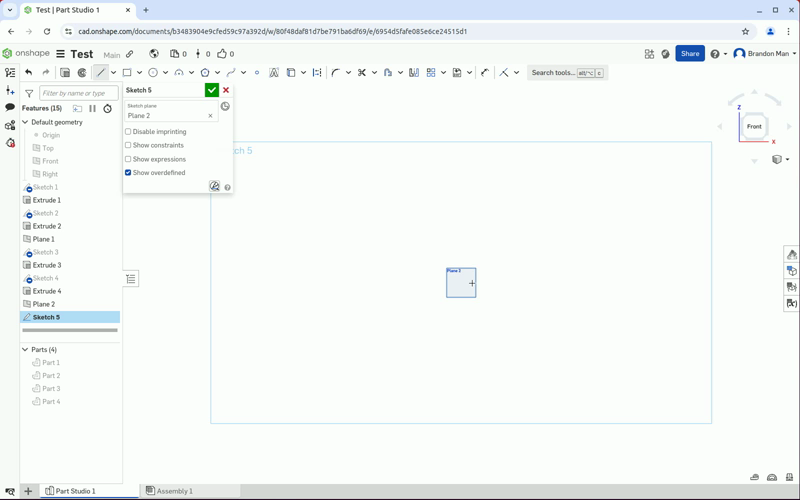
key_up(shift)
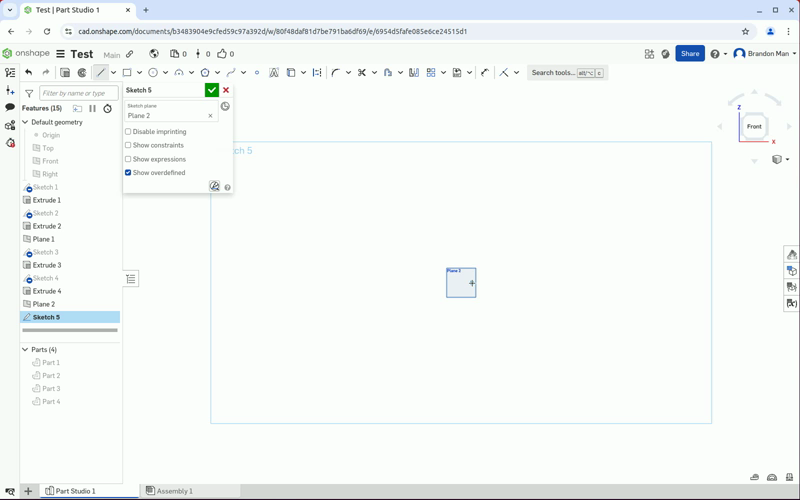
key_down(shift)
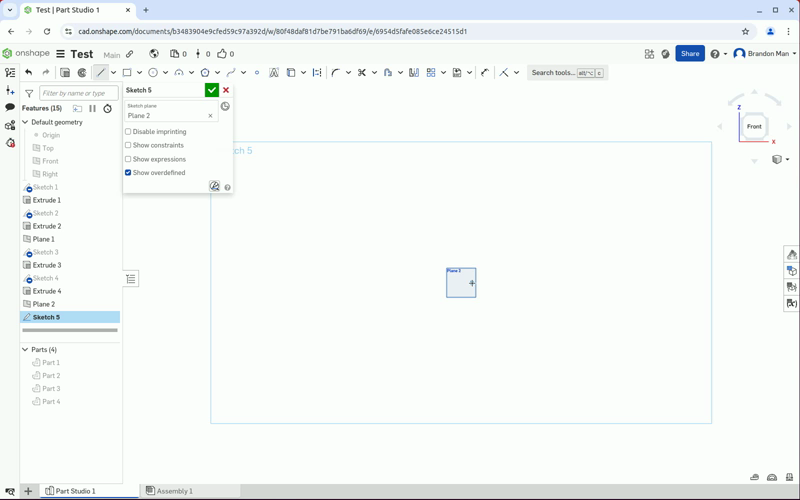
mouse_move(573, 282)
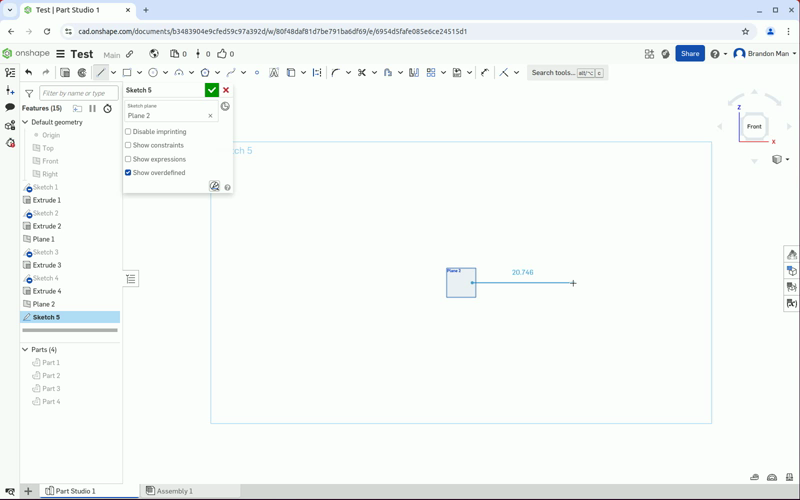
click(573, 282)
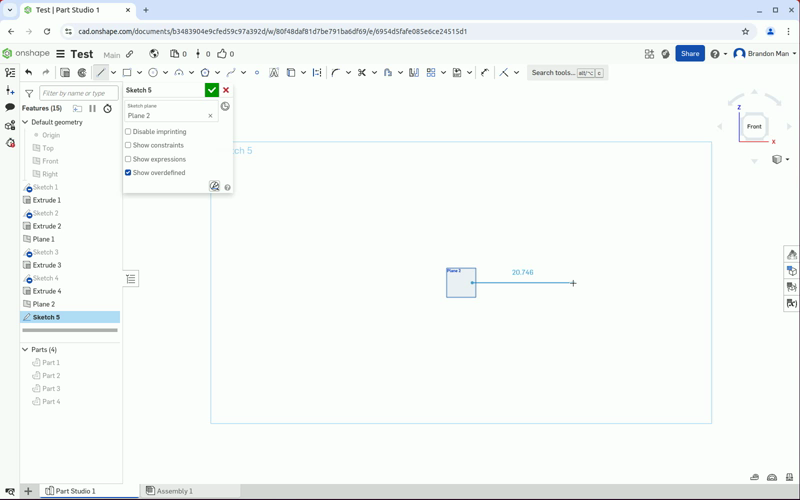
key_up(shift)
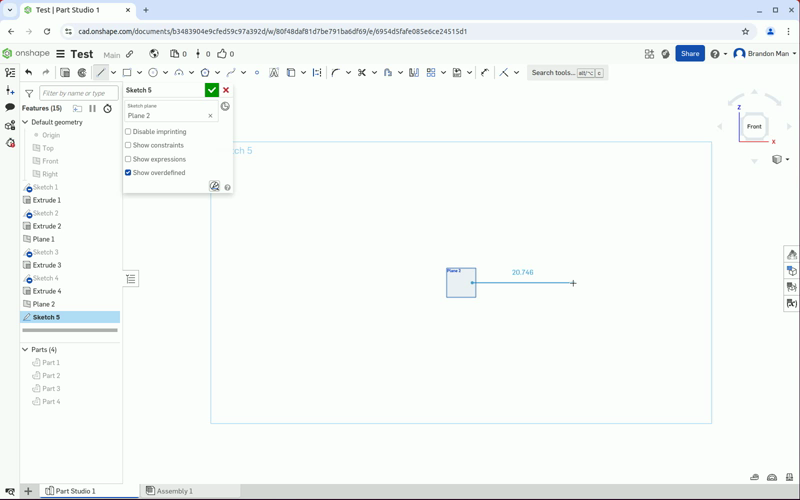
key_down(shift)
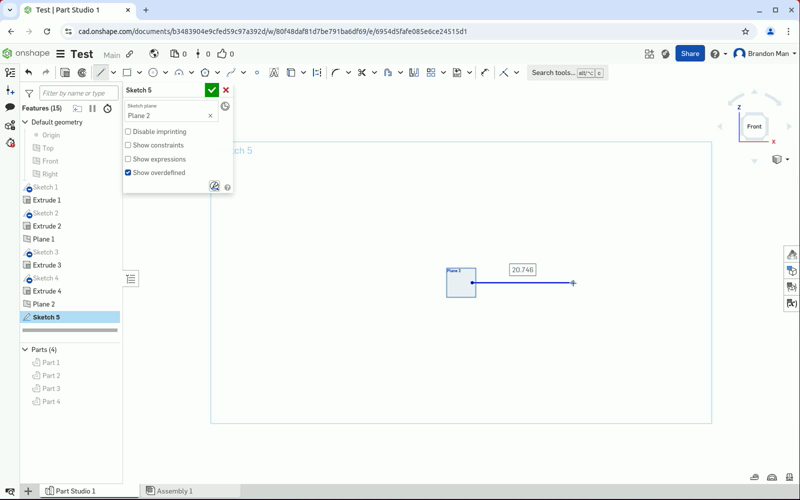
mouse_move(589, 282)
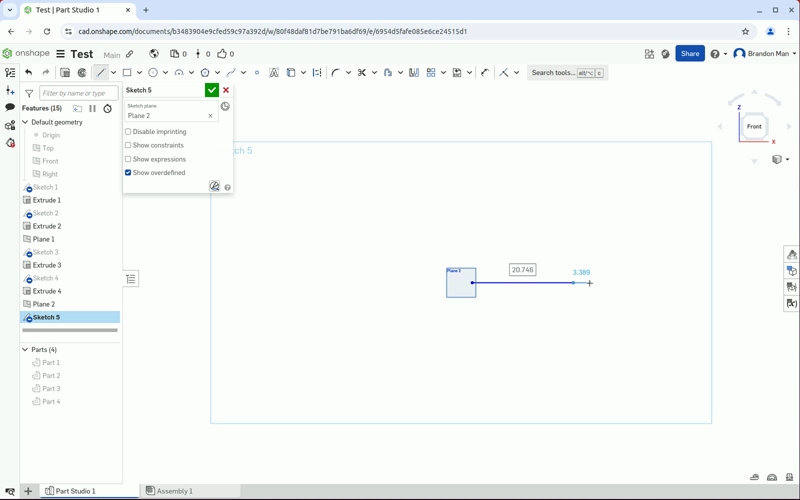
mouse_move(573, 273)
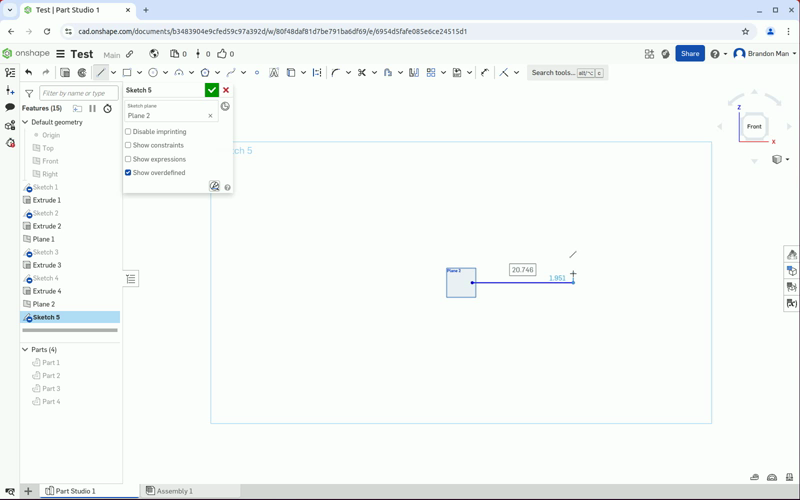
click(573, 273)
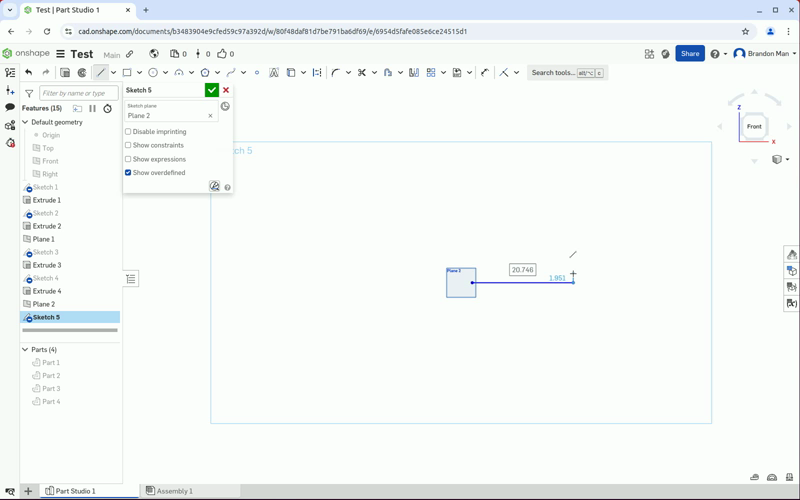
key_up(shift)
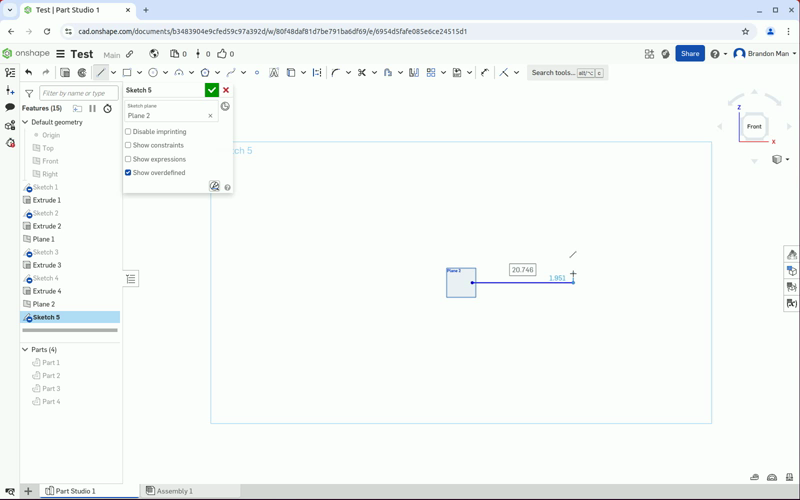
key_down(shift)
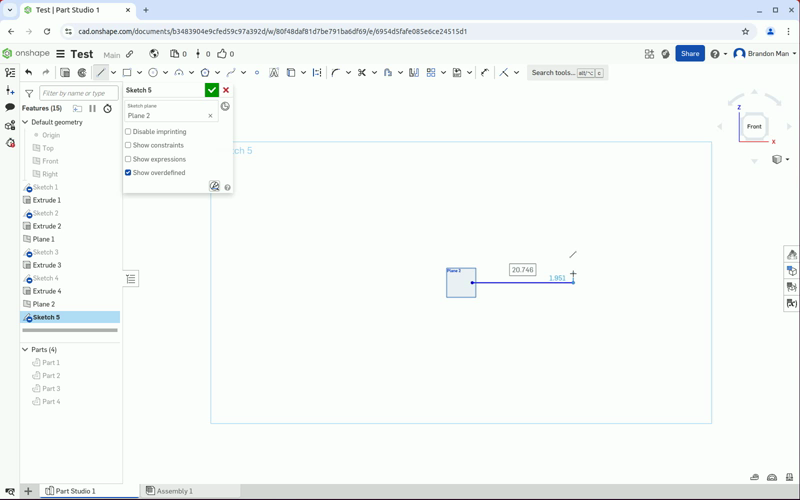
mouse_move(472, 273)
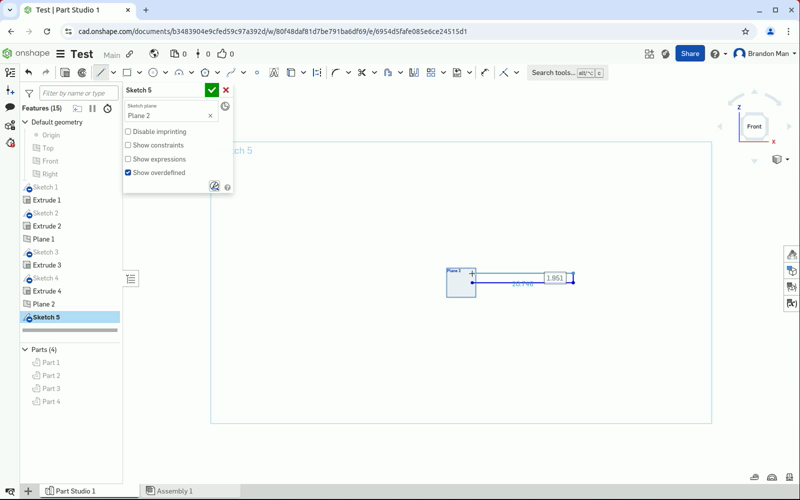
click(472, 273)
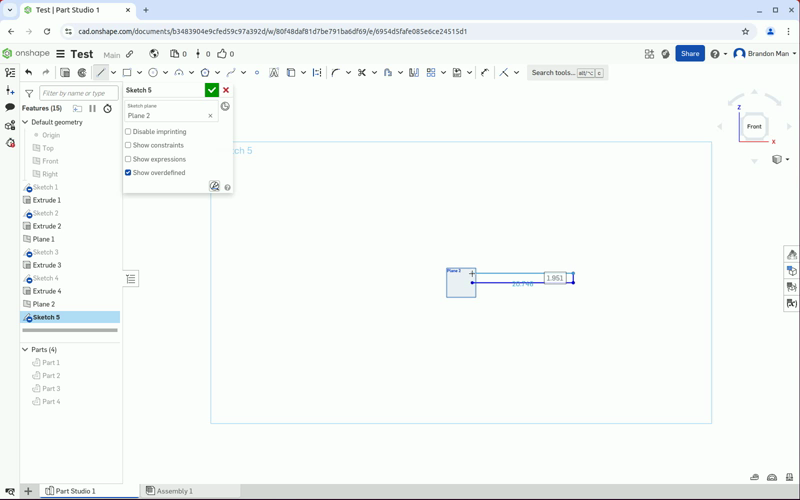
key_up(shift)
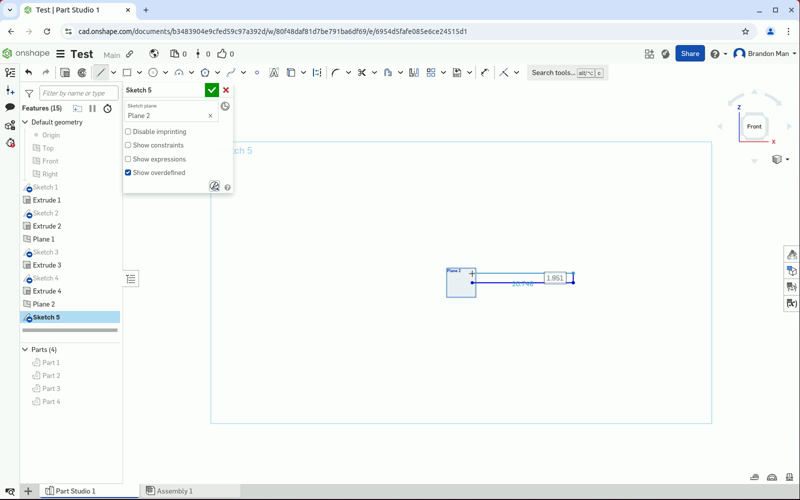
mouse_move(502, 273)
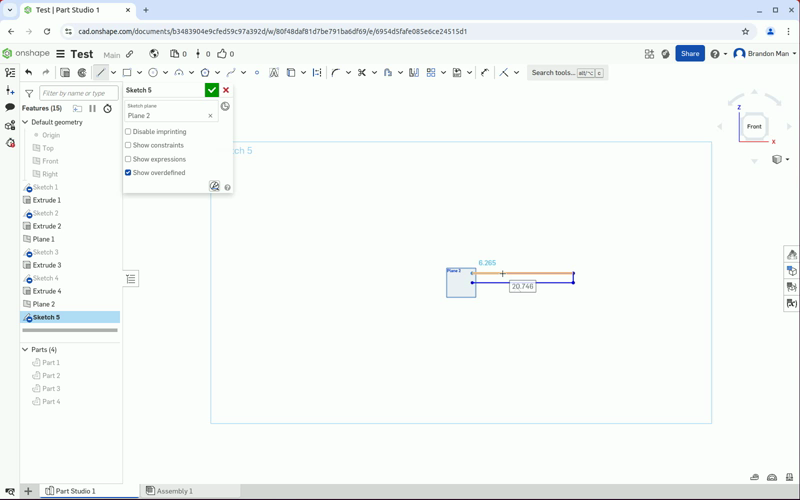
key_down(shift)
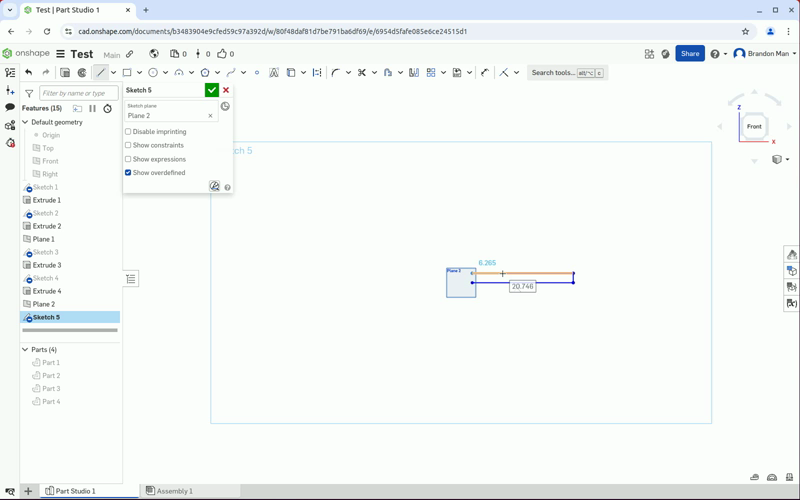
mouse_move(472, 282)
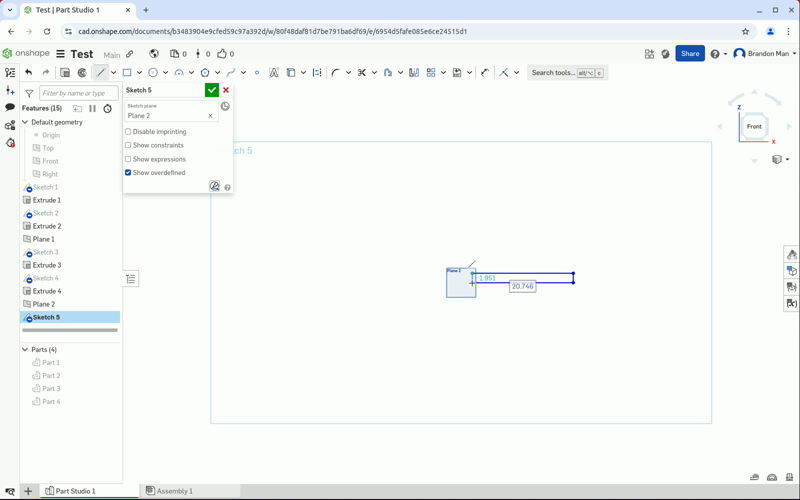
key_up(shift)
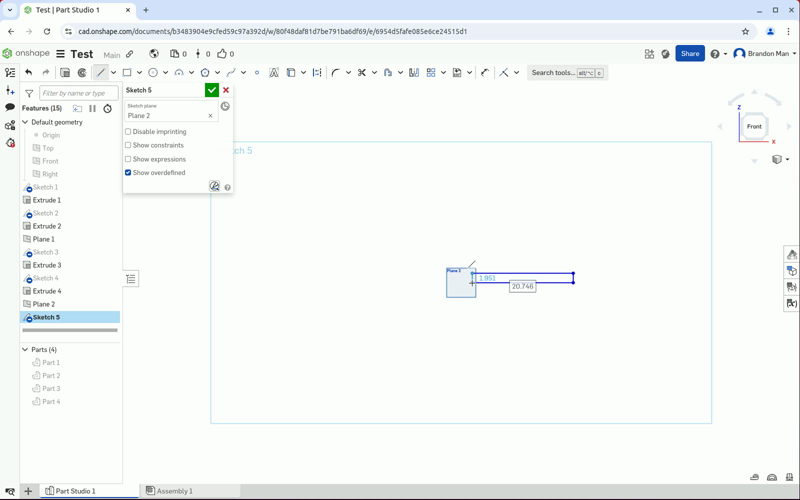
click(472, 282)
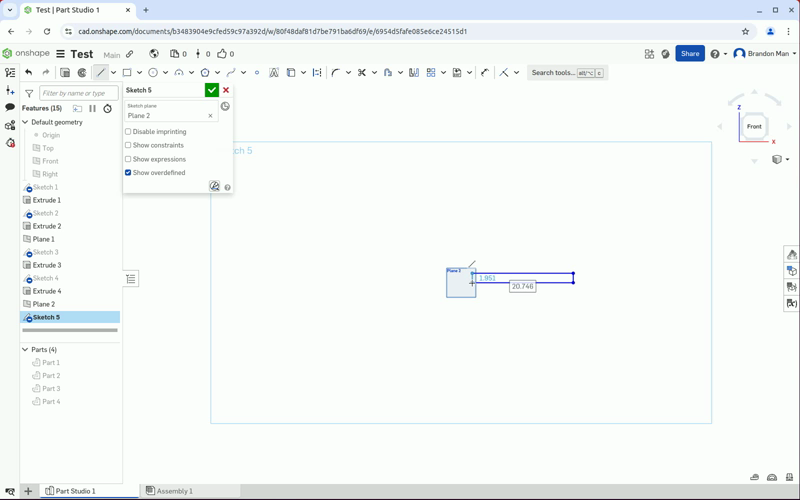
key(esc)
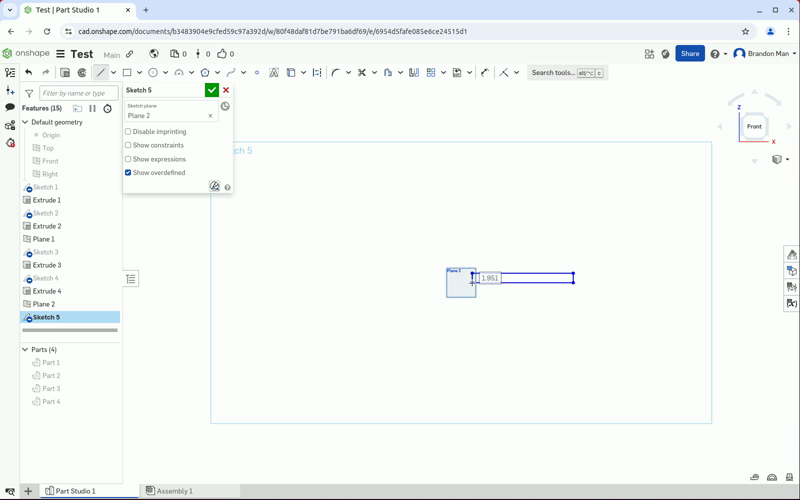
mouse_move(495, 279)
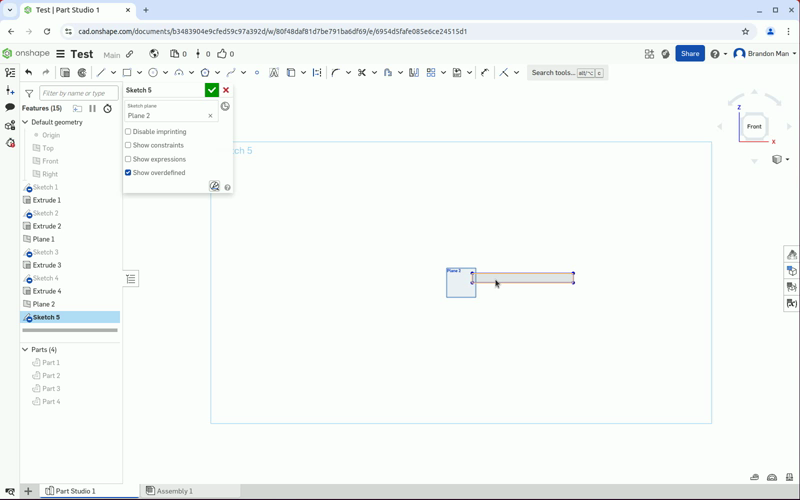
scroll(6)
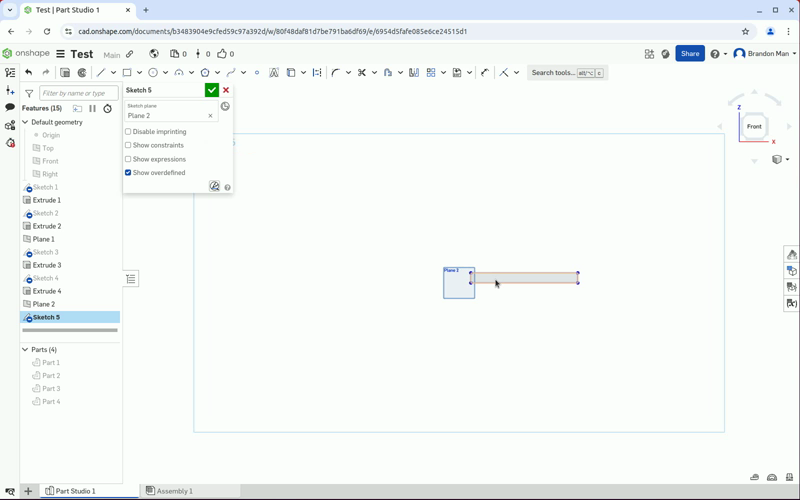
scroll(6)
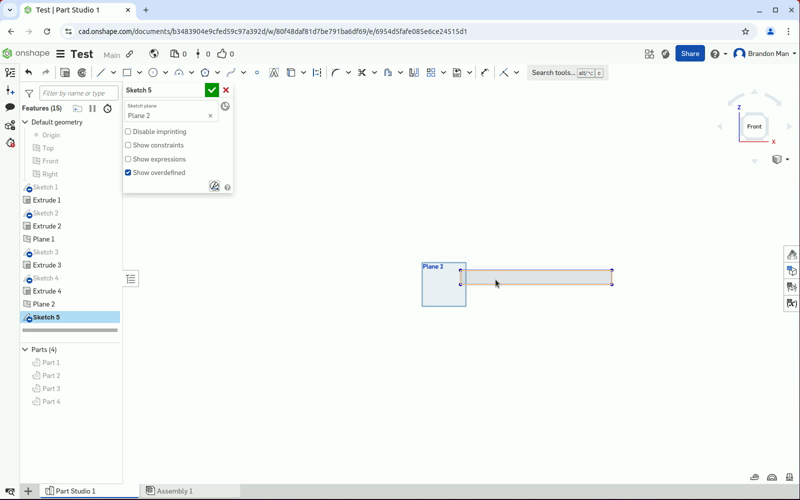
scroll(6)
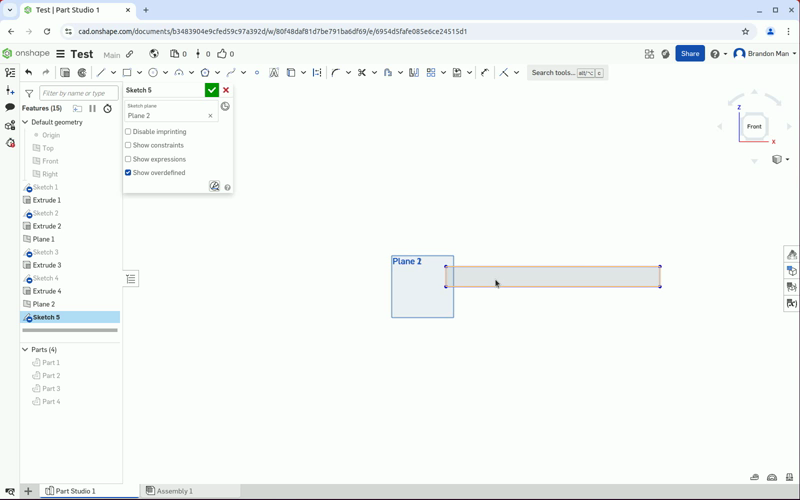
scroll(6)
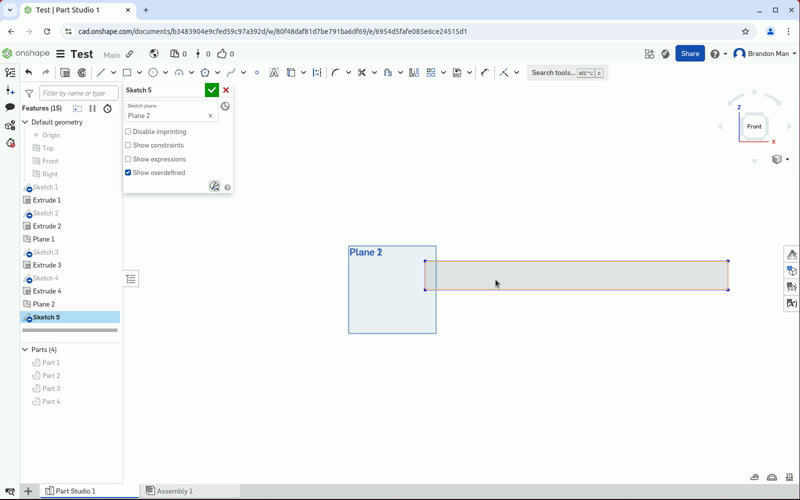
scroll(6)
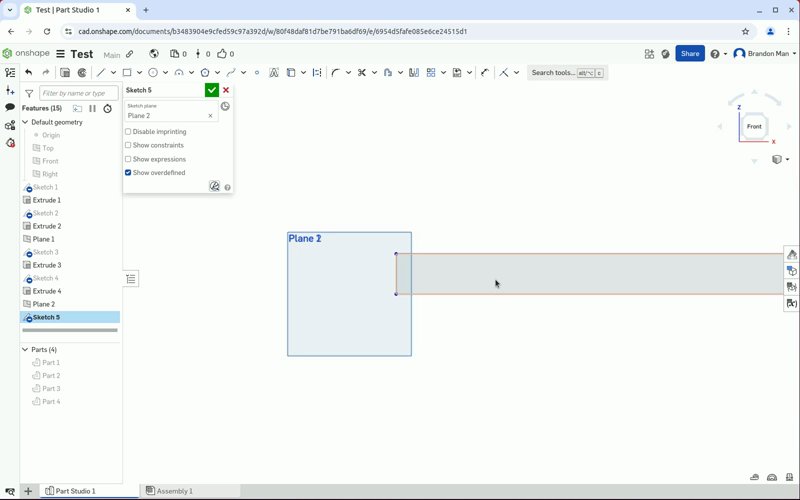
scroll(6)
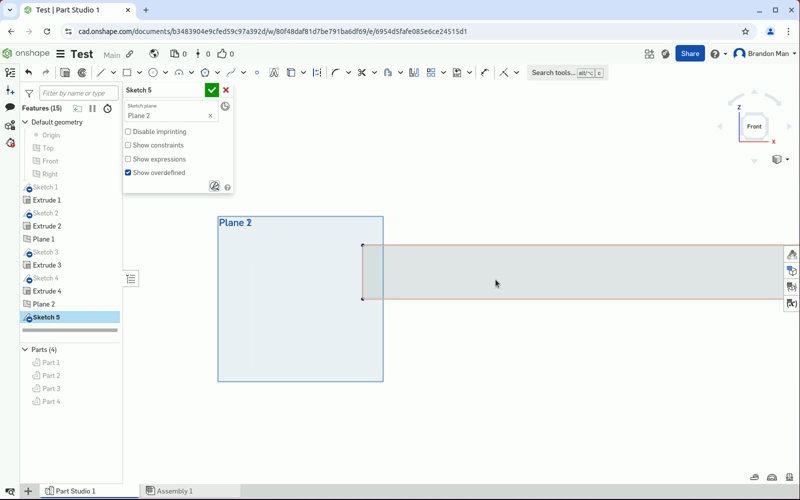
scroll(6)
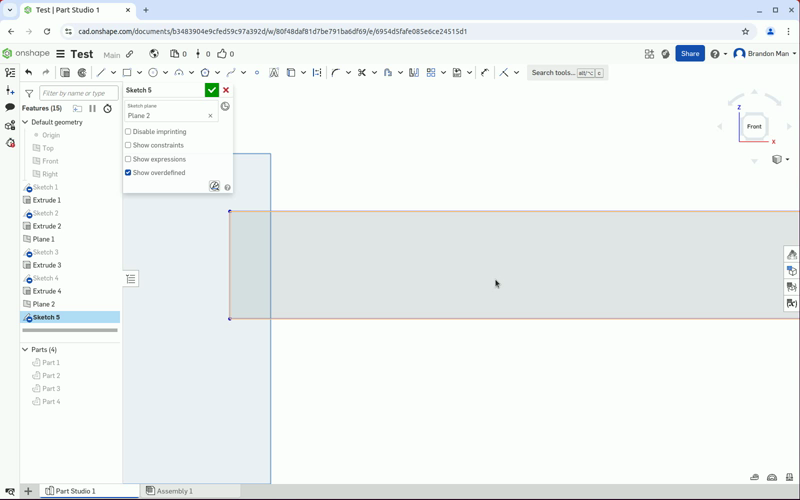
click(495, 279)
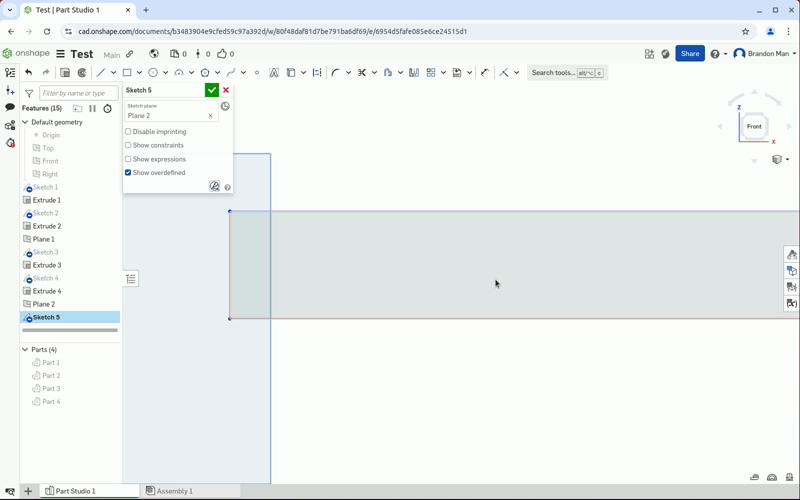
scroll(-6)
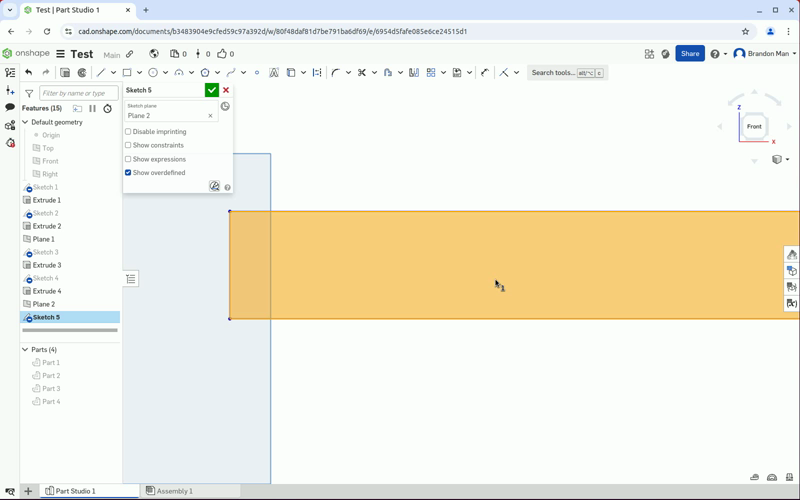
scroll(-6)
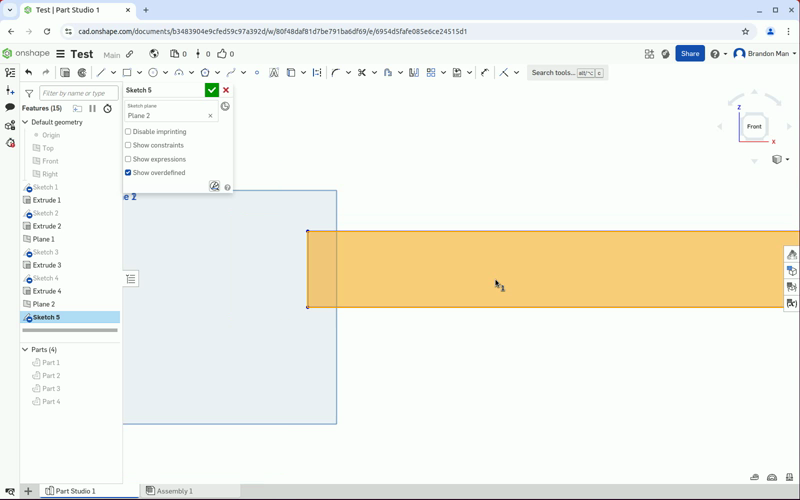
scroll(-6)
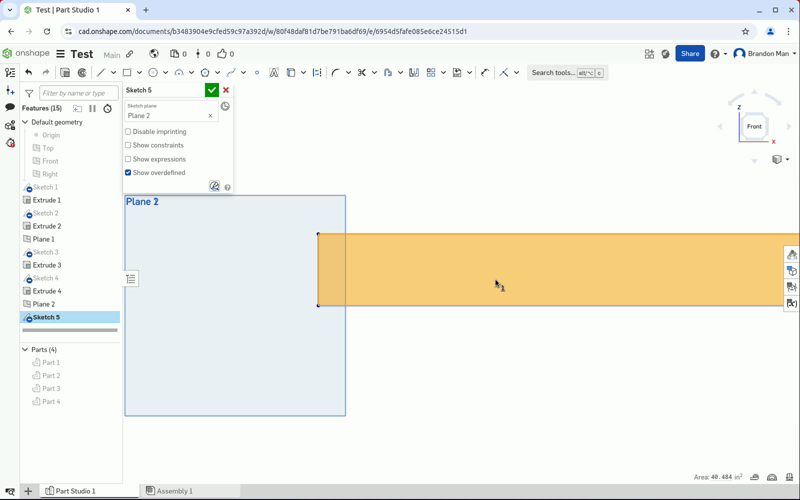
scroll(-6)
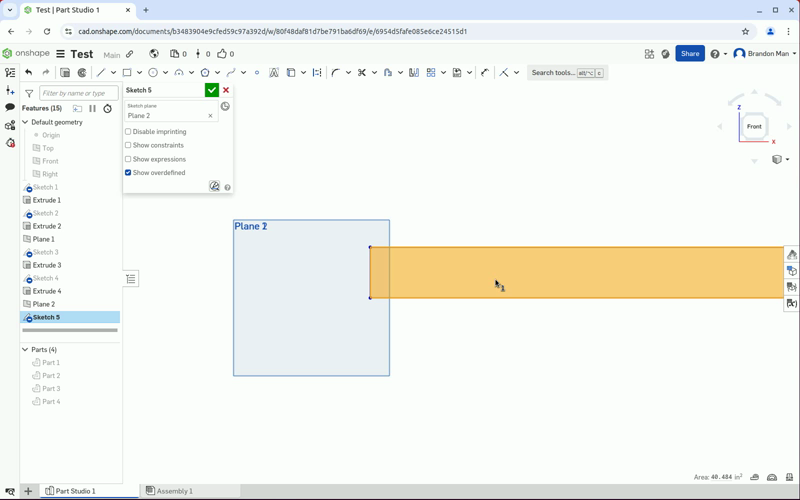
scroll(-6)
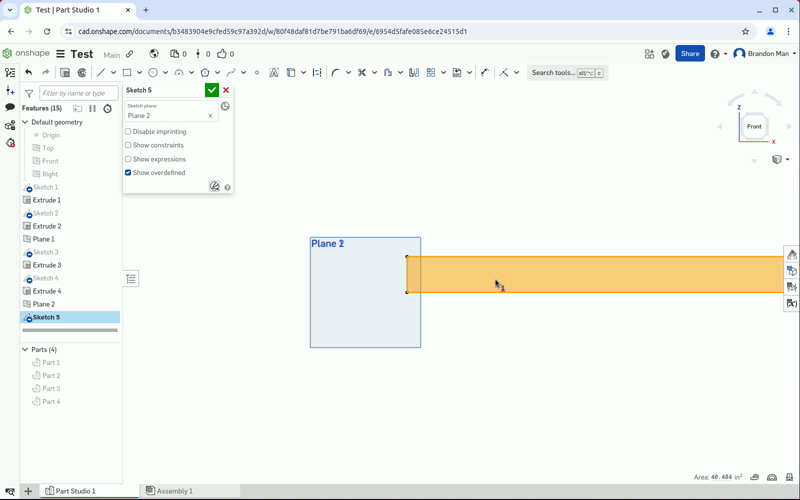
scroll(-6)
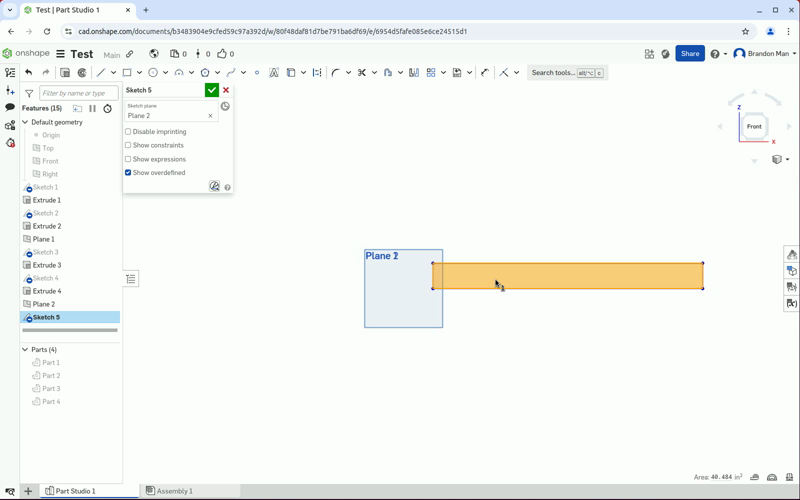
scroll(-6)
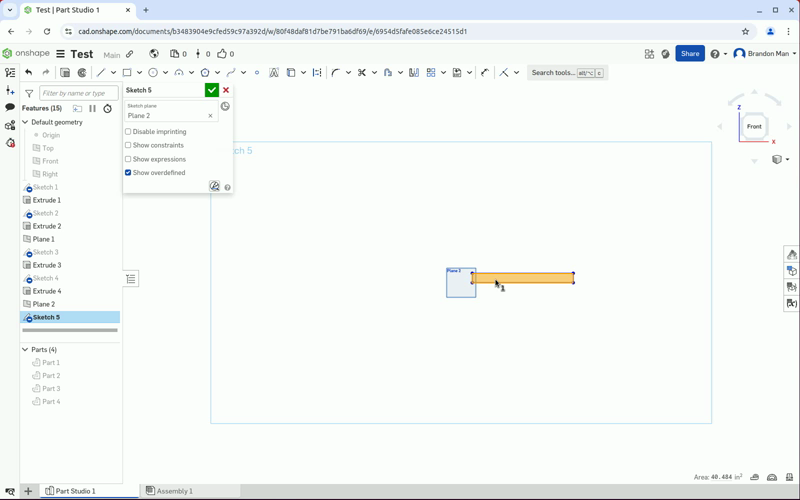
mouse_move(73, 352)
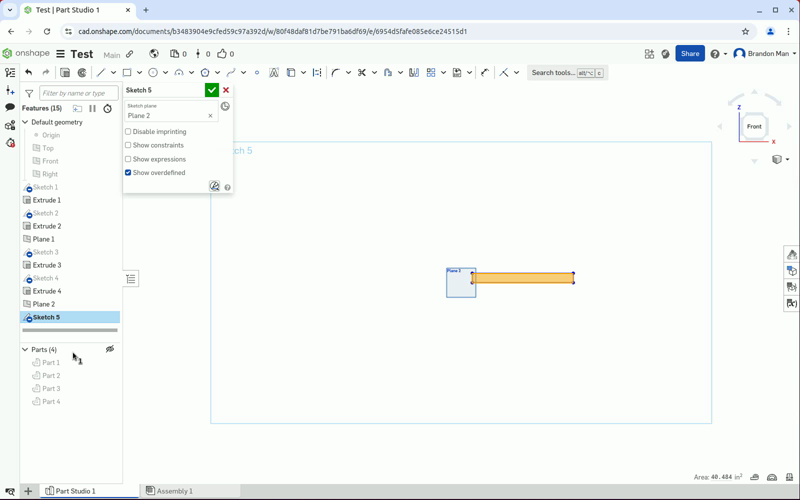
key(shift+y)
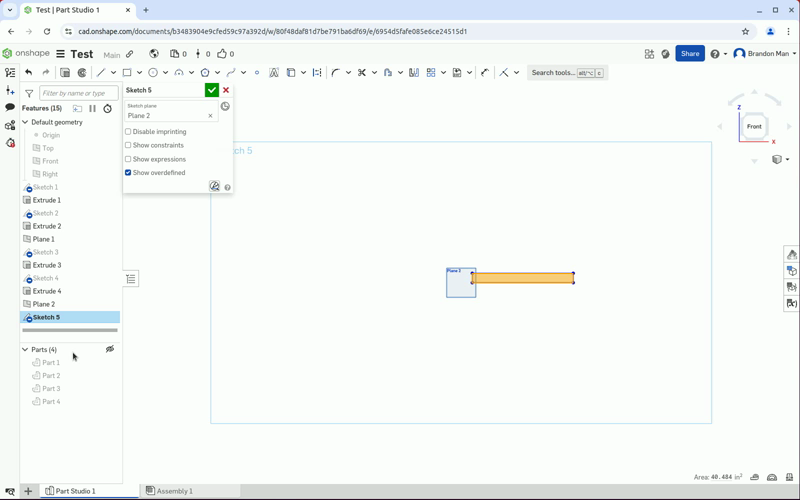
key(shift+e)
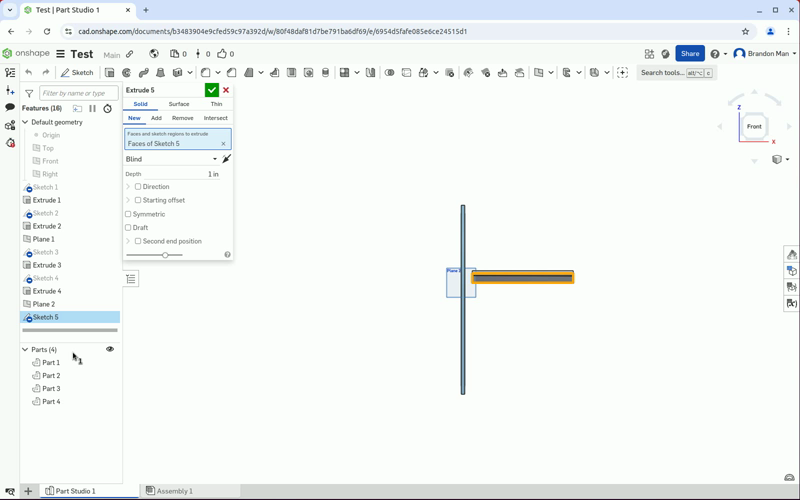
mouse_move(143, 106)
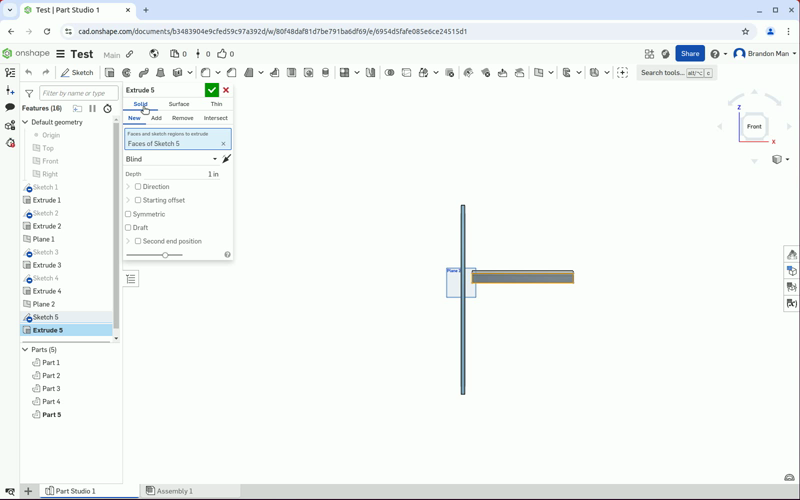
click(143, 106)
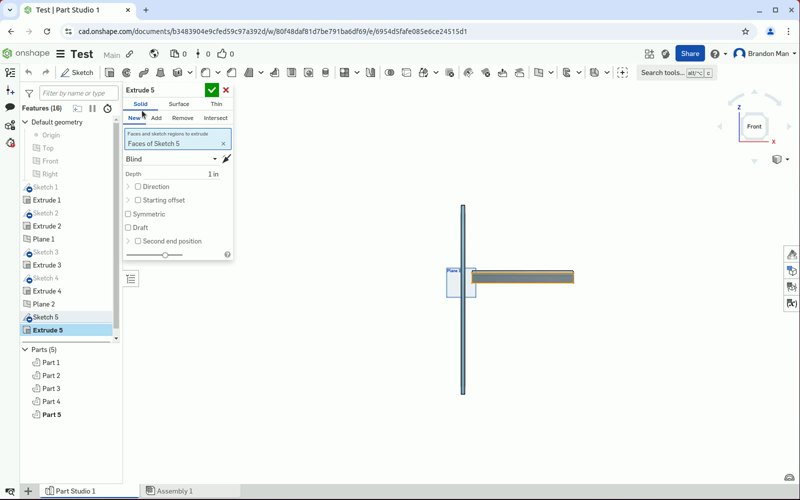
mouse_move(137, 120)
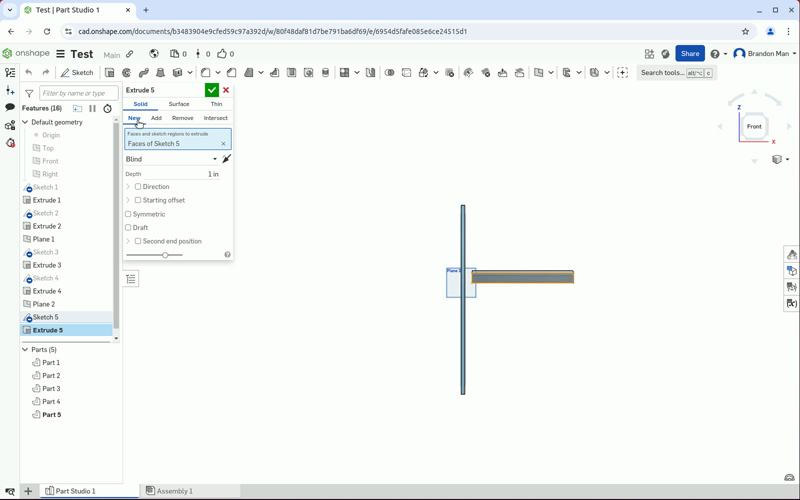
click(137, 120)
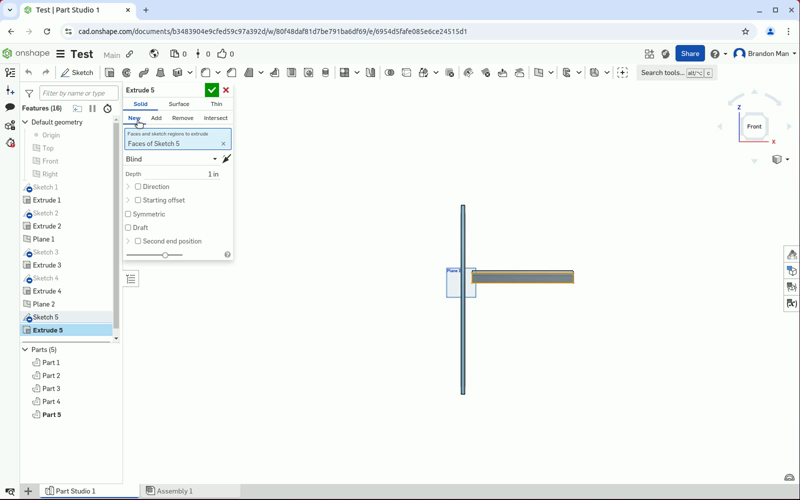
key(tab, 4)
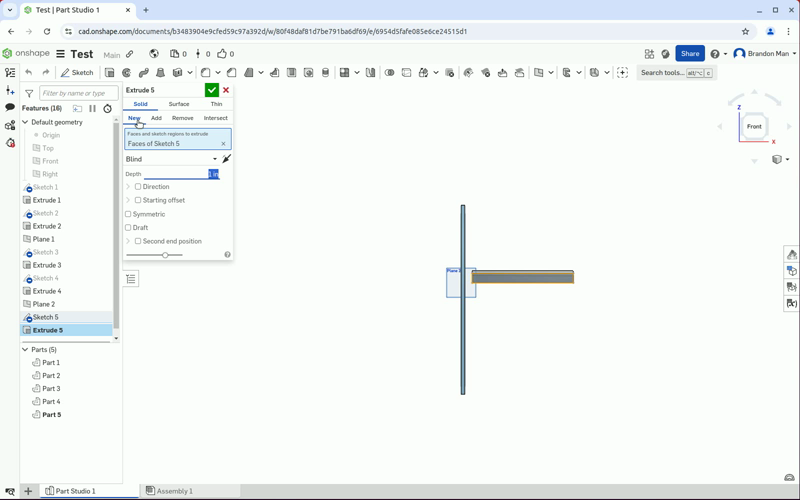
text(0.481)
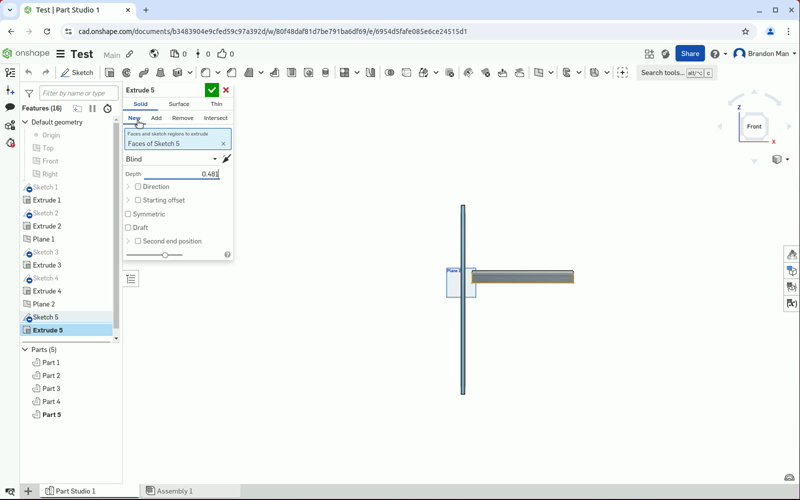
key(enter)
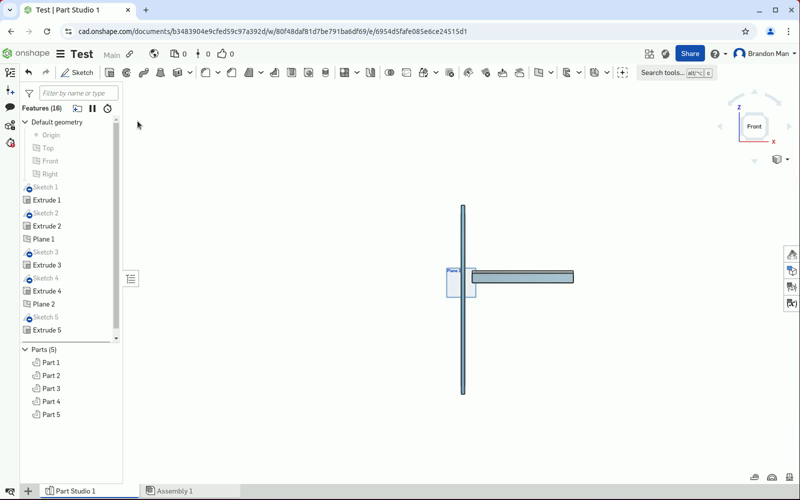
key(shift+h)
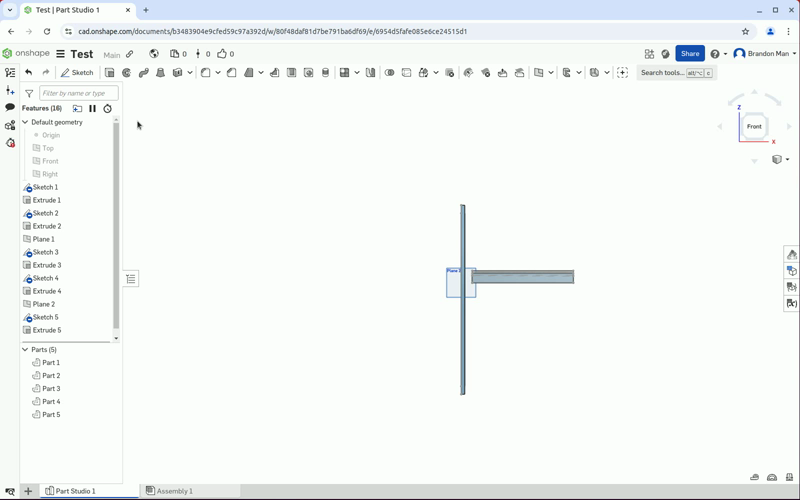
key(shift+h)
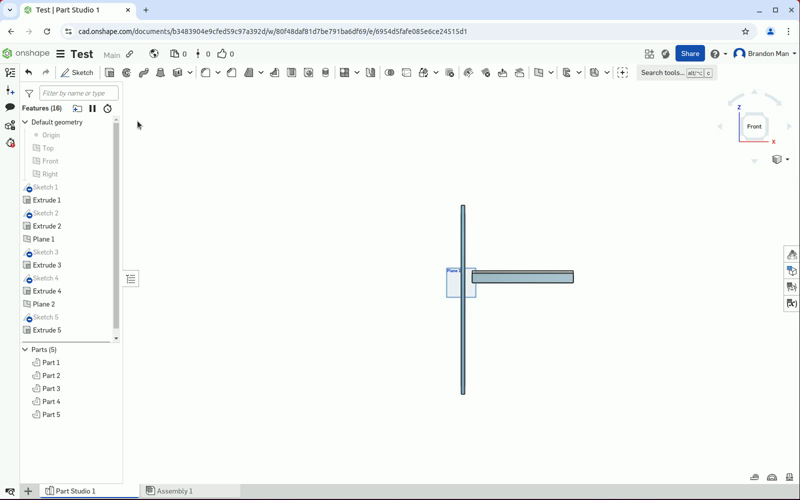
mouse_move(69, 189)
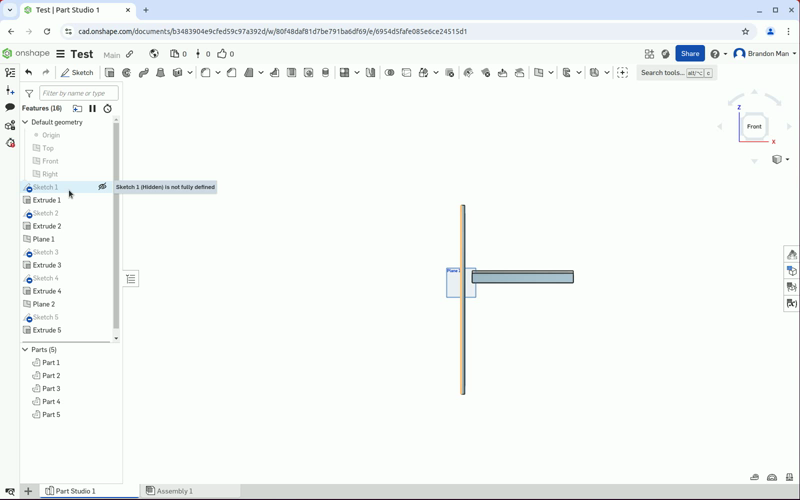
click(69, 189)
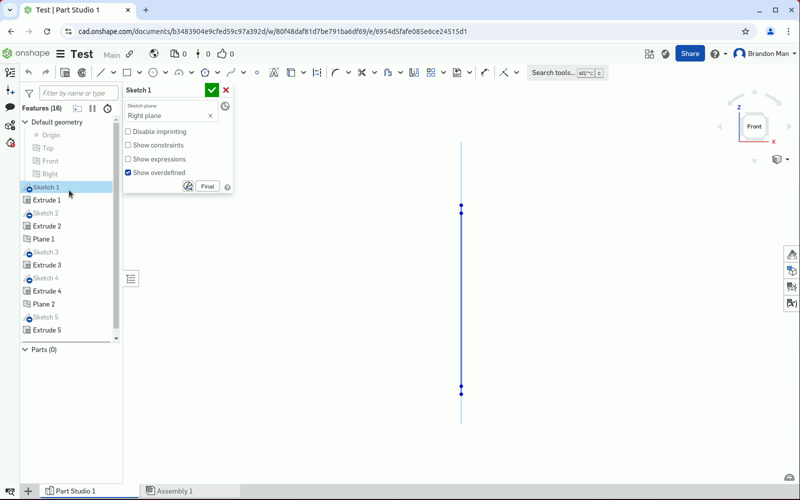
mouse_move(229, 92)
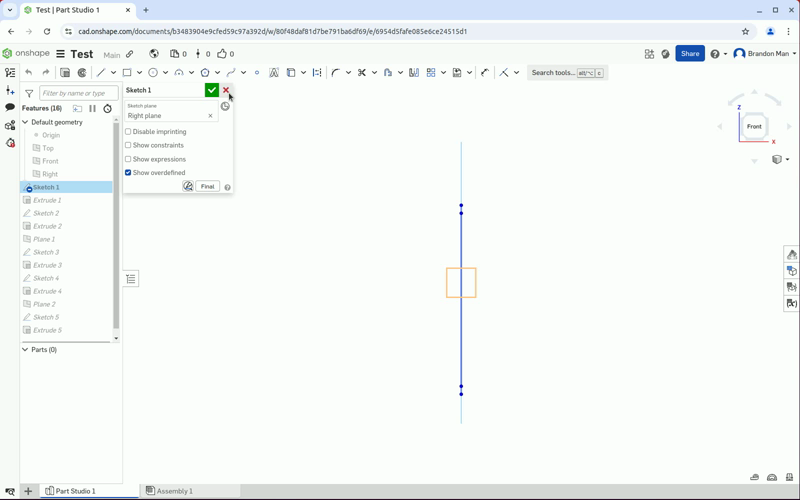
click(229, 92)
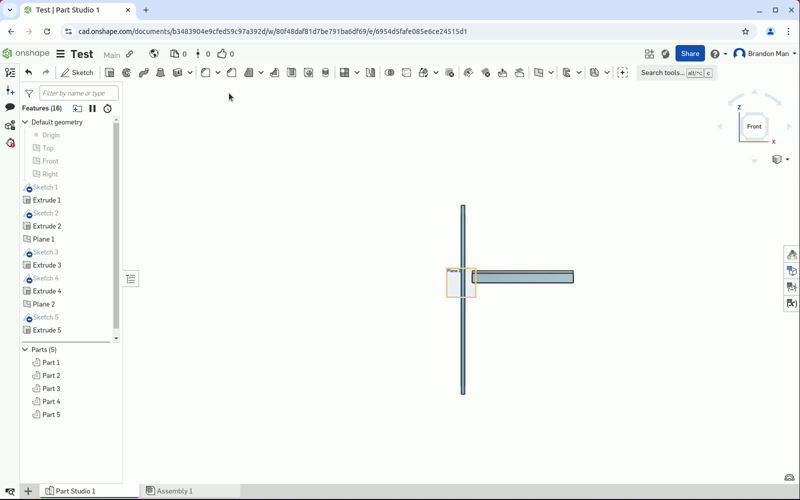
mouse_move(73, 352)
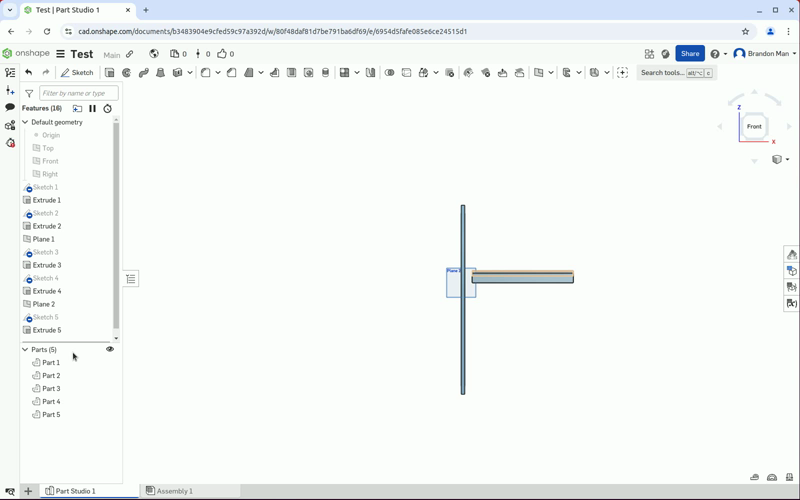
key(y)
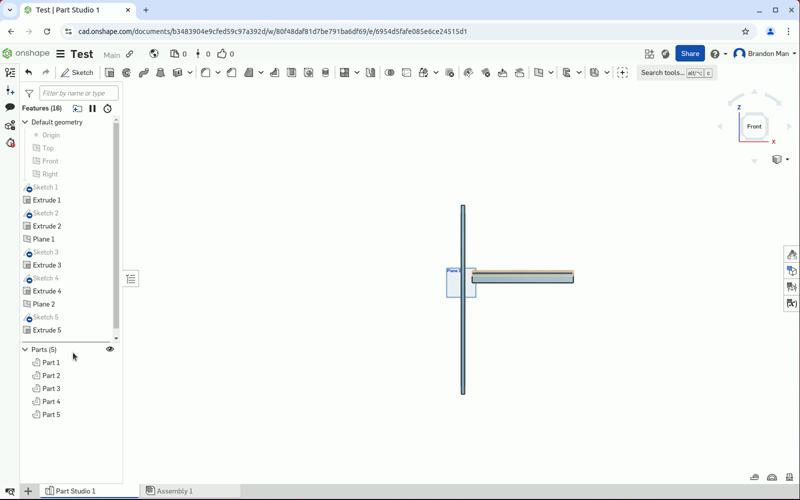
key(shift+p)
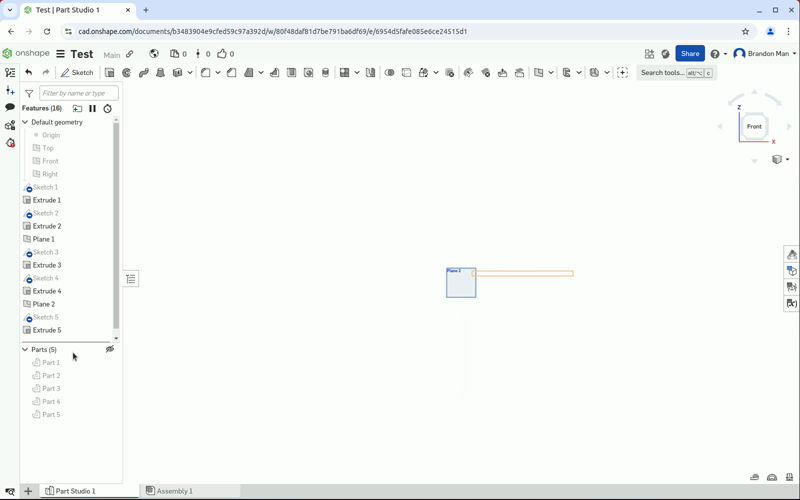
key(space)
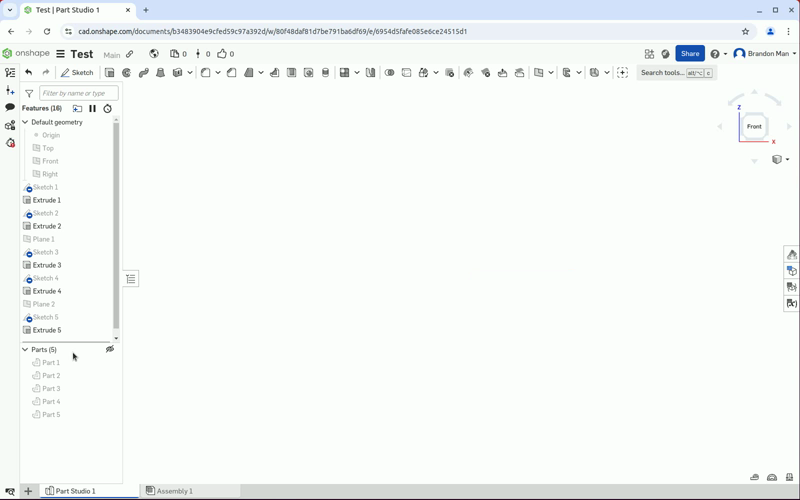
key_down(shift)
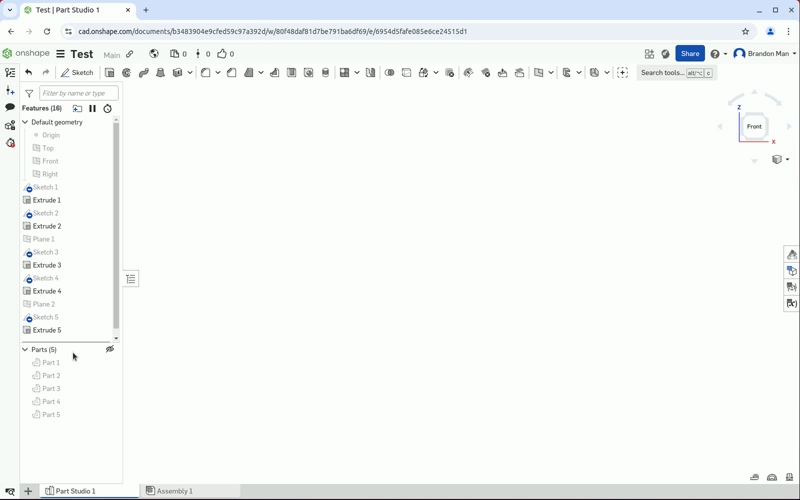
key(left)
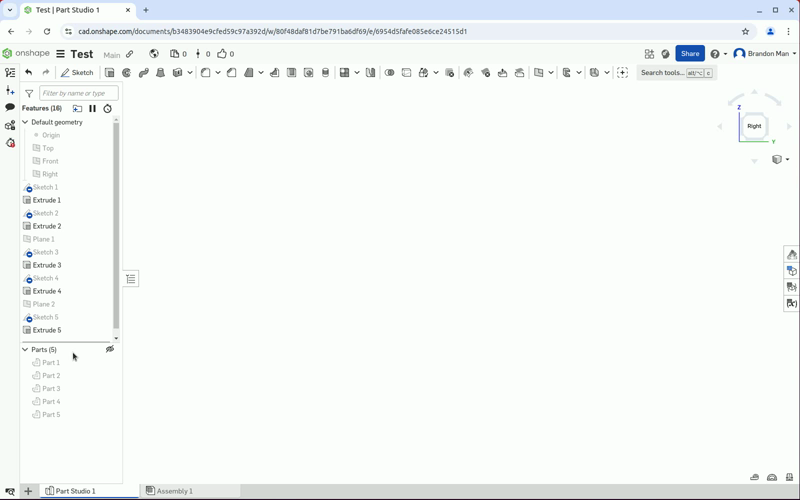
key_up(shift)
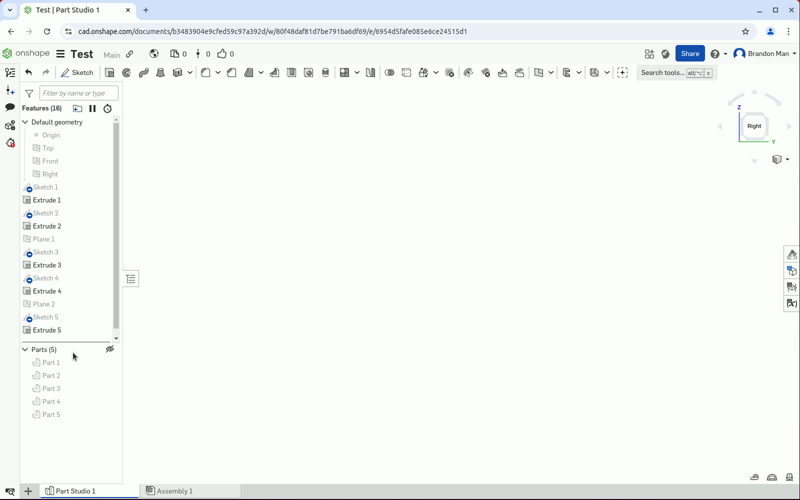
mouse_move(73, 352)
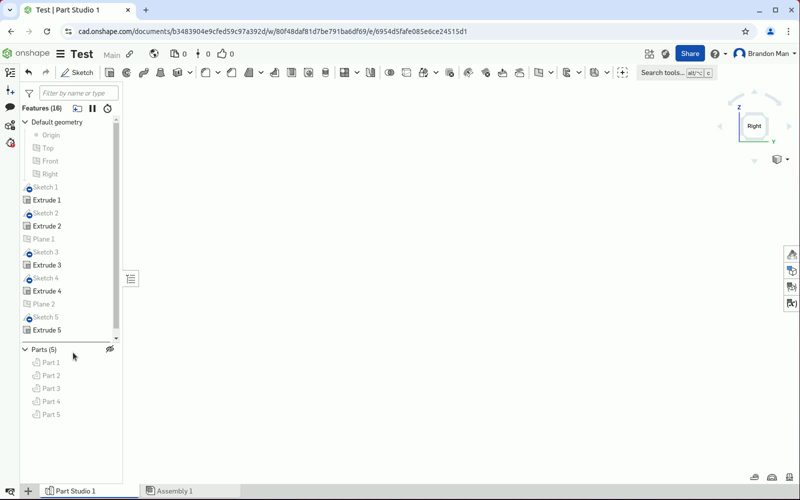
key(shift+y)
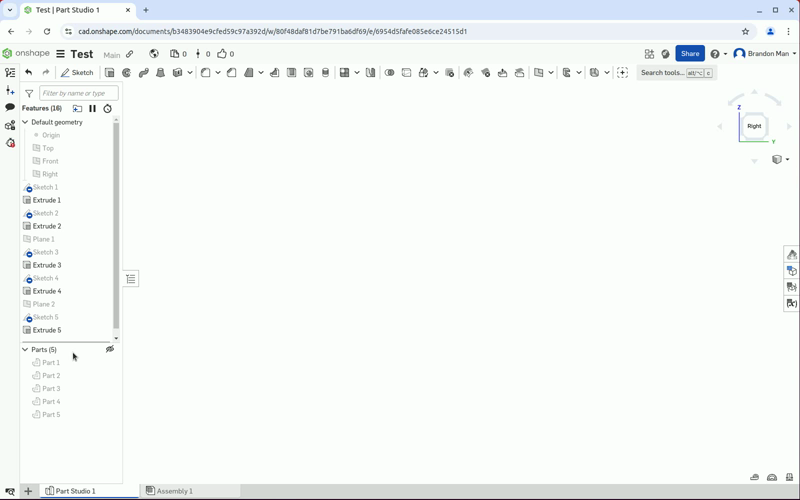
key(shift+s)
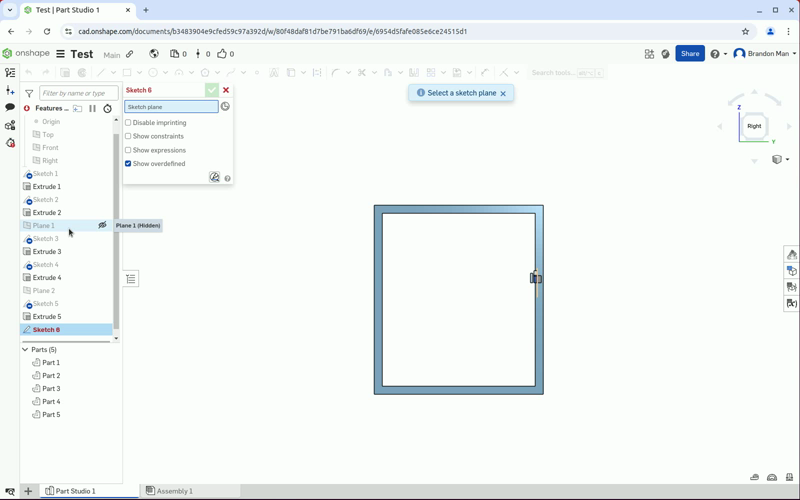
scroll(3)
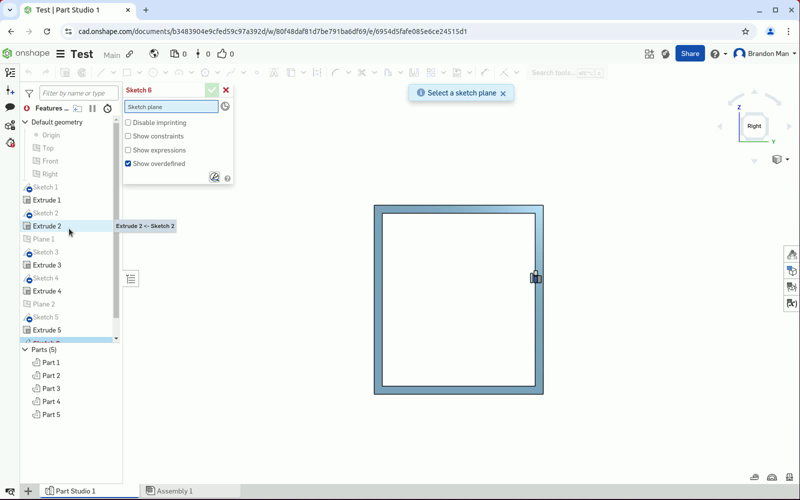
mouse_move(69, 176)
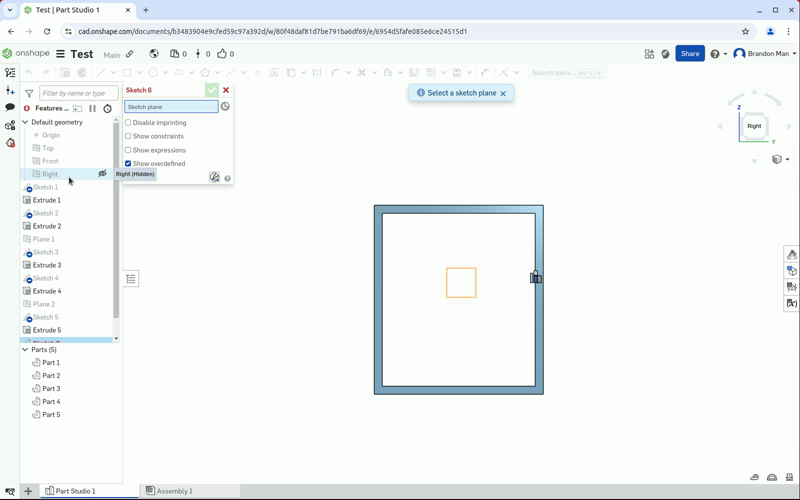
click(69, 176)
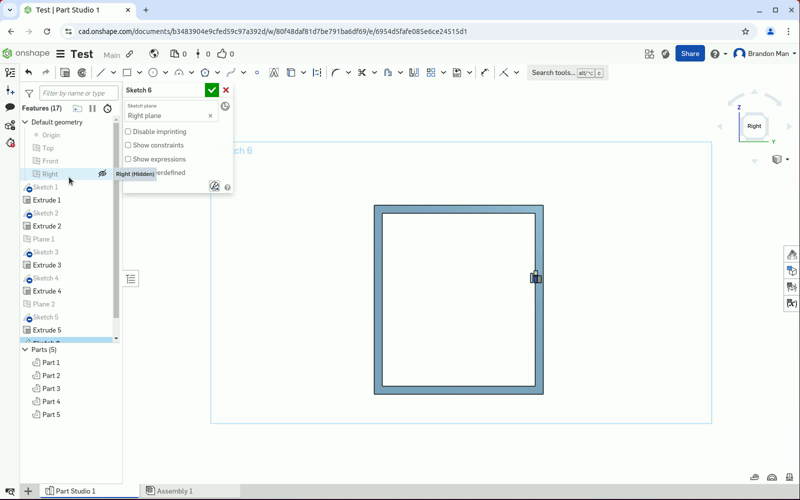
mouse_move(73, 352)
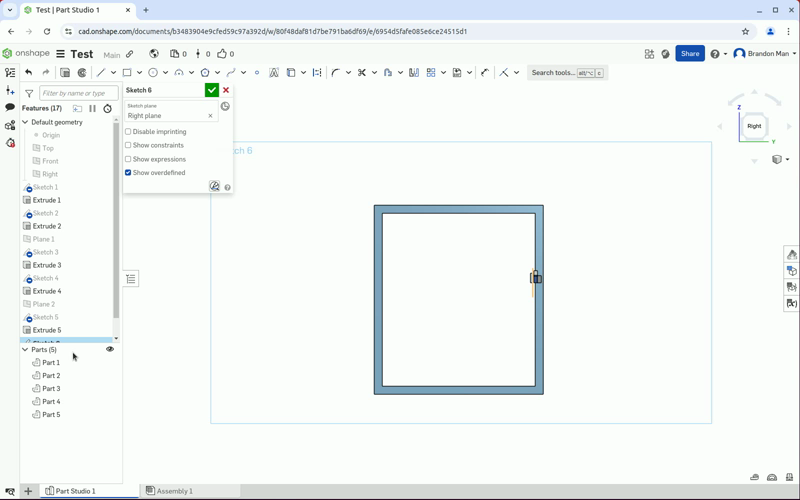
key(y)
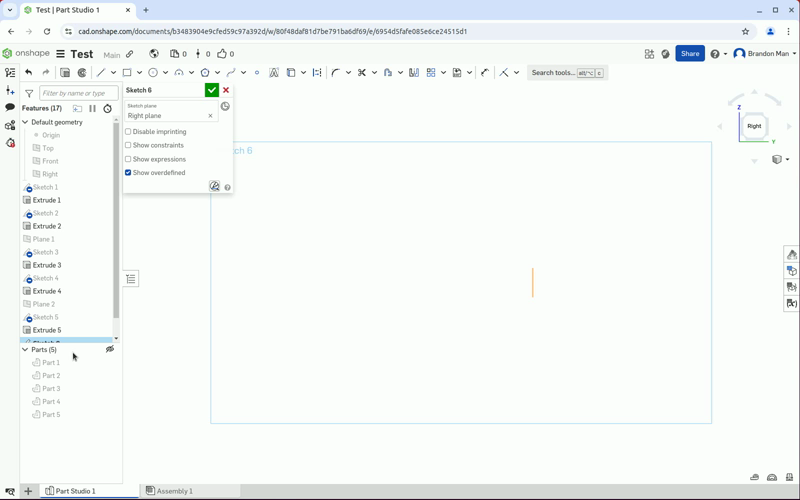
key(l)
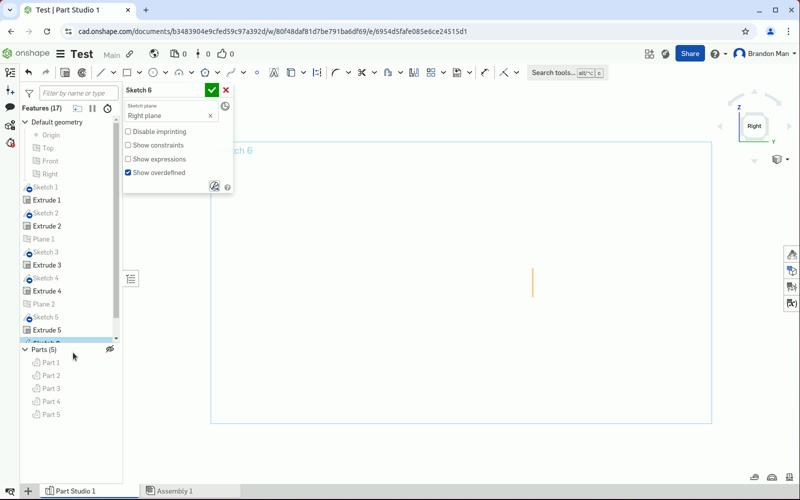
key_down(shift)
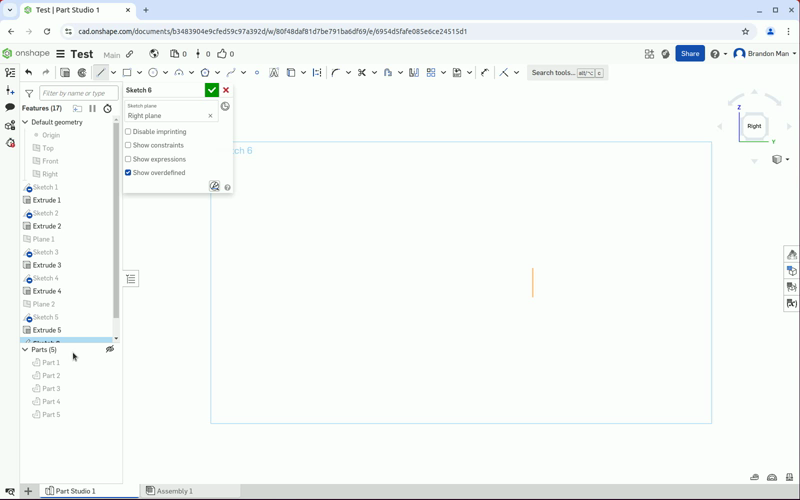
mouse_move(429, 271)
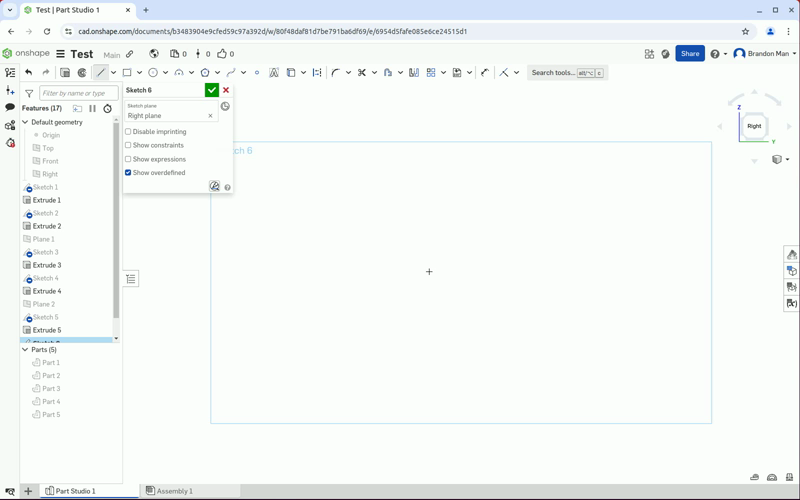
click(429, 271)
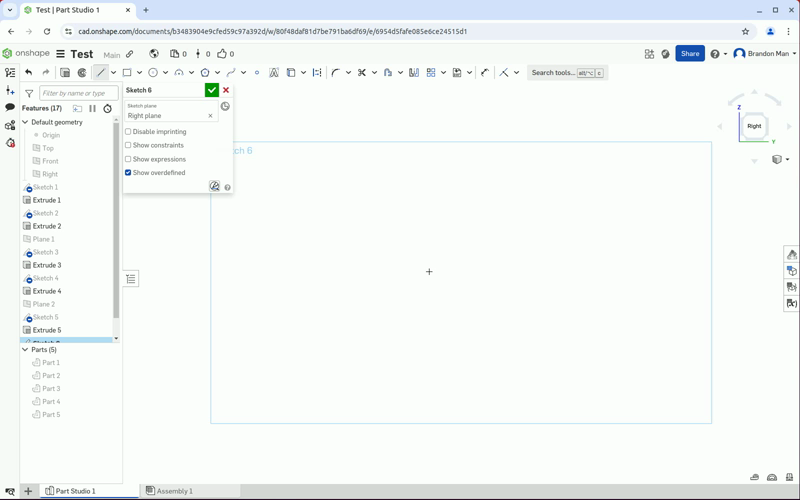
key_up(shift)
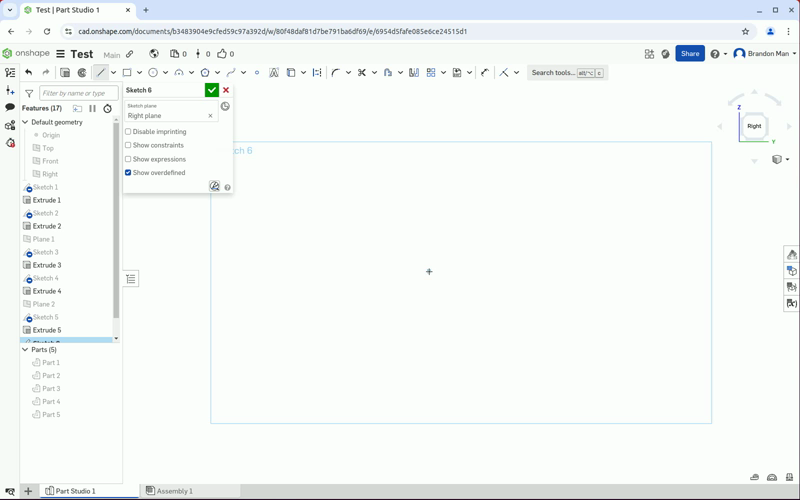
key_down(shift)
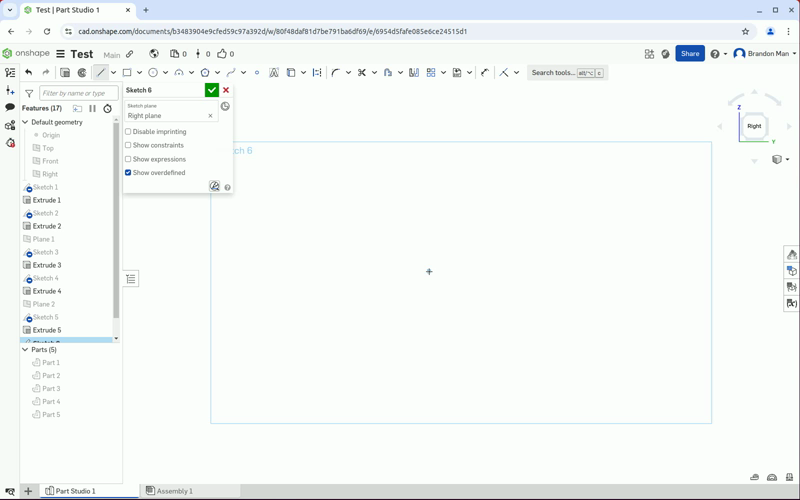
mouse_move(502, 271)
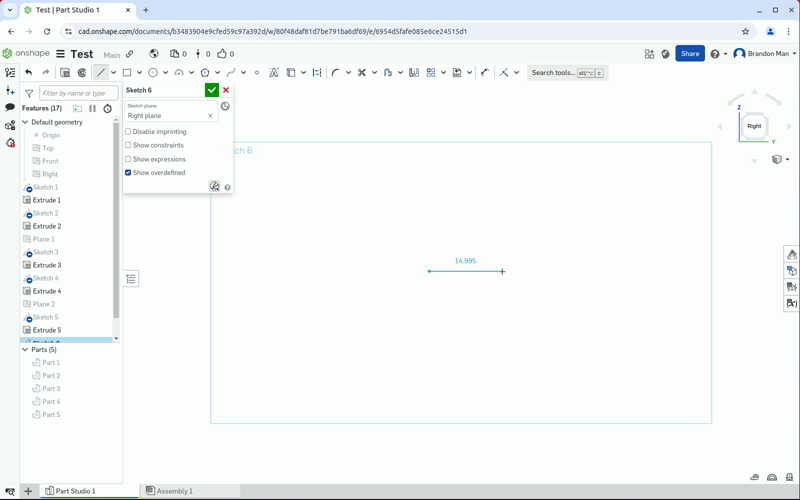
click(502, 271)
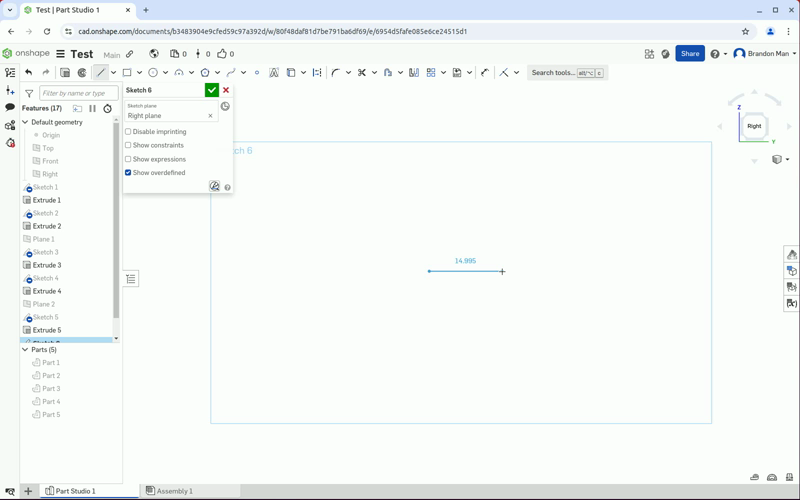
key_up(shift)
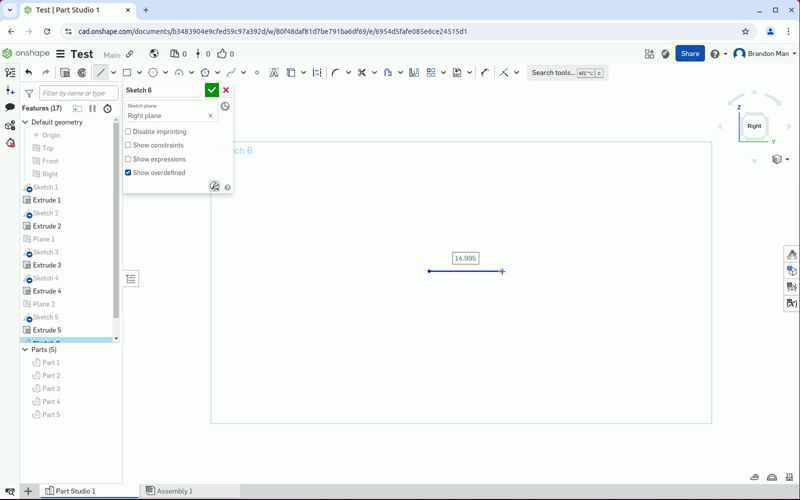
key_down(shift)
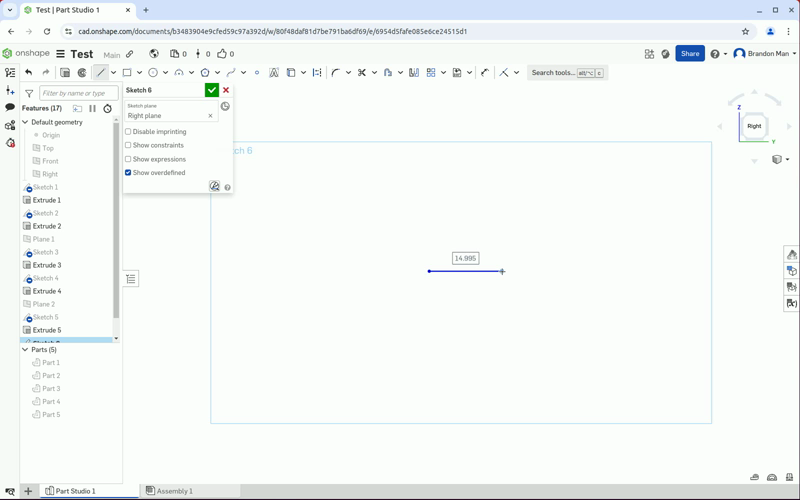
mouse_move(532, 271)
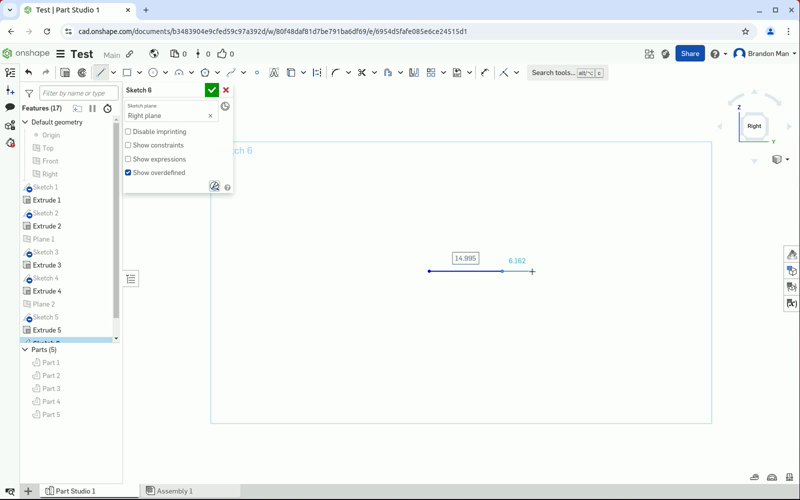
mouse_move(502, 258)
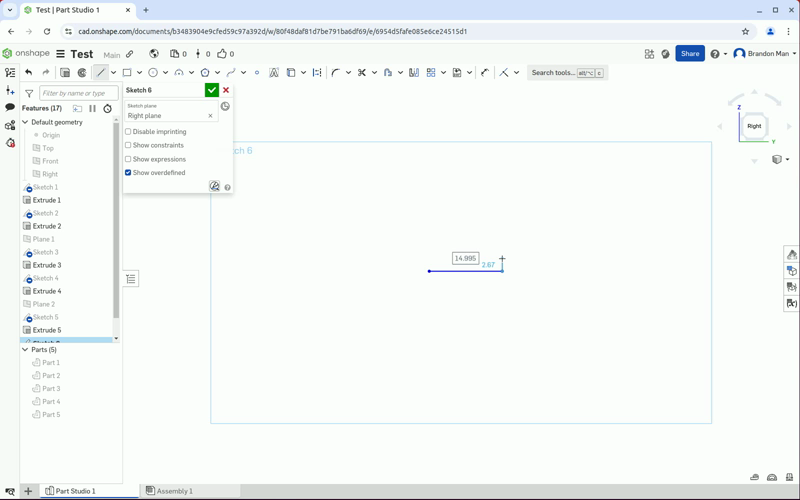
click(502, 258)
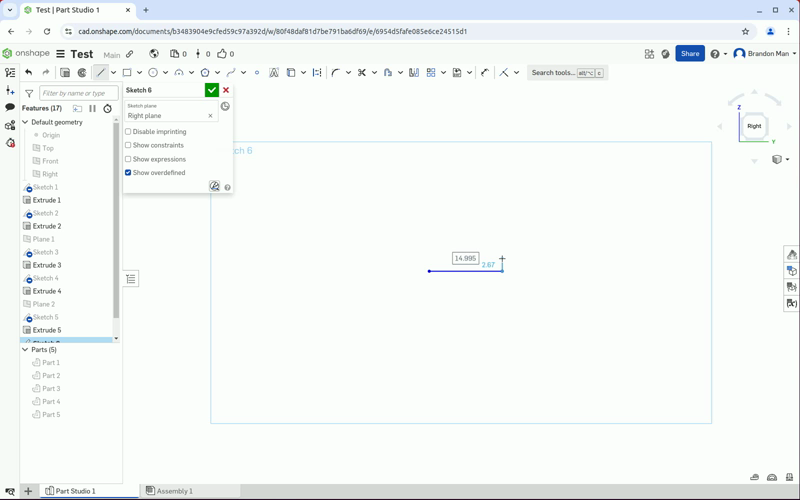
key_up(shift)
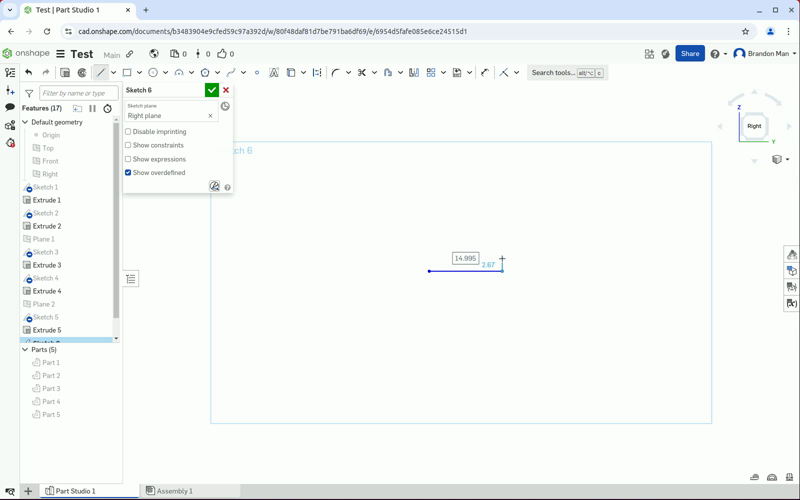
key_down(shift)
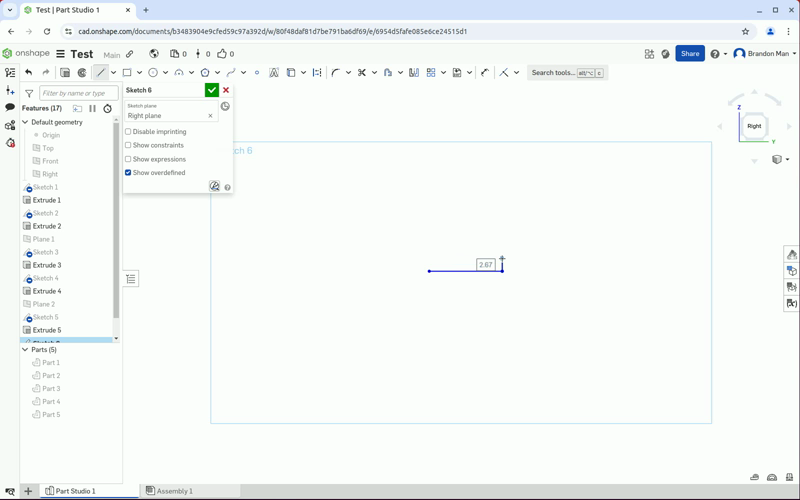
mouse_move(429, 258)
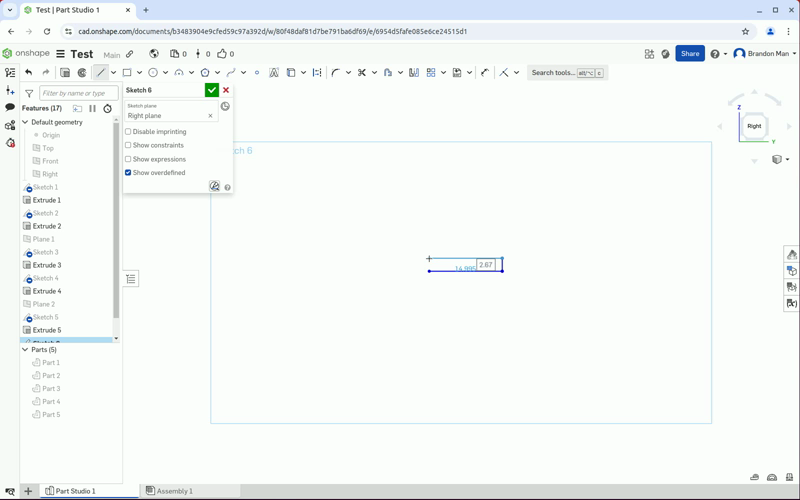
click(429, 258)
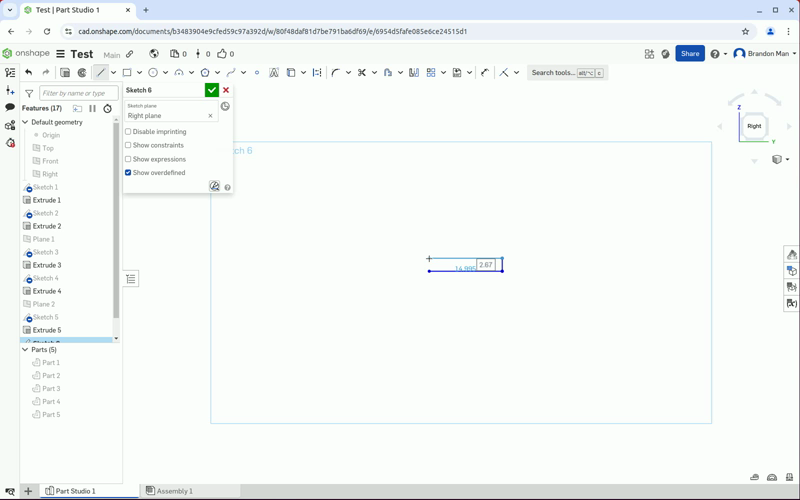
key_up(shift)
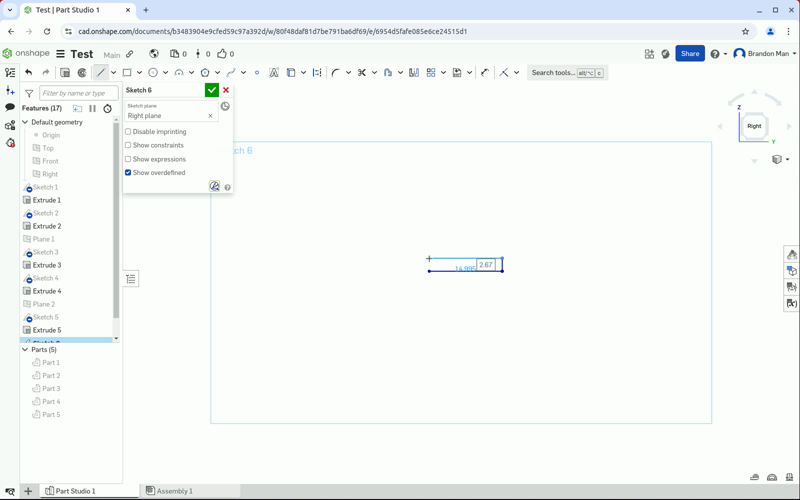
mouse_move(459, 258)
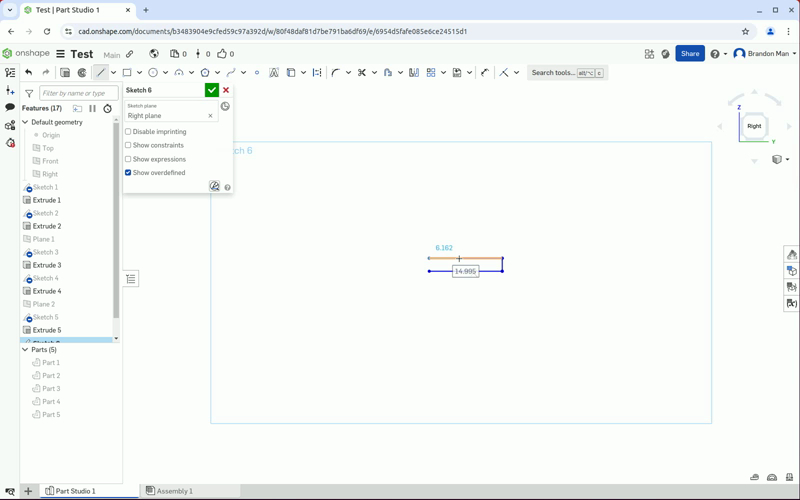
key_down(shift)
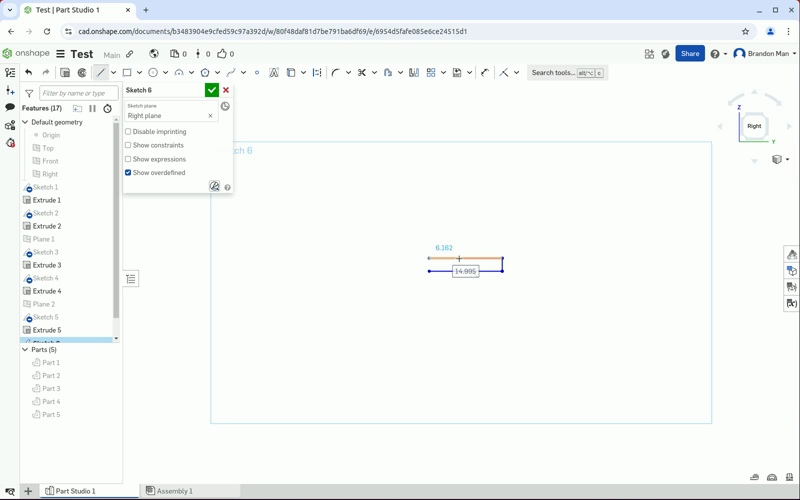
mouse_move(429, 271)
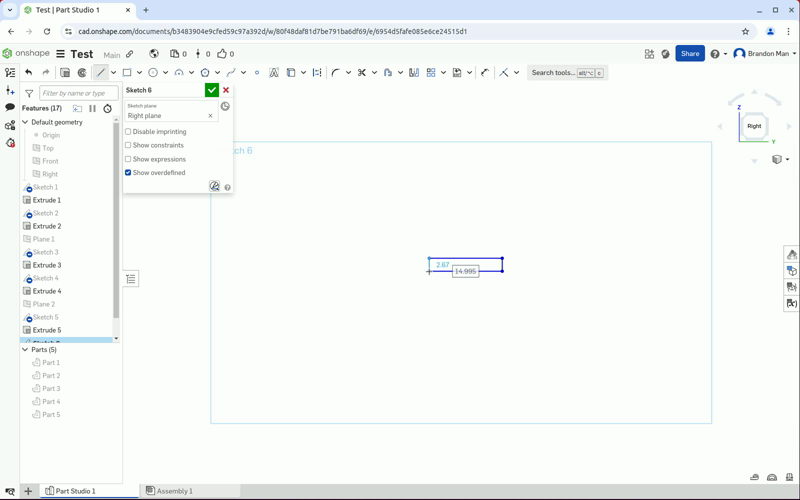
key_up(shift)
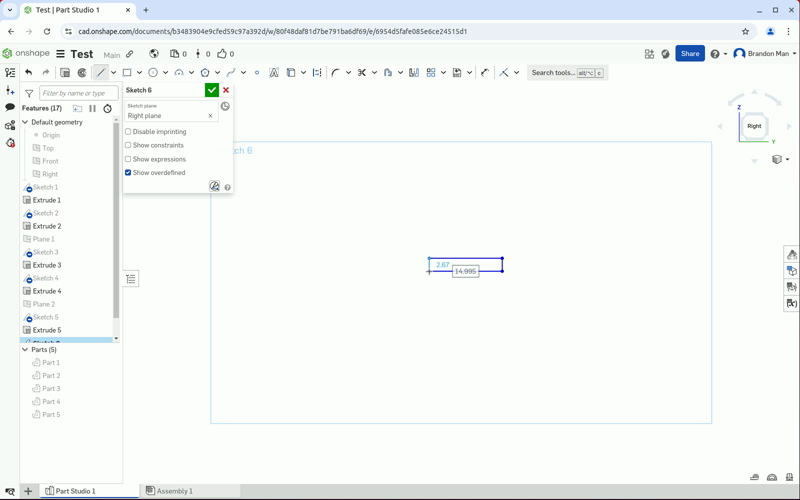
click(429, 271)
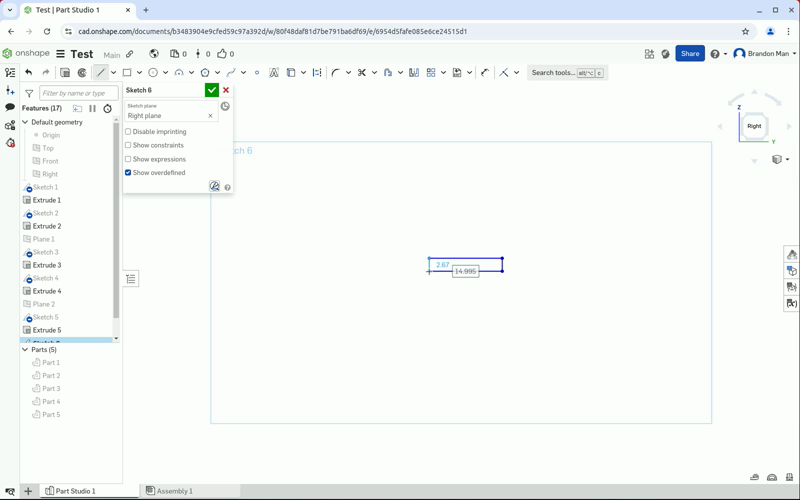
key(esc)
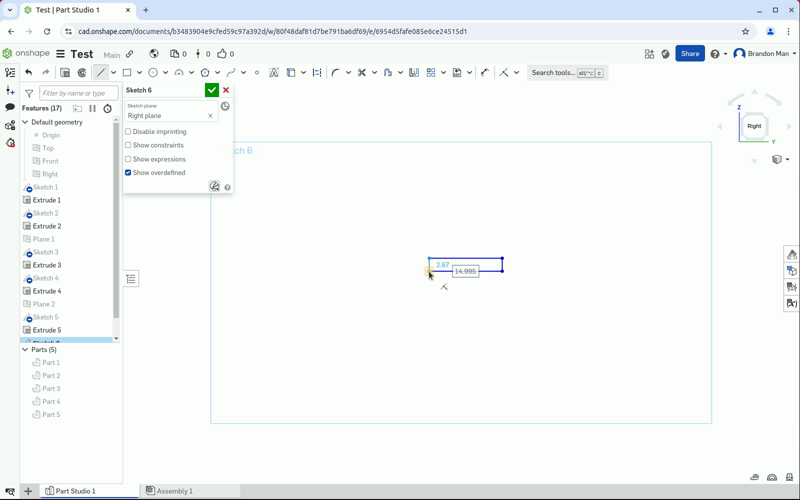
mouse_move(454, 265)
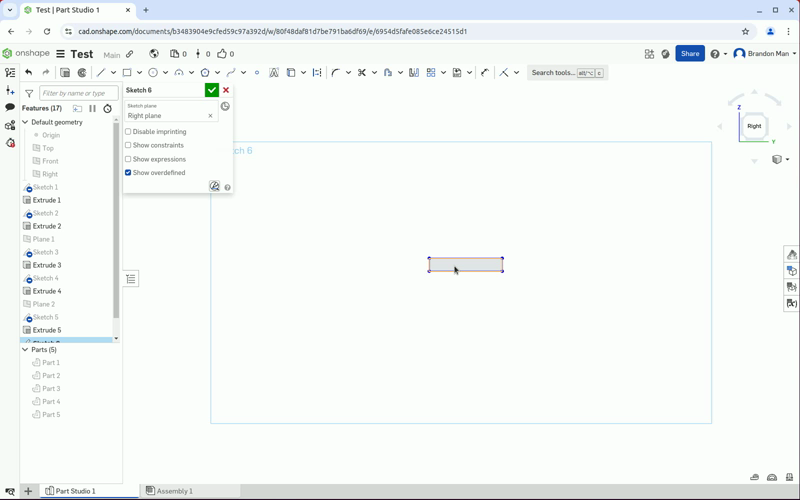
scroll(6)
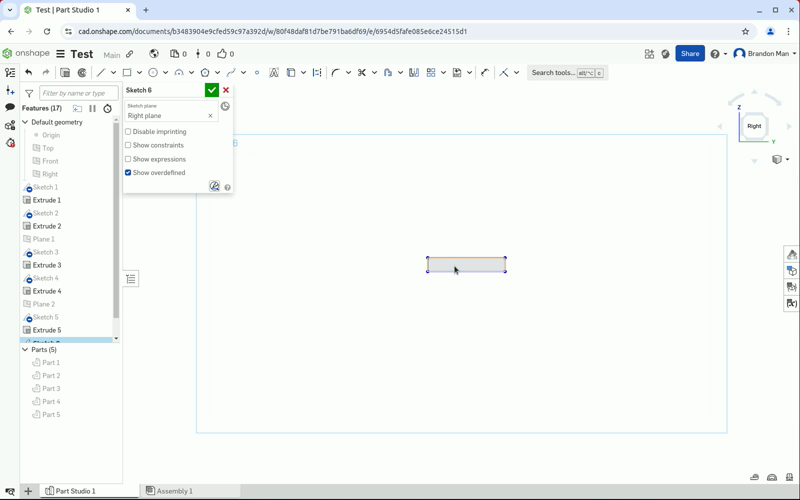
scroll(6)
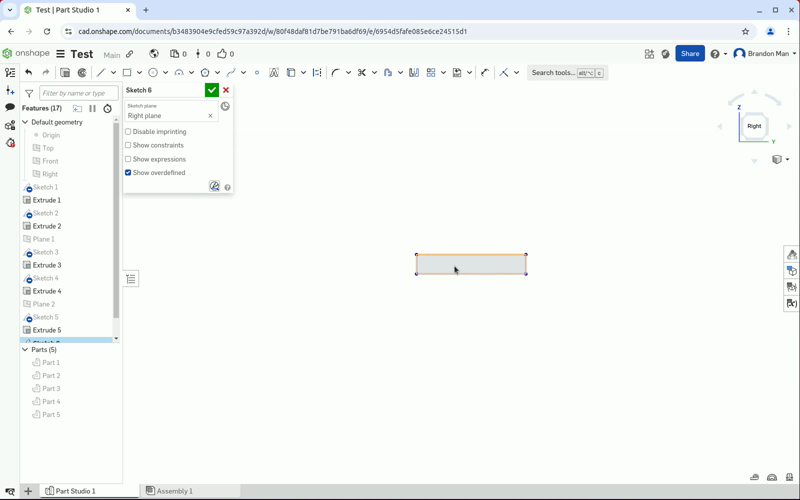
scroll(6)
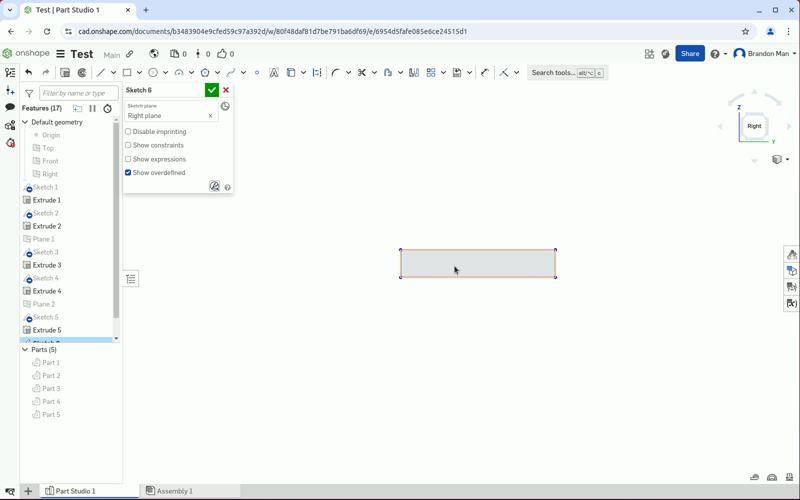
scroll(6)
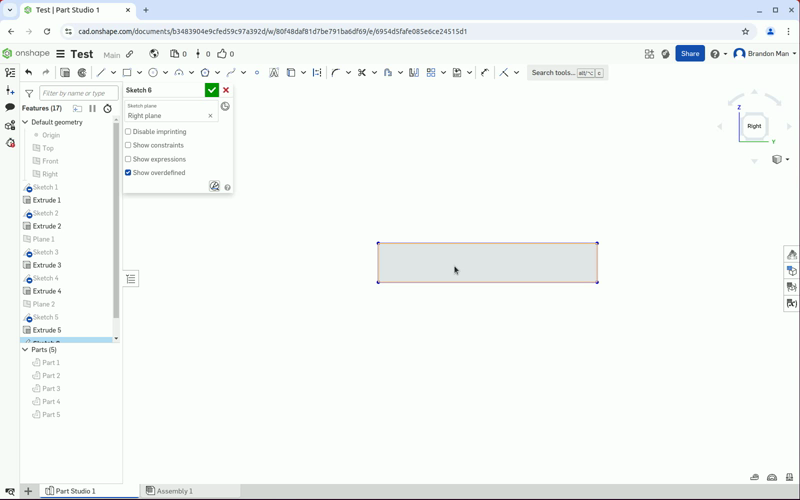
scroll(6)
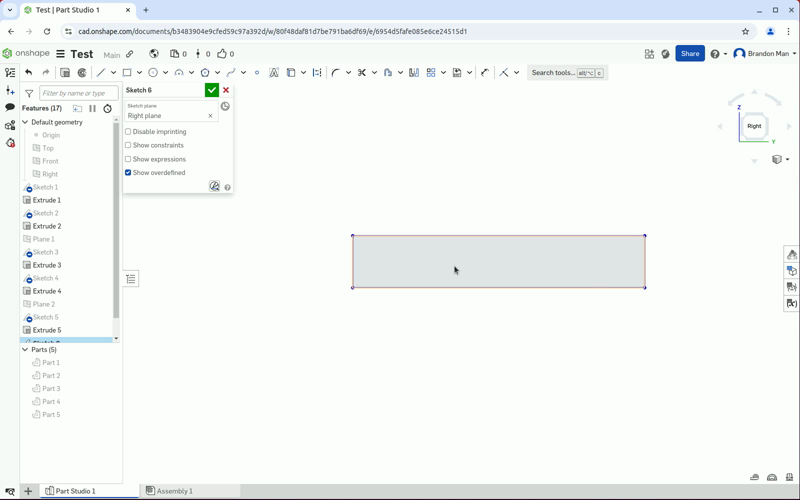
scroll(6)
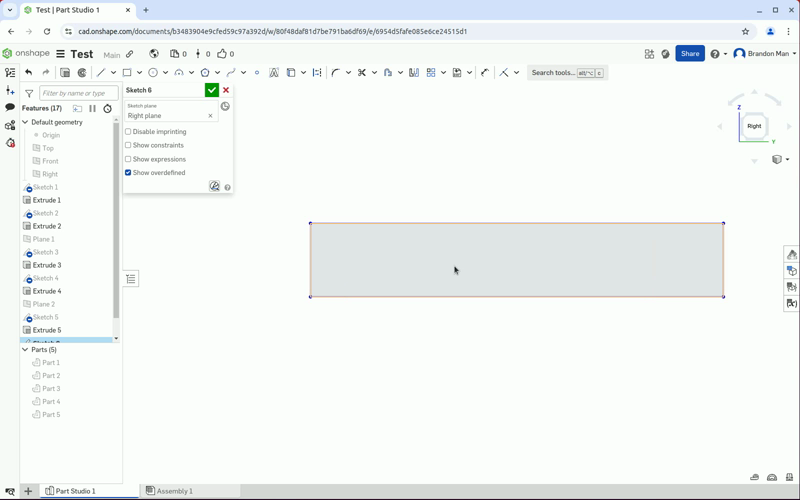
scroll(6)
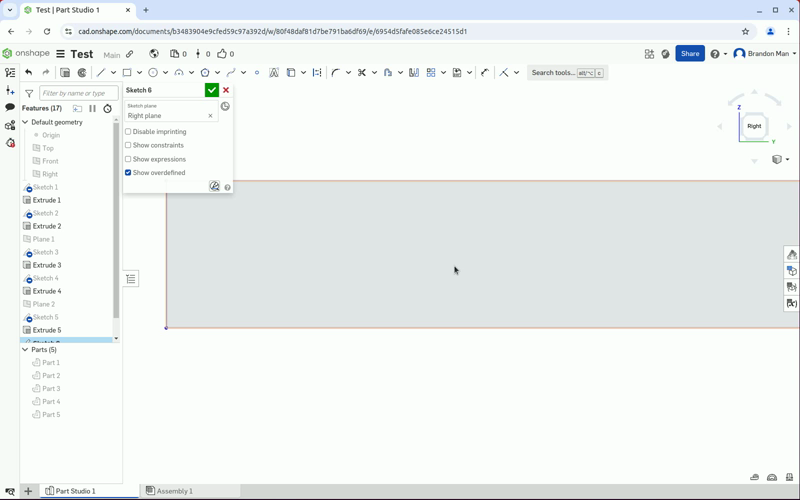
click(454, 265)
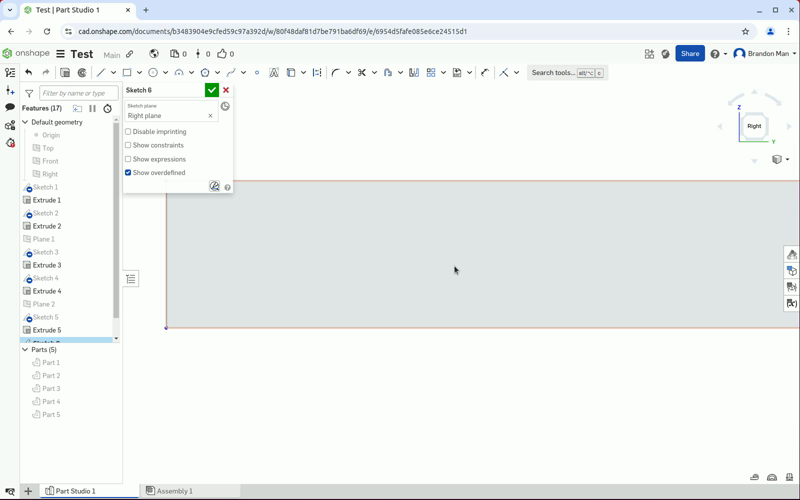
scroll(-6)
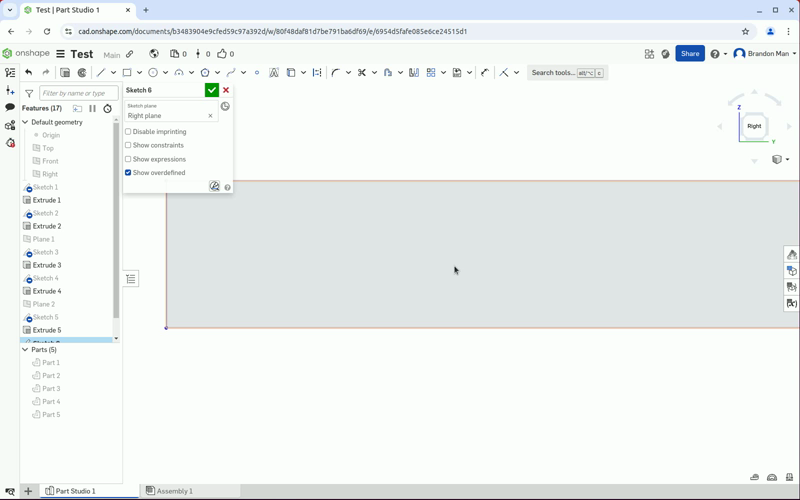
scroll(-6)
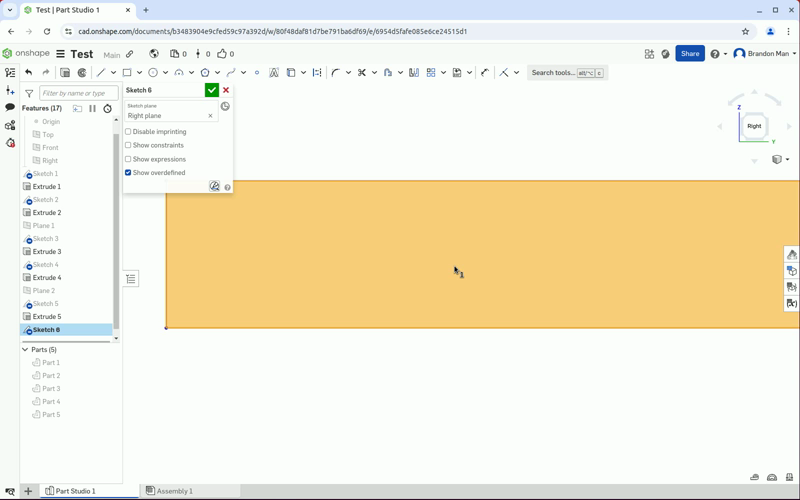
scroll(-6)
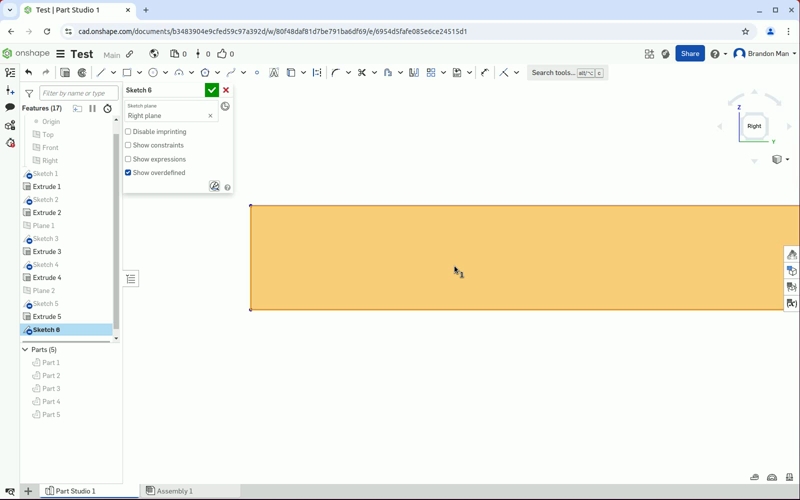
scroll(-6)
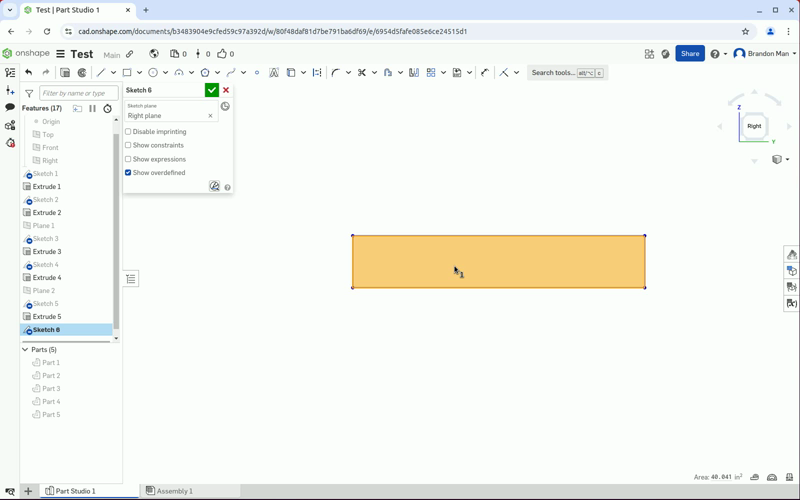
scroll(-6)
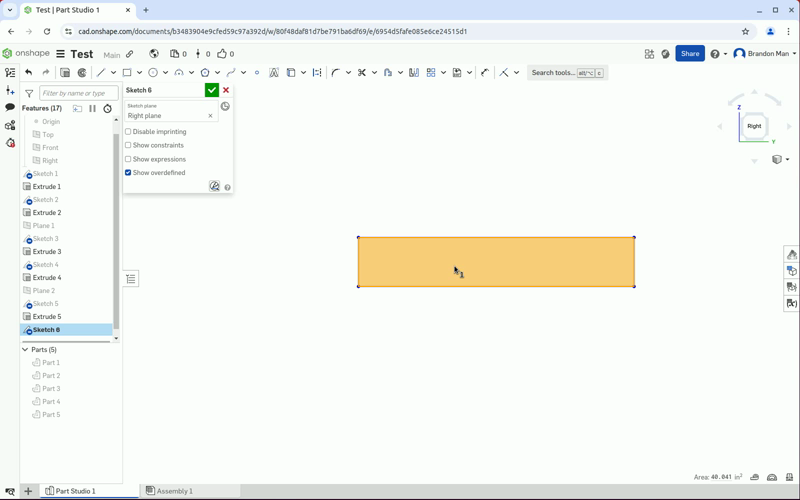
scroll(-6)
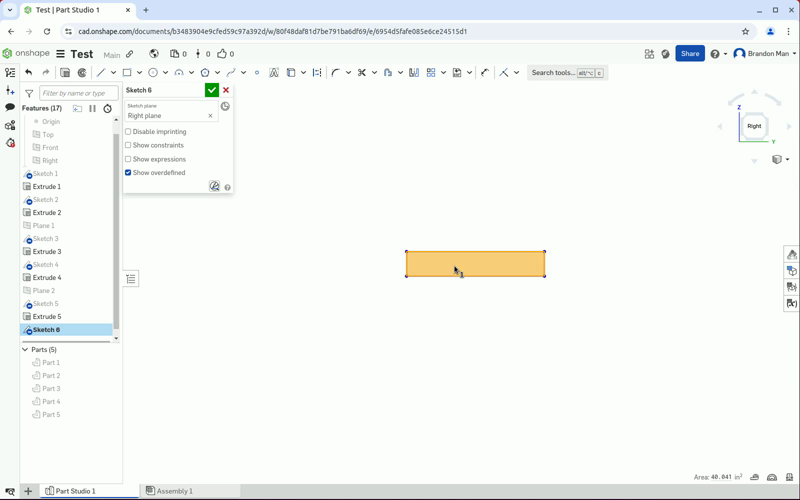
scroll(-6)
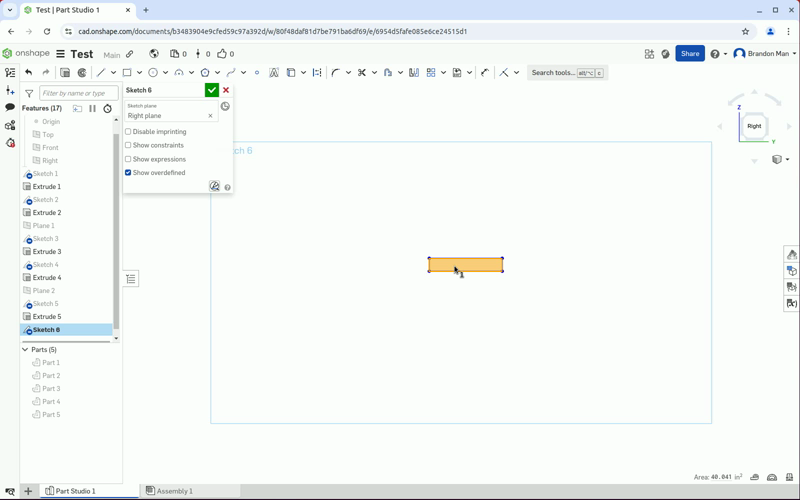
mouse_move(73, 352)
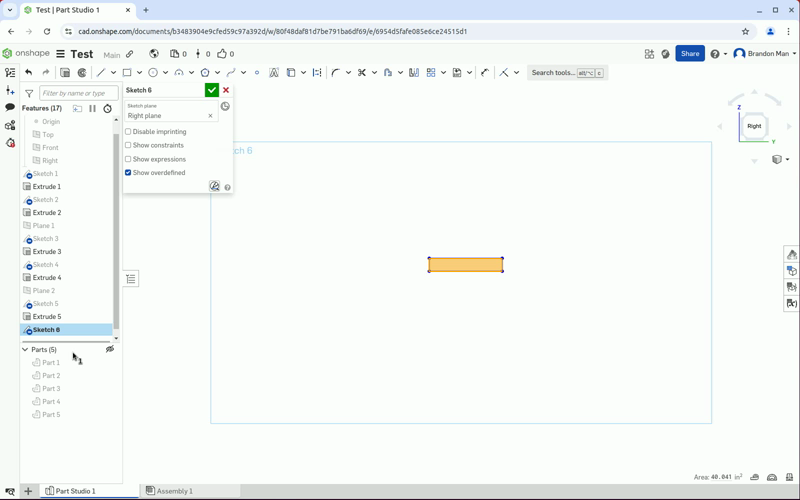
key(shift+y)
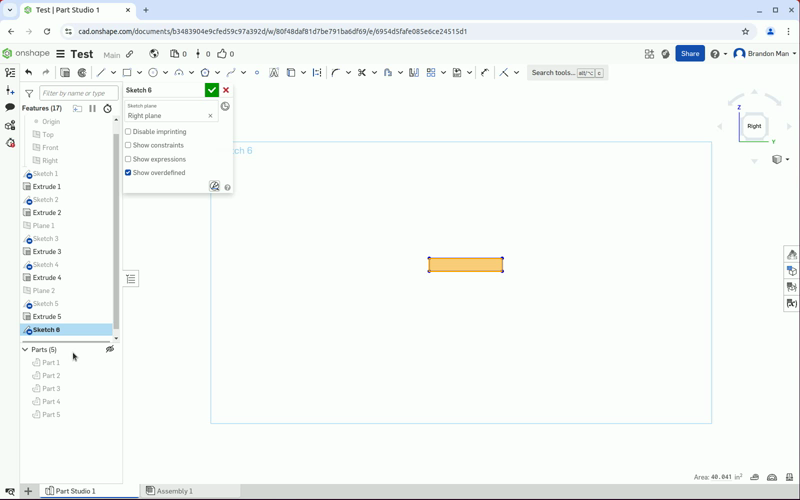
key(shift+e)
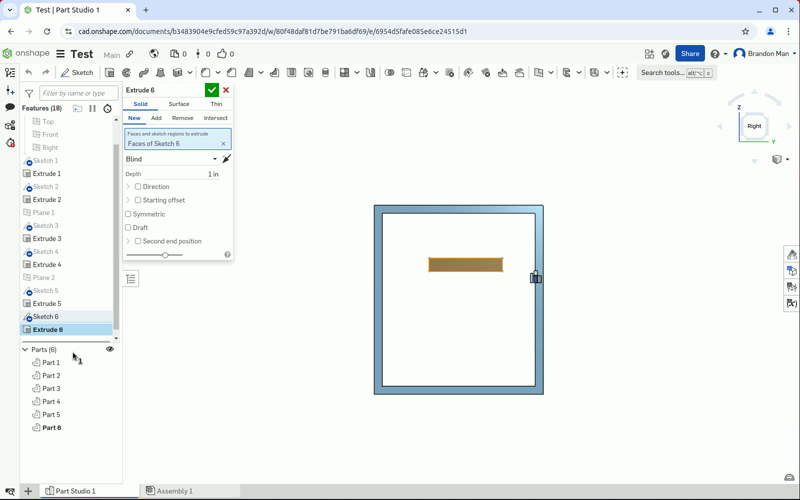
mouse_move(143, 106)
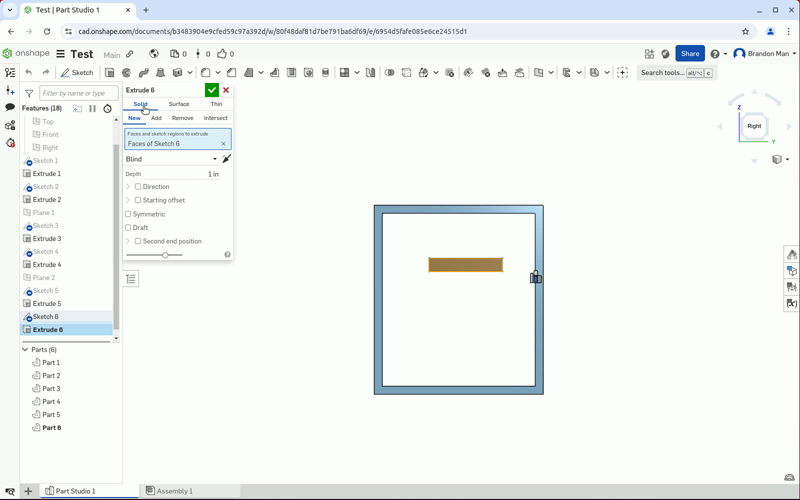
click(143, 106)
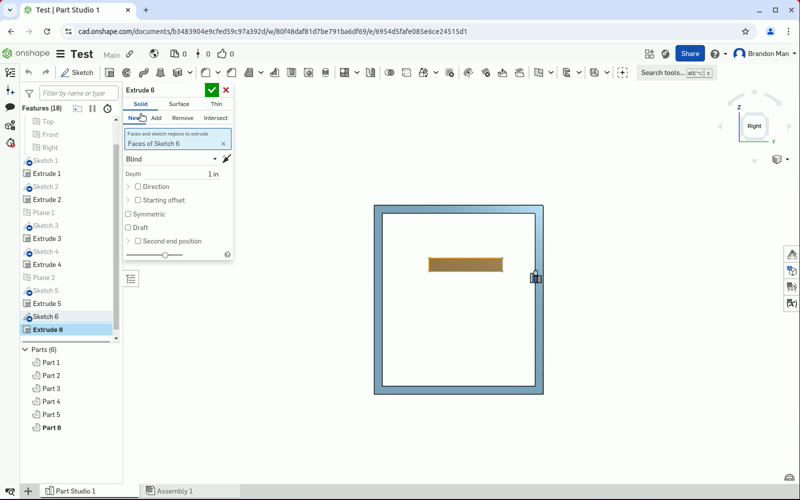
mouse_move(137, 120)
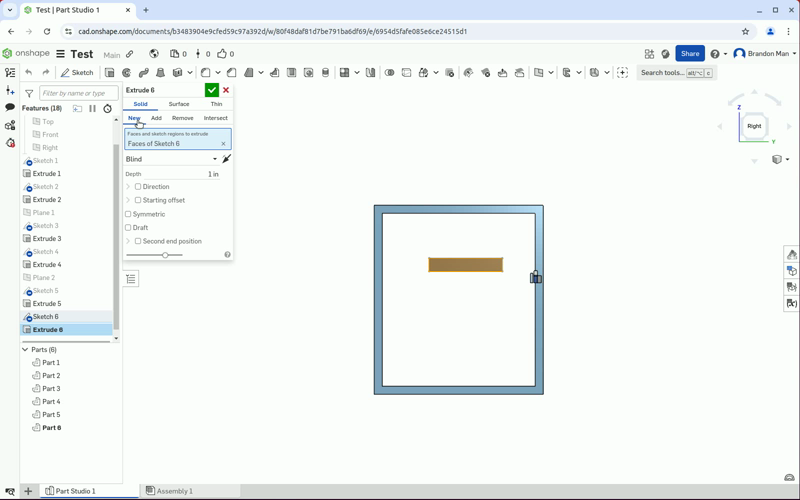
click(137, 120)
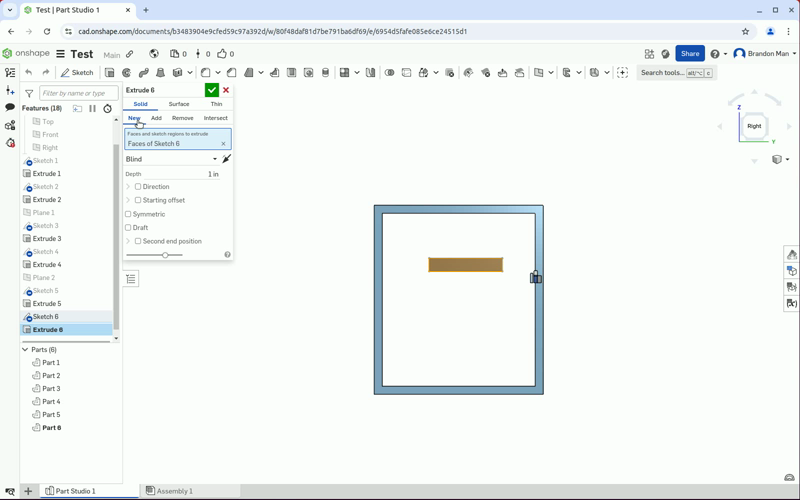
key(tab, 4)
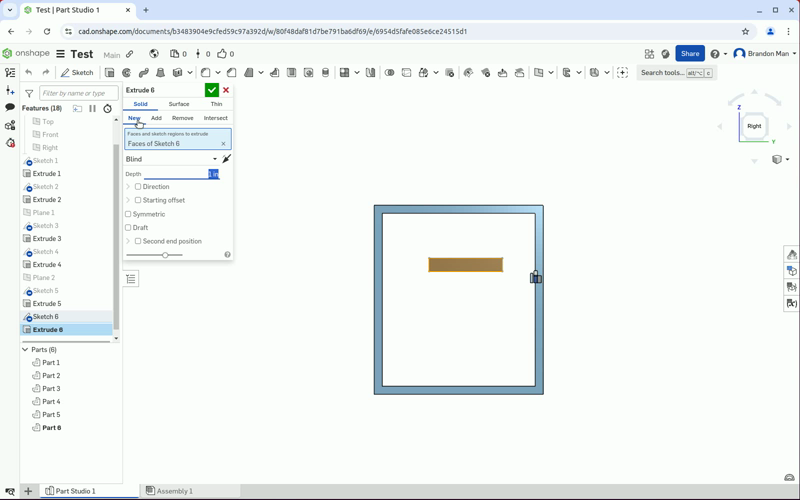
text(0.722)
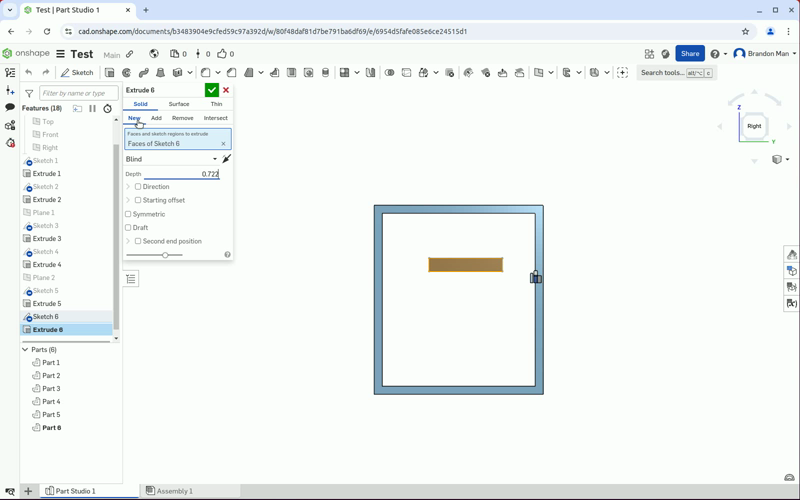
key(enter)
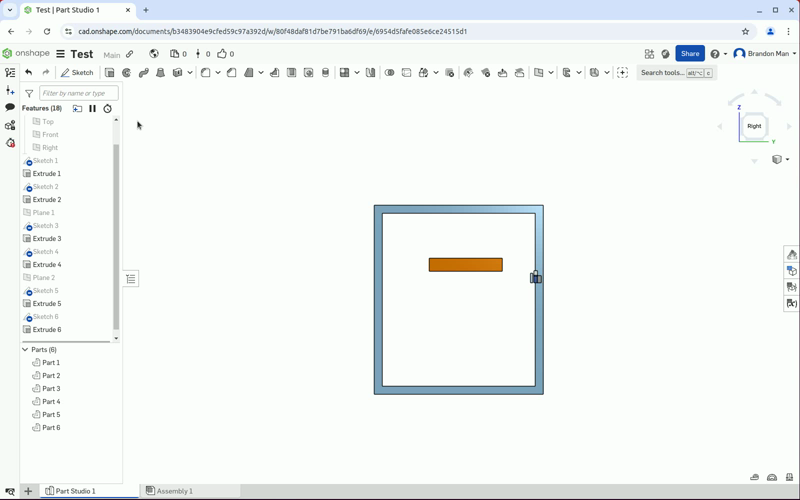
key(shift+h)
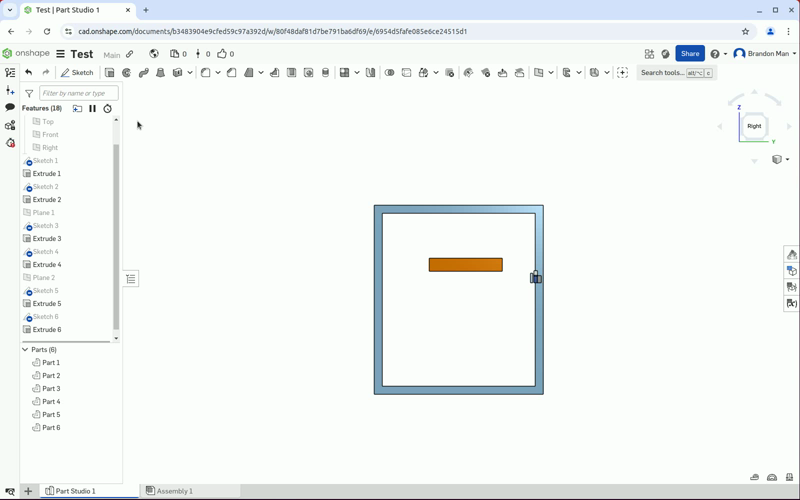
key(shift+h)
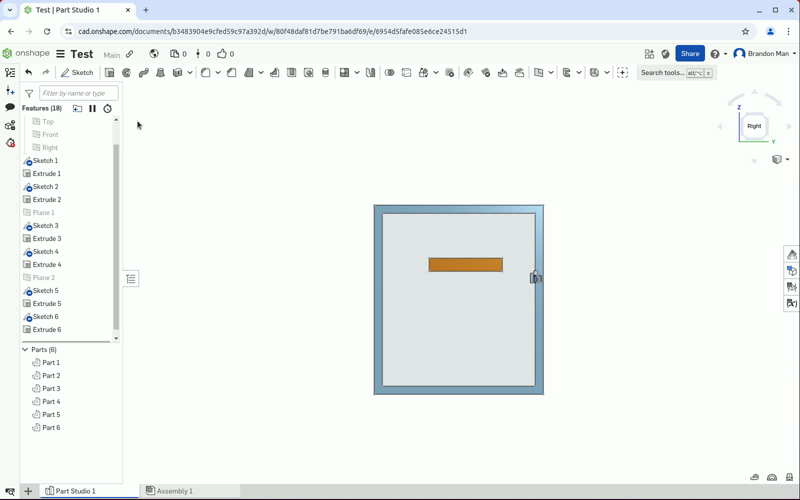
key(shift+7)
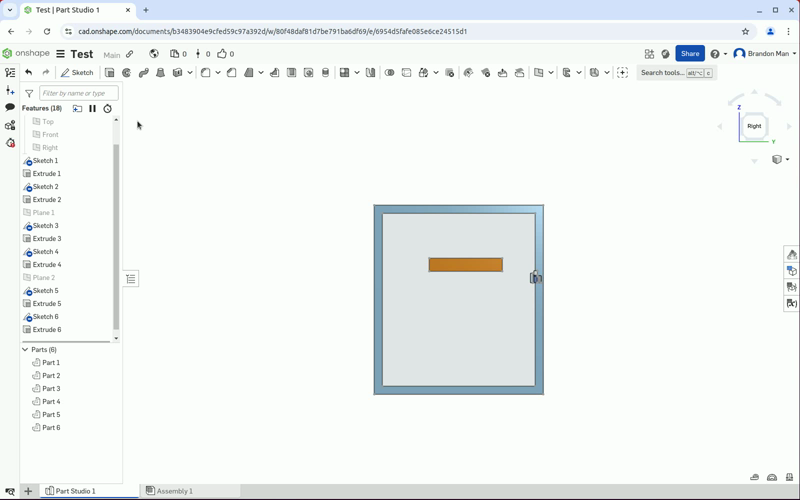
key(right, 2)
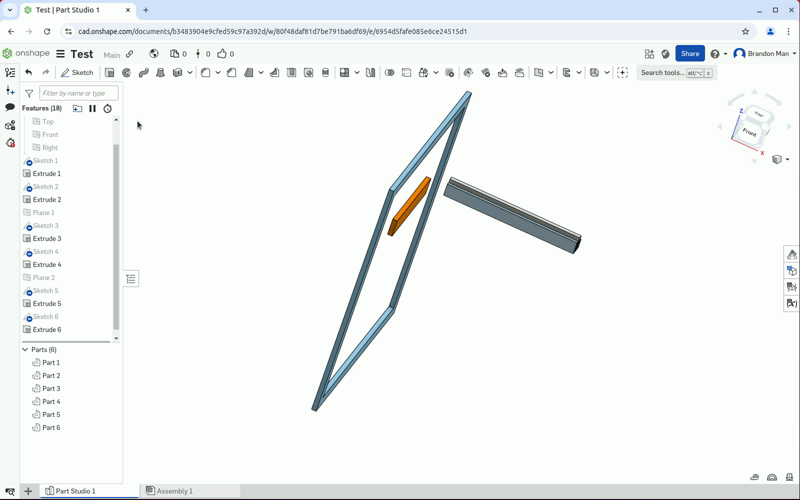
key(down, 2)
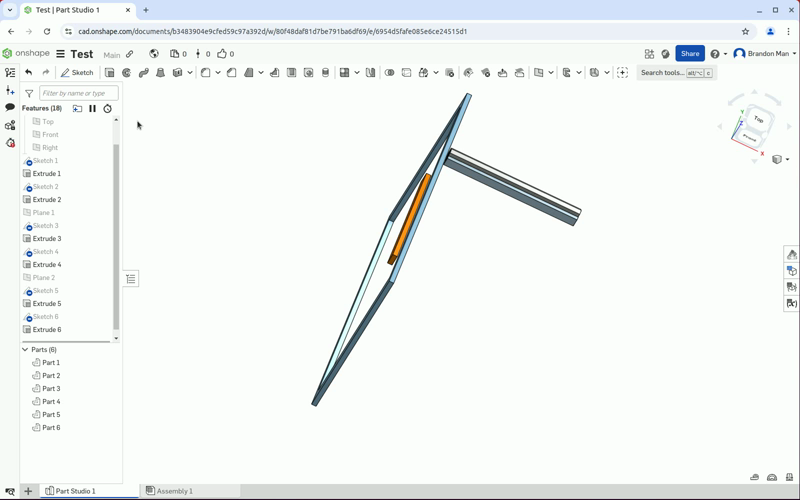
key(up, 2)
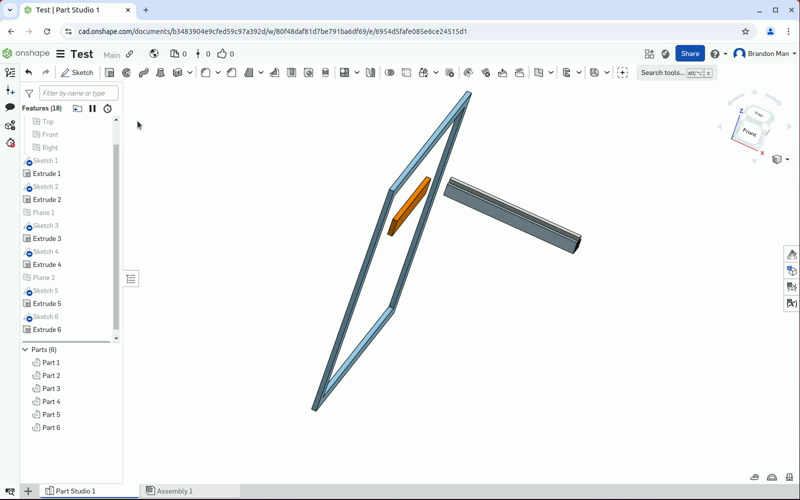
key(left, 2)
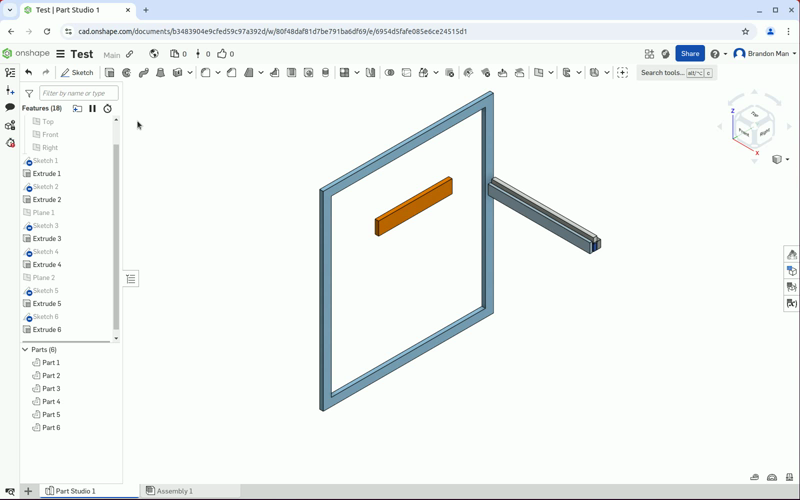
mouse_move(69, 163)
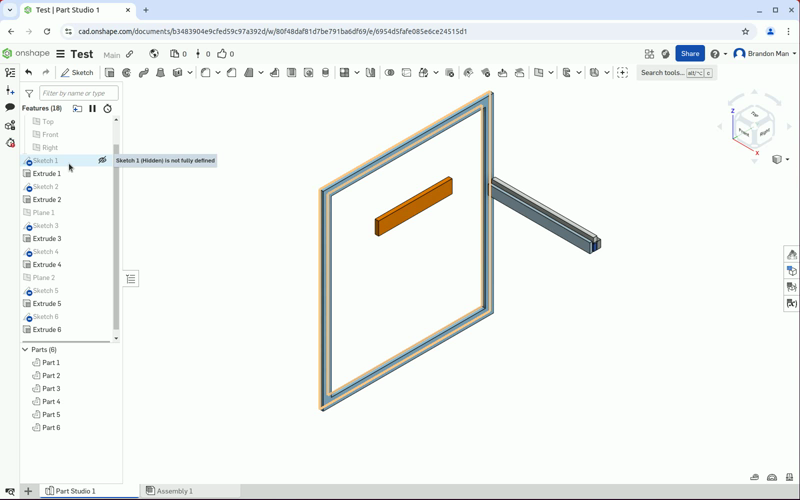
click(69, 163)